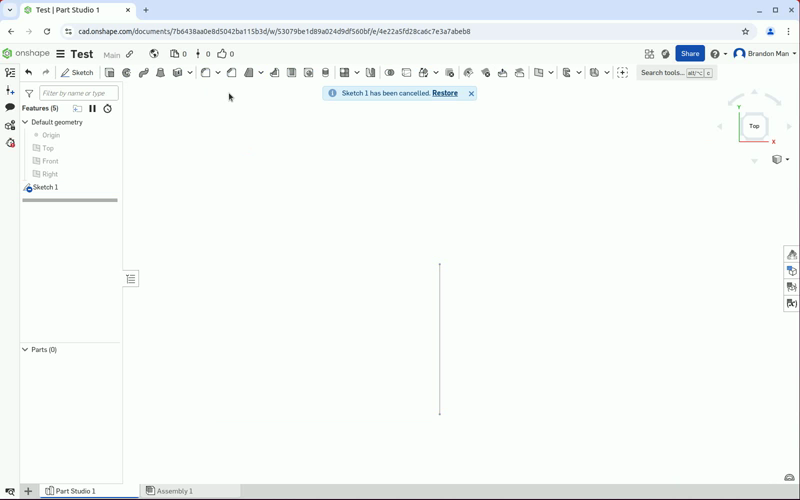
key(shift+h)
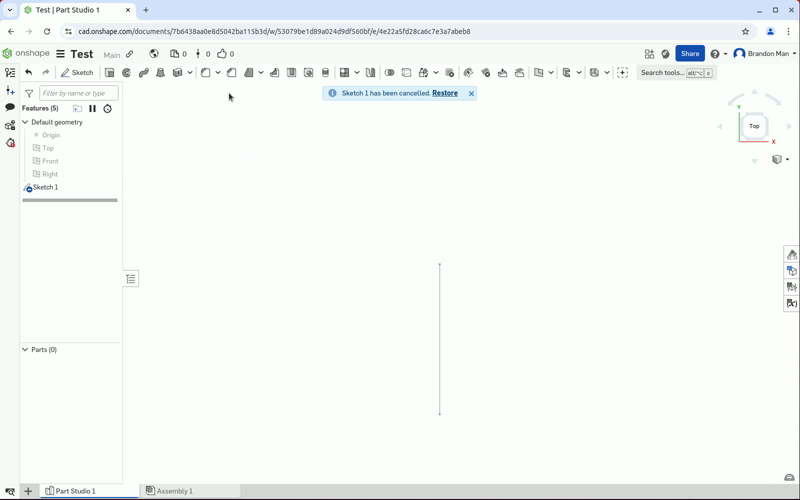
key(shift+s)
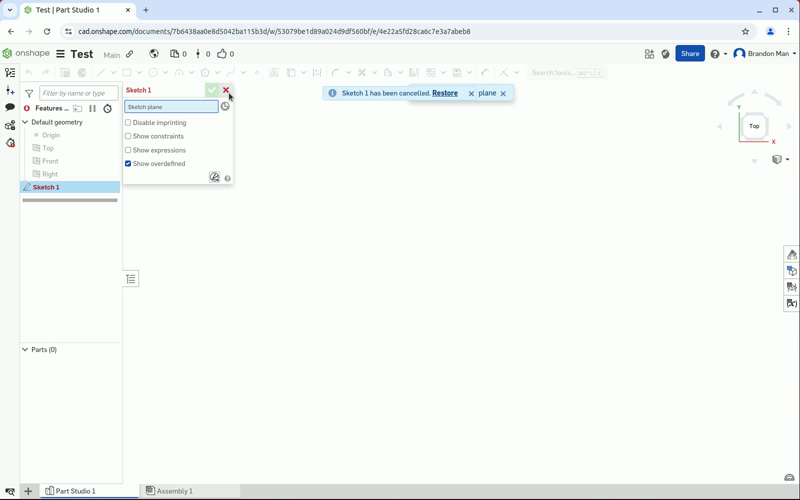
mouse_move(73, 150)
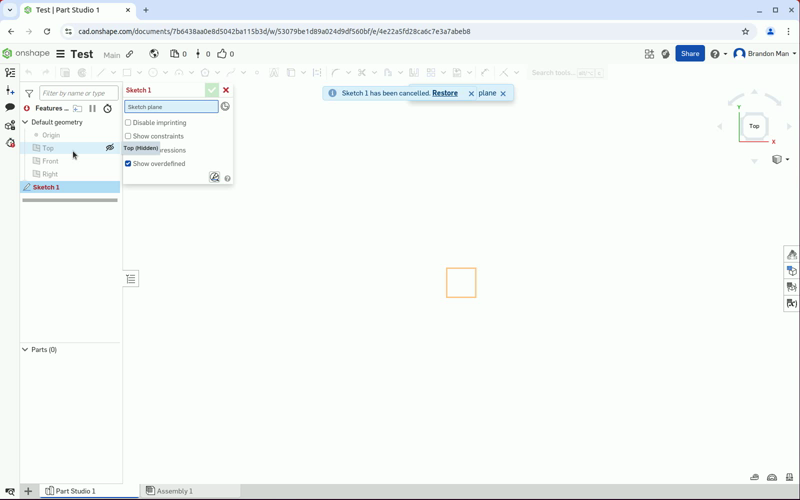
click(73, 150)
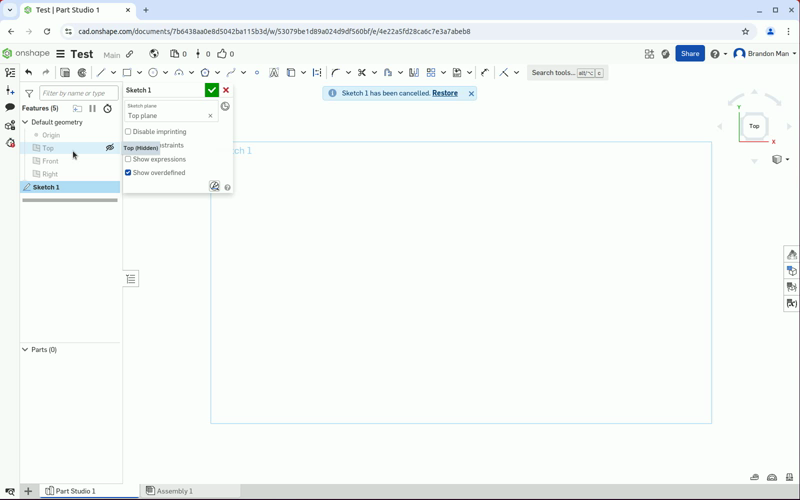
mouse_move(73, 352)
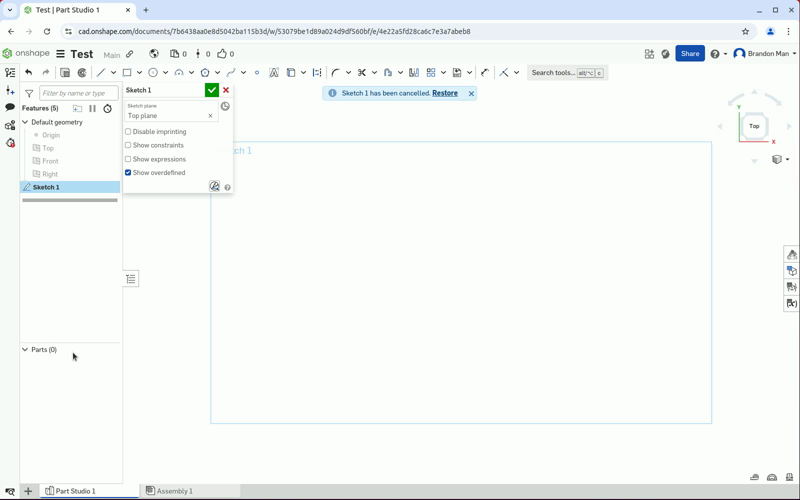
key(y)
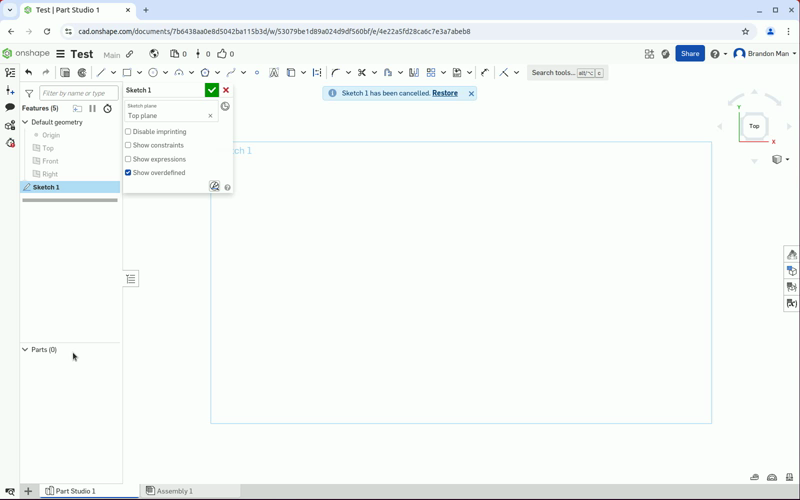
key(l)
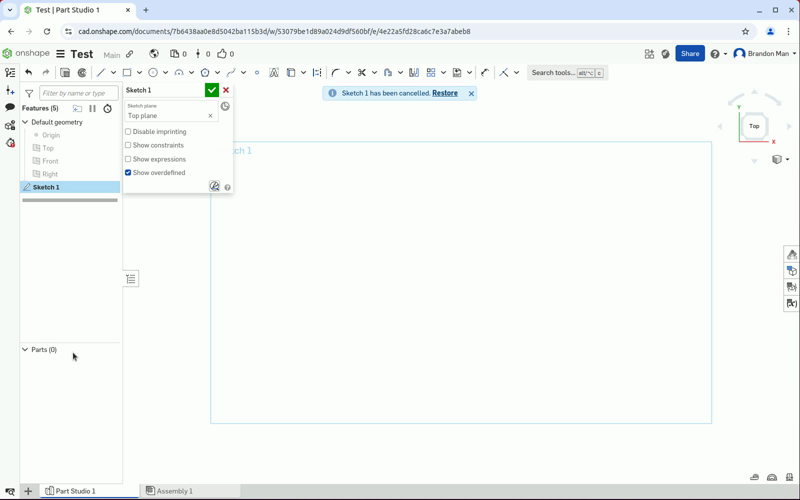
key_down(shift)
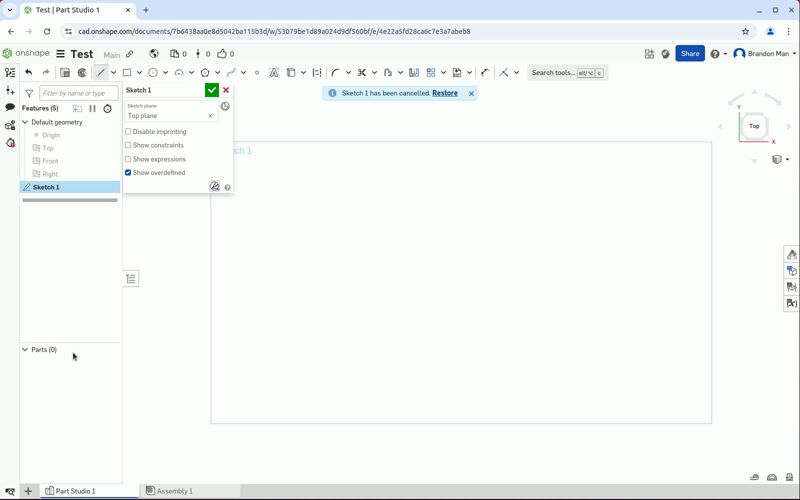
mouse_move(348, 345)
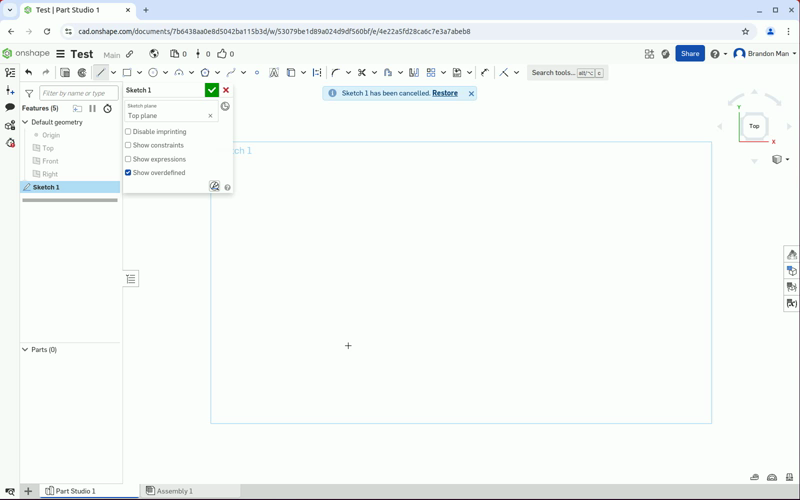
click(348, 345)
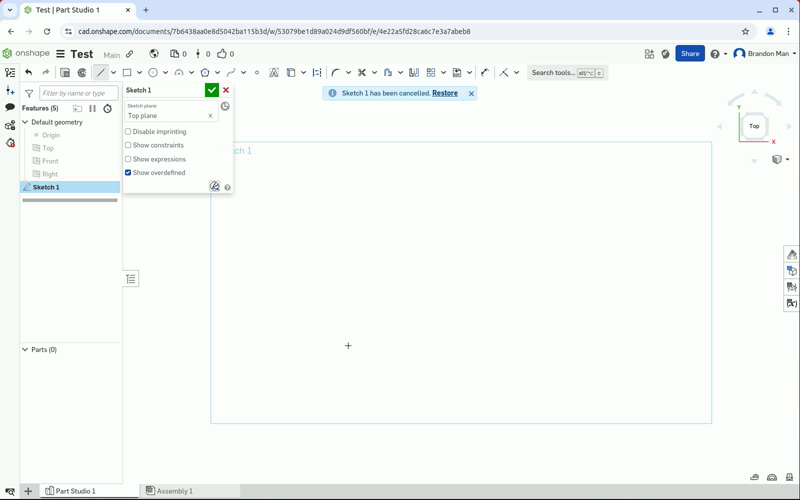
key_up(shift)
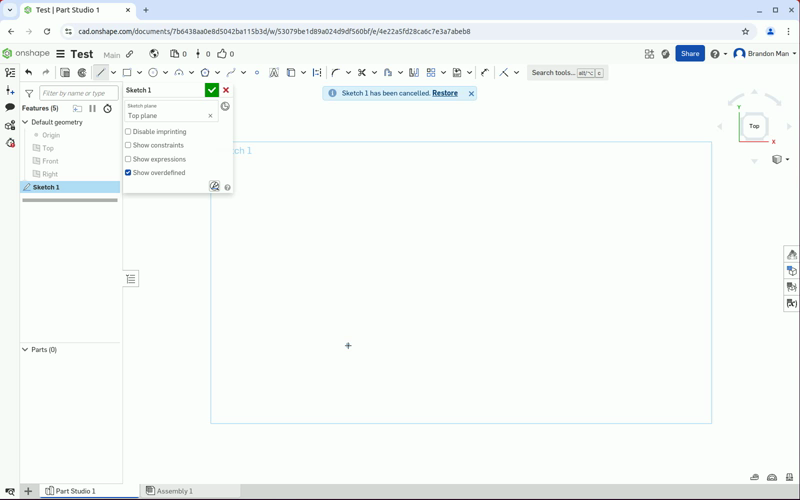
key_down(shift)
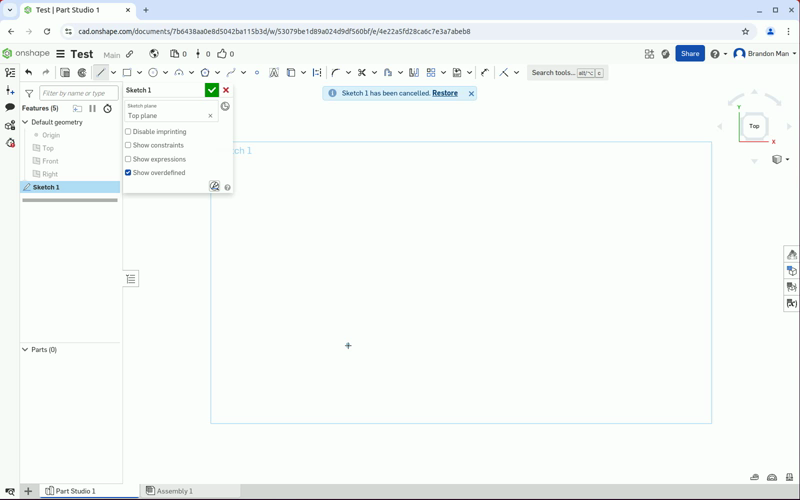
mouse_move(572, 345)
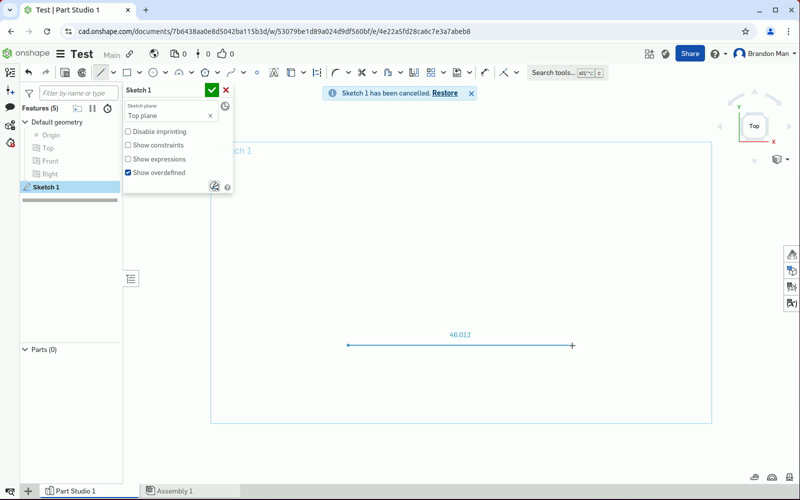
click(572, 345)
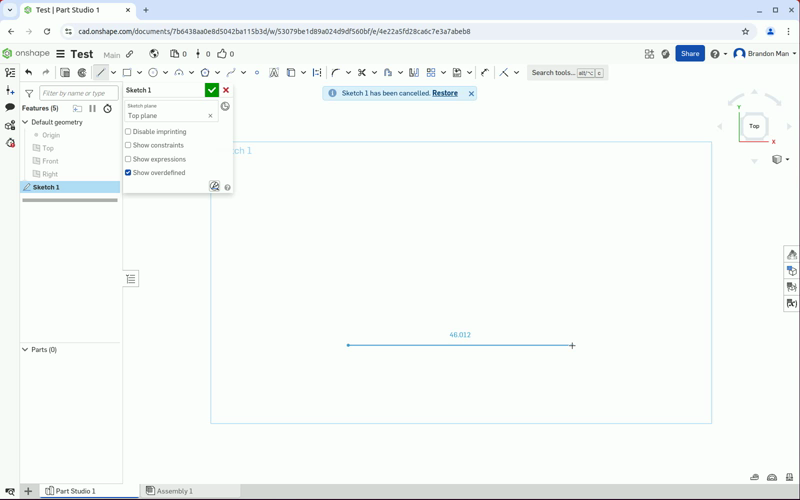
key_up(shift)
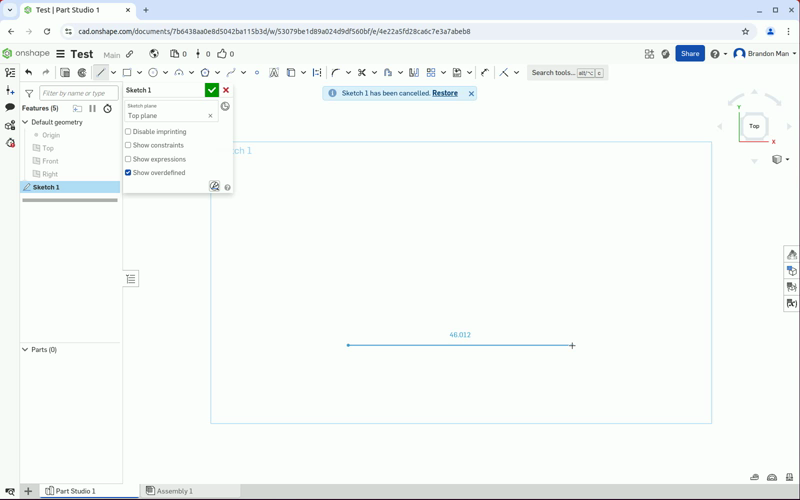
key_down(shift)
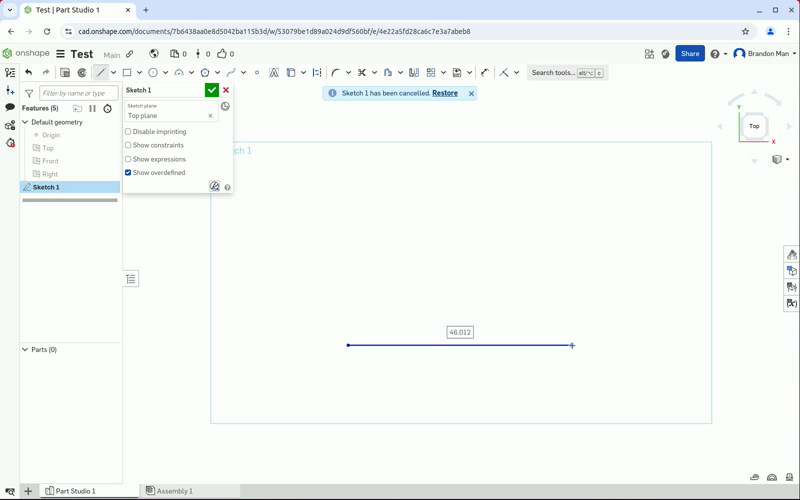
mouse_move(589, 345)
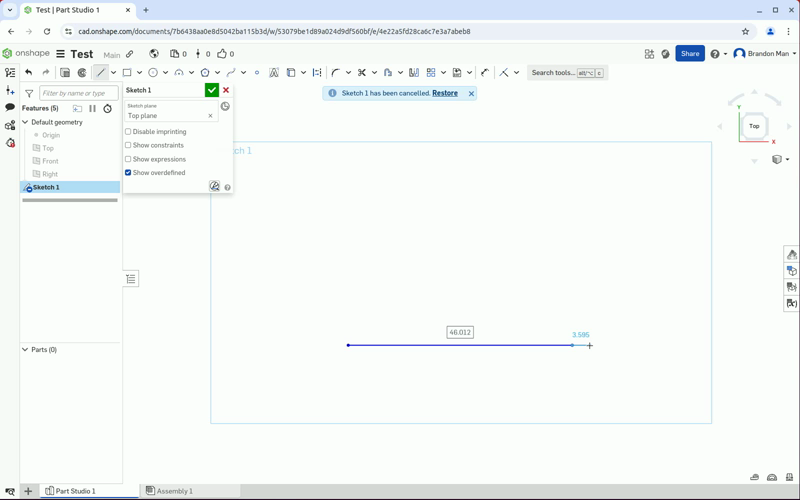
mouse_move(572, 319)
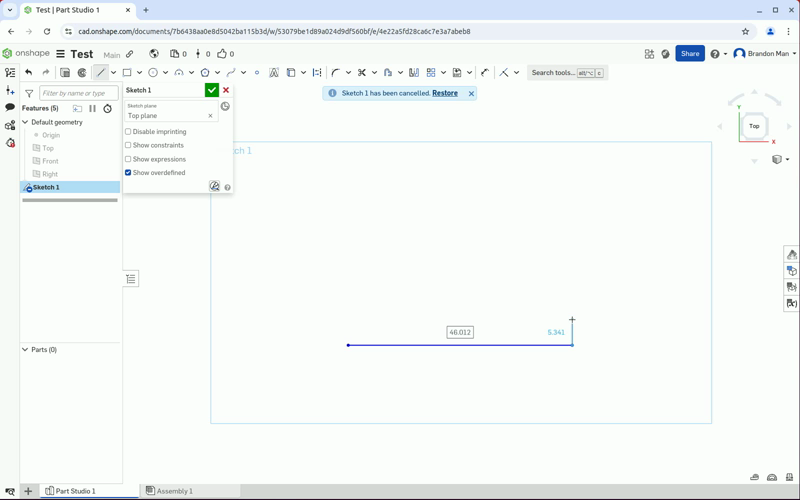
click(572, 319)
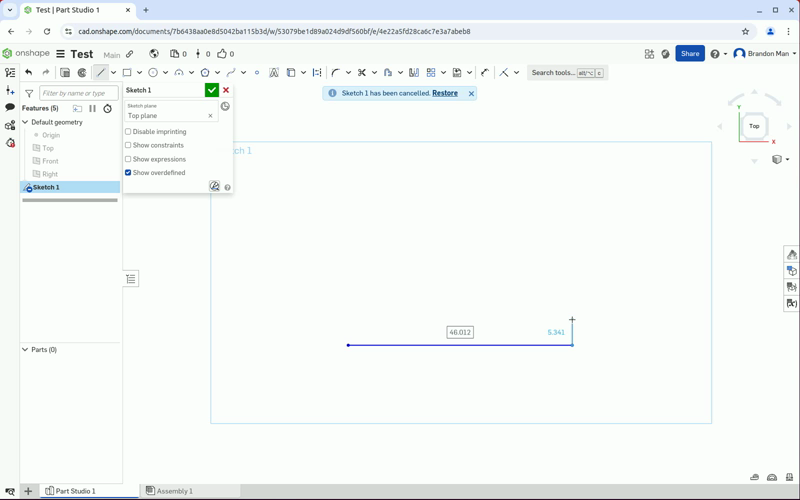
key_up(shift)
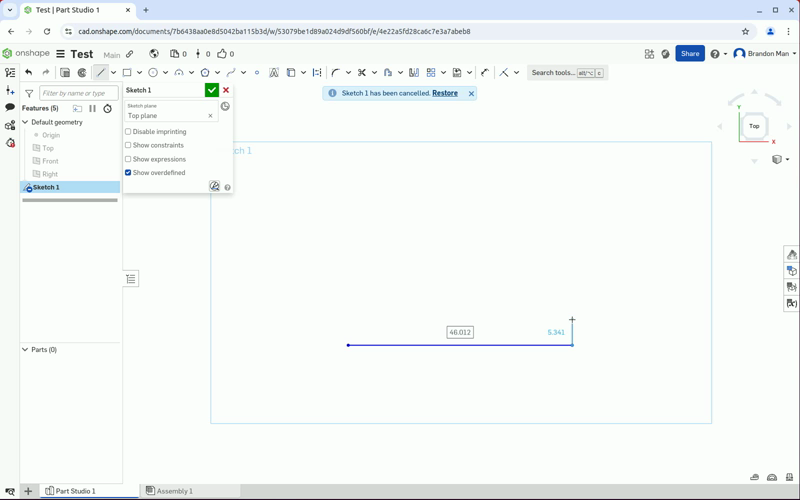
key_down(shift)
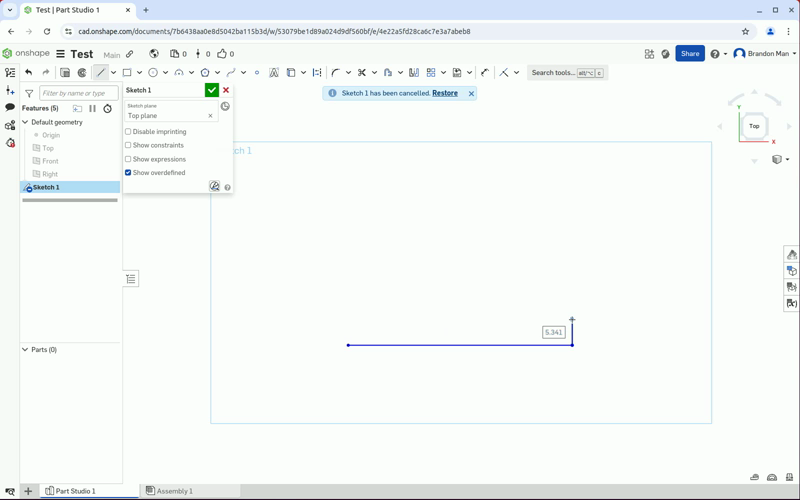
mouse_move(589, 319)
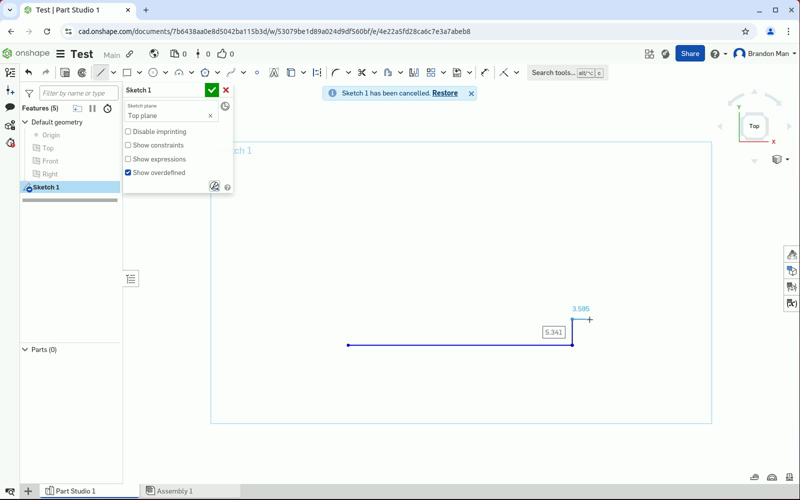
mouse_move(546, 319)
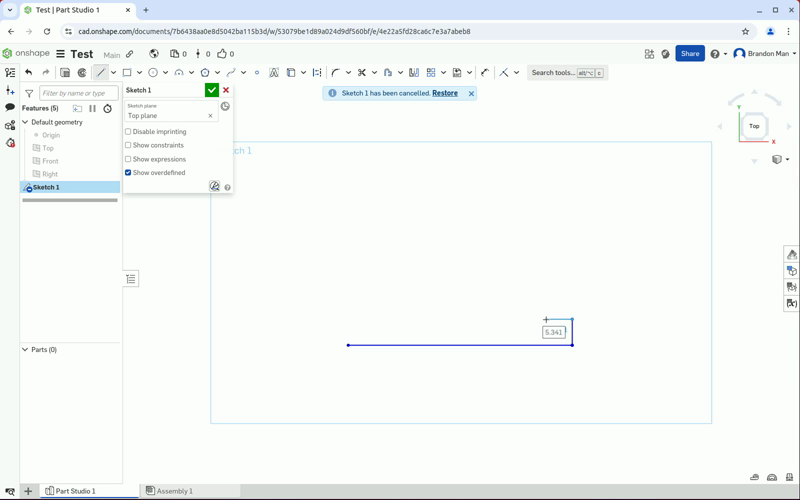
click(546, 319)
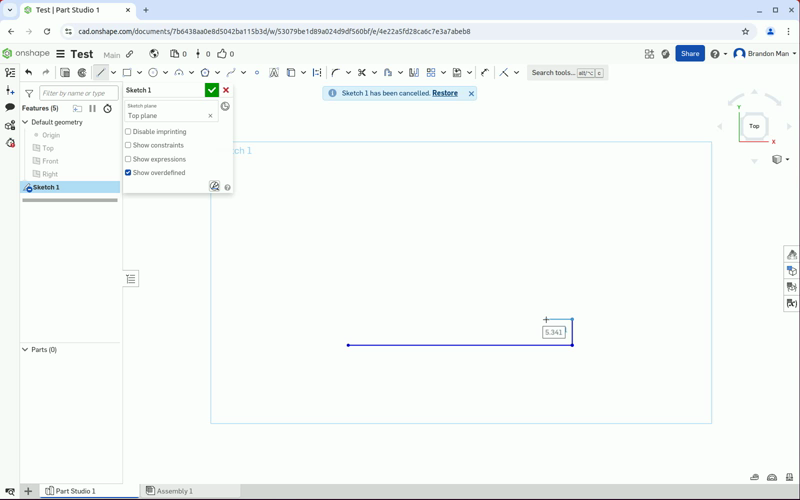
key_up(shift)
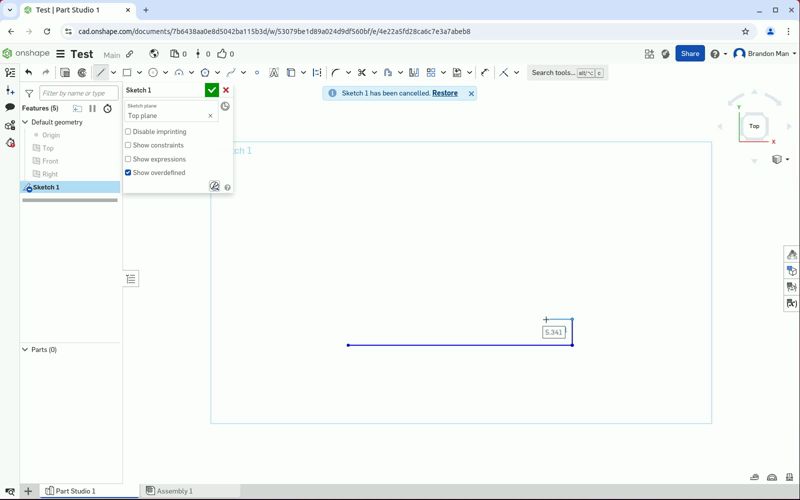
key_down(shift)
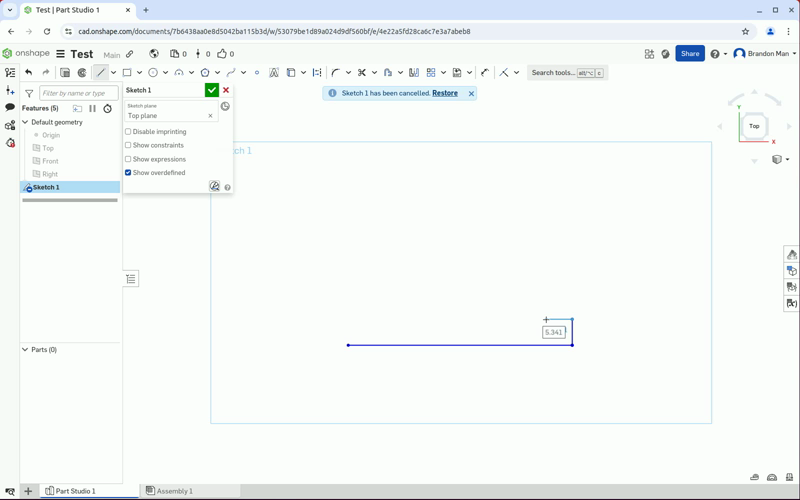
mouse_move(374, 319)
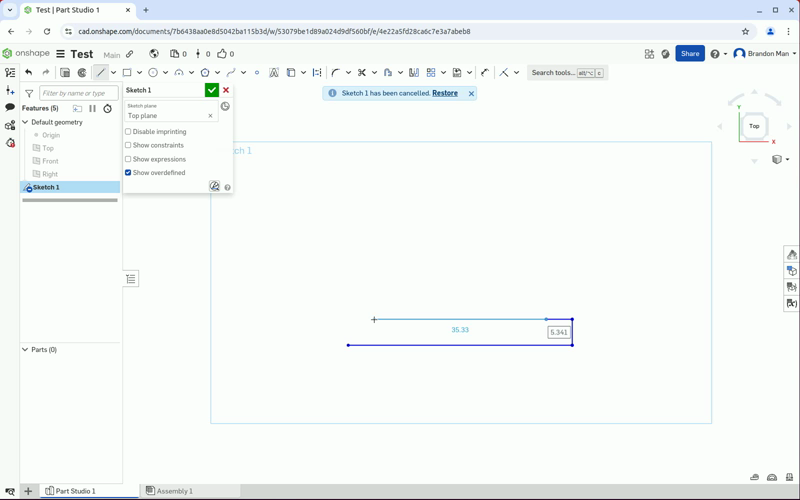
click(374, 319)
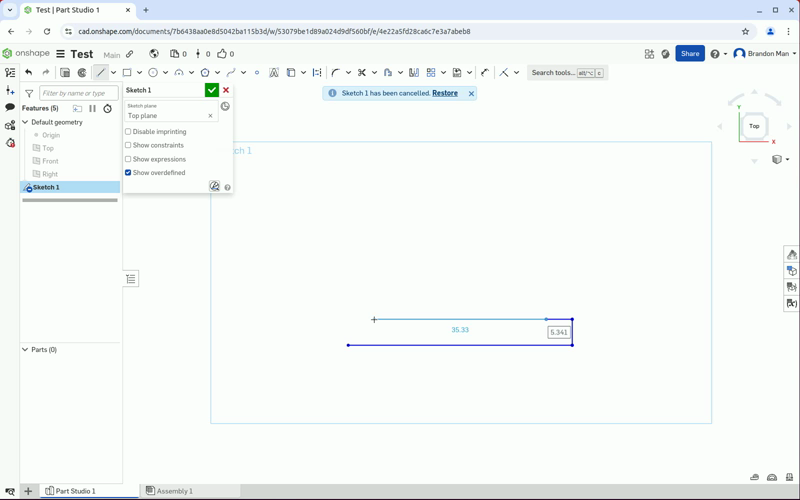
key_up(shift)
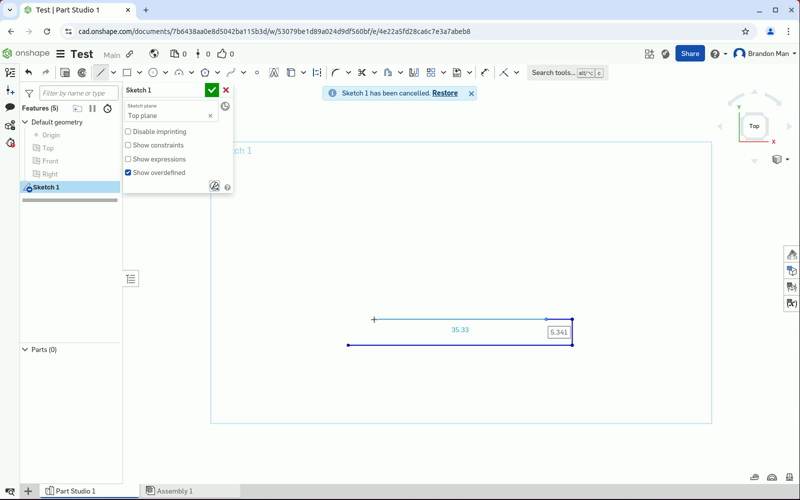
key_down(shift)
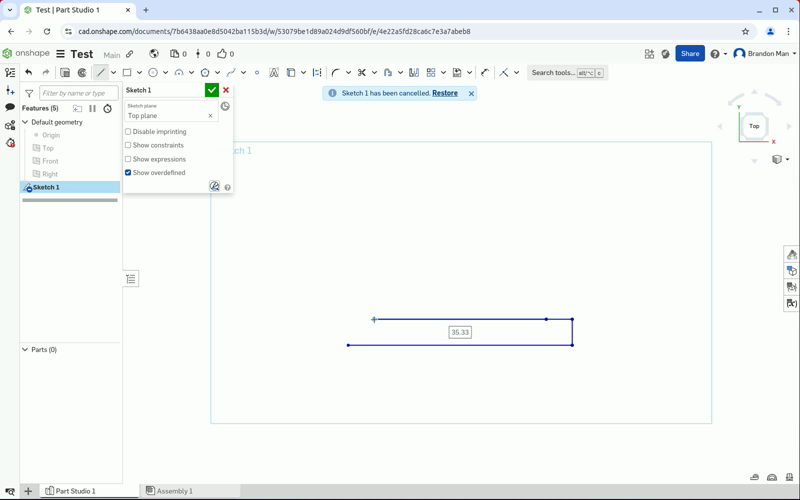
mouse_move(404, 319)
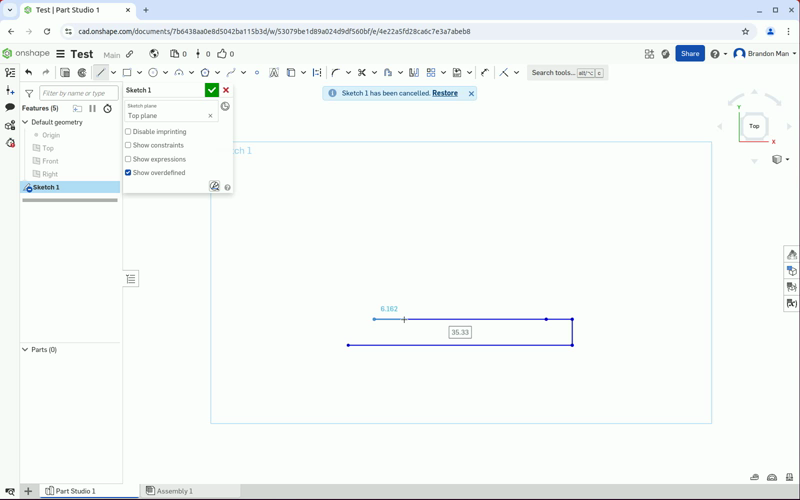
mouse_move(348, 319)
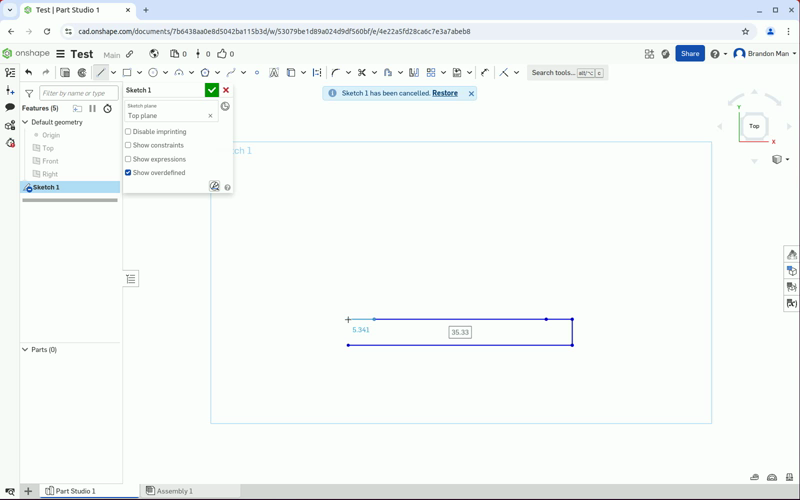
click(348, 319)
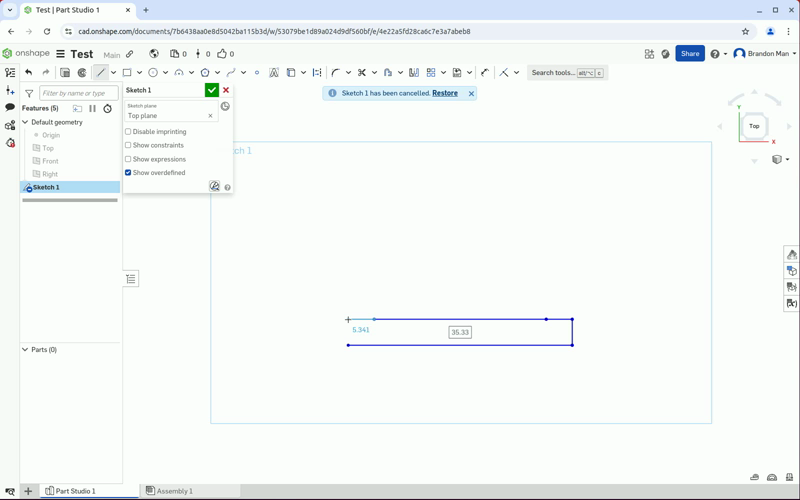
key_up(shift)
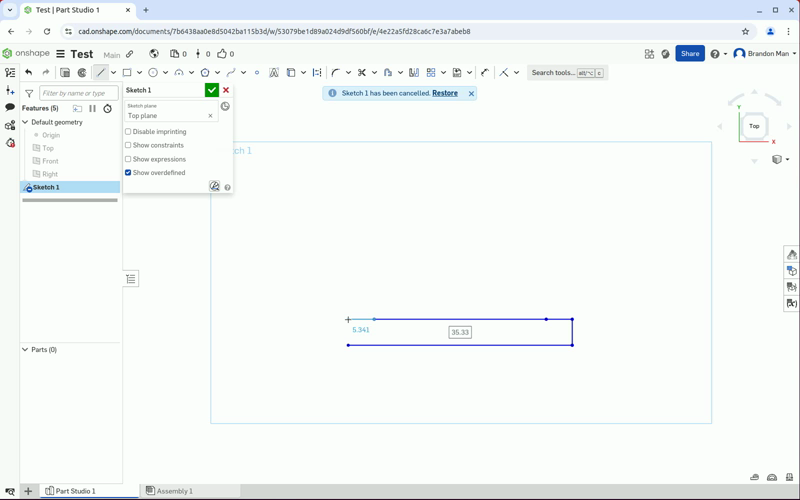
mouse_move(378, 319)
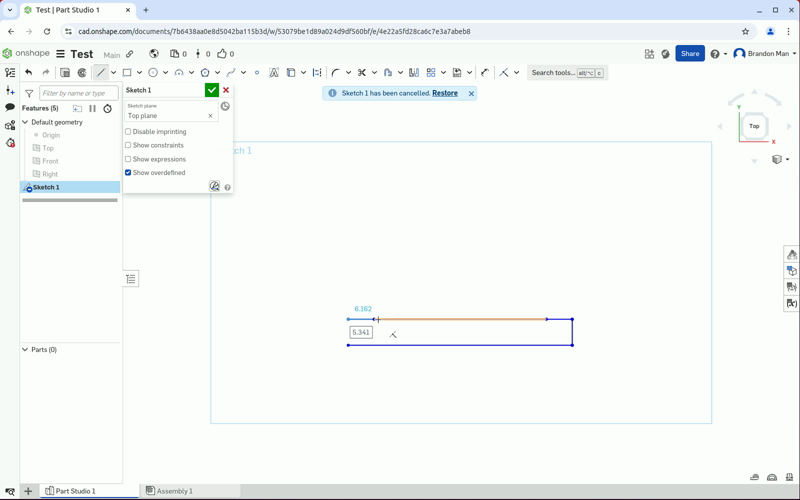
key_down(shift)
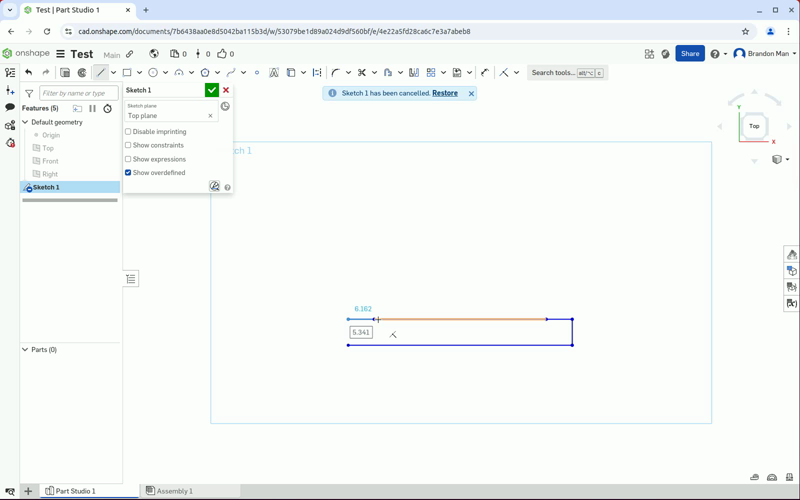
mouse_move(348, 345)
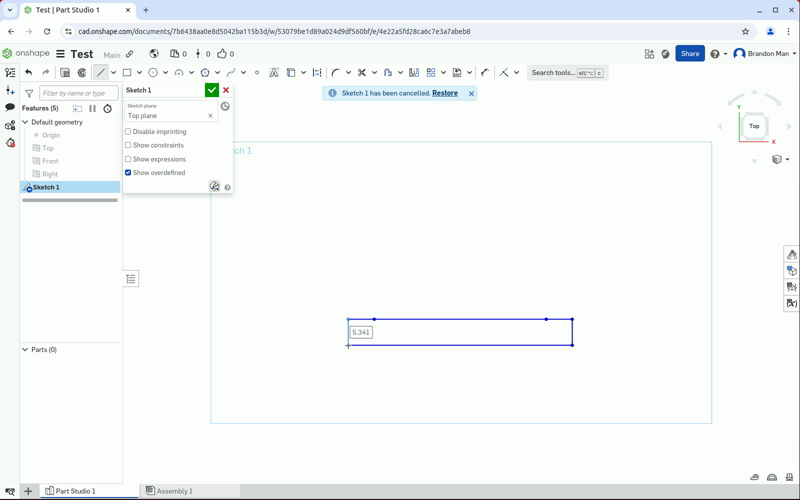
key_up(shift)
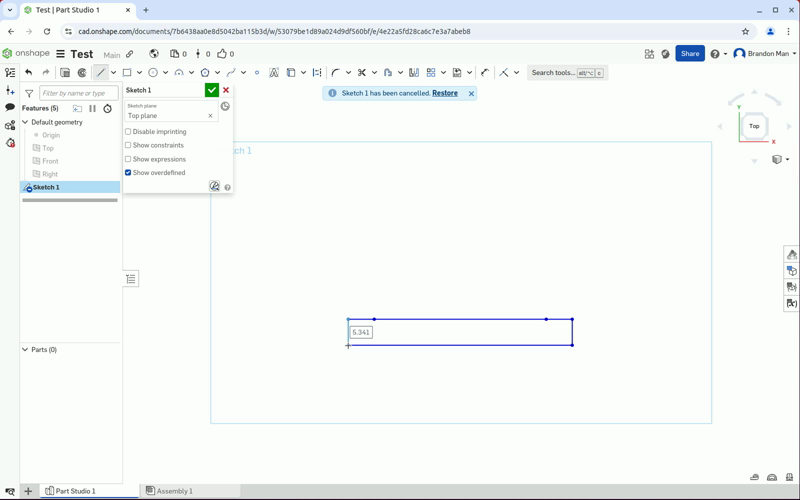
click(348, 345)
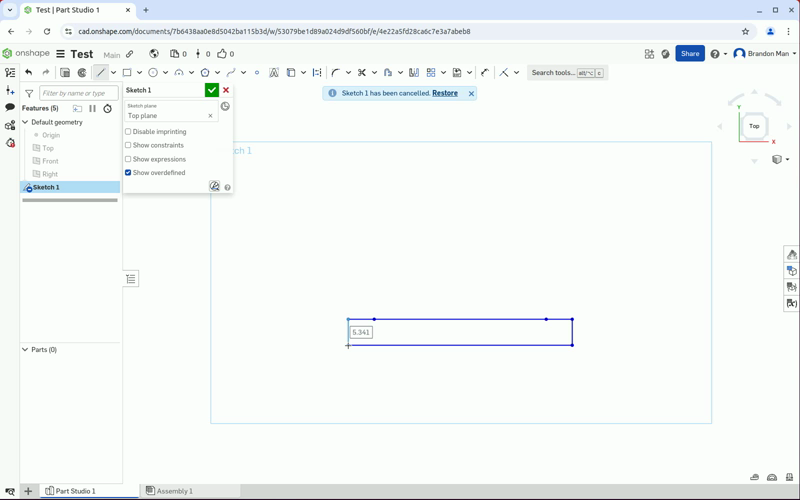
key(esc)
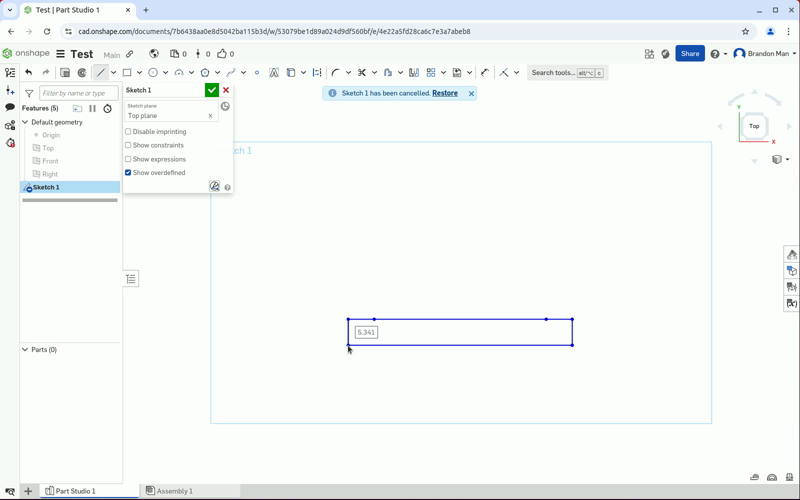
mouse_move(452, 334)
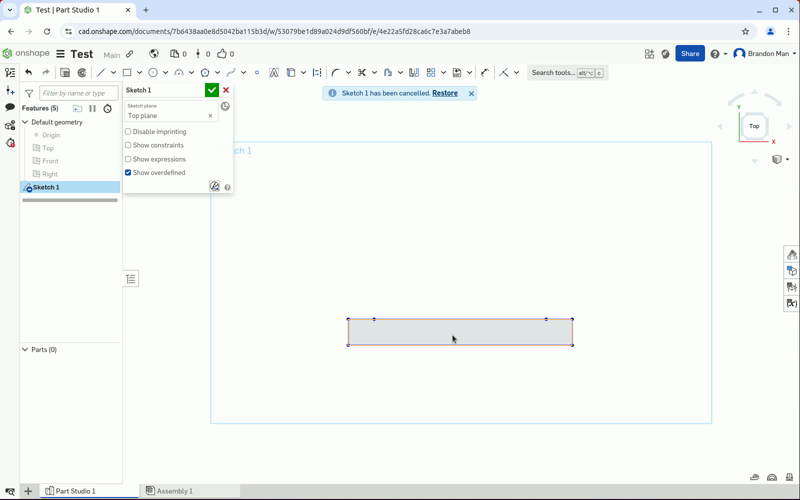
click(452, 334)
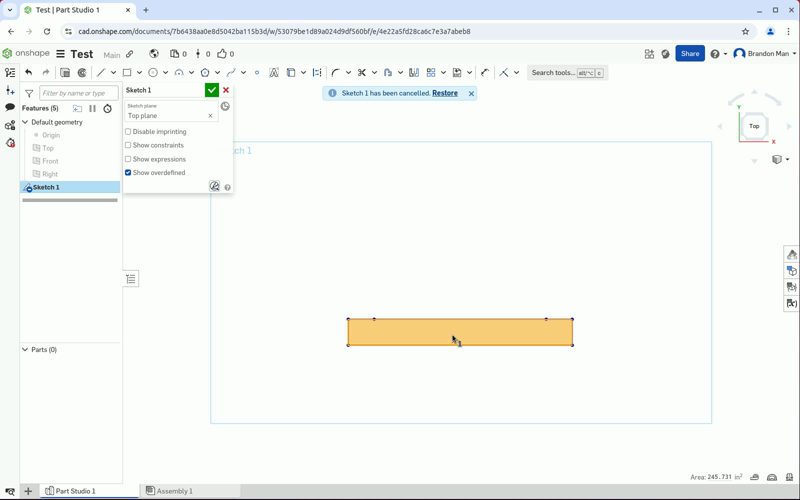
mouse_move(73, 352)
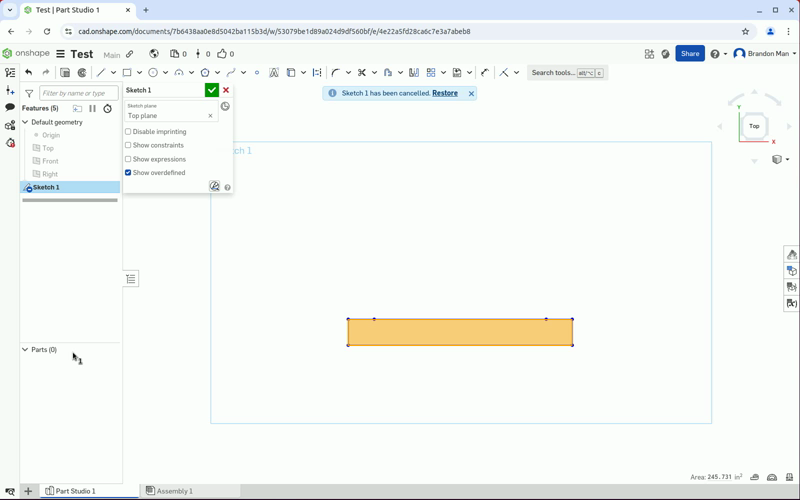
key(shift+y)
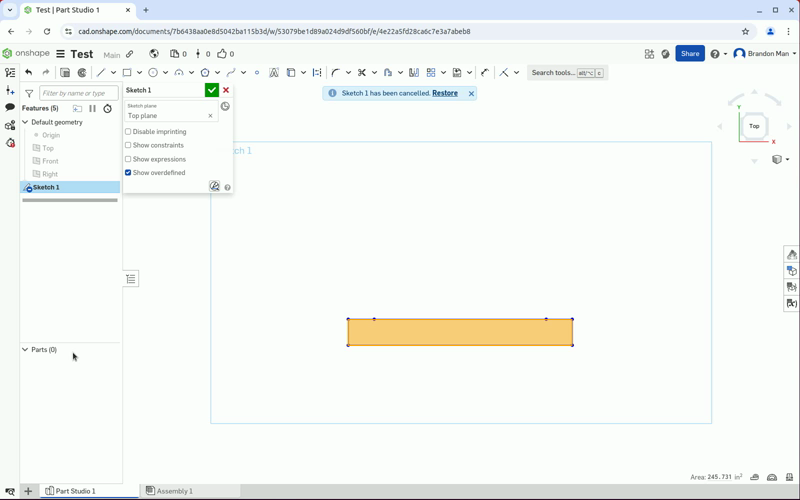
key(shift+e)
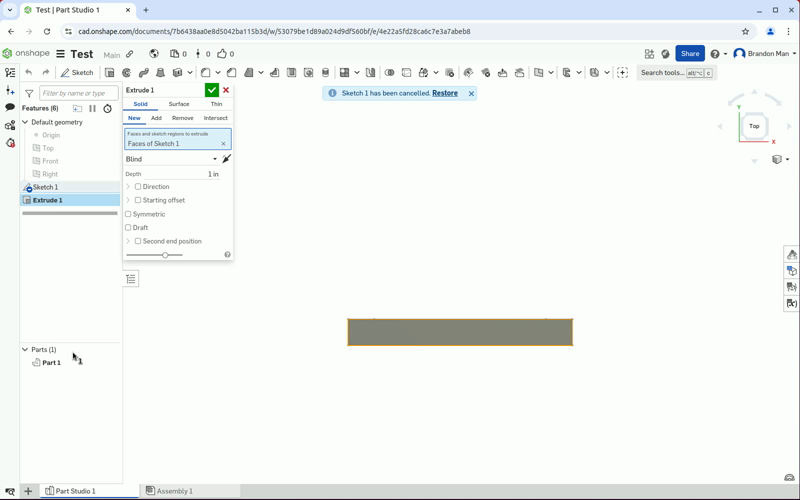
mouse_move(143, 106)
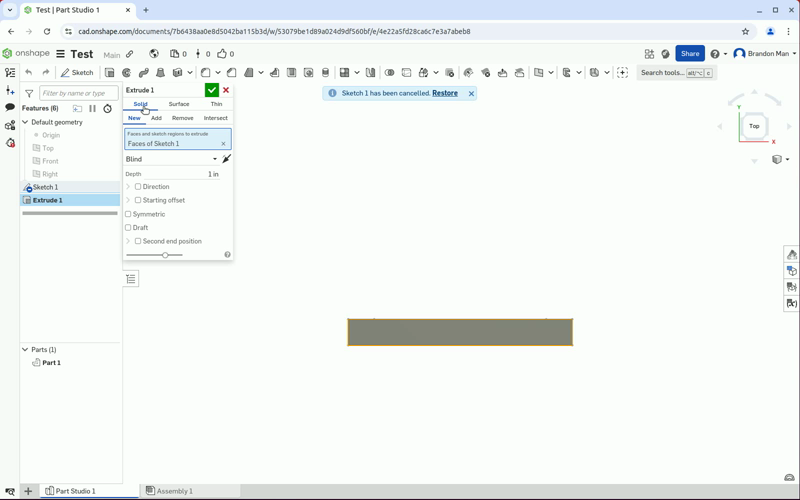
click(143, 106)
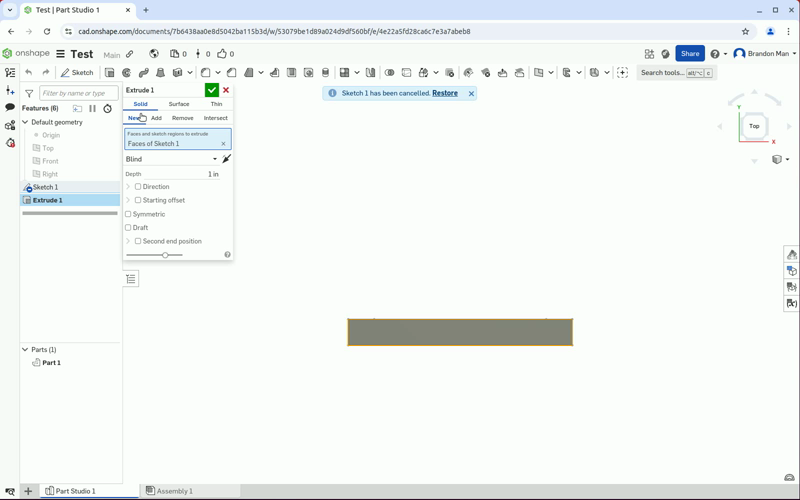
mouse_move(137, 120)
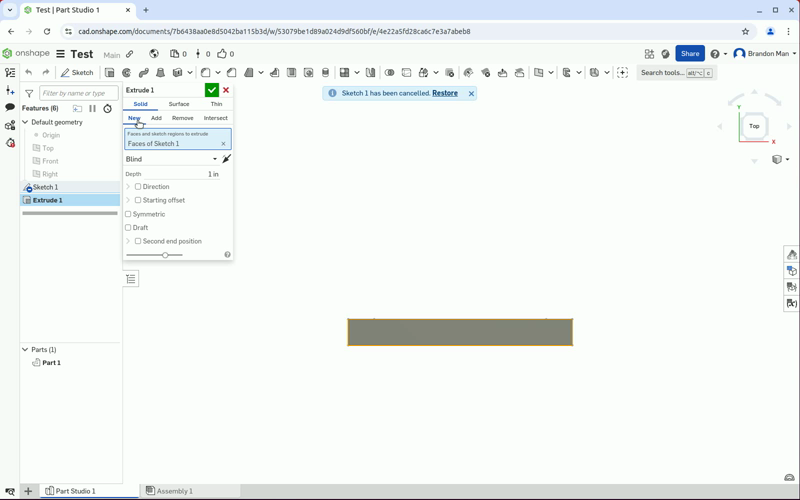
click(137, 120)
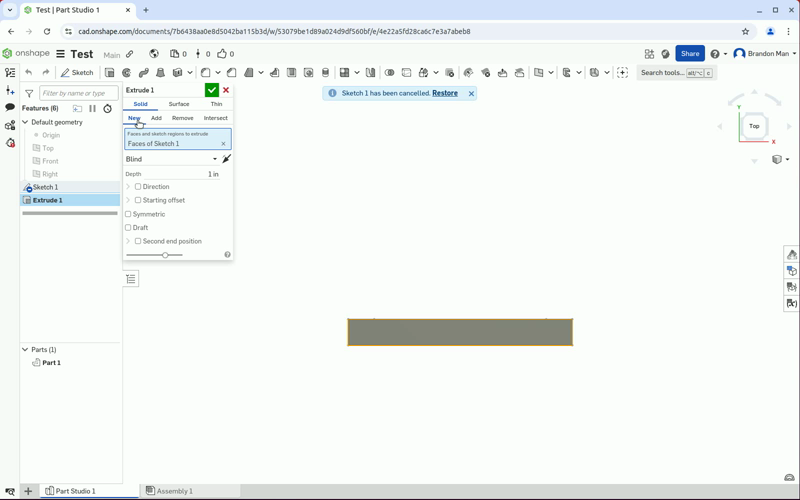
key(tab, 4)
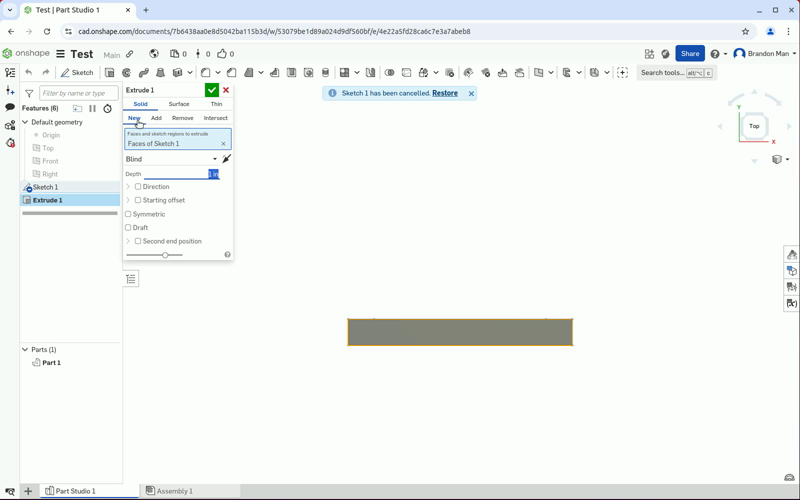
text(5.055)
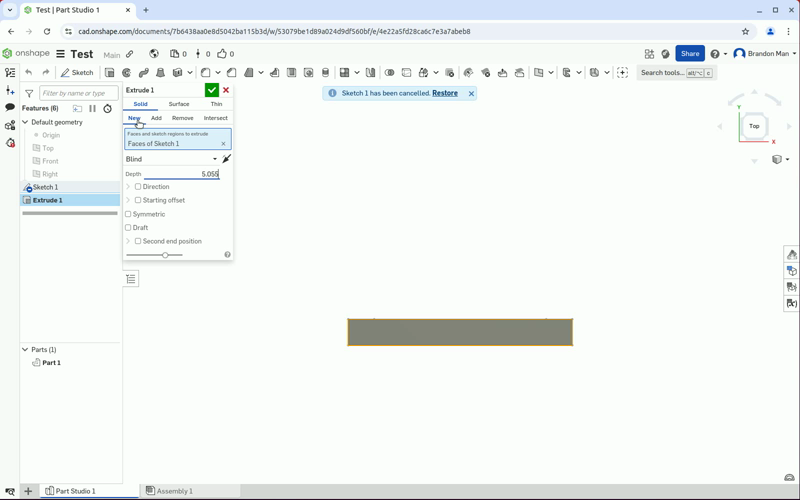
key(enter)
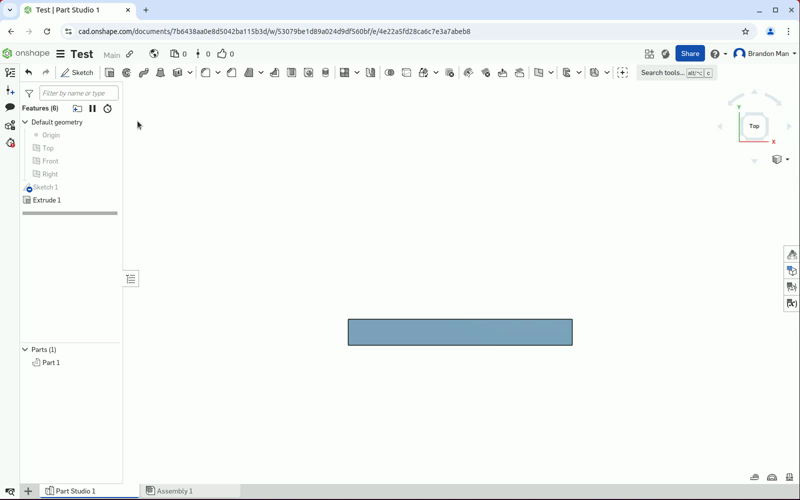
key(shift+h)
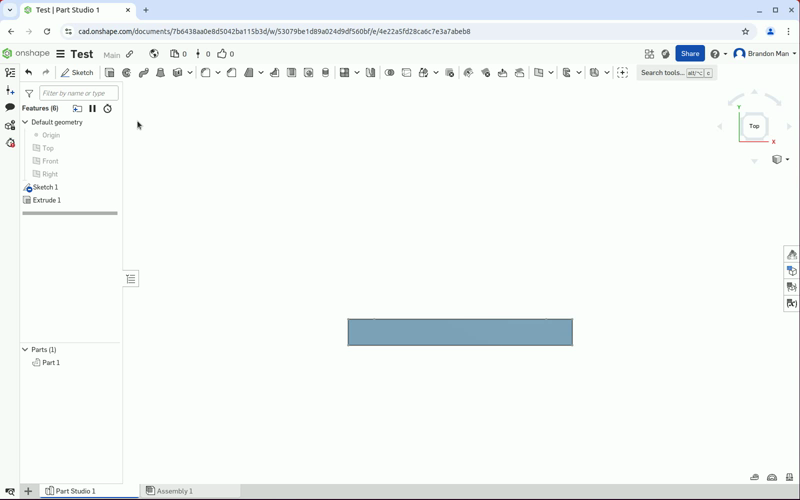
key(shift+h)
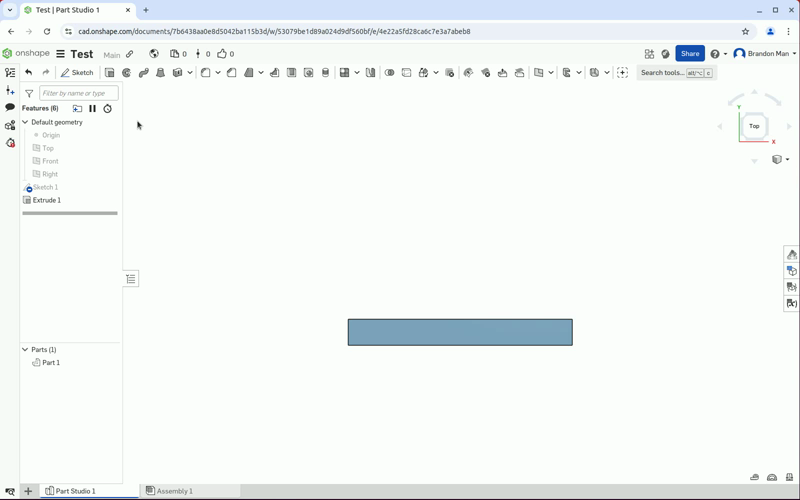
mouse_move(73, 189)
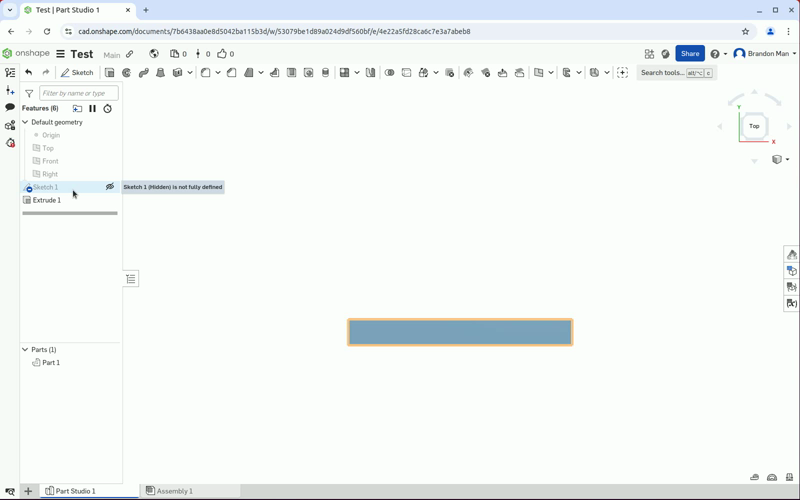
click(73, 189)
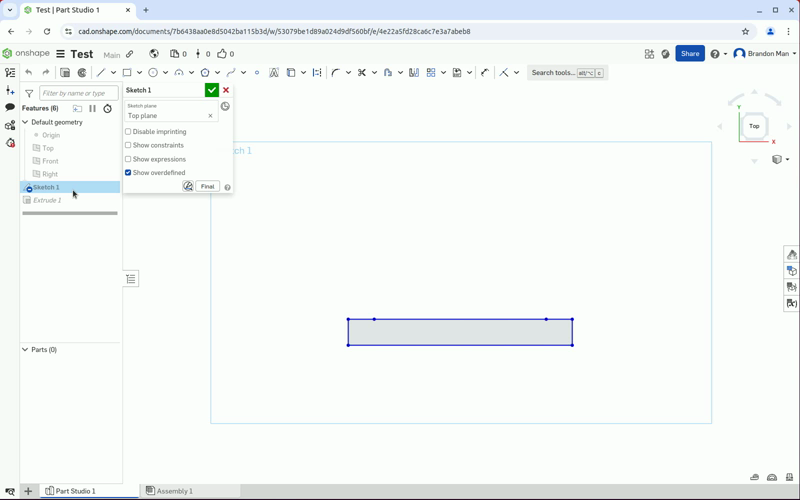
mouse_move(229, 92)
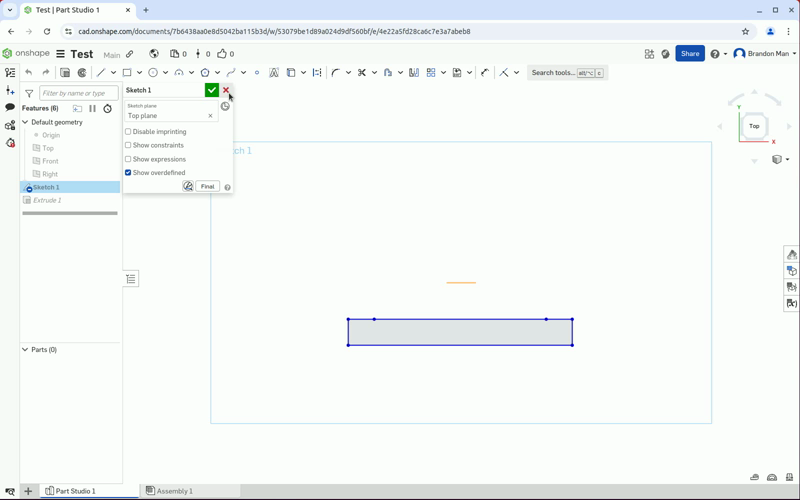
click(229, 92)
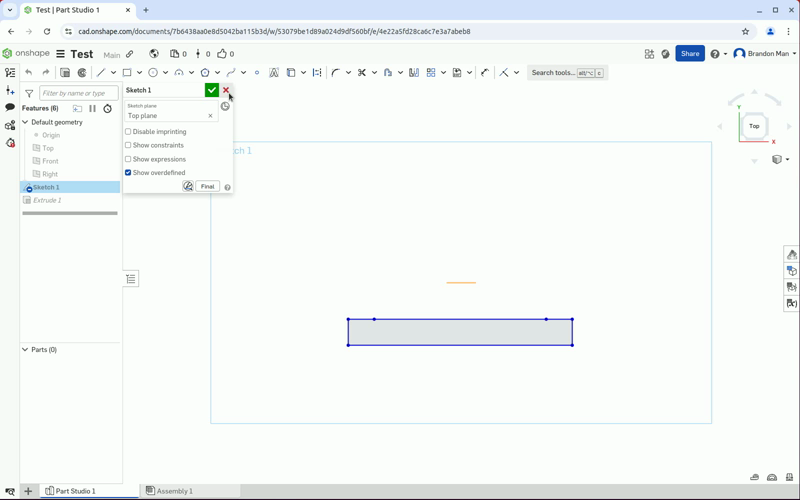
key(shift+s)
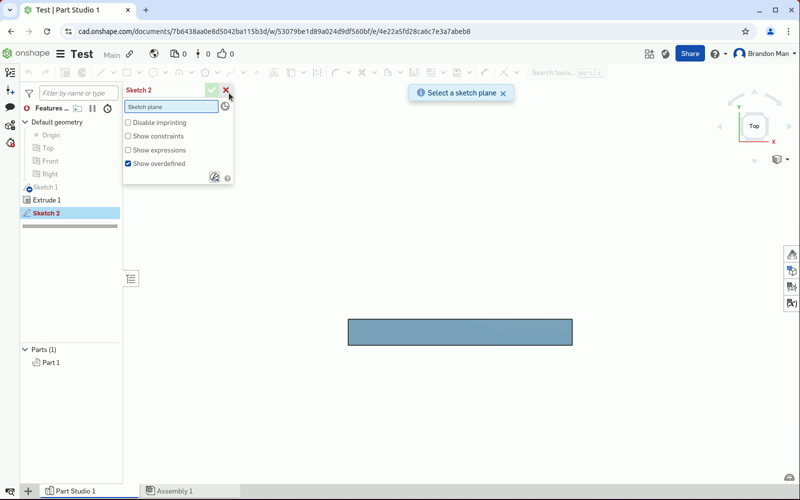
mouse_move(73, 150)
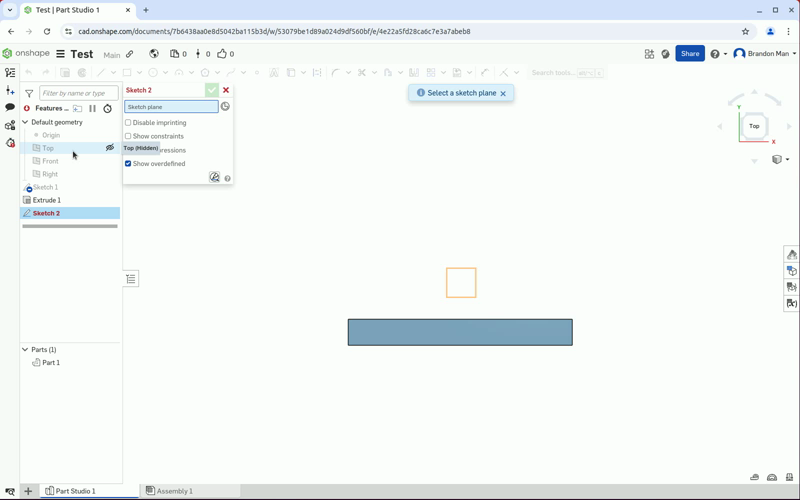
click(73, 150)
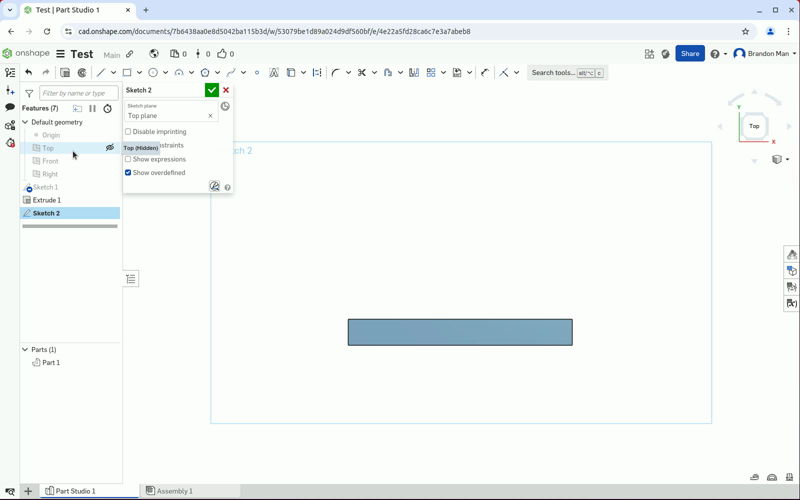
mouse_move(73, 352)
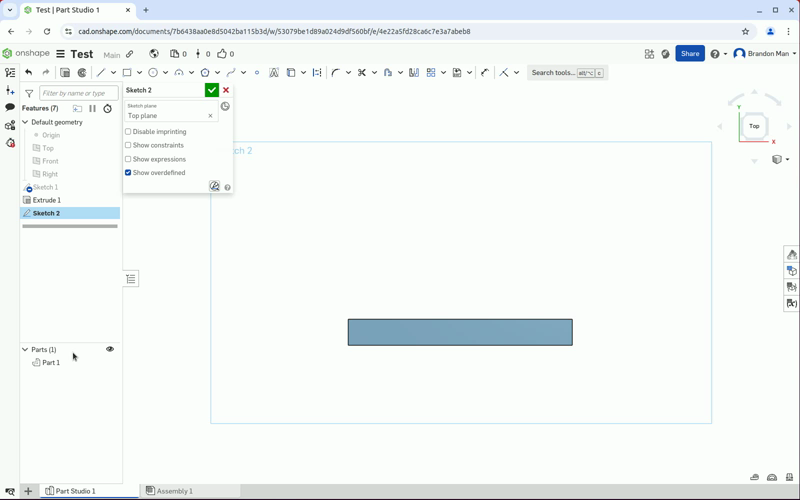
key(y)
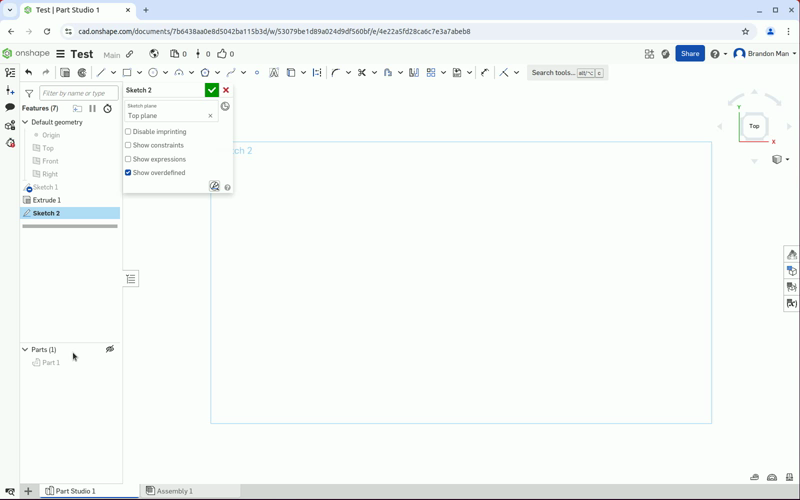
key(l)
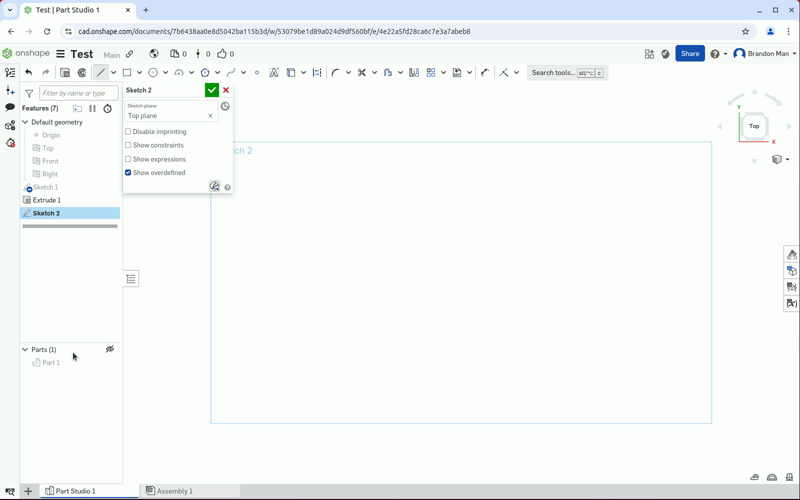
key_down(shift)
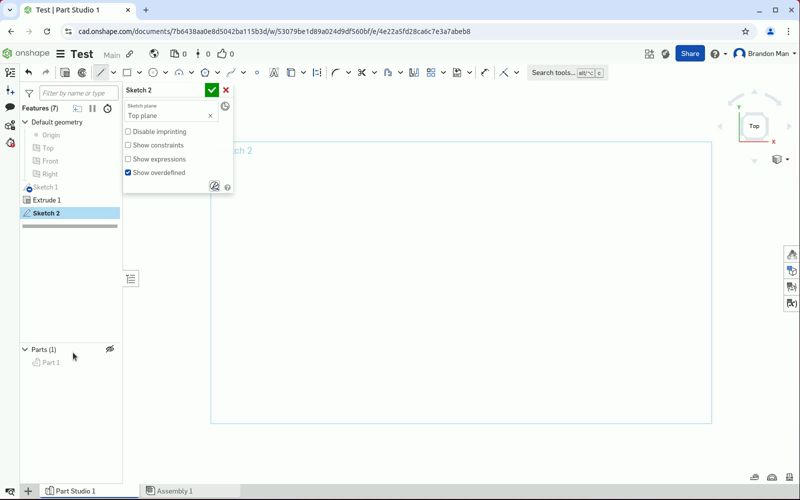
mouse_move(372, 320)
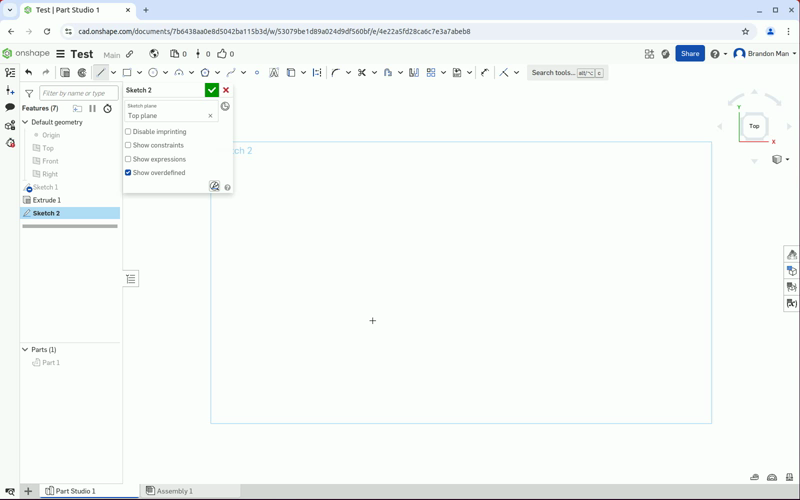
click(372, 320)
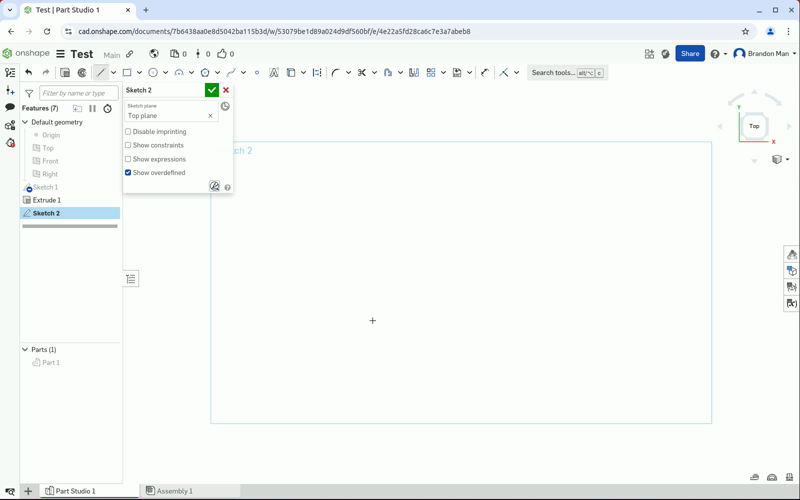
key_up(shift)
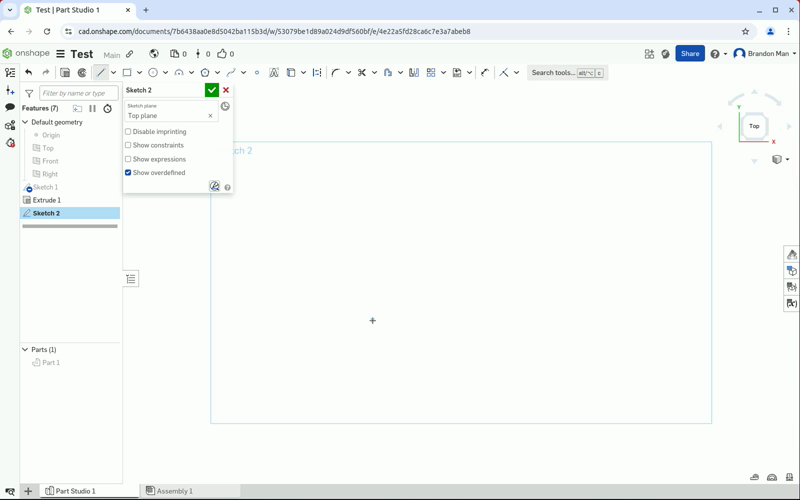
key_down(shift)
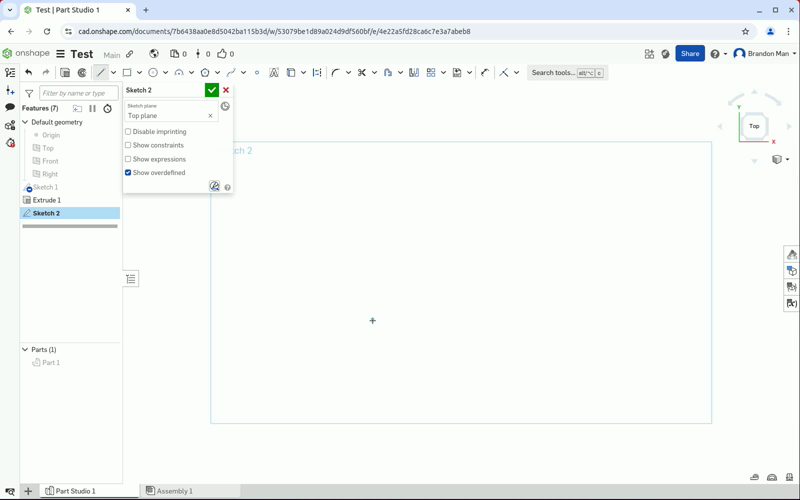
mouse_move(546, 320)
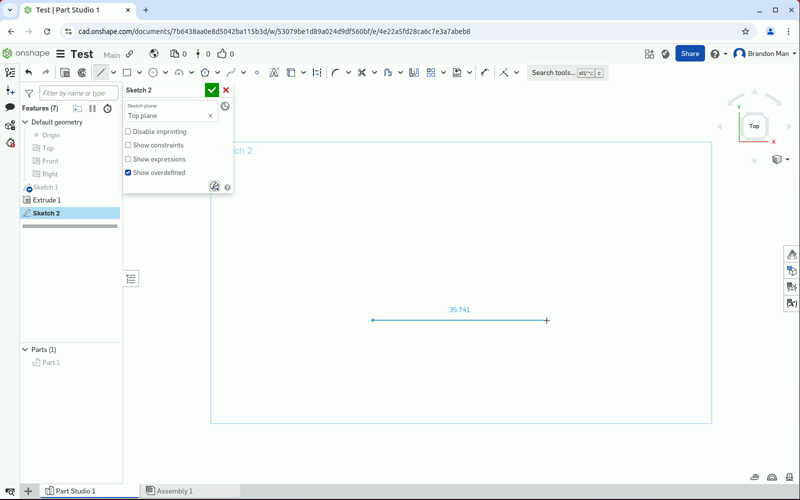
click(546, 320)
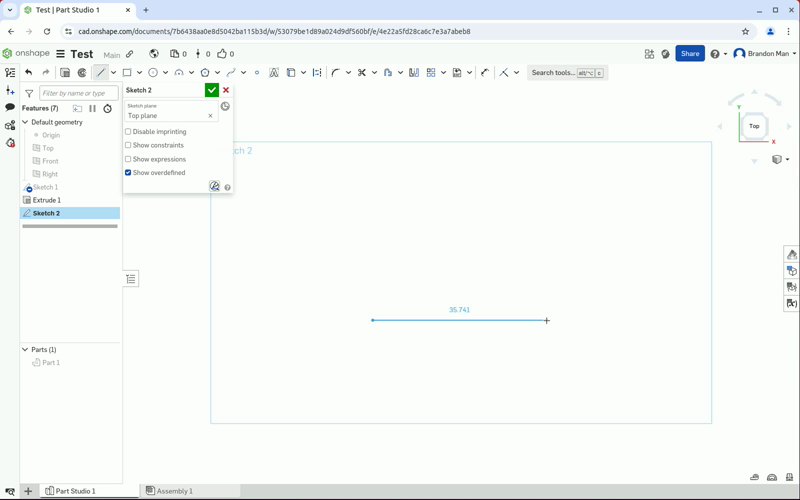
key_up(shift)
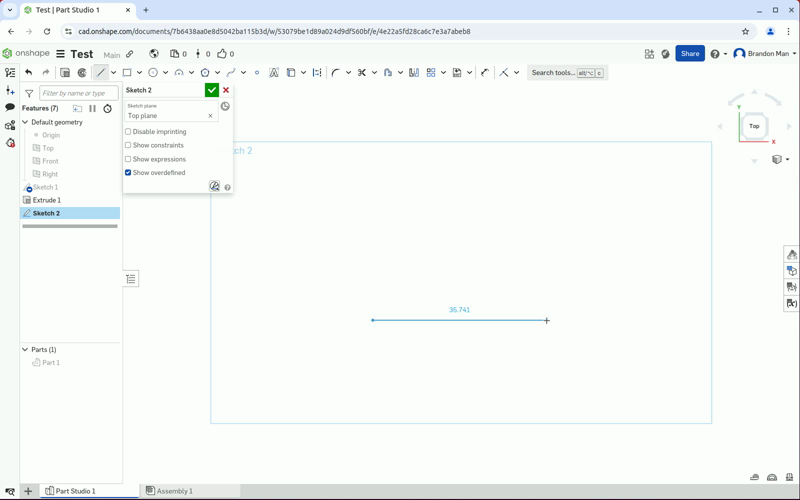
key_down(shift)
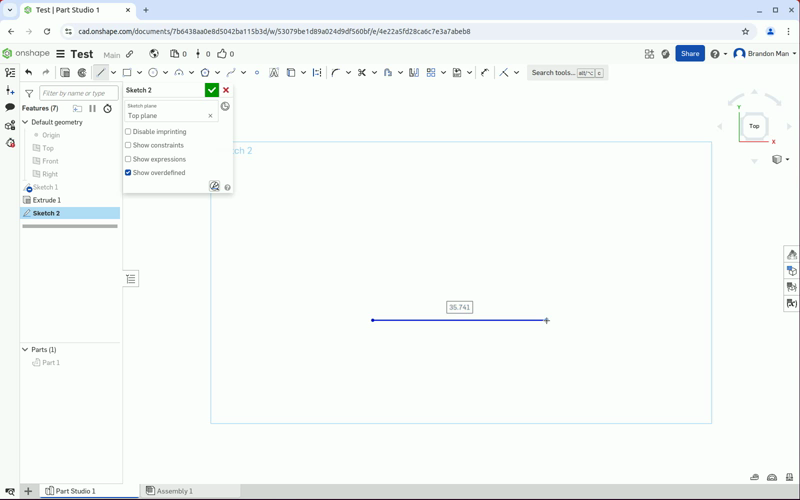
mouse_move(546, 258)
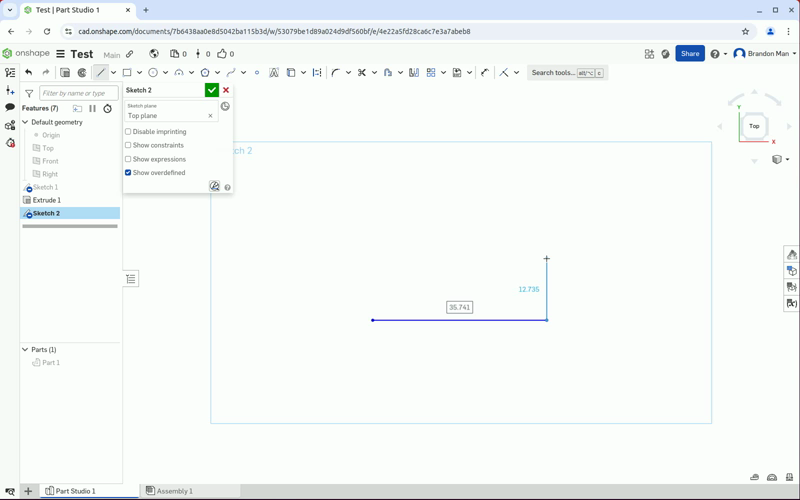
click(546, 258)
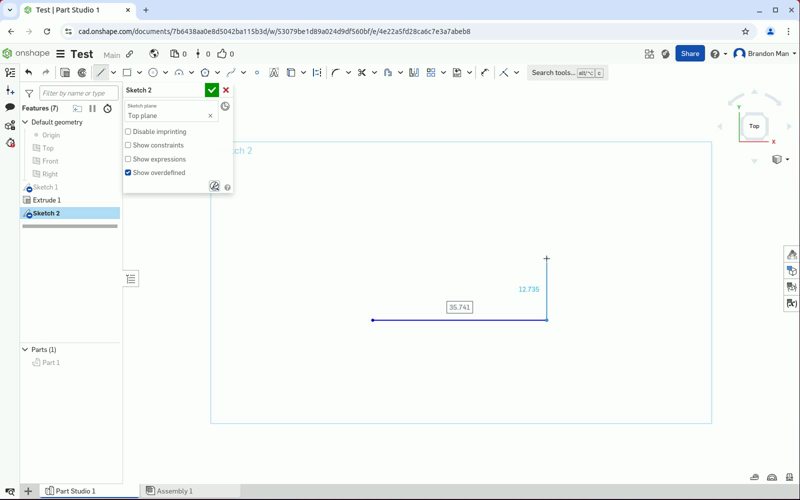
key_up(shift)
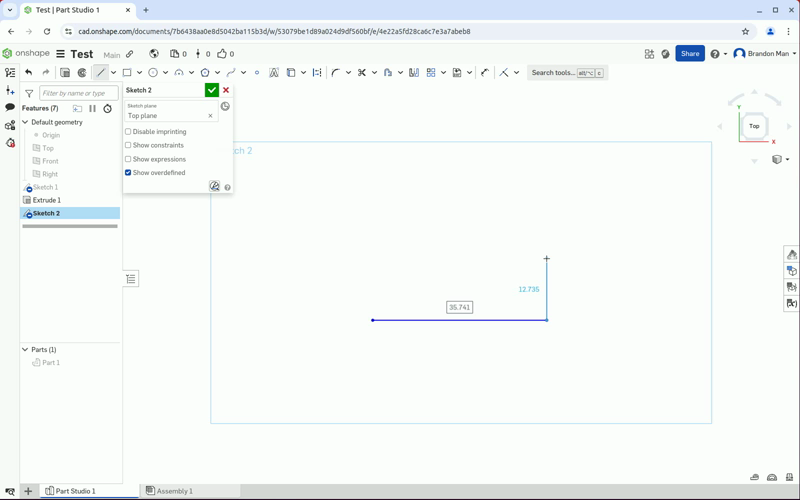
key_down(shift)
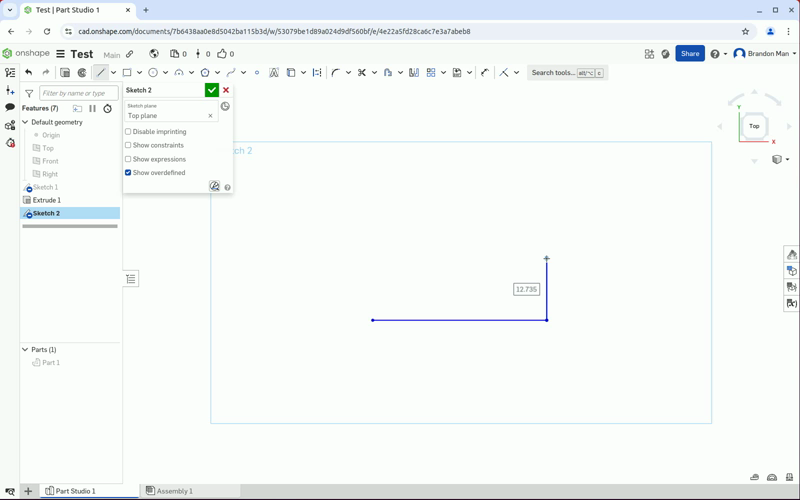
mouse_move(576, 258)
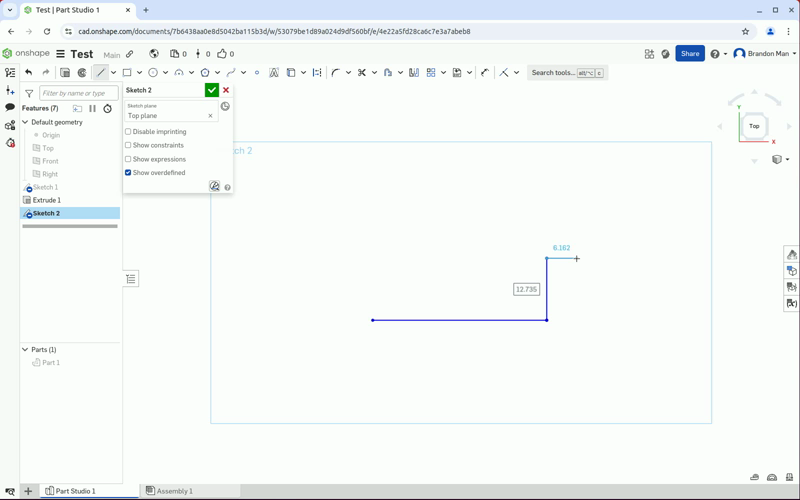
mouse_move(510, 258)
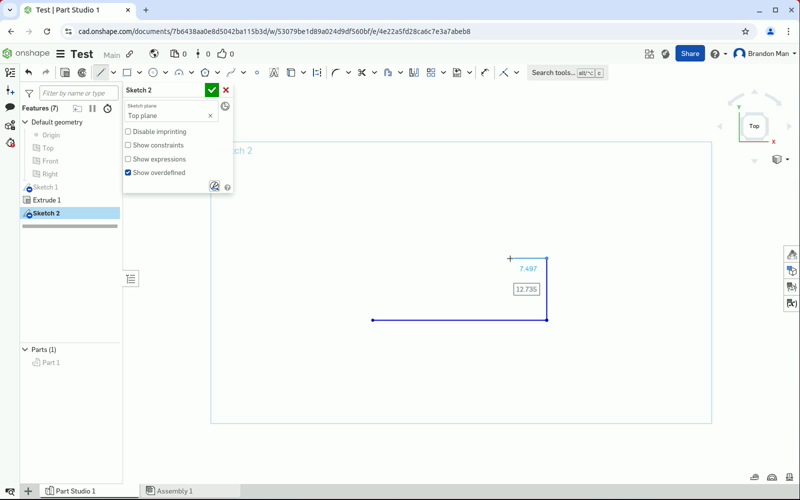
click(510, 258)
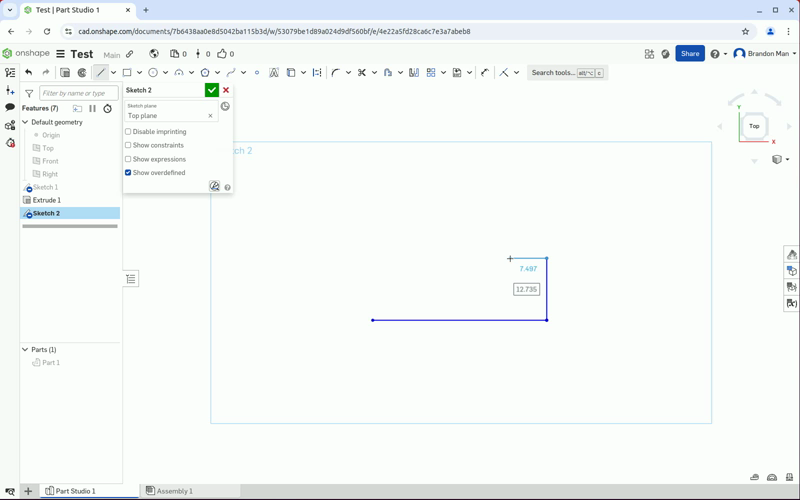
key_up(shift)
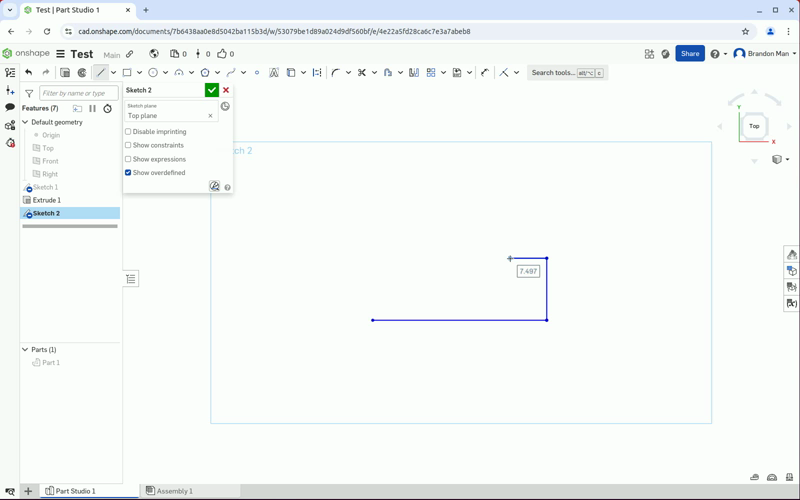
key_down(shift)
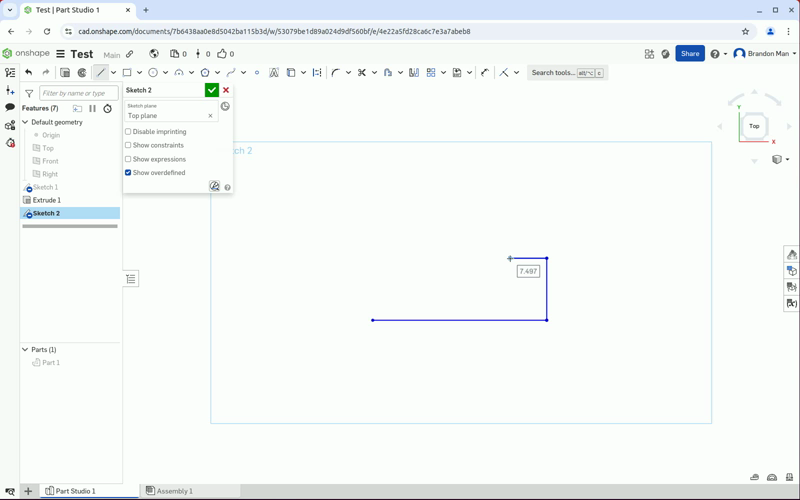
mouse_move(540, 258)
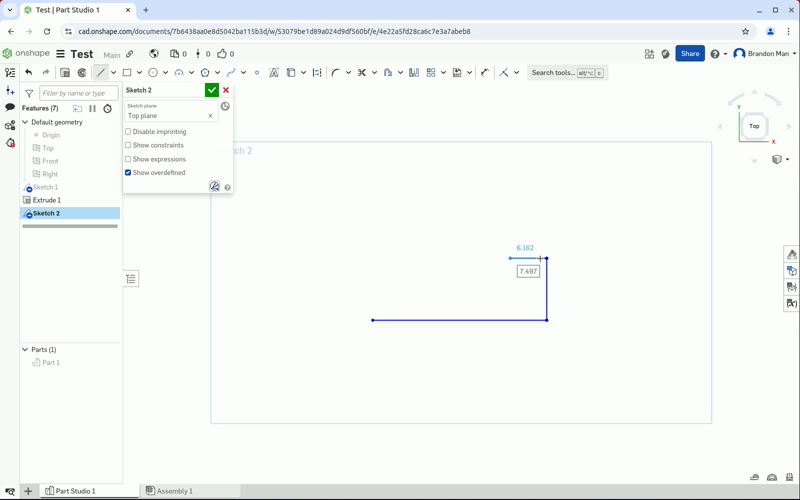
mouse_move(497, 258)
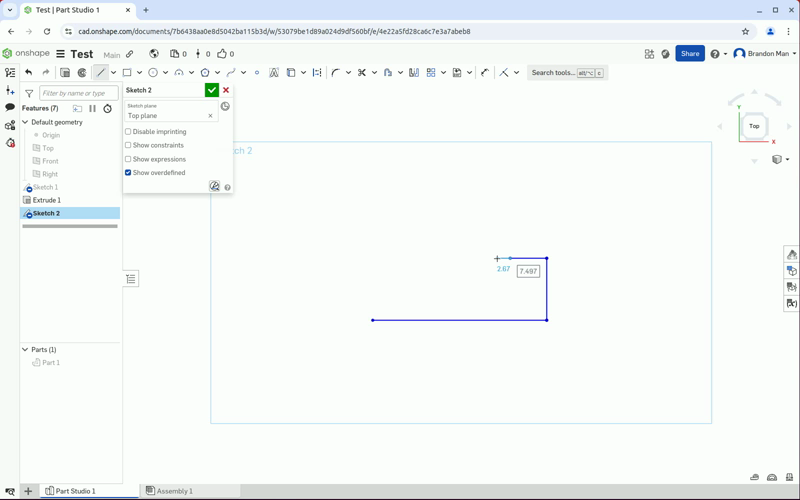
click(497, 258)
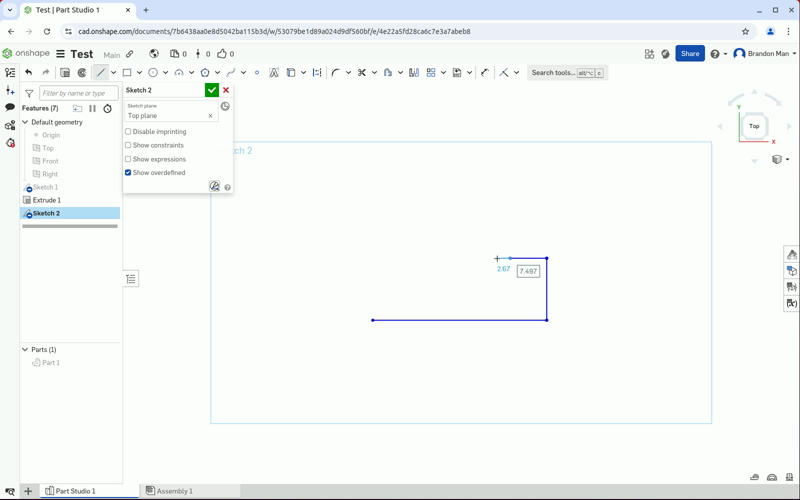
key_up(shift)
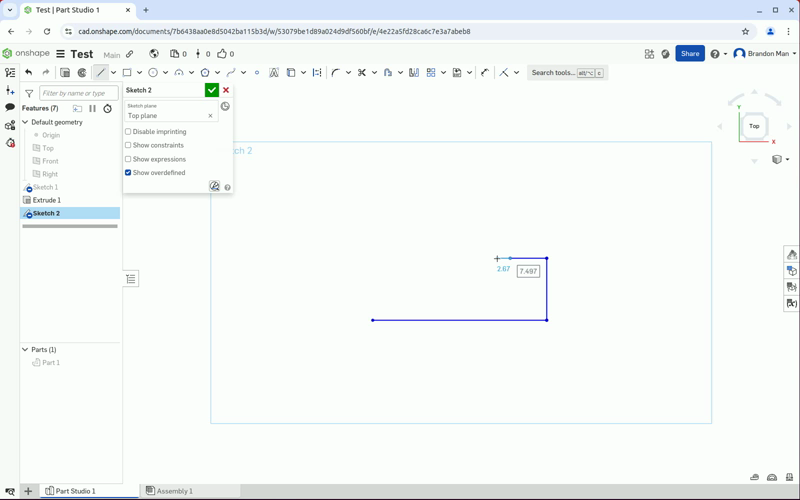
key_down(shift)
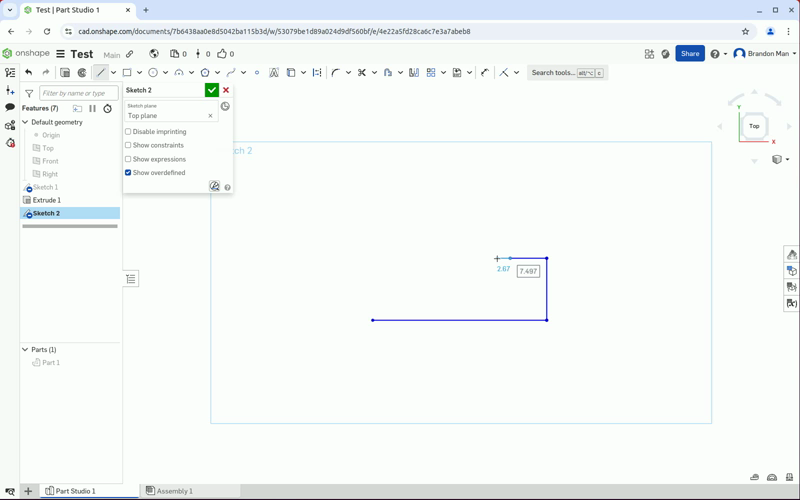
mouse_move(422, 258)
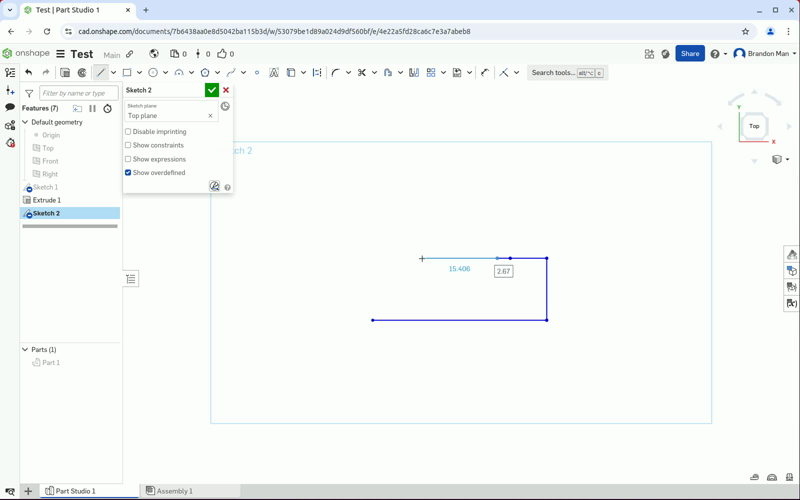
click(422, 258)
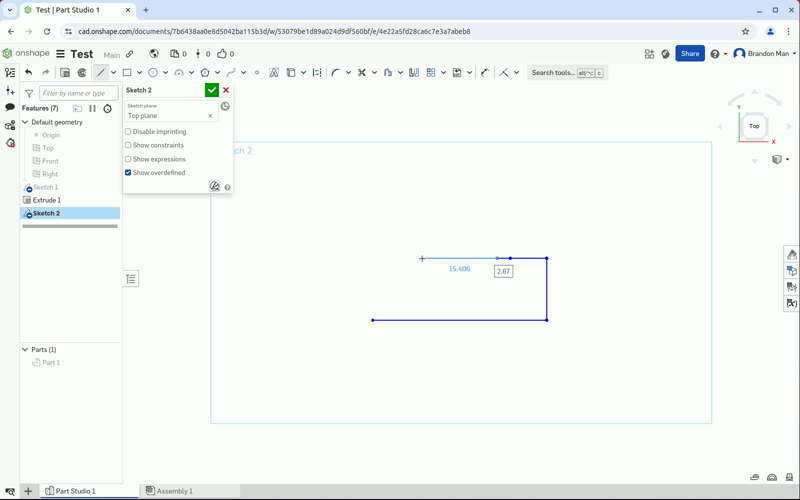
key_up(shift)
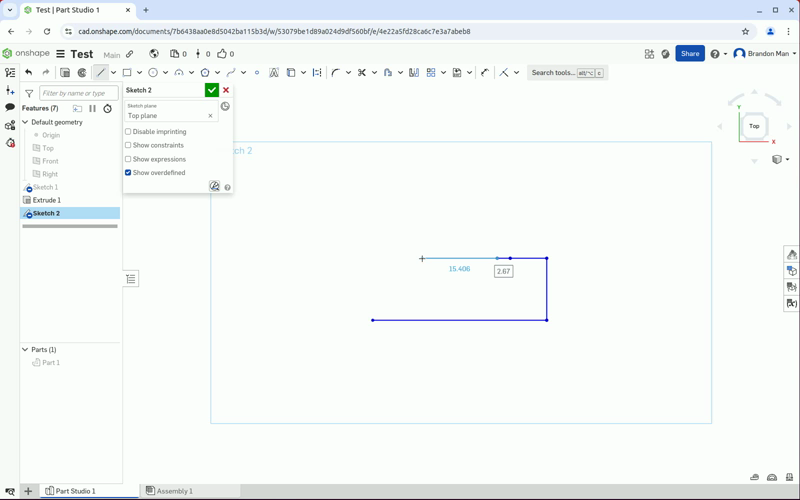
key_down(shift)
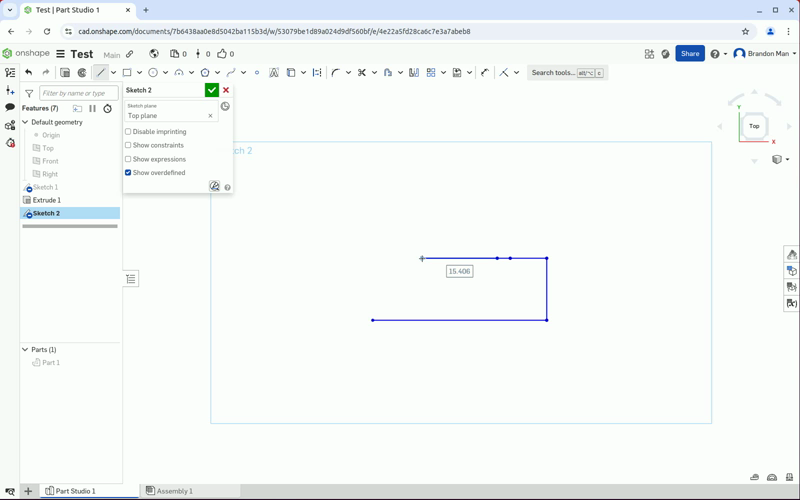
mouse_move(452, 258)
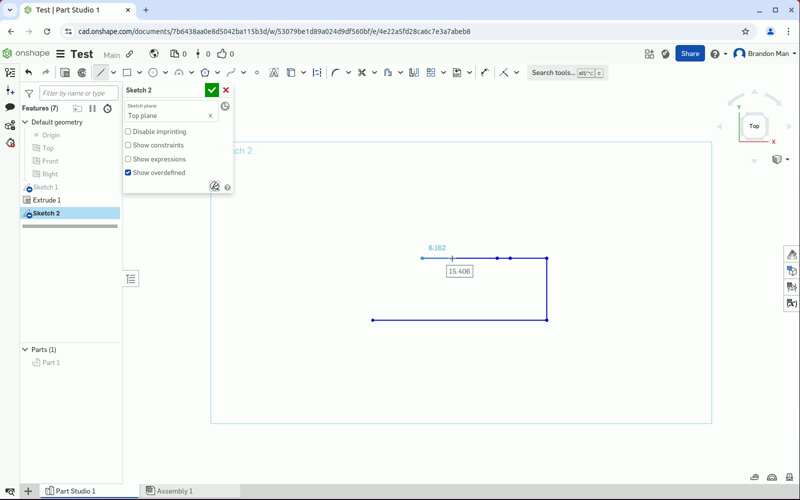
mouse_move(409, 258)
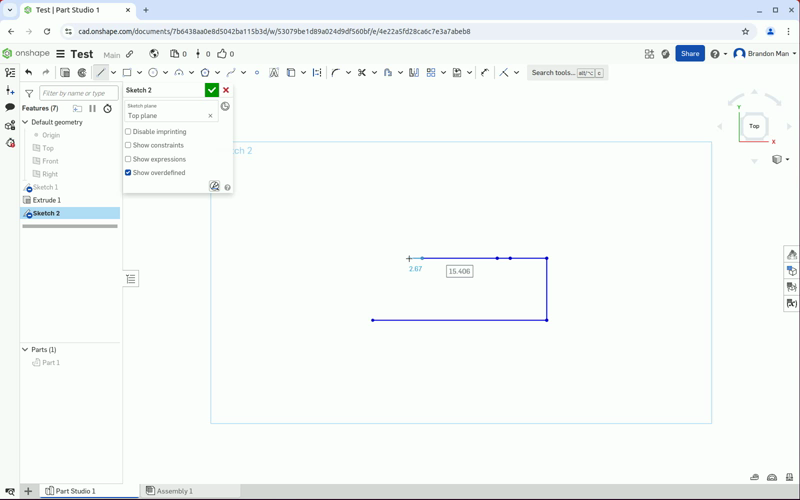
click(409, 258)
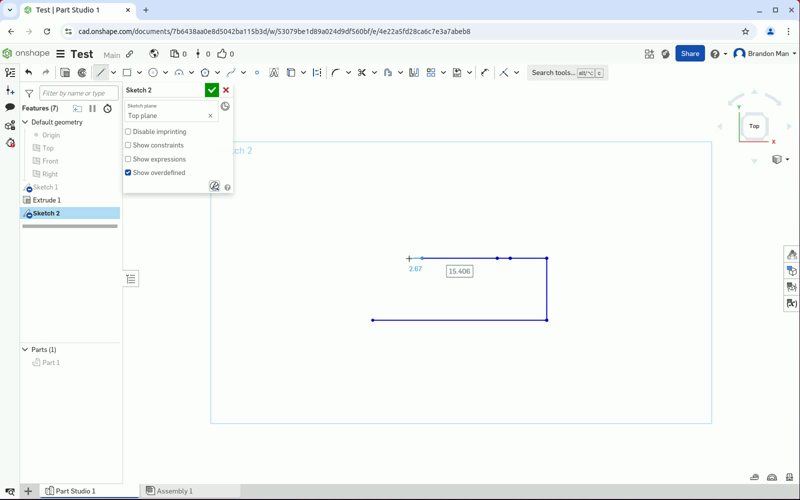
key_up(shift)
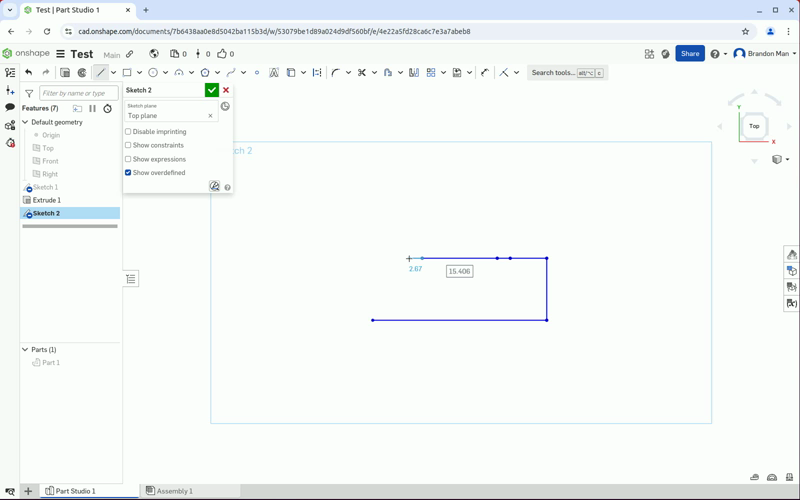
key_down(shift)
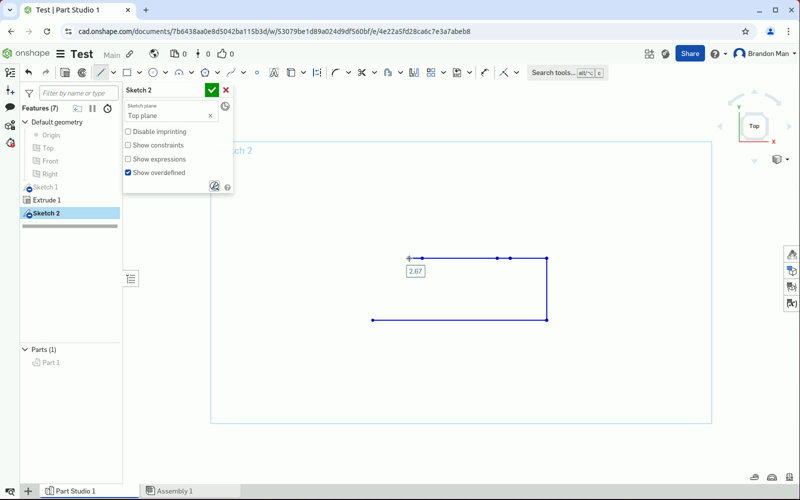
mouse_move(439, 258)
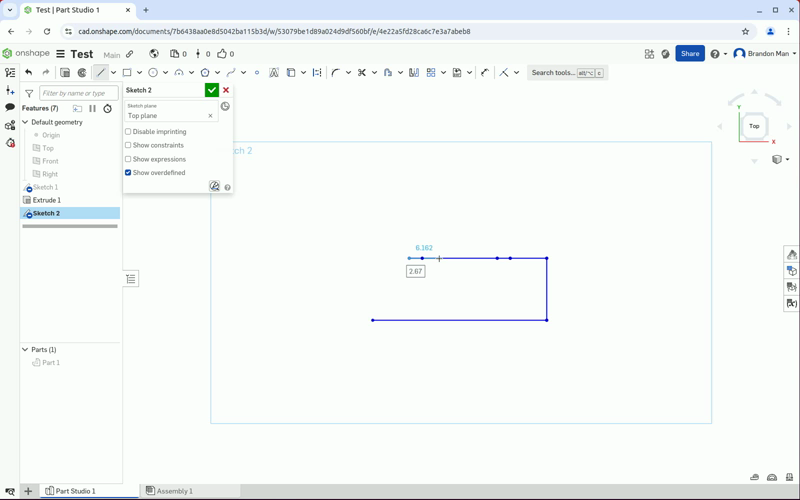
mouse_move(372, 258)
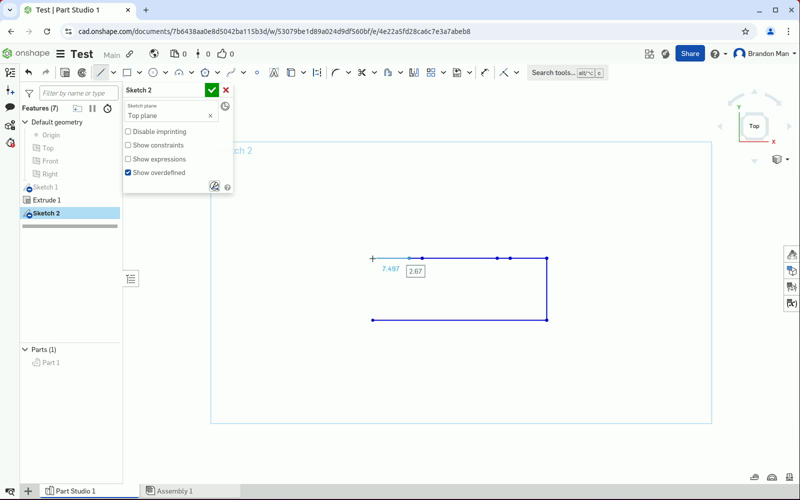
click(372, 258)
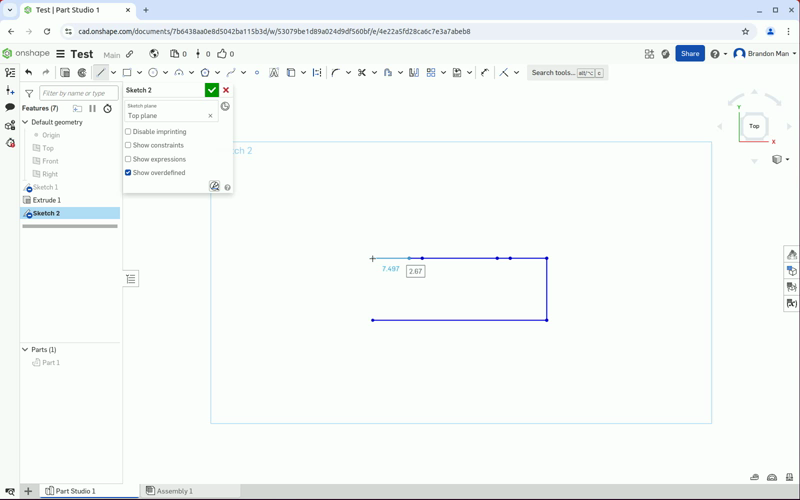
key_up(shift)
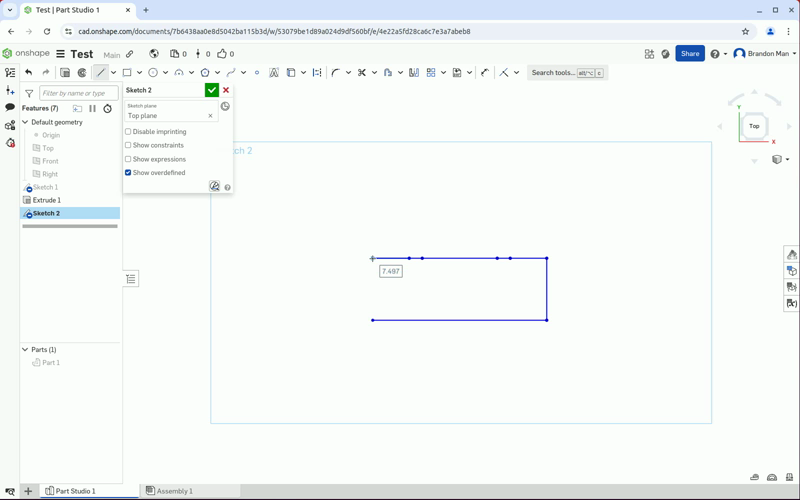
key_down(shift)
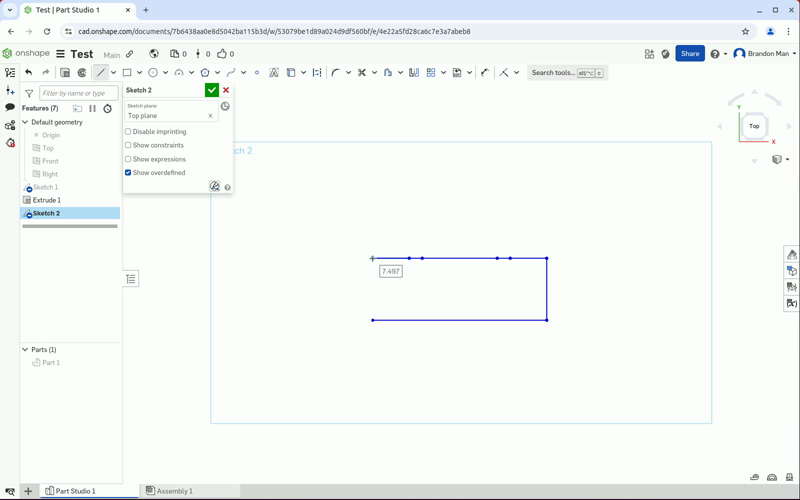
mouse_move(372, 320)
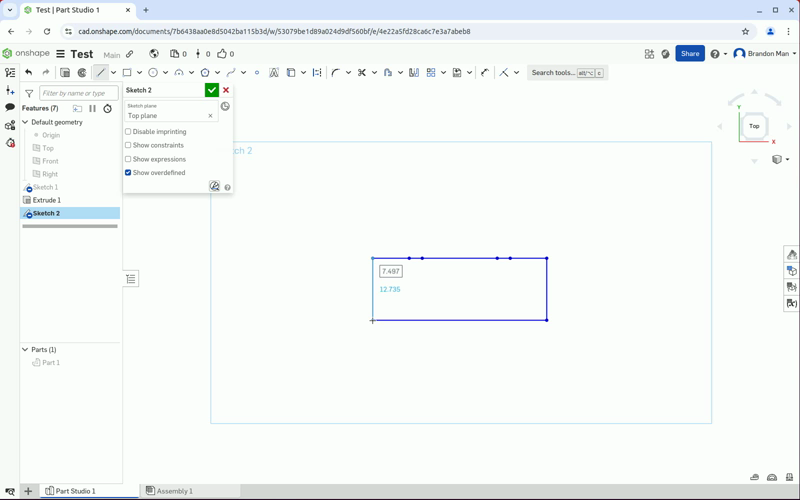
key_up(shift)
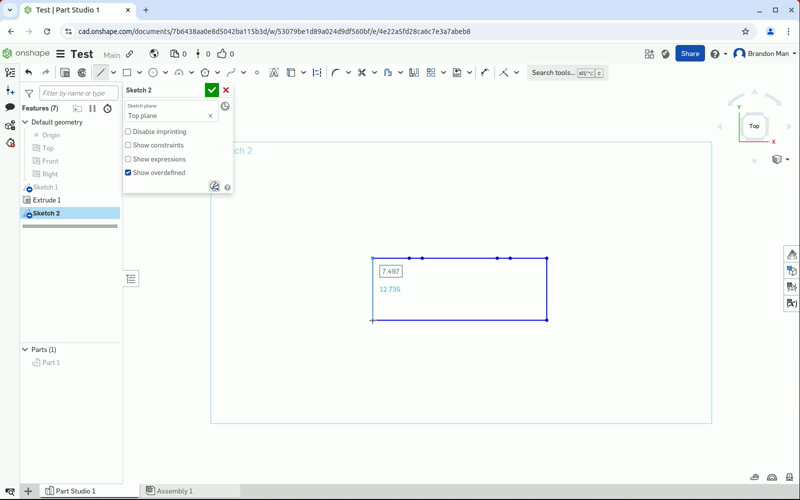
click(372, 320)
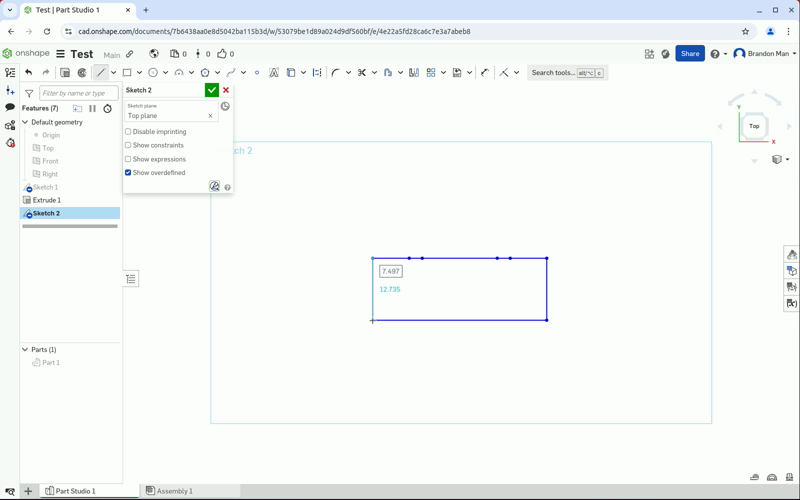
key(esc)
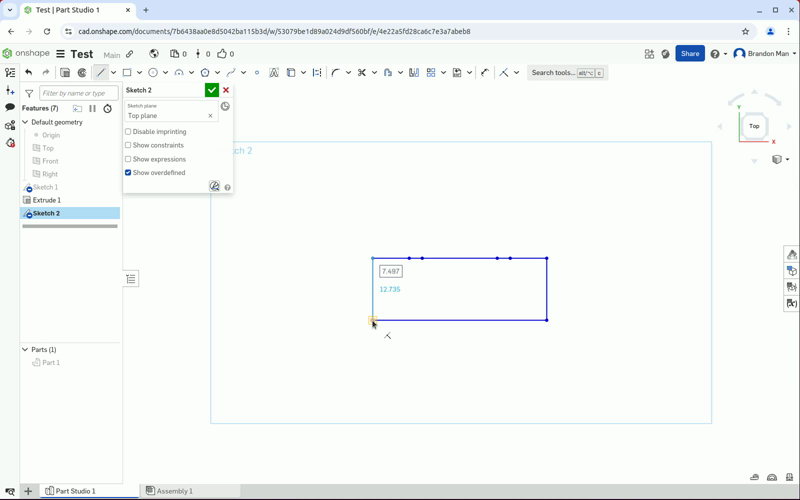
mouse_move(485, 294)
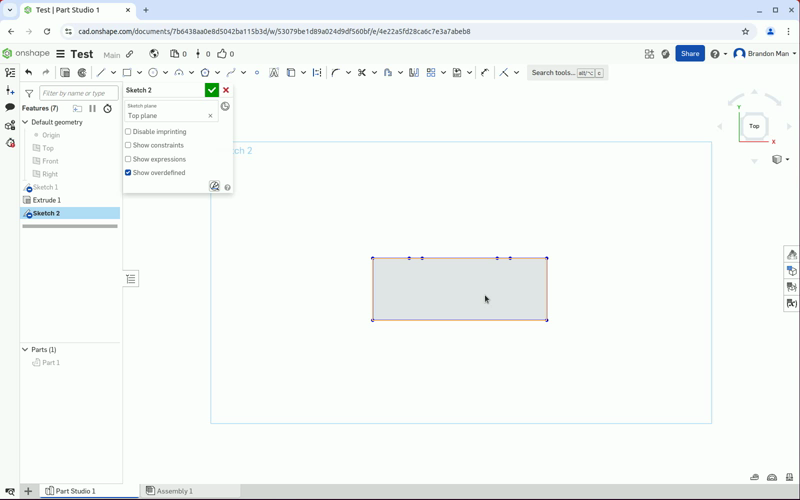
click(485, 294)
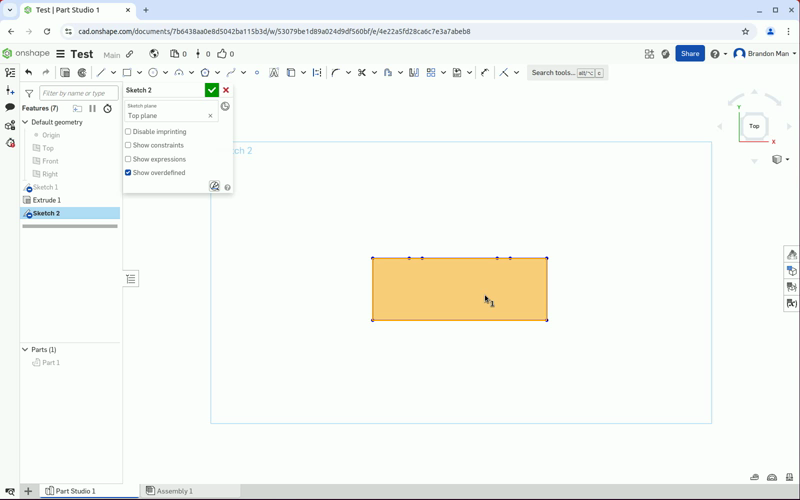
mouse_move(73, 352)
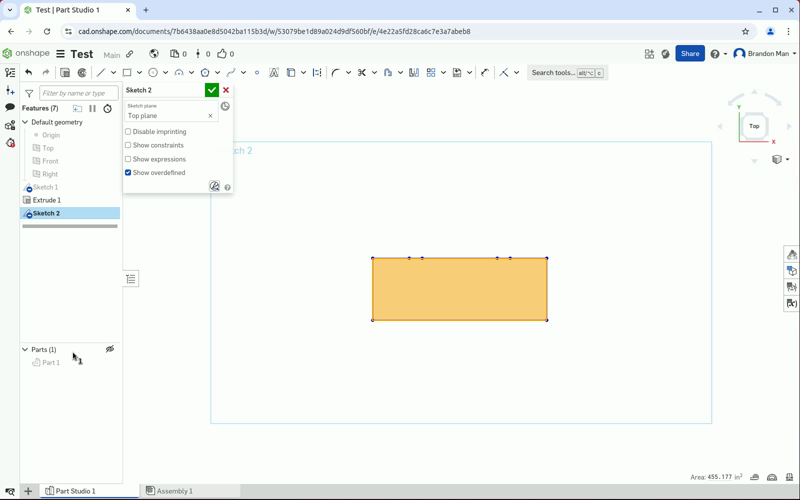
key(shift+y)
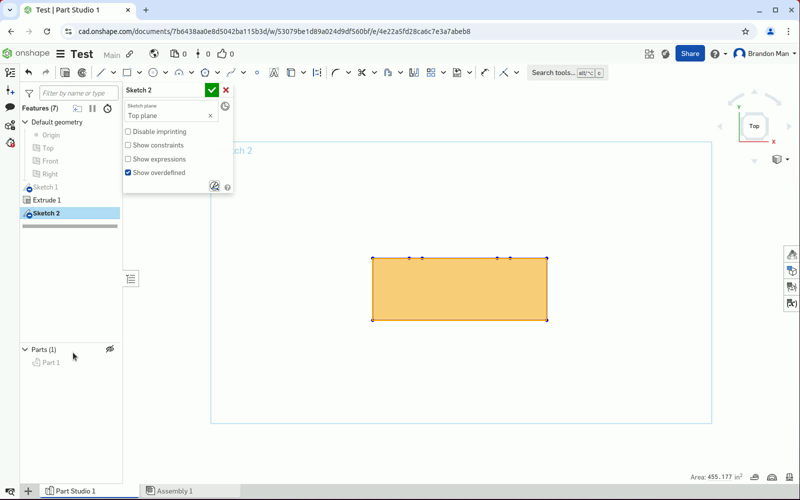
key(shift+e)
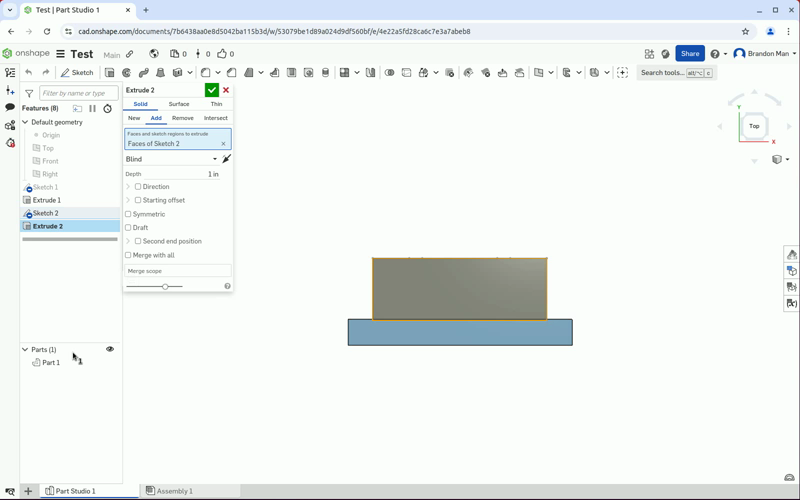
mouse_move(143, 106)
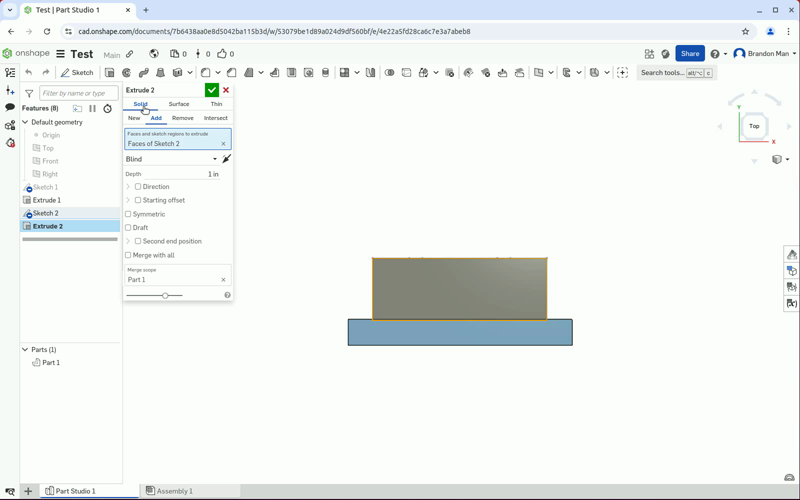
click(143, 106)
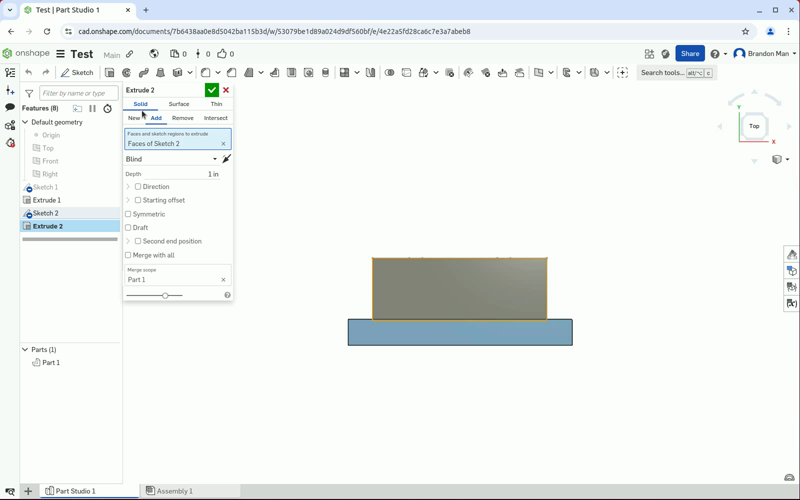
mouse_move(137, 120)
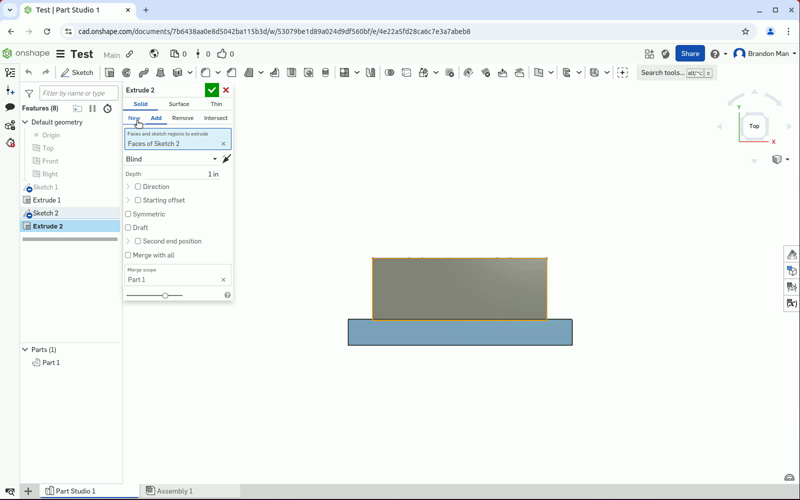
click(137, 120)
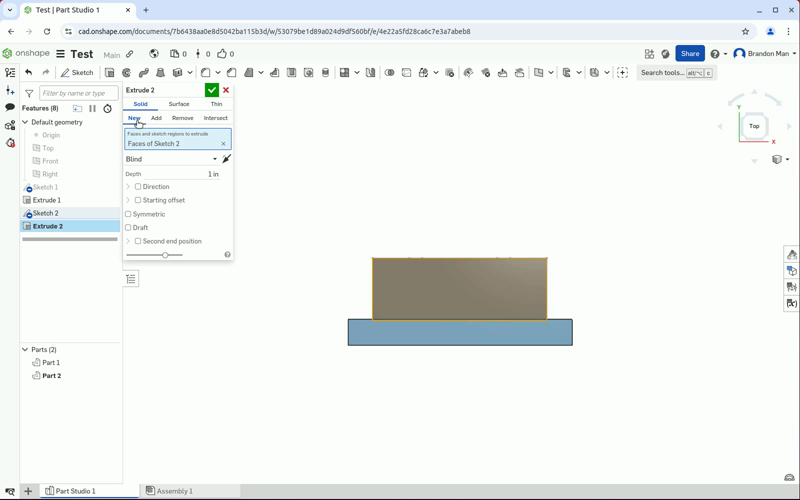
key(tab, 4)
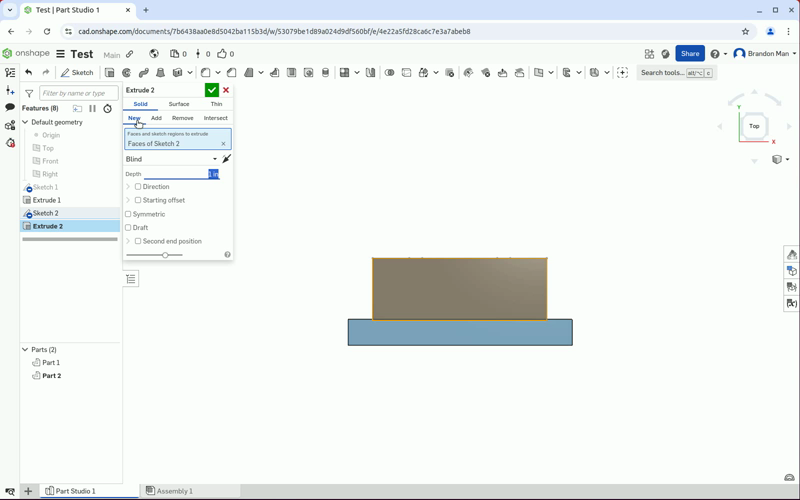
text(10.351)
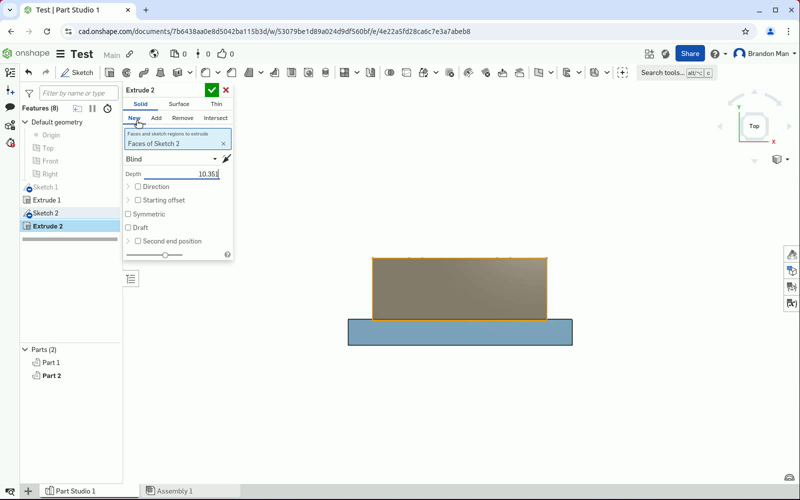
key(enter)
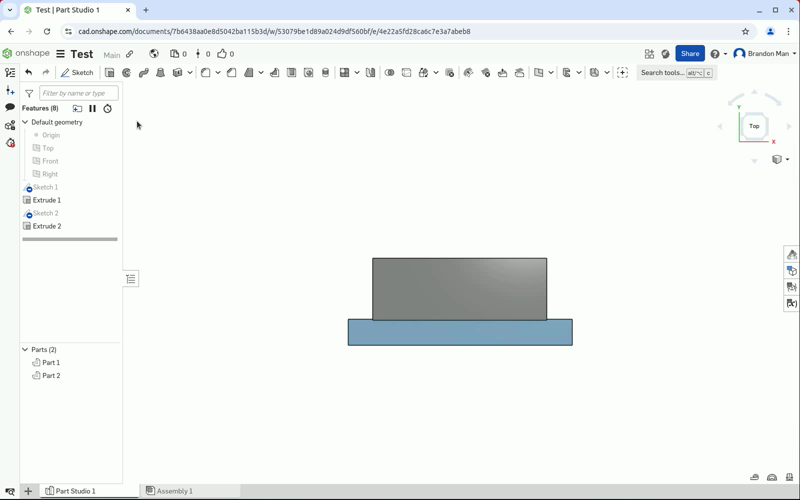
key(shift+h)
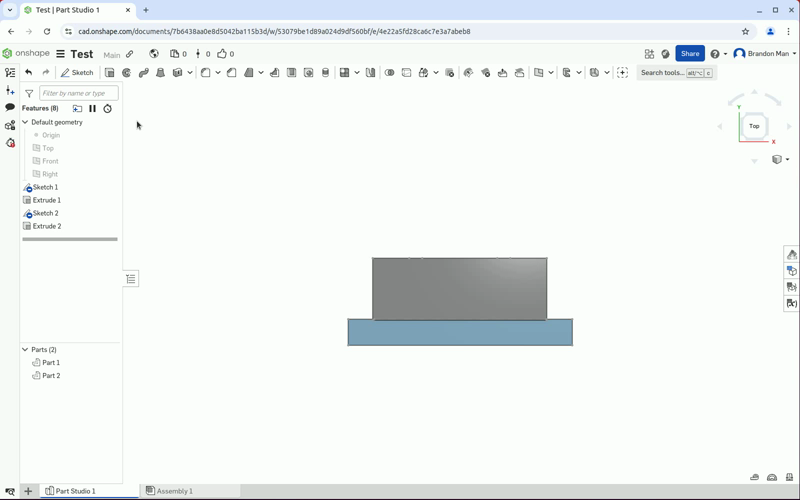
key(shift+h)
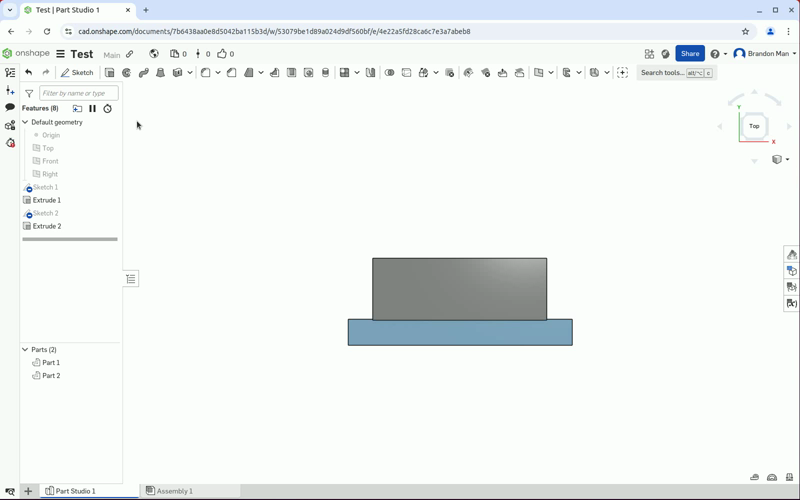
mouse_move(73, 189)
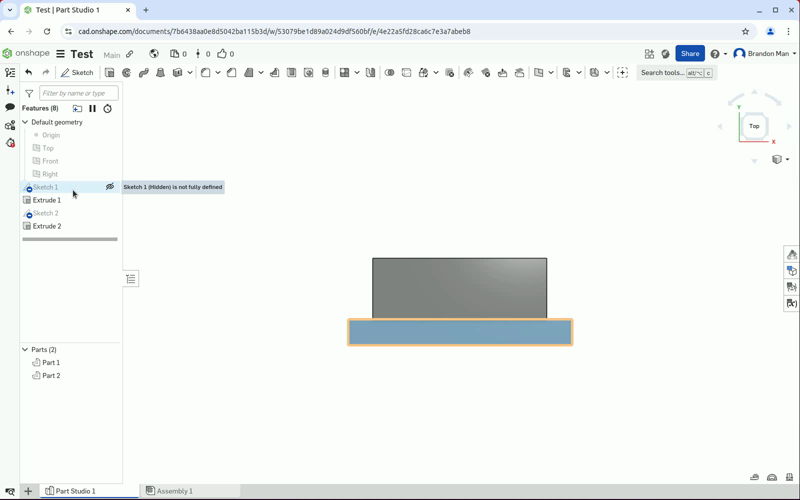
click(73, 189)
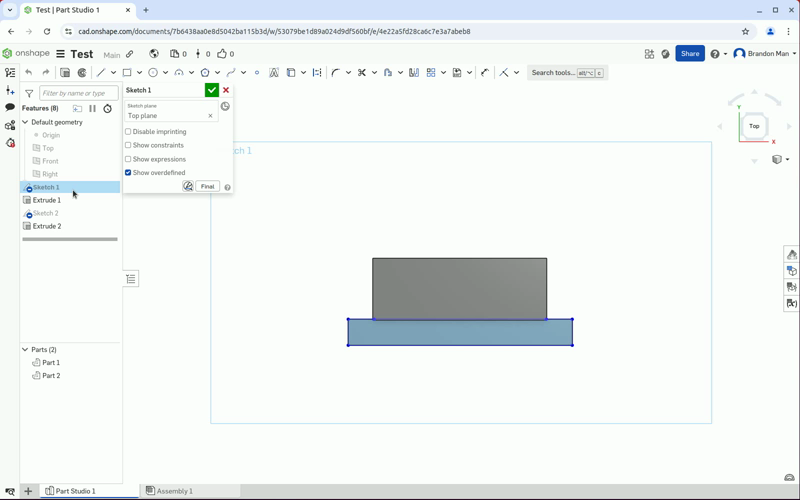
mouse_move(229, 92)
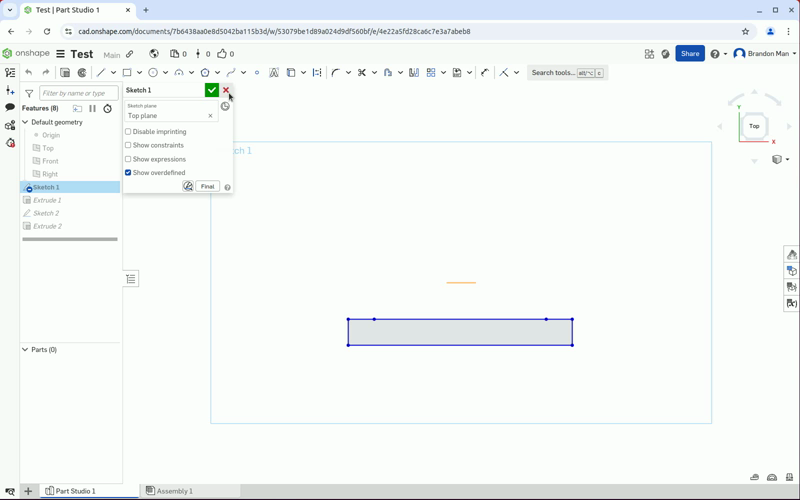
click(229, 92)
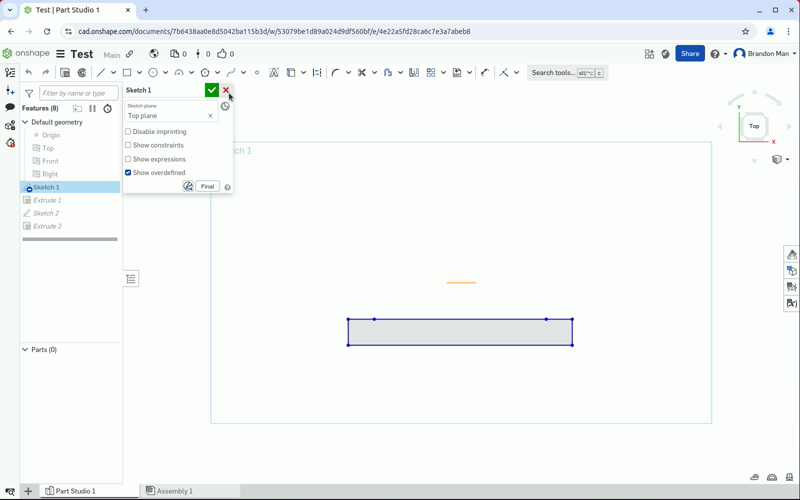
key(shift+s)
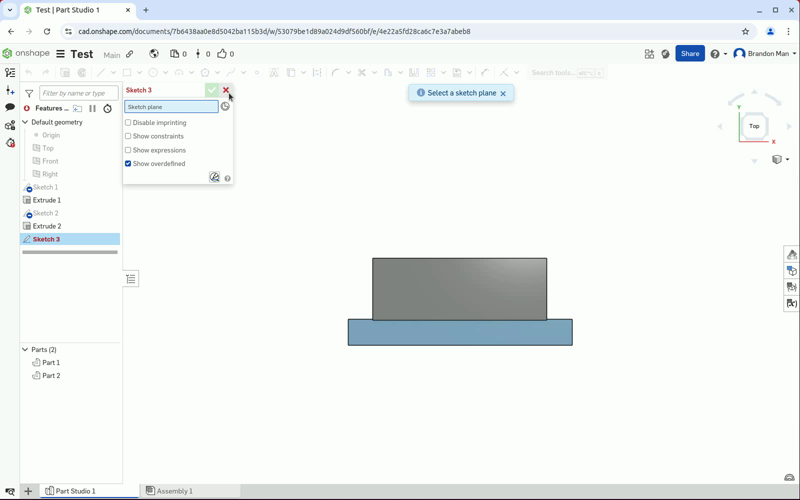
mouse_move(73, 150)
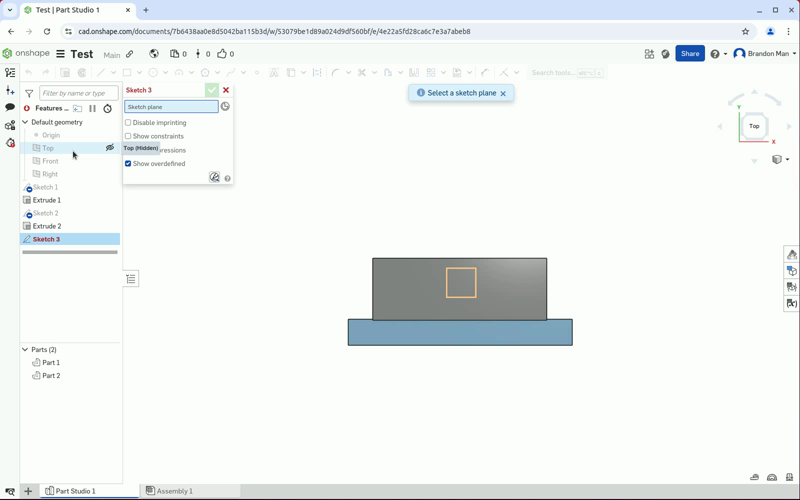
click(73, 150)
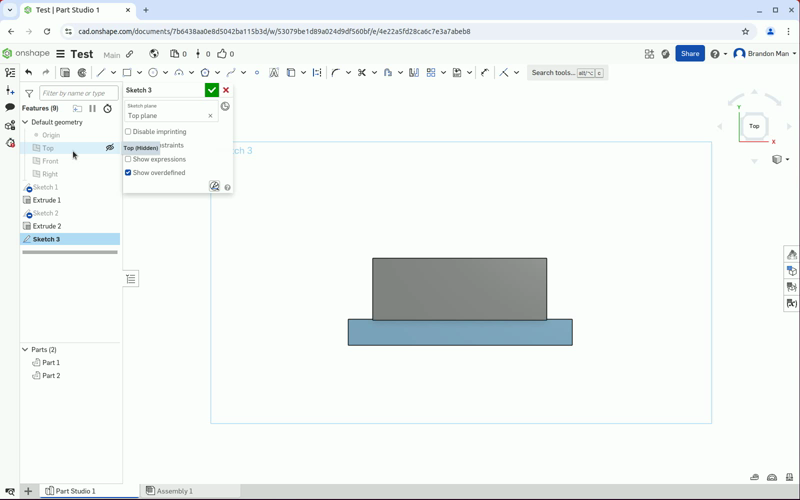
mouse_move(73, 352)
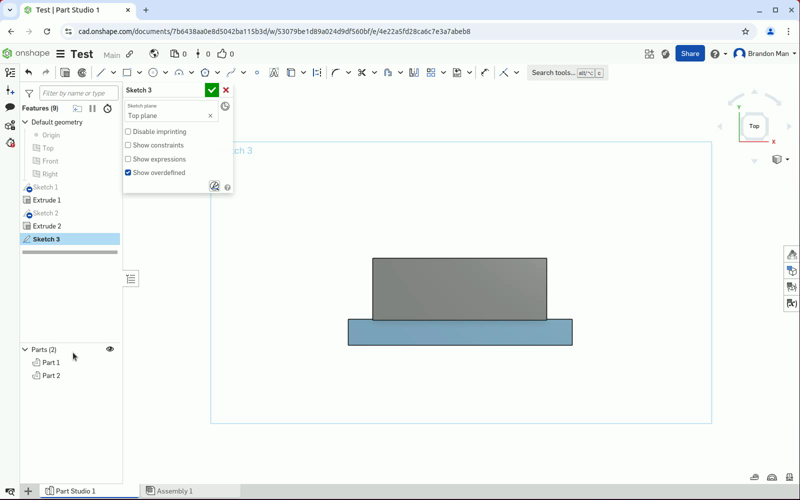
key(y)
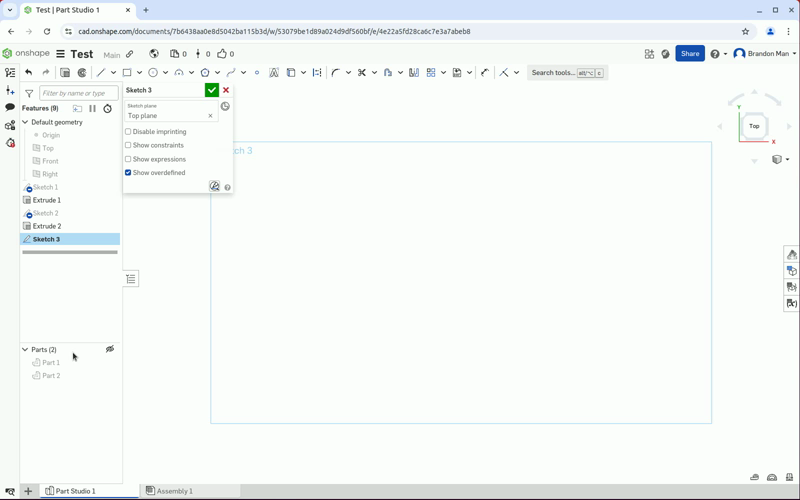
key(l)
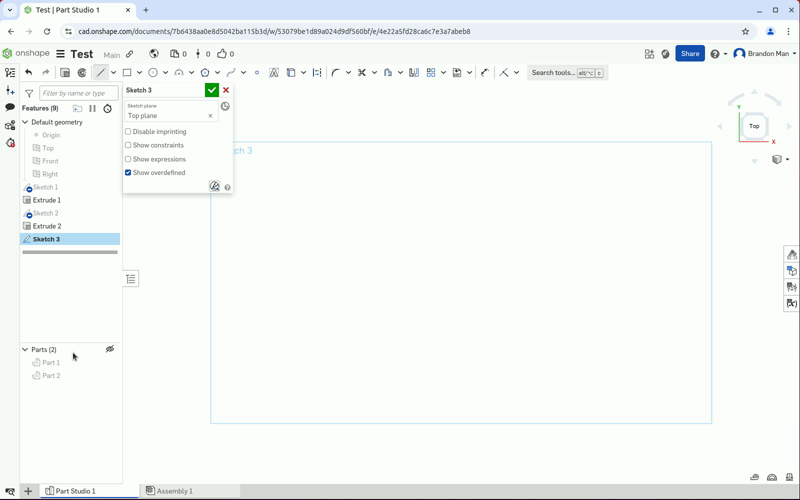
key_down(shift)
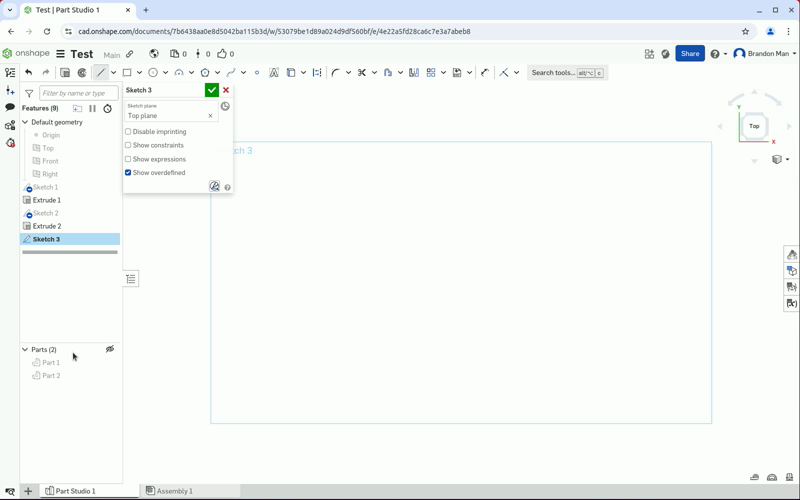
mouse_move(423, 258)
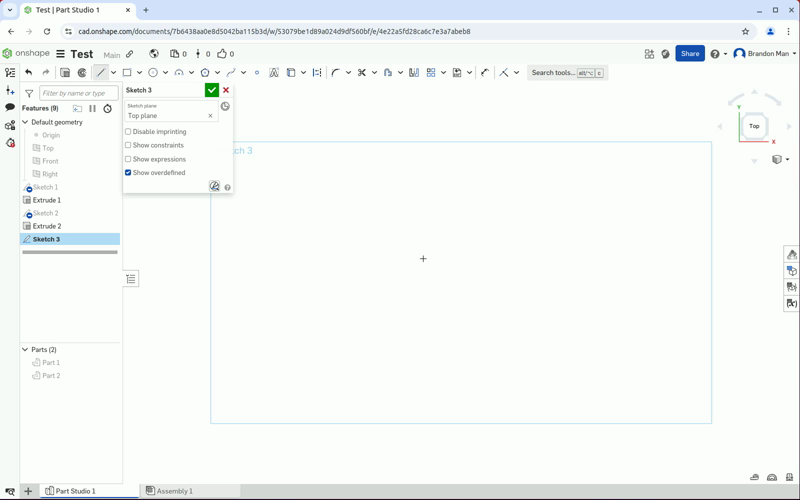
click(423, 258)
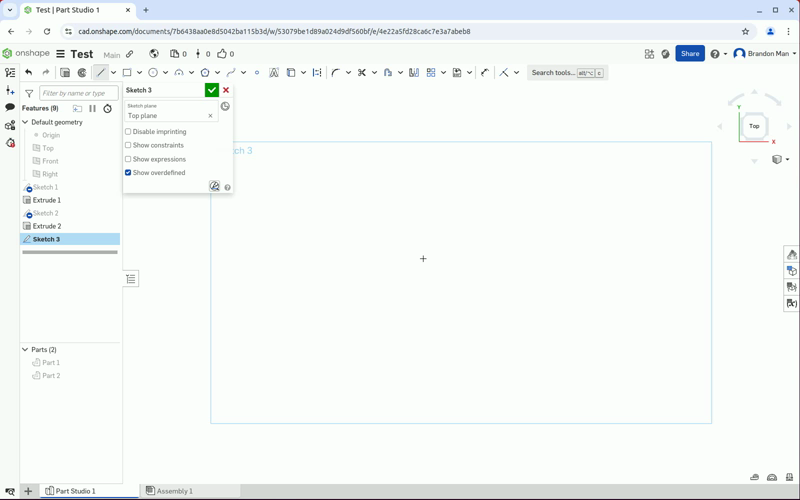
key_up(shift)
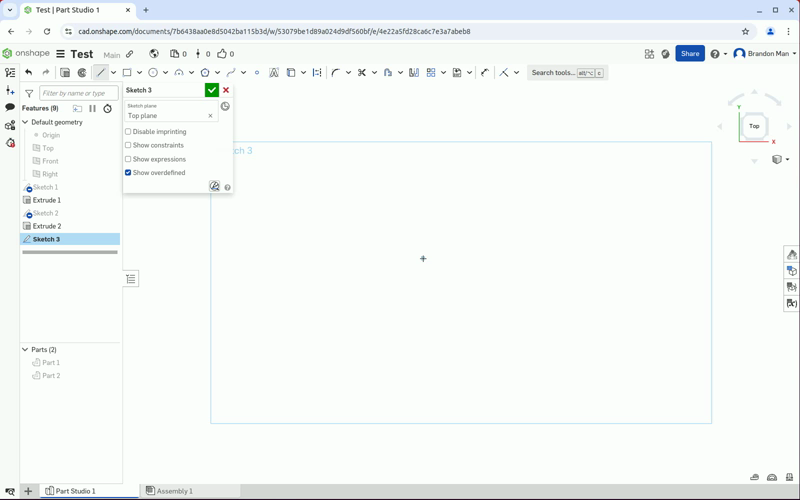
key_down(shift)
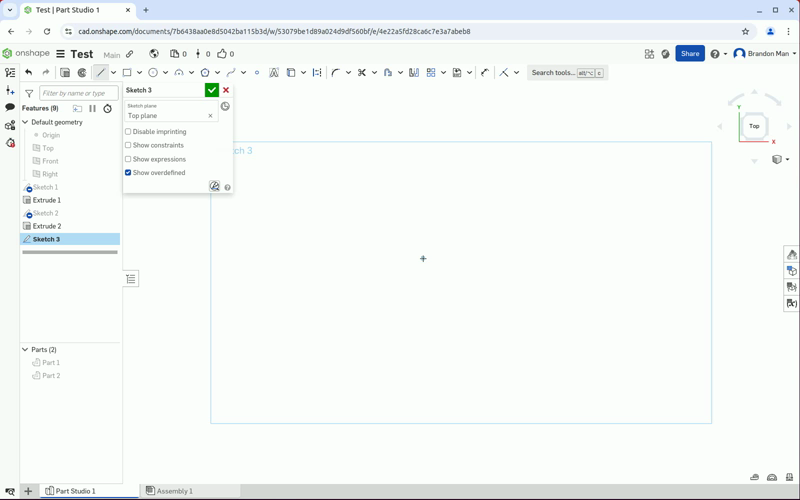
mouse_move(498, 258)
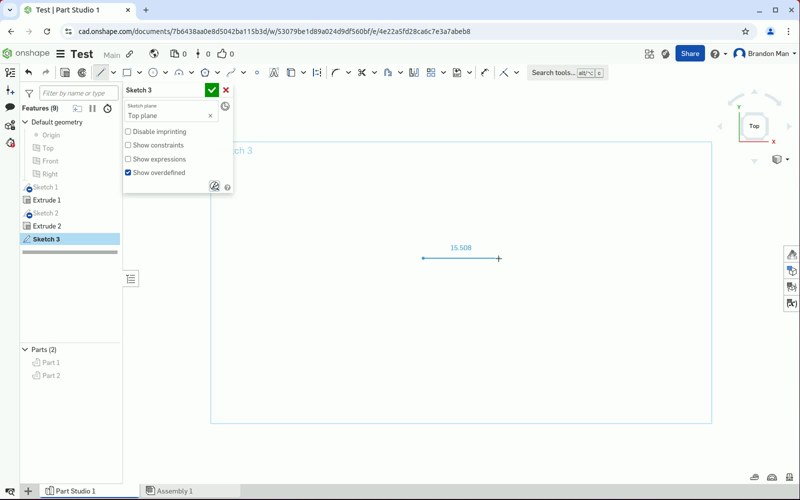
click(498, 258)
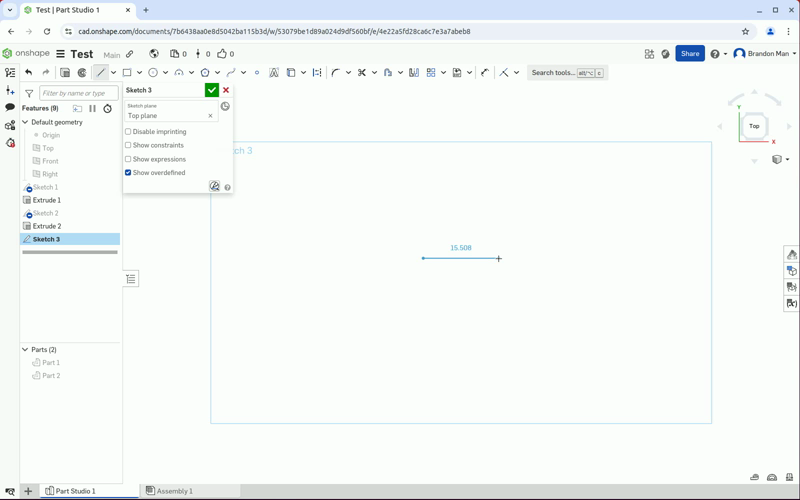
key_up(shift)
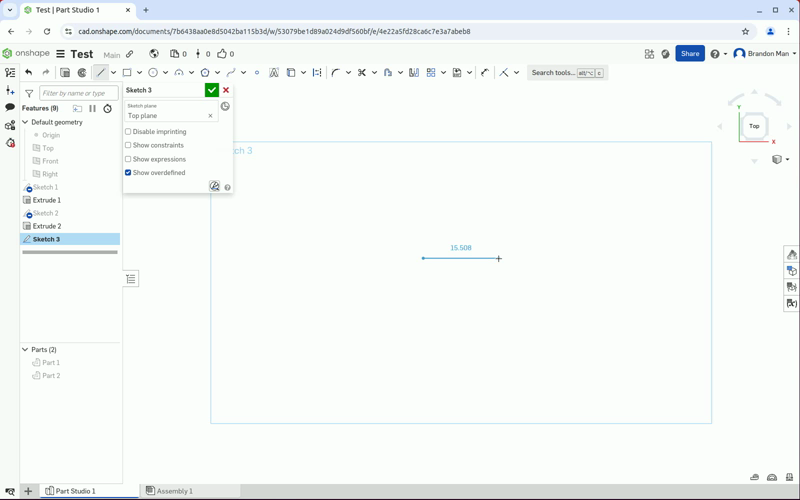
key_down(shift)
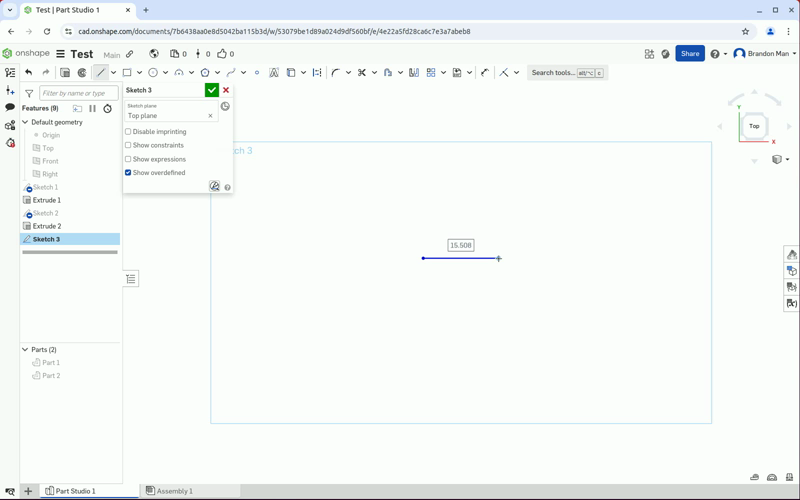
mouse_move(528, 258)
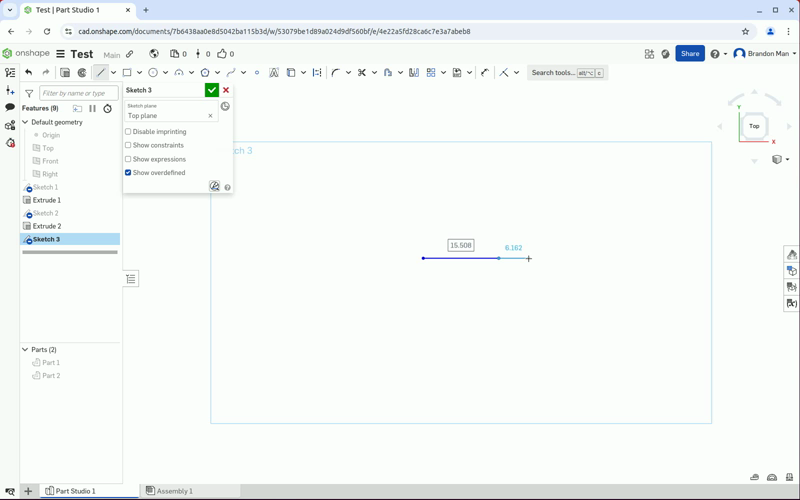
mouse_move(498, 232)
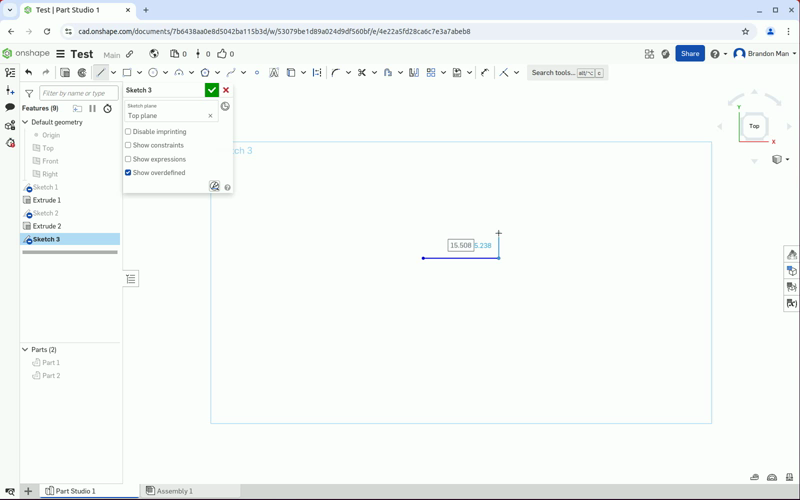
click(498, 232)
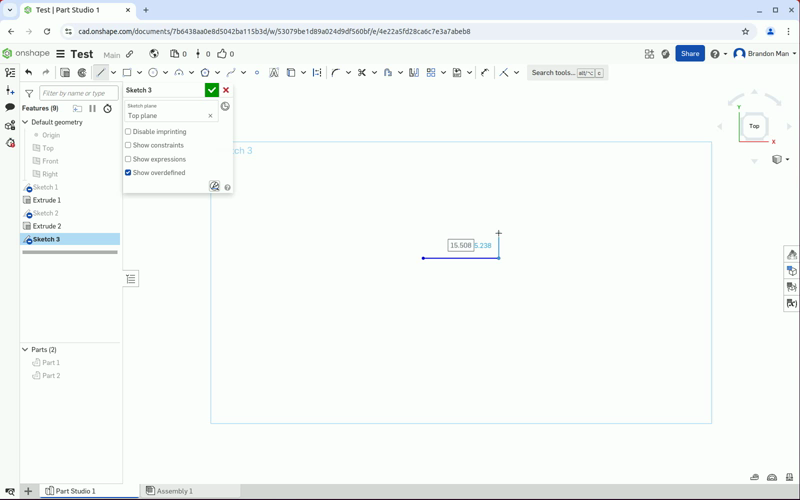
key_up(shift)
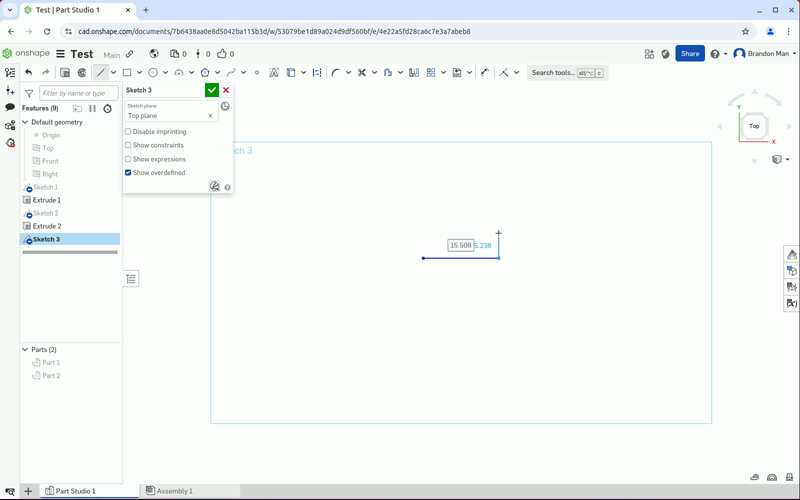
key_down(shift)
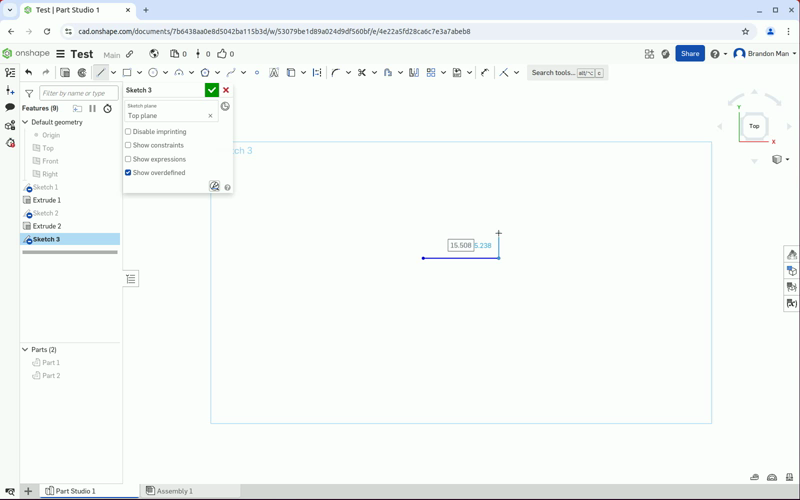
mouse_move(423, 232)
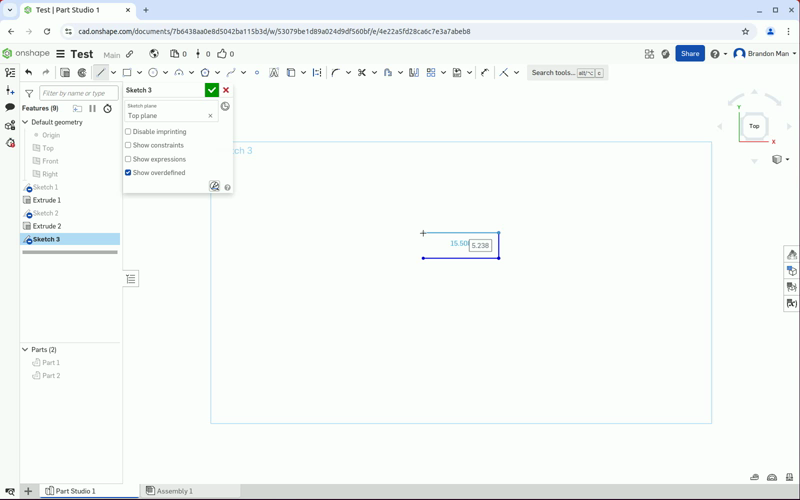
click(423, 232)
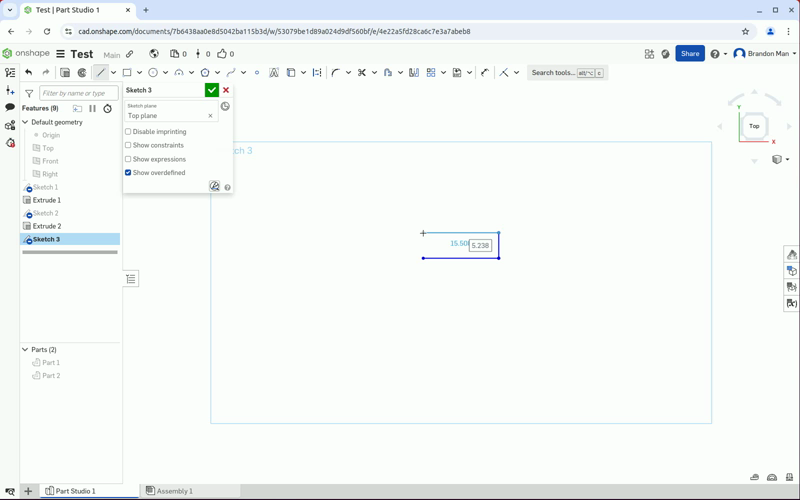
key_up(shift)
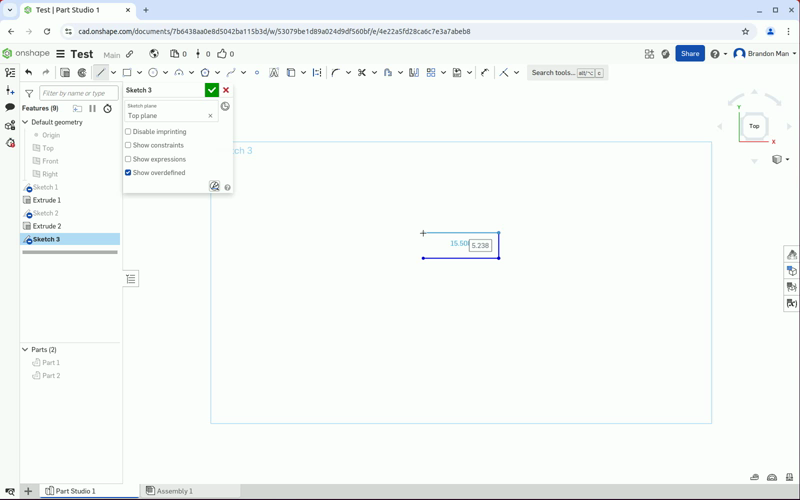
mouse_move(453, 232)
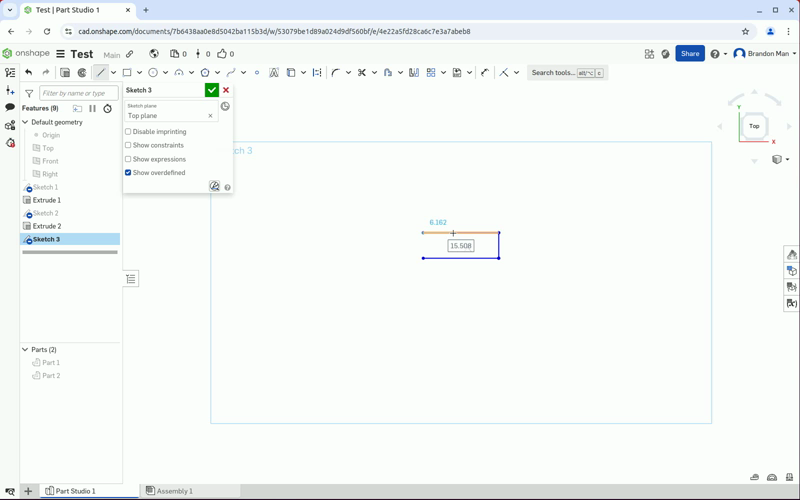
key_down(shift)
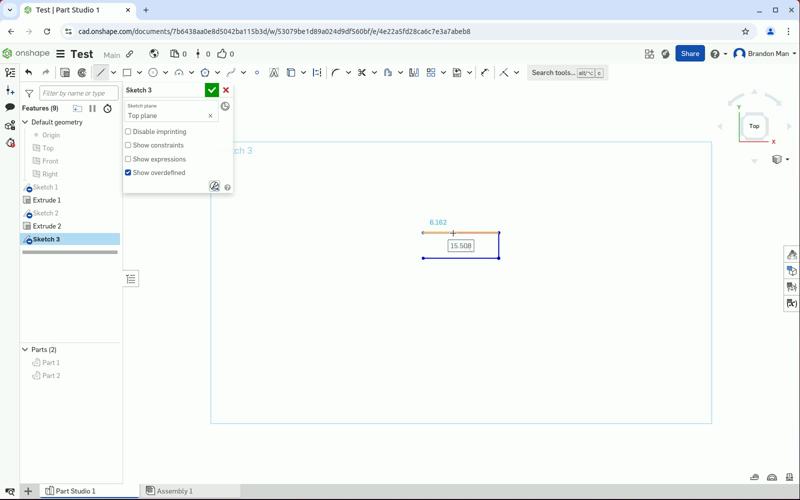
mouse_move(423, 258)
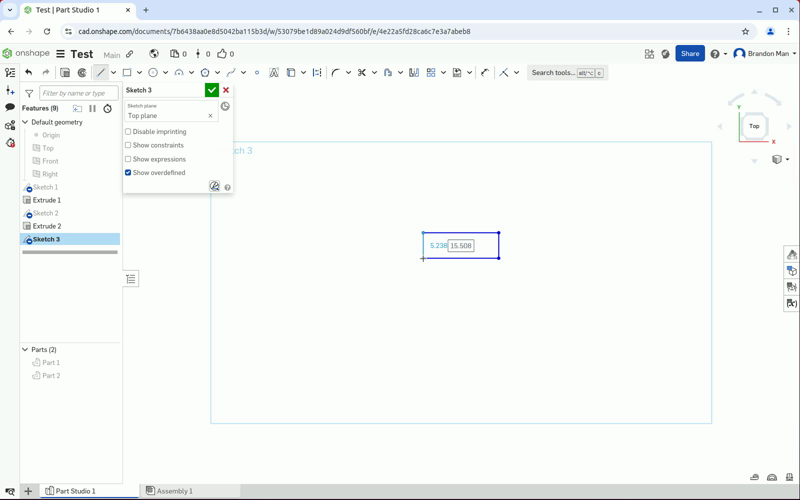
key_up(shift)
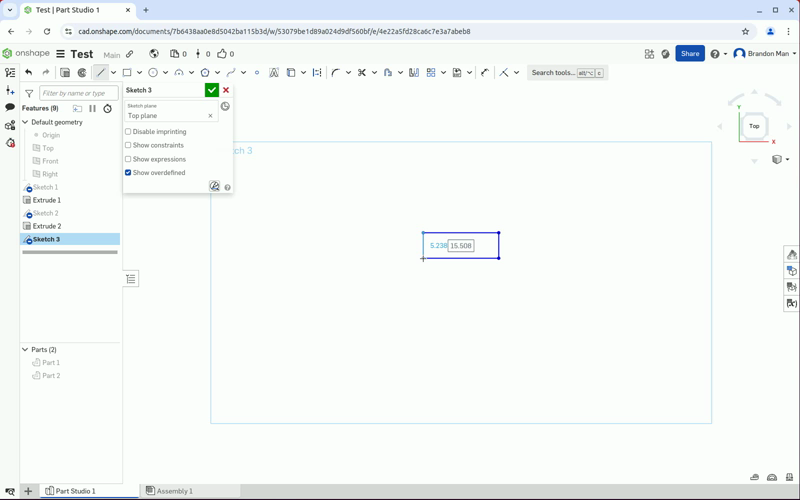
click(423, 258)
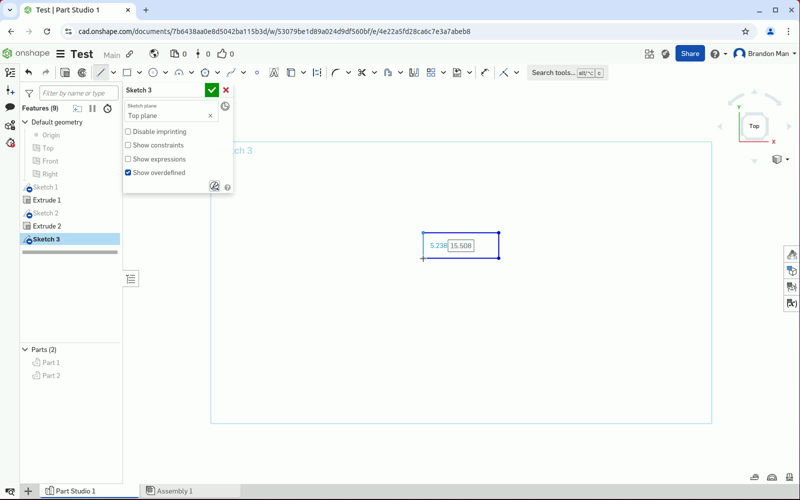
key(esc)
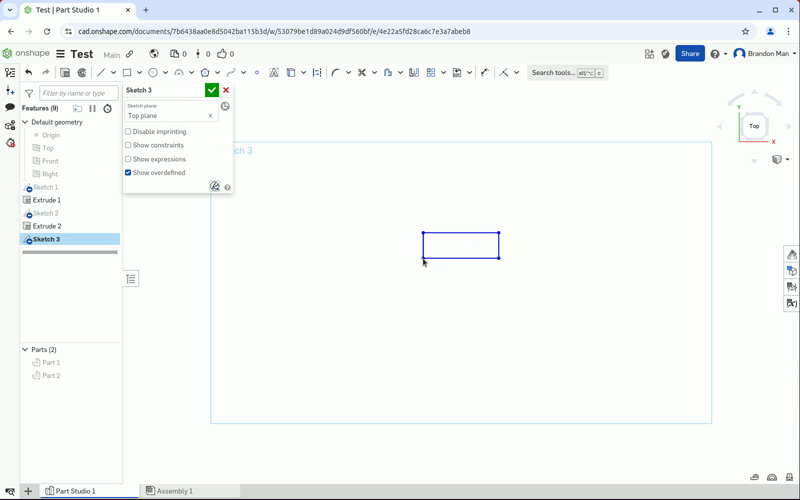
mouse_move(472, 240)
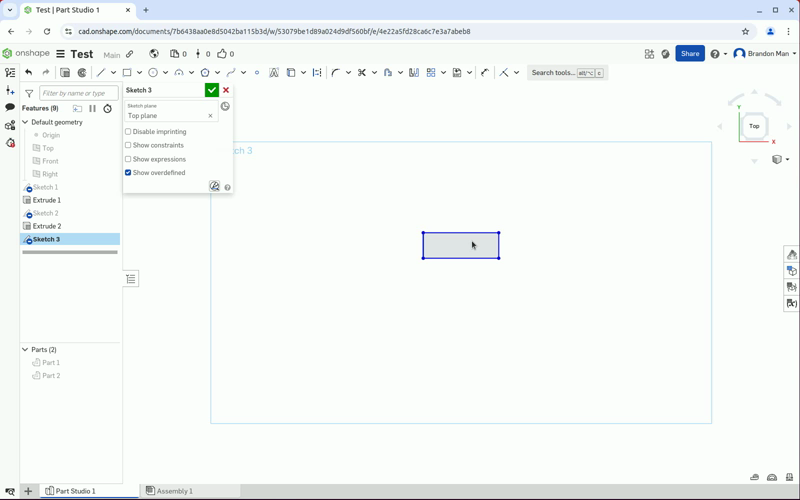
click(472, 240)
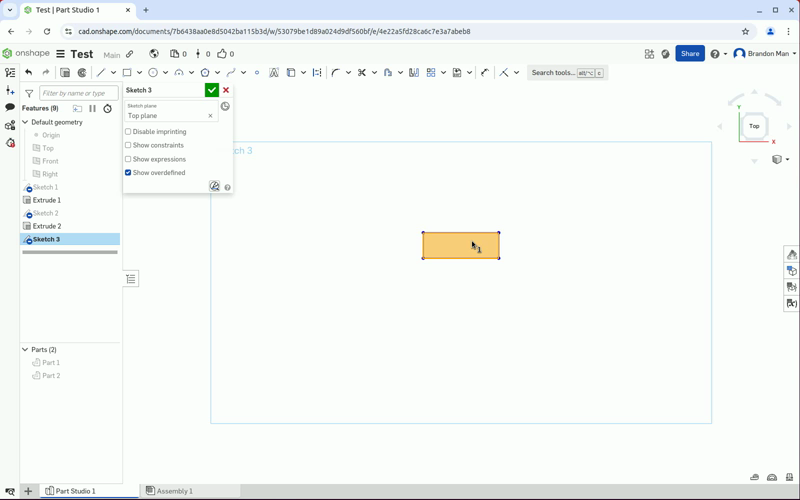
mouse_move(73, 352)
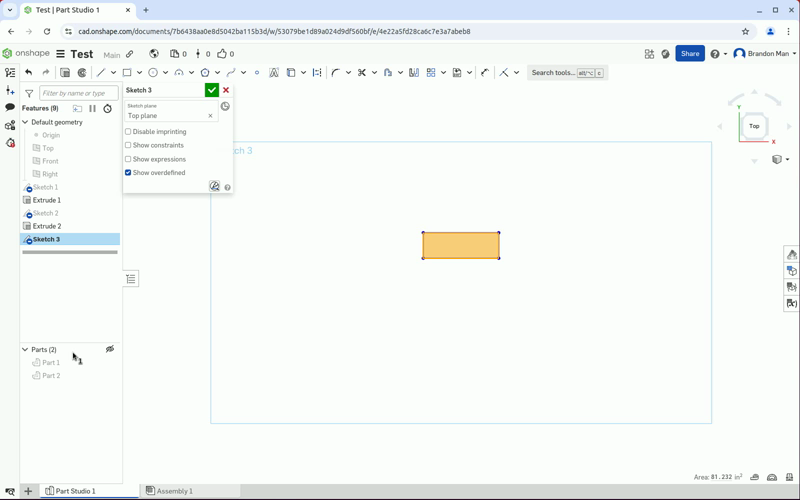
key(shift+y)
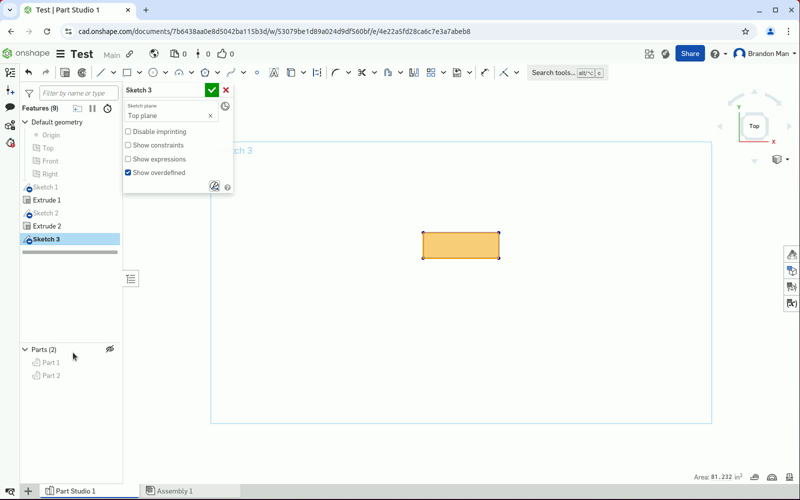
key(shift+e)
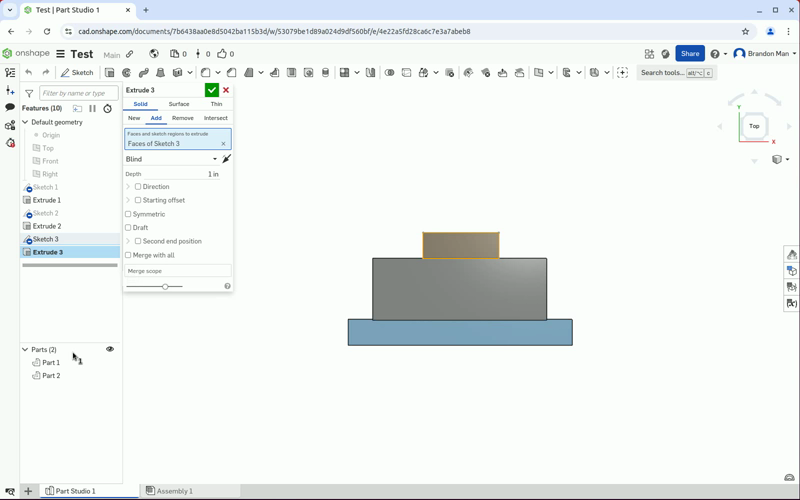
mouse_move(143, 106)
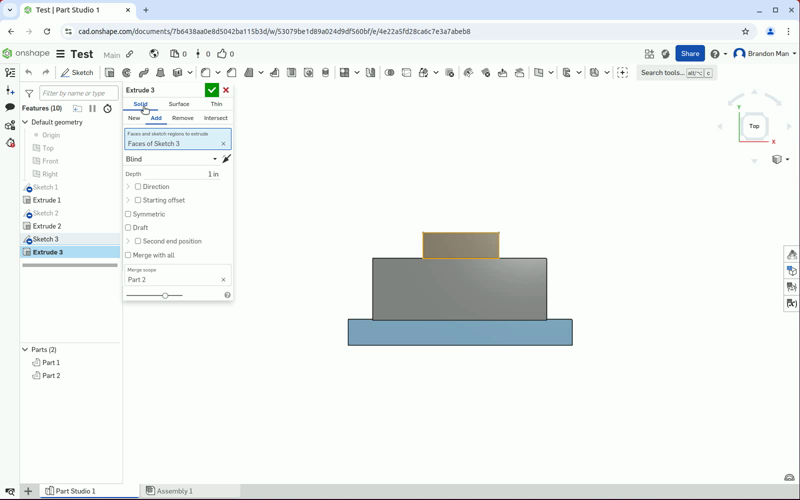
click(143, 106)
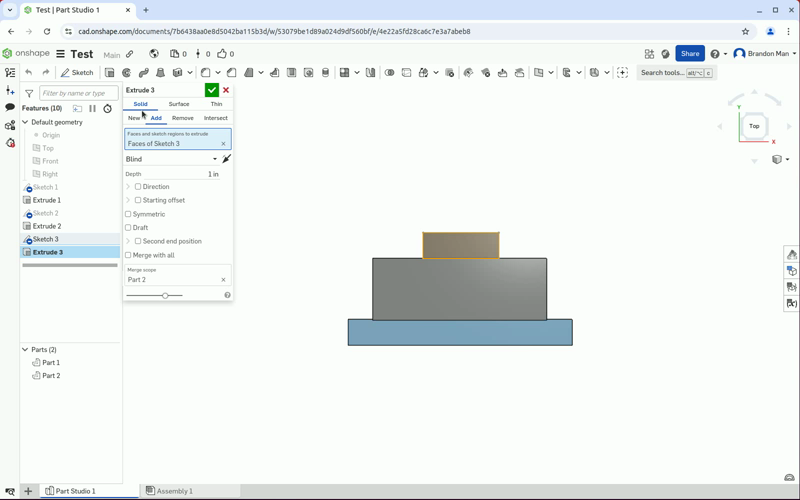
mouse_move(137, 120)
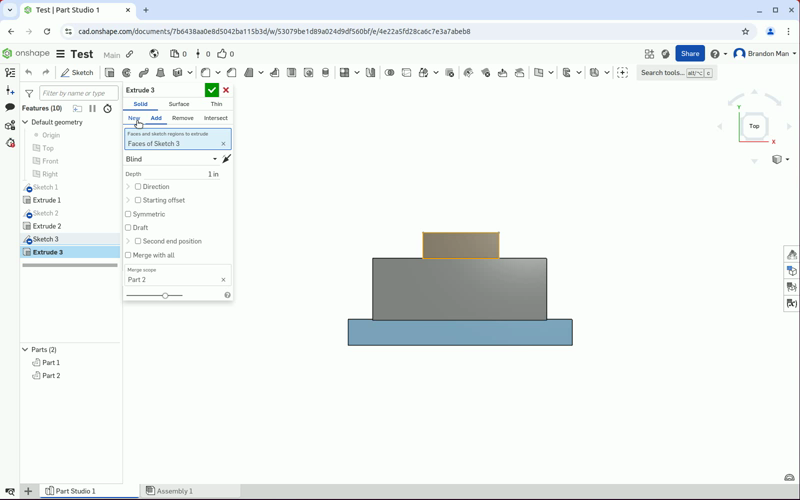
click(137, 120)
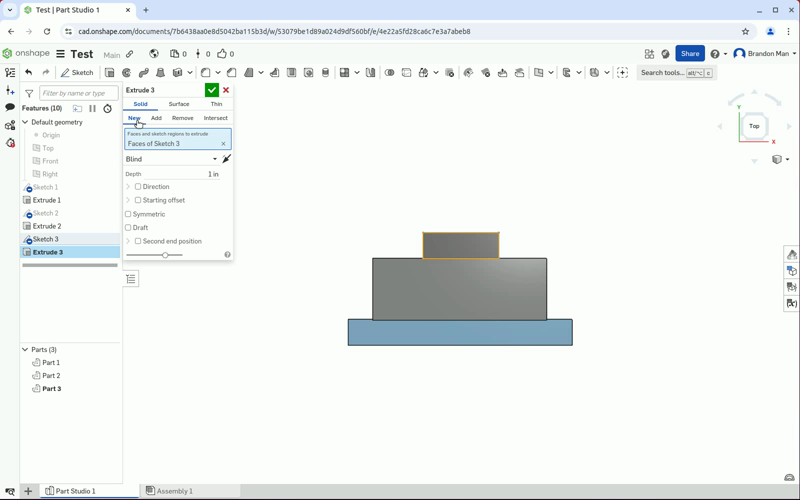
key(tab, 4)
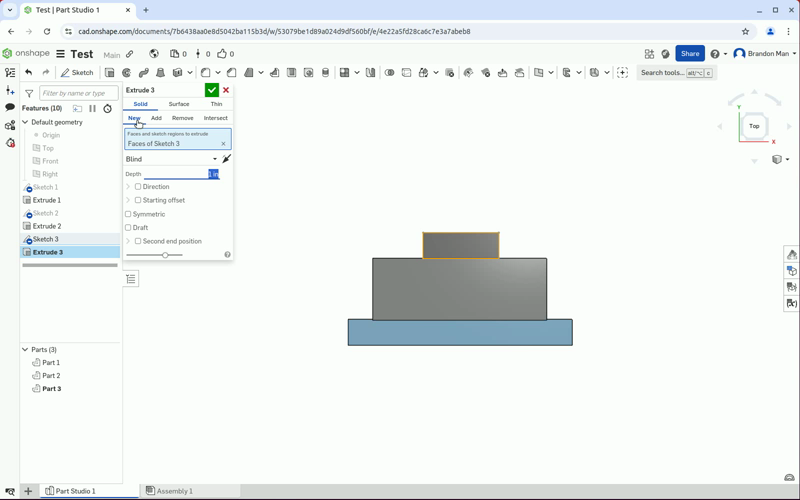
text(10.351)
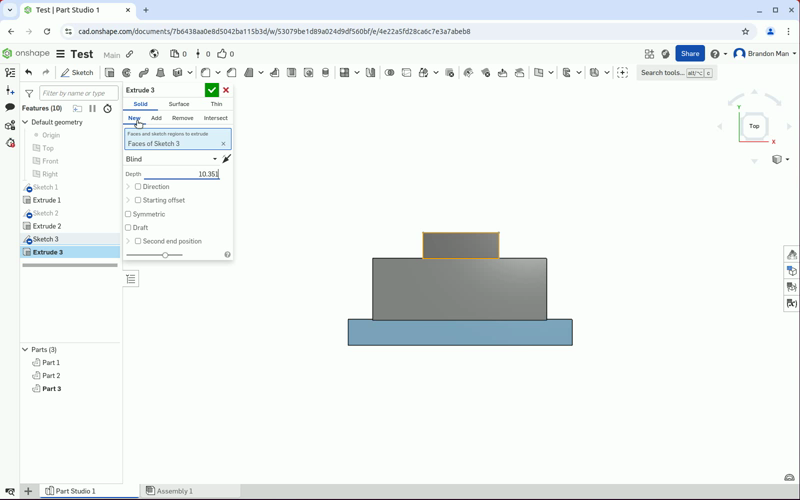
key(enter)
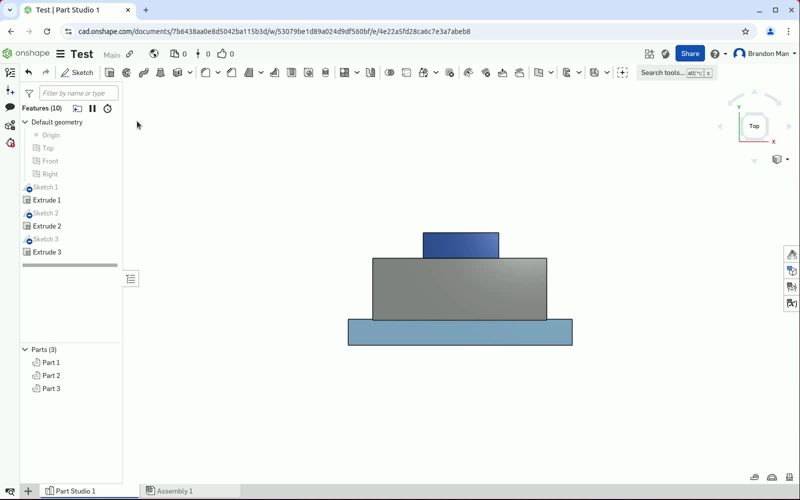
key(shift+h)
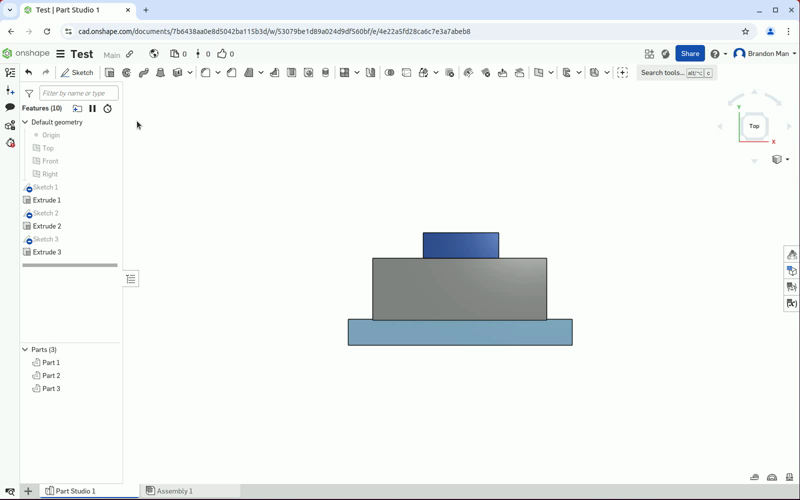
key(shift+h)
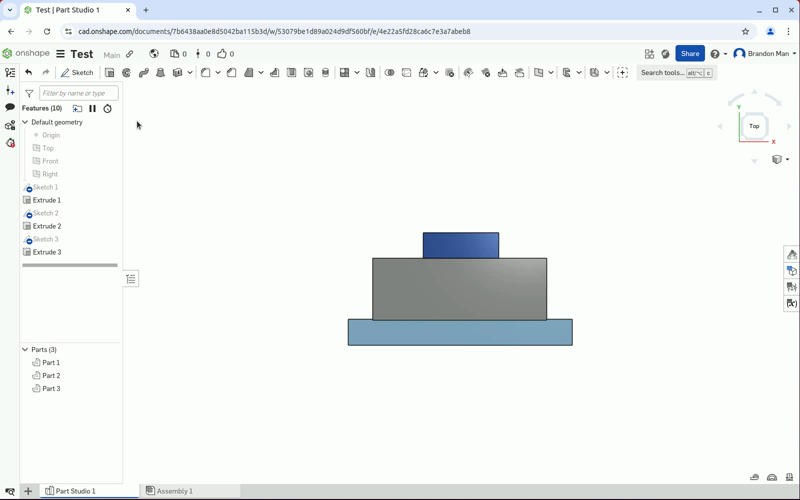
mouse_move(73, 189)
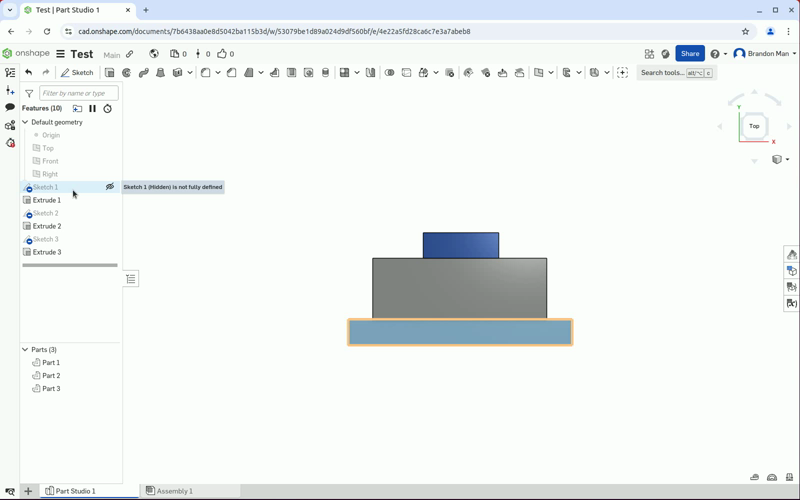
click(73, 189)
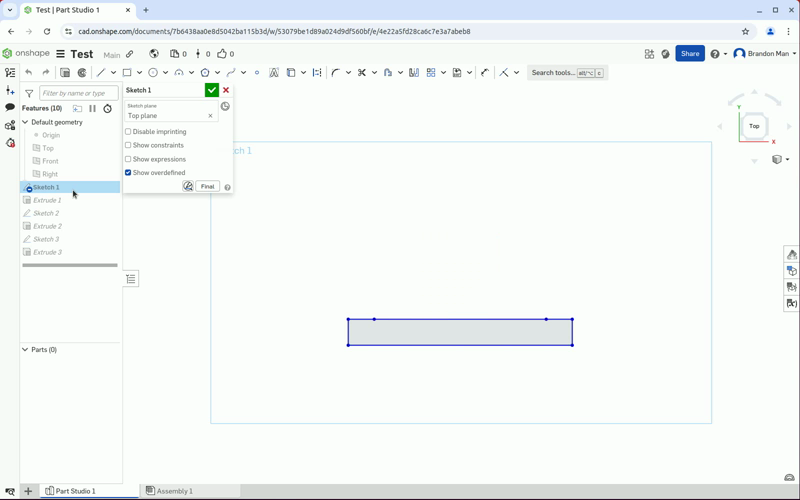
mouse_move(229, 92)
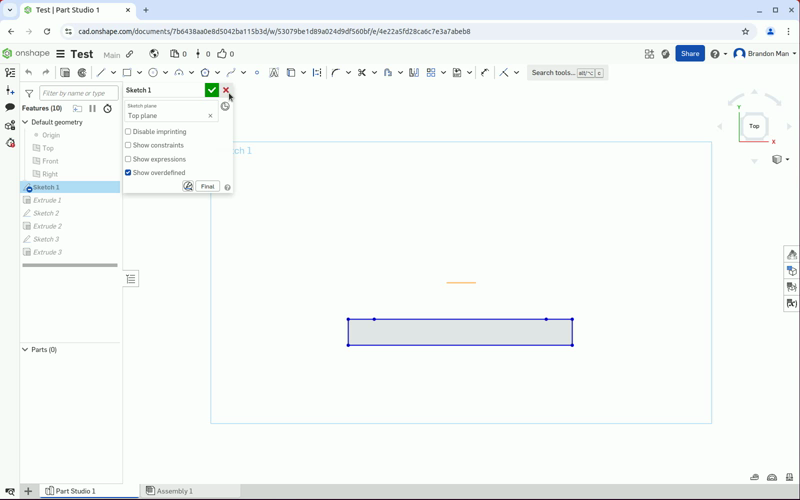
click(229, 92)
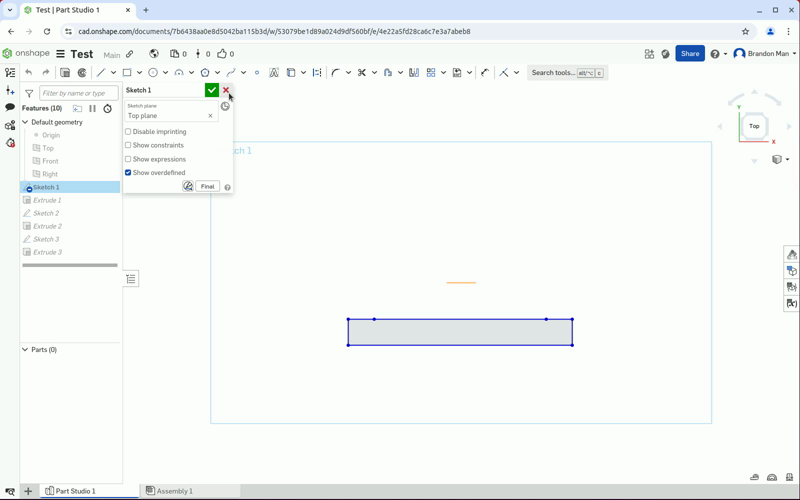
key(shift+s)
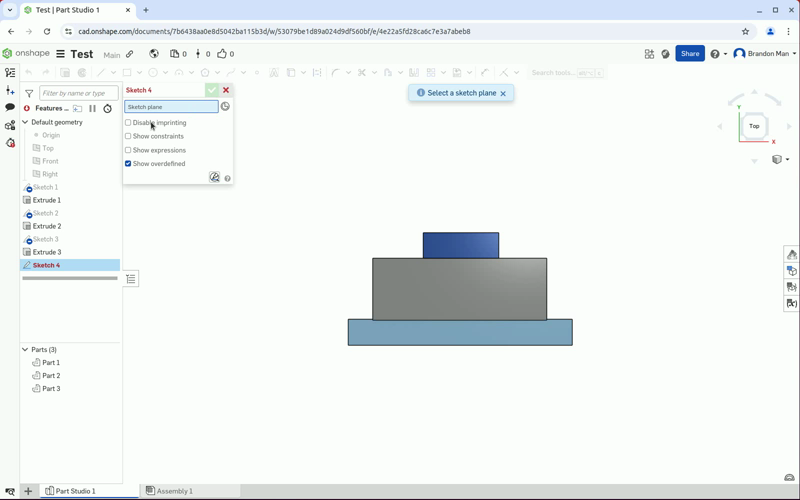
mouse_move(73, 150)
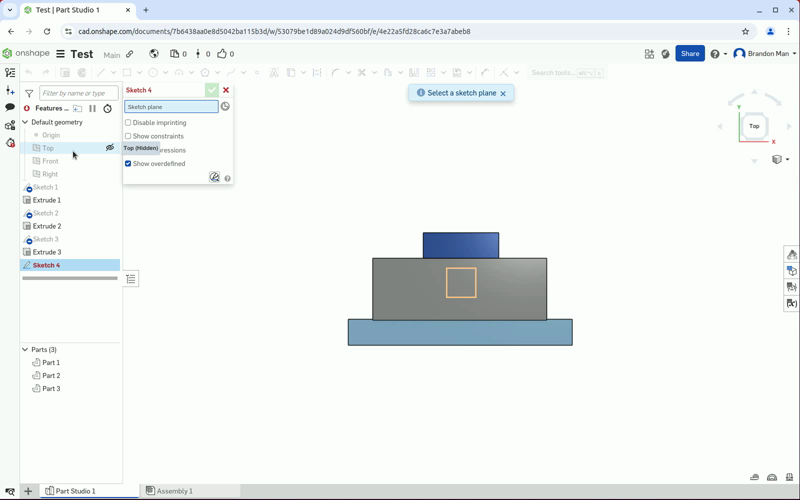
click(73, 150)
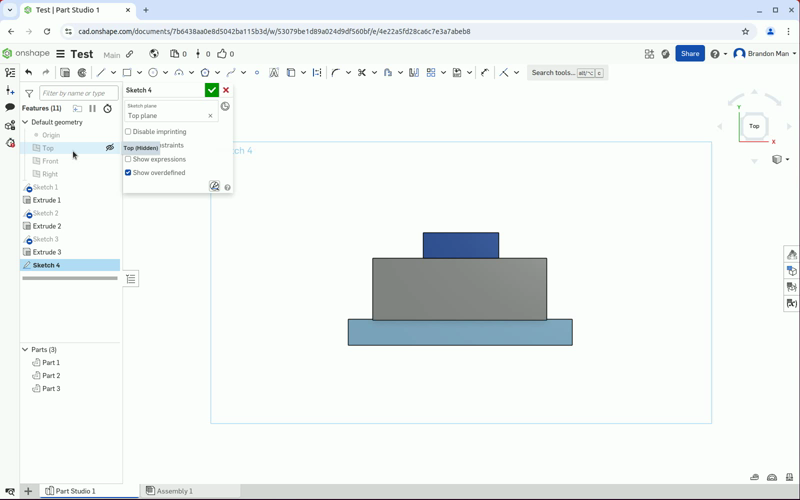
mouse_move(73, 352)
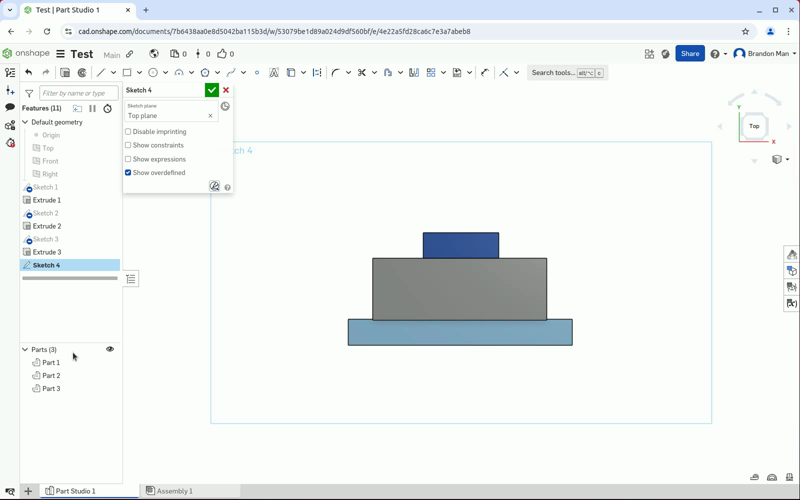
key(y)
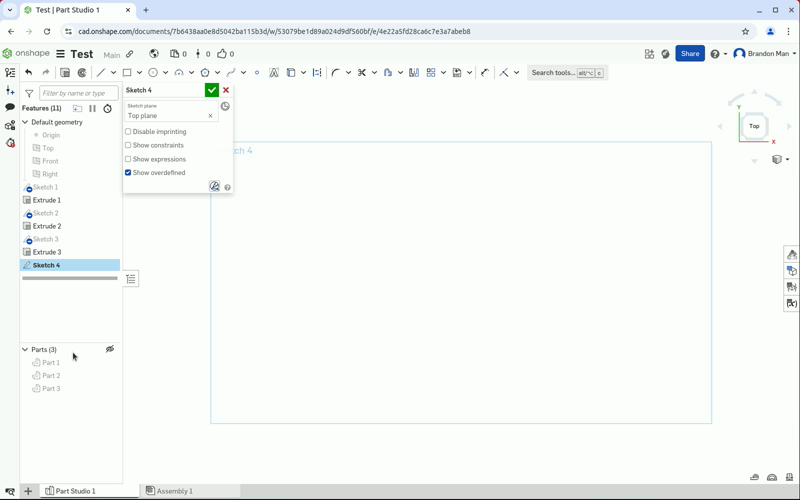
key(l)
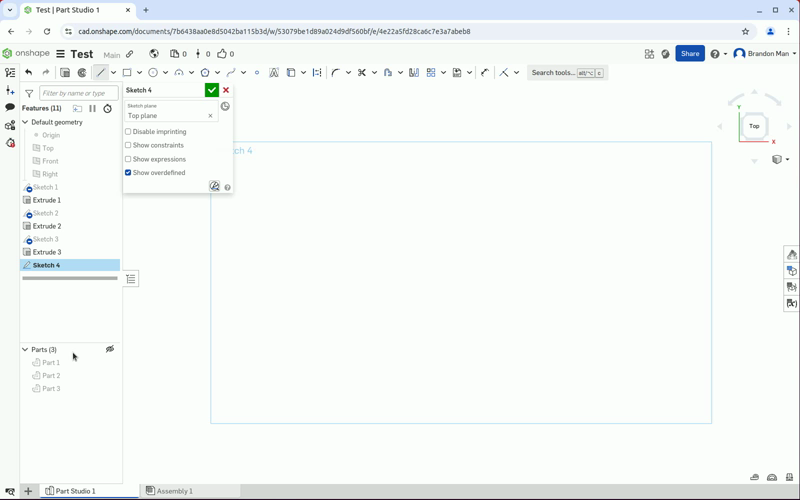
key_down(shift)
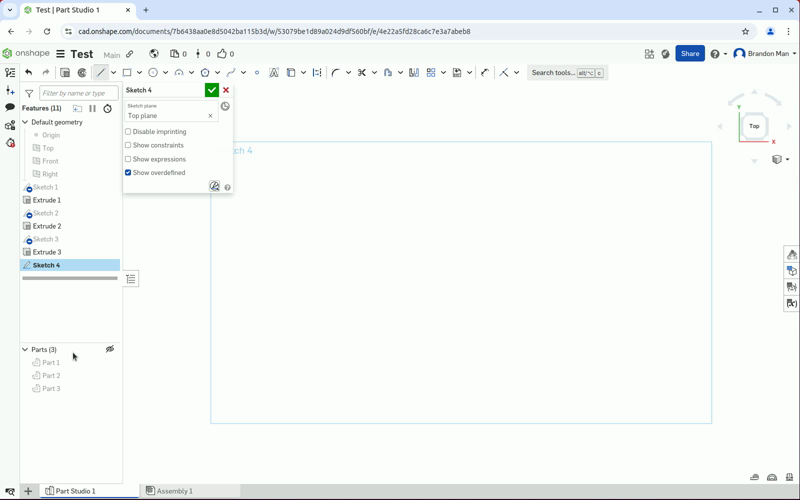
mouse_move(348, 320)
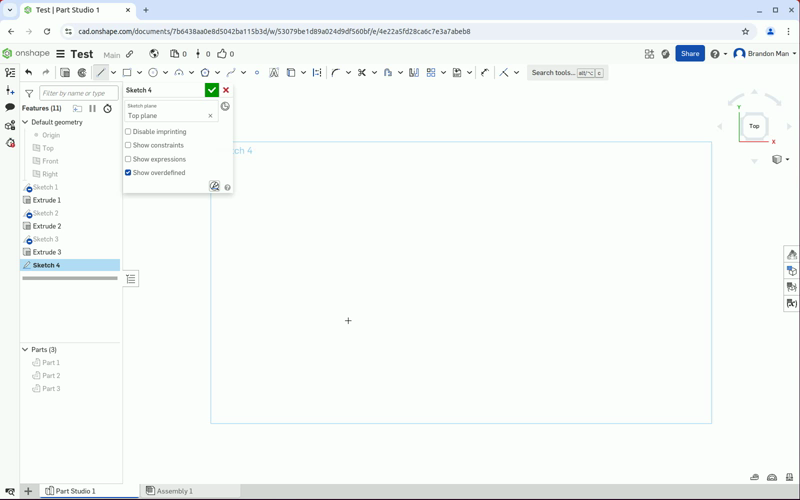
click(348, 320)
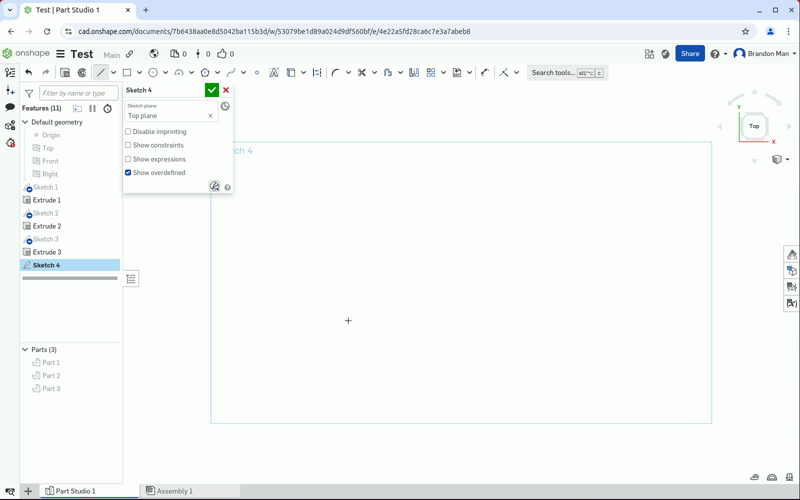
key_up(shift)
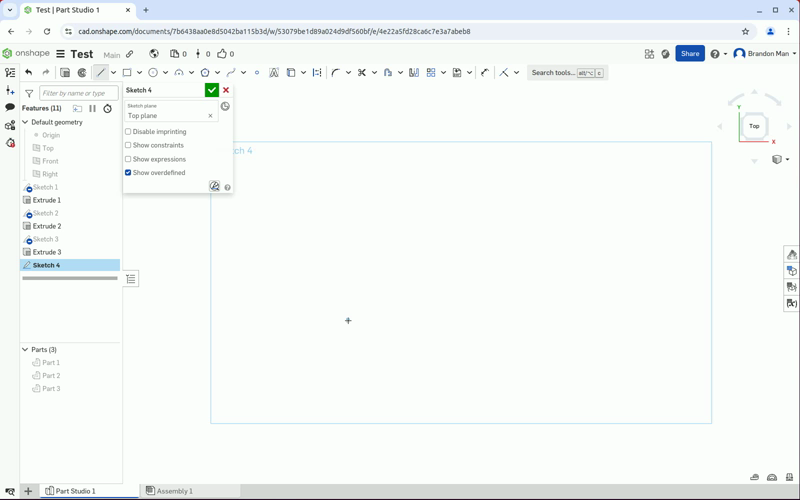
key_down(shift)
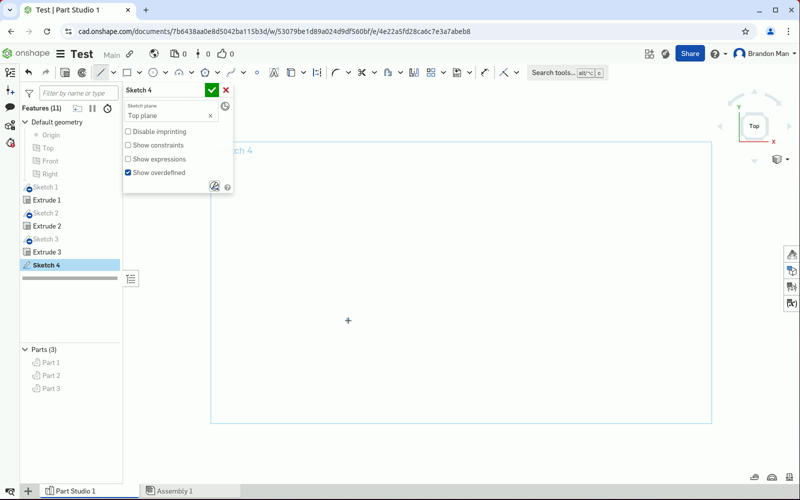
mouse_move(378, 320)
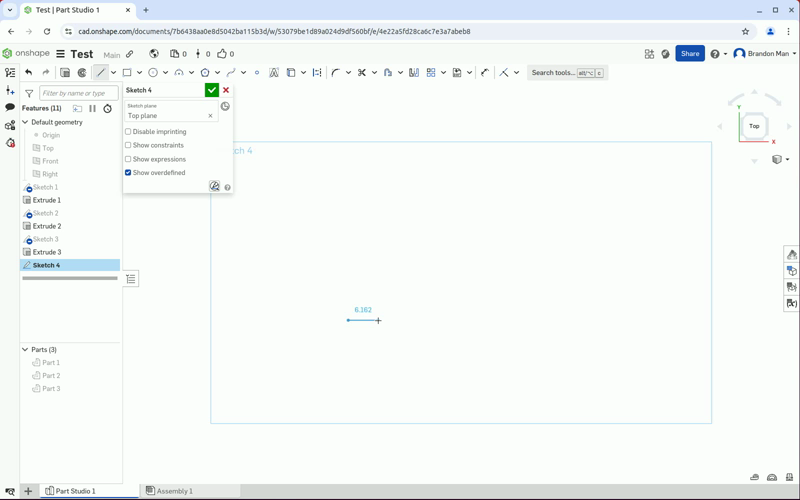
mouse_move(373, 320)
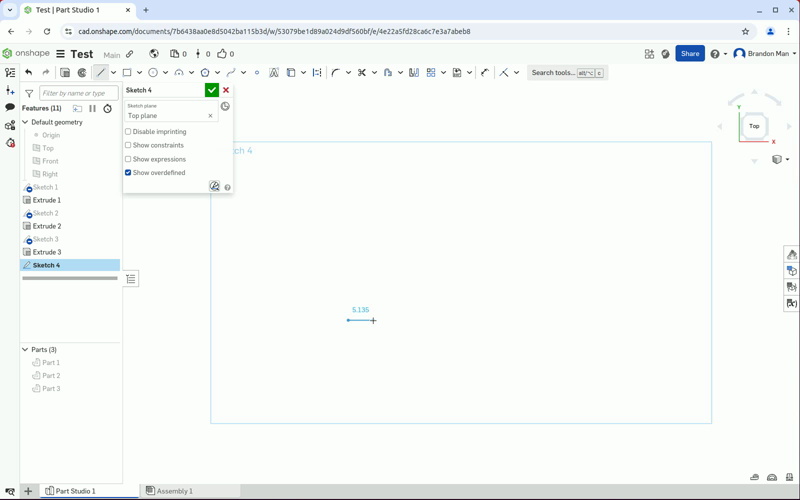
click(373, 320)
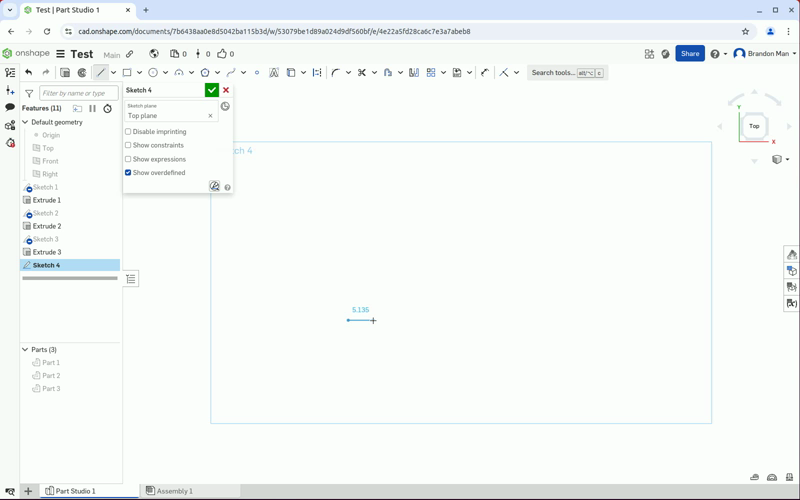
key_up(shift)
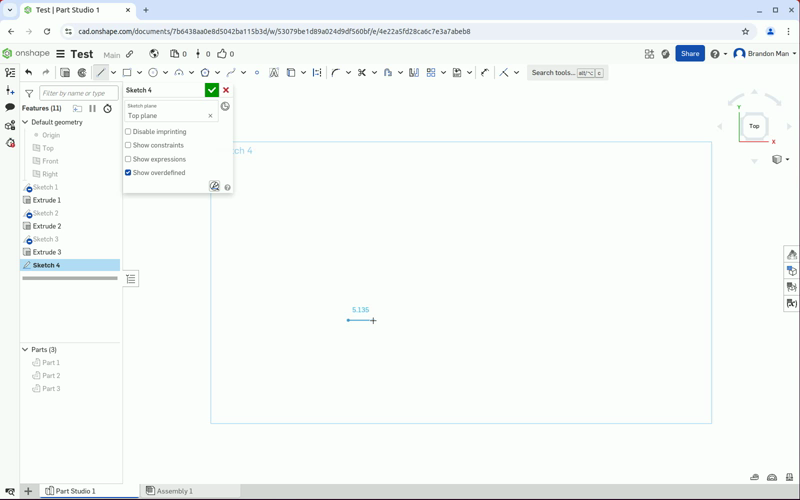
key_down(shift)
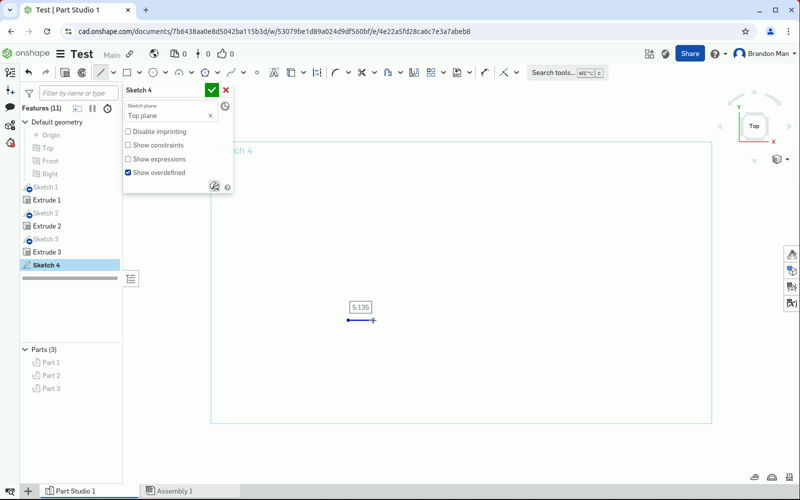
mouse_move(373, 258)
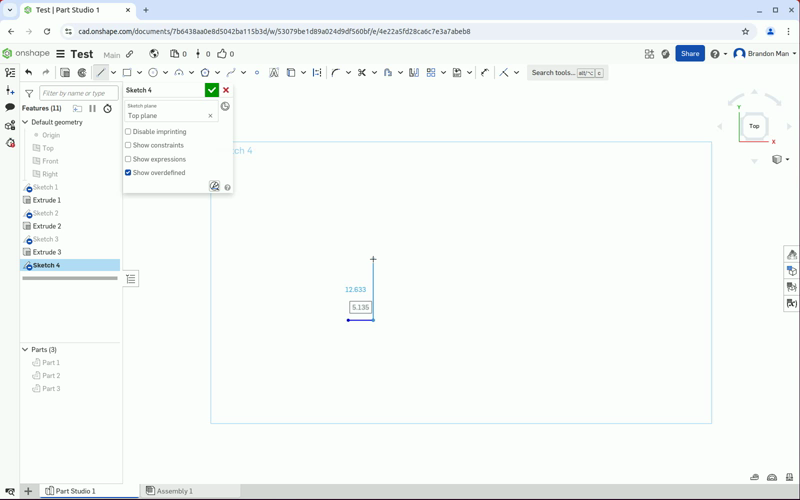
click(373, 258)
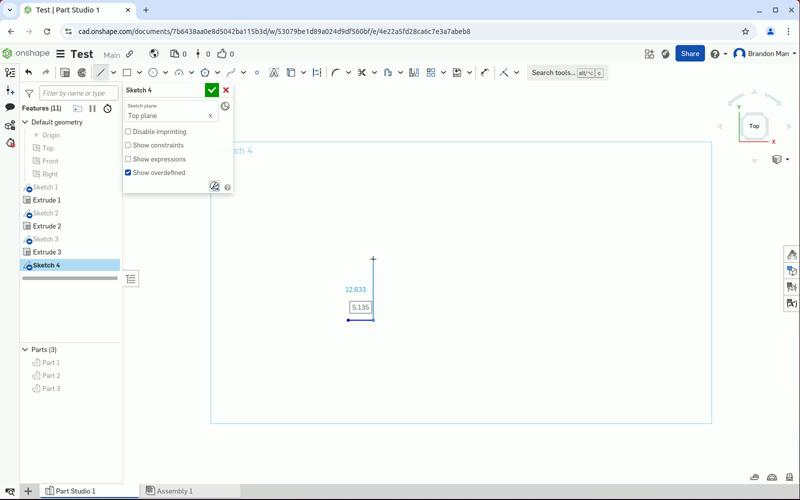
key_up(shift)
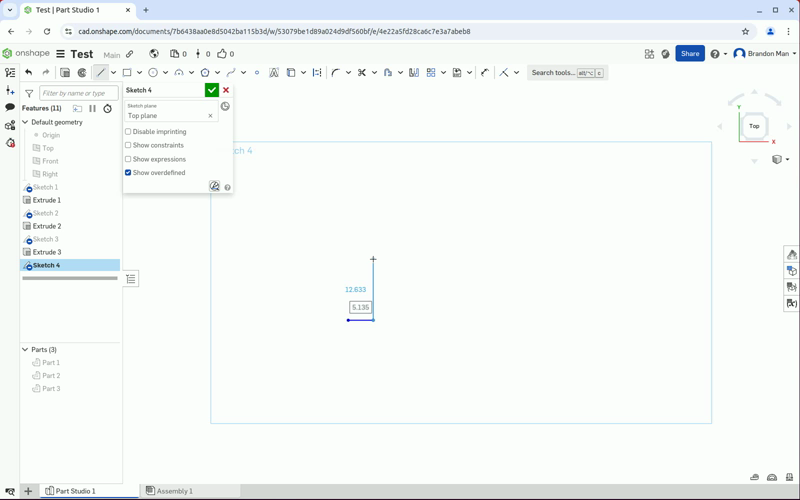
key_down(shift)
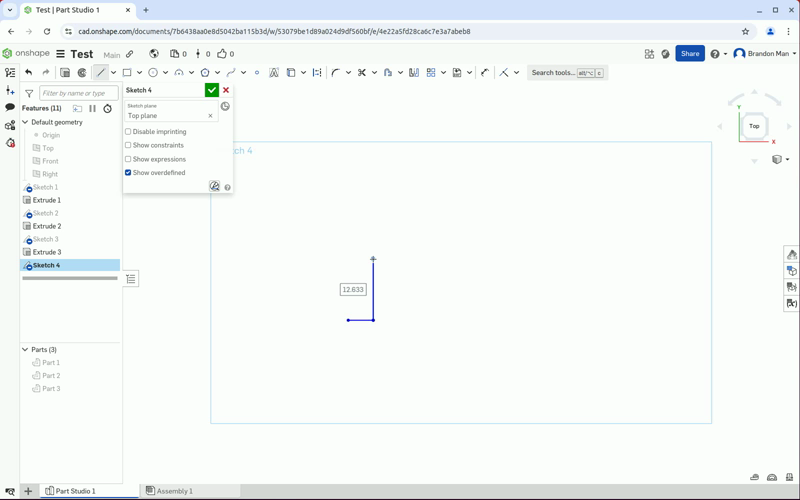
mouse_move(403, 258)
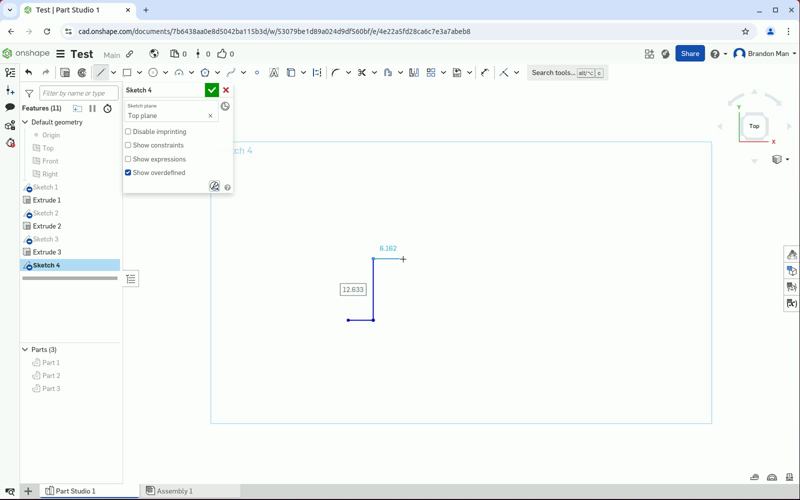
mouse_move(410, 258)
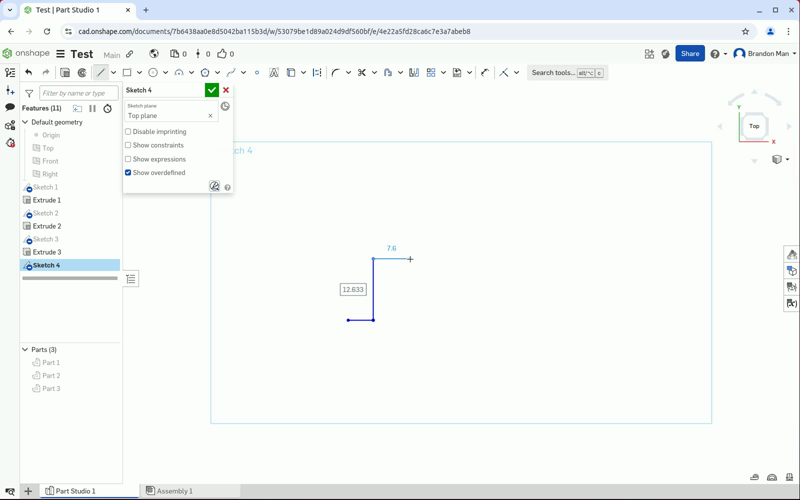
click(410, 258)
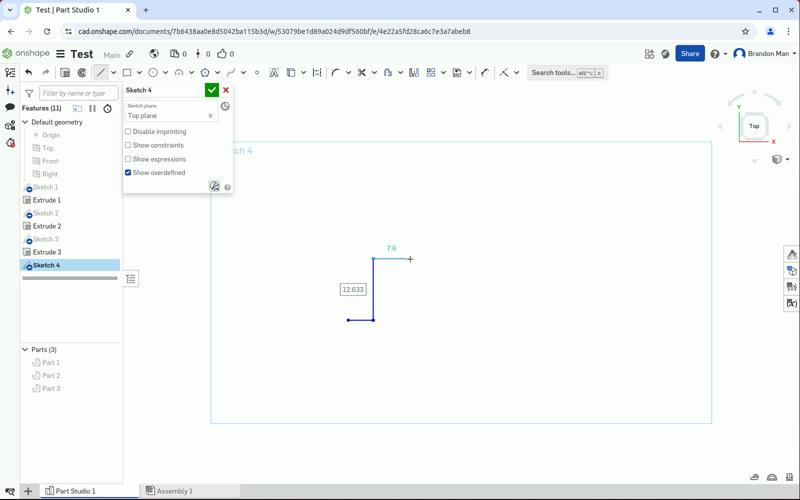
key_up(shift)
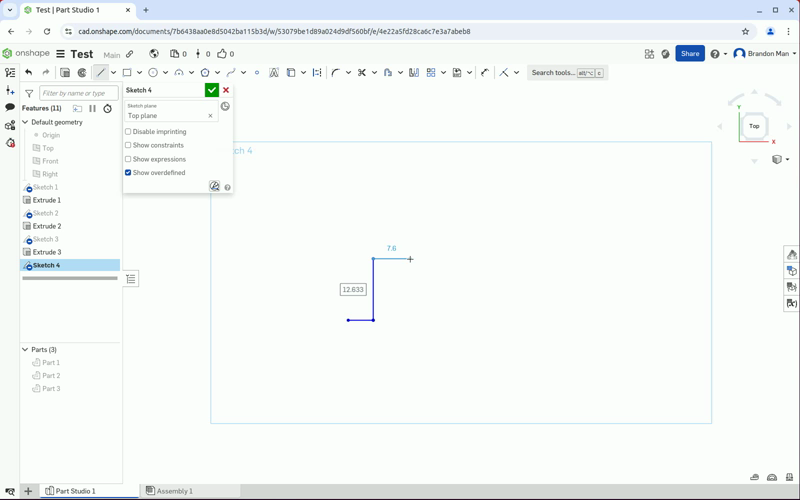
key_down(shift)
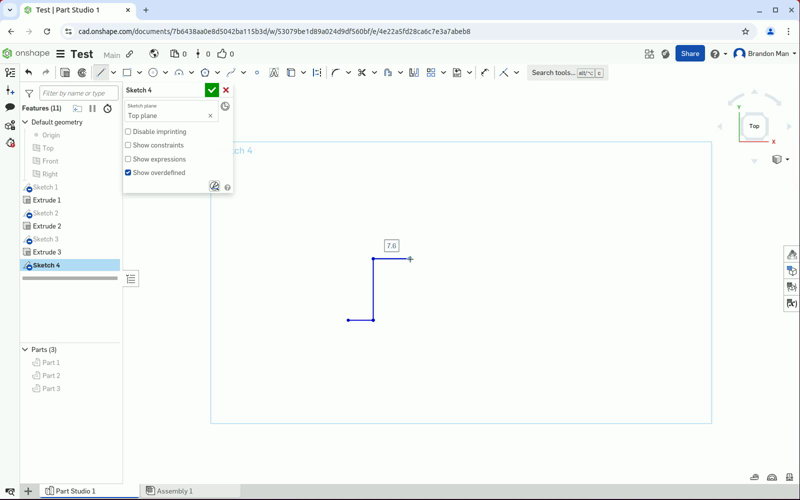
mouse_move(440, 258)
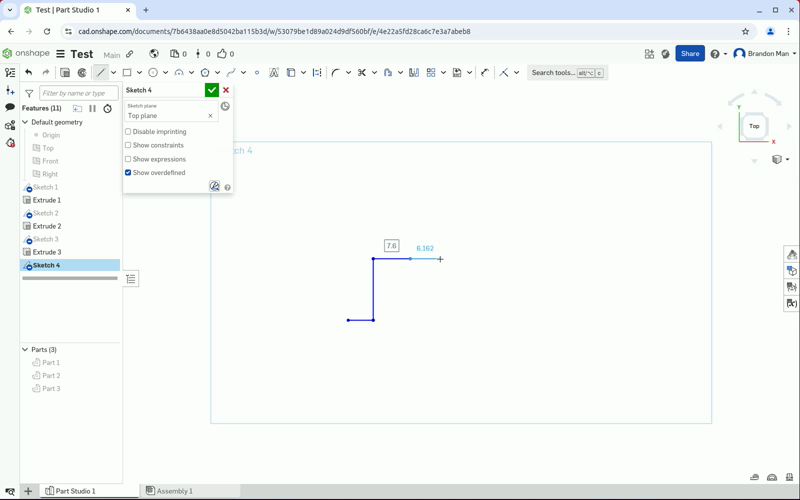
mouse_move(410, 220)
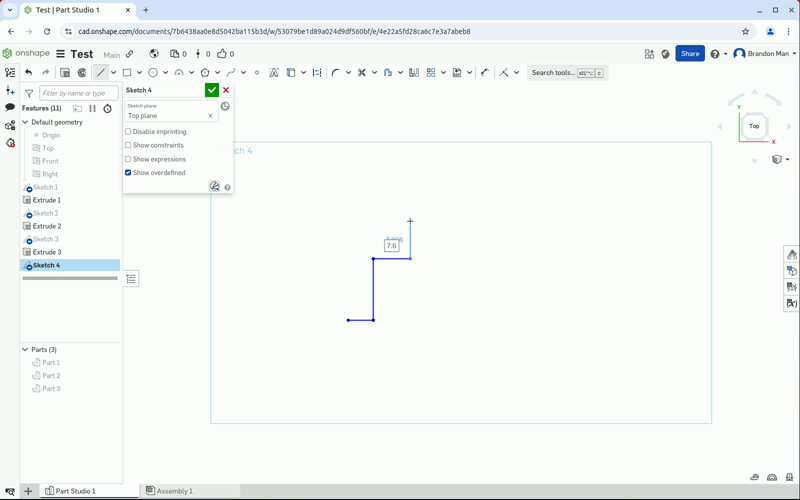
click(410, 220)
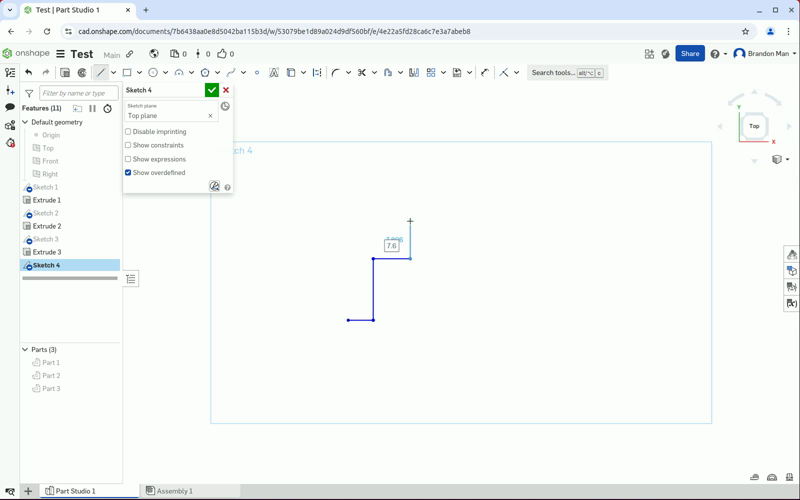
key_up(shift)
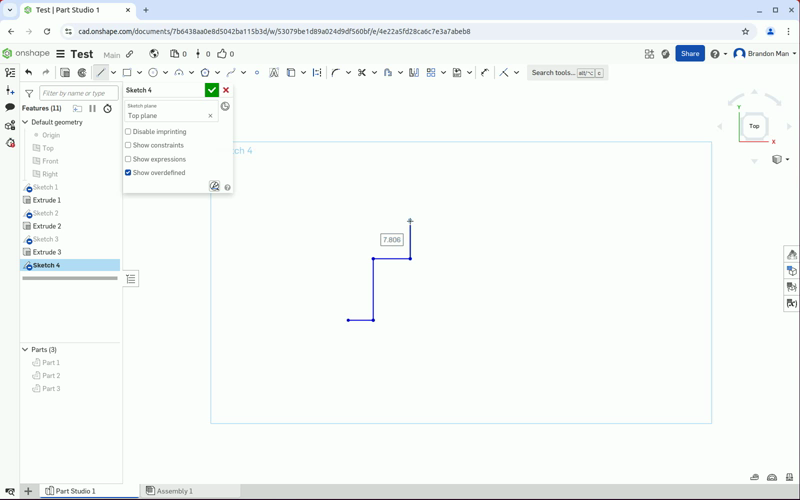
key_down(shift)
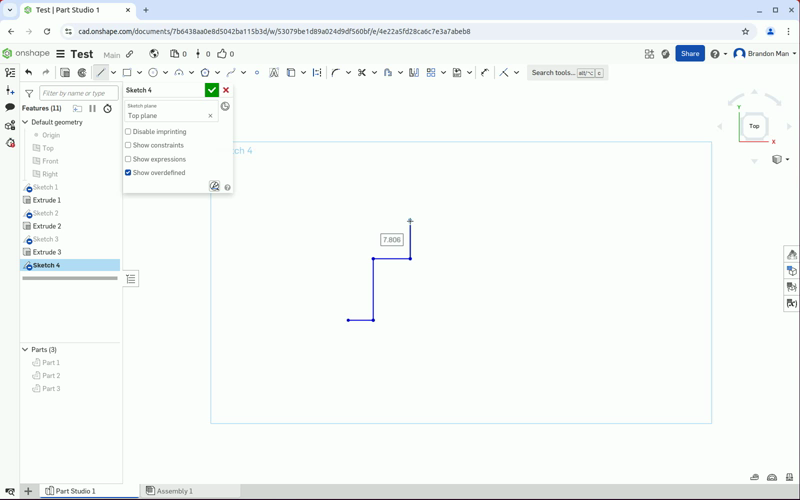
mouse_move(348, 220)
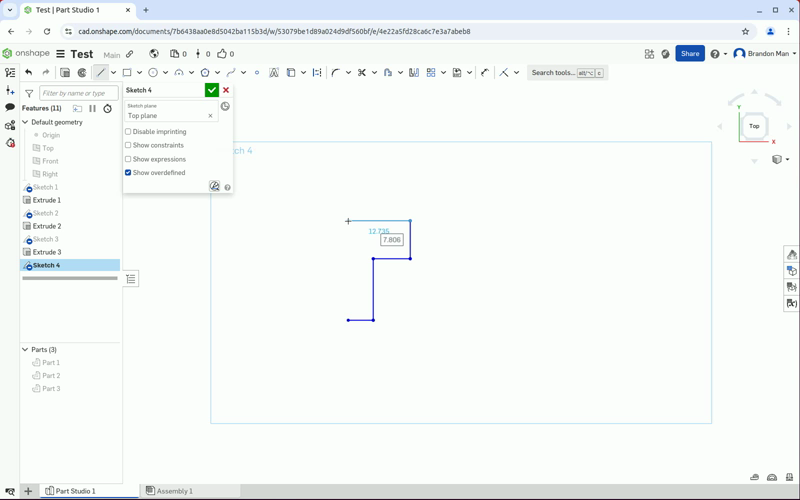
click(348, 220)
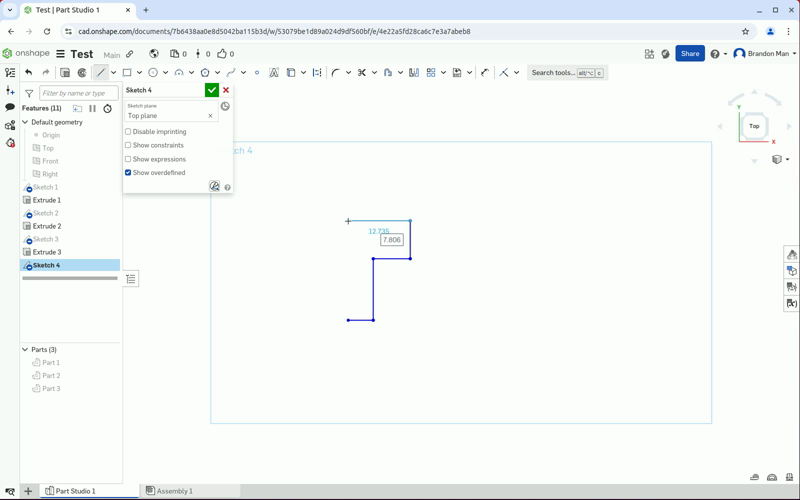
key_up(shift)
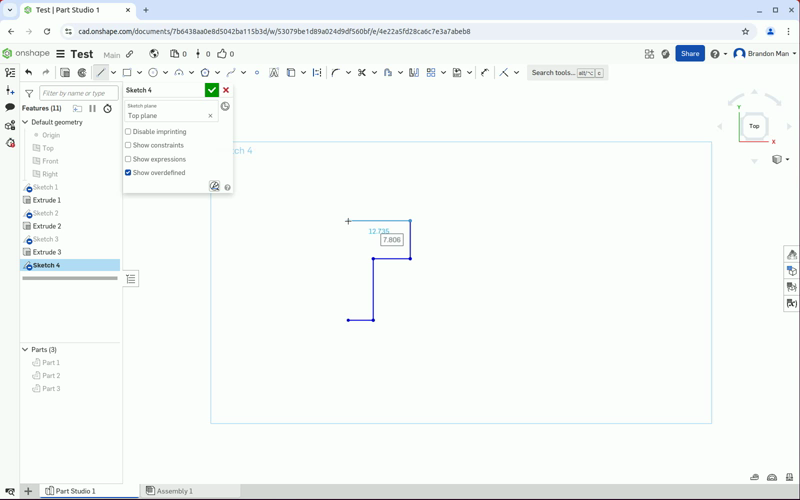
key_down(shift)
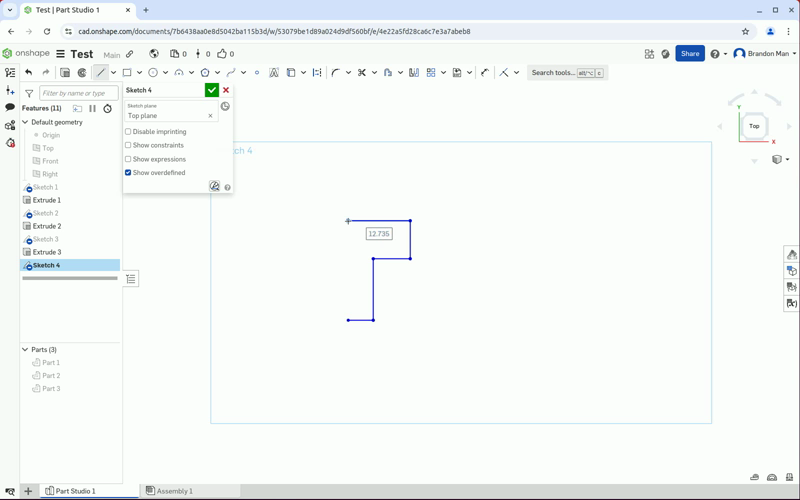
mouse_move(348, 320)
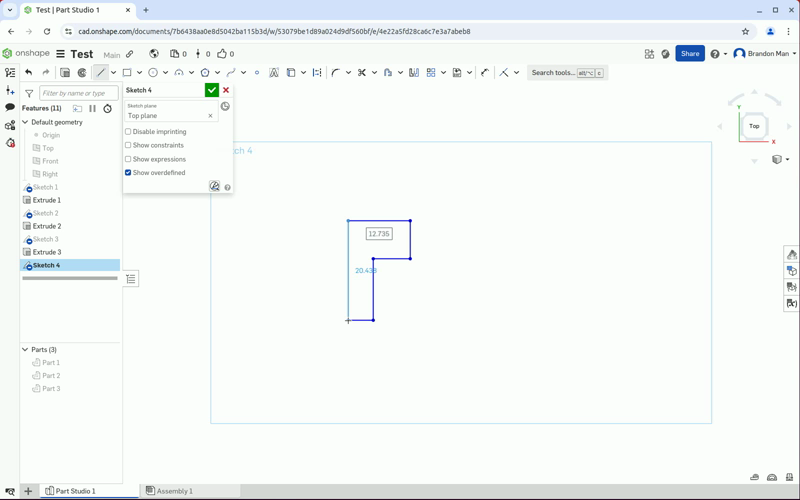
key_up(shift)
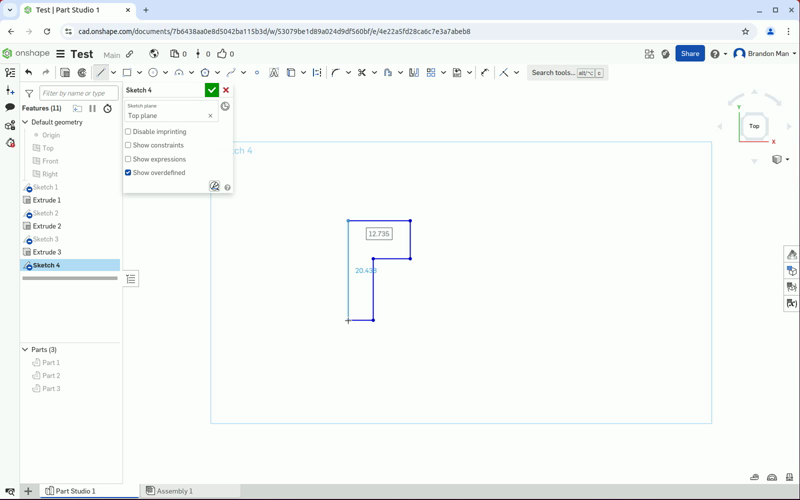
click(348, 320)
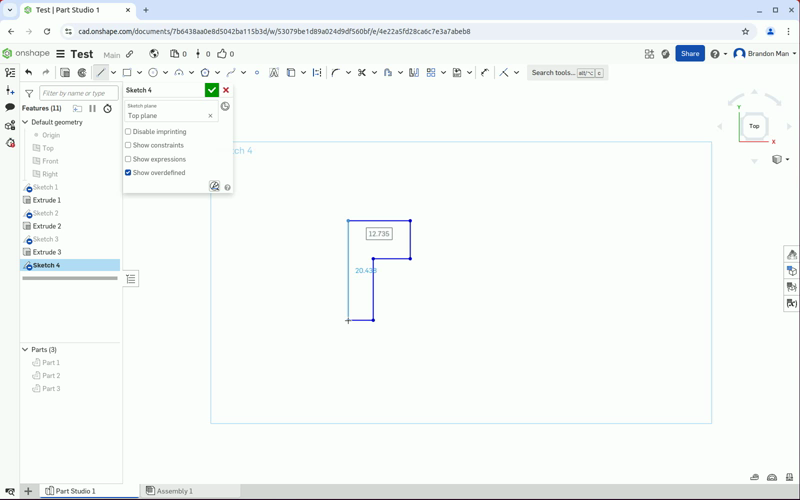
key(esc)
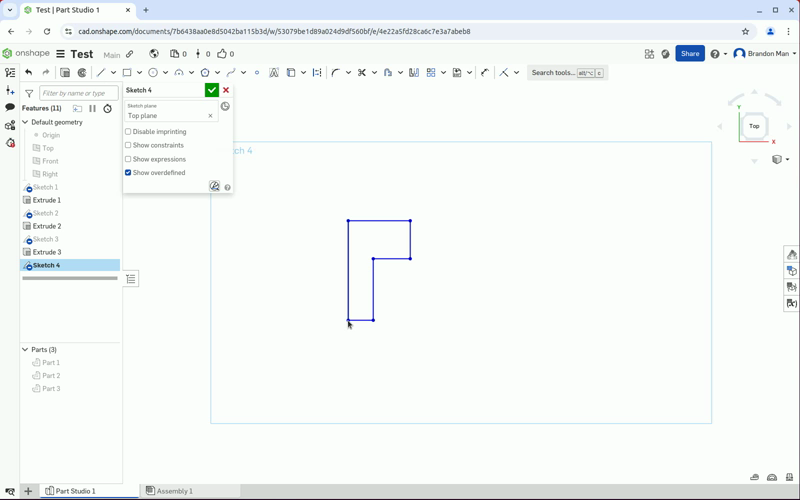
mouse_move(396, 233)
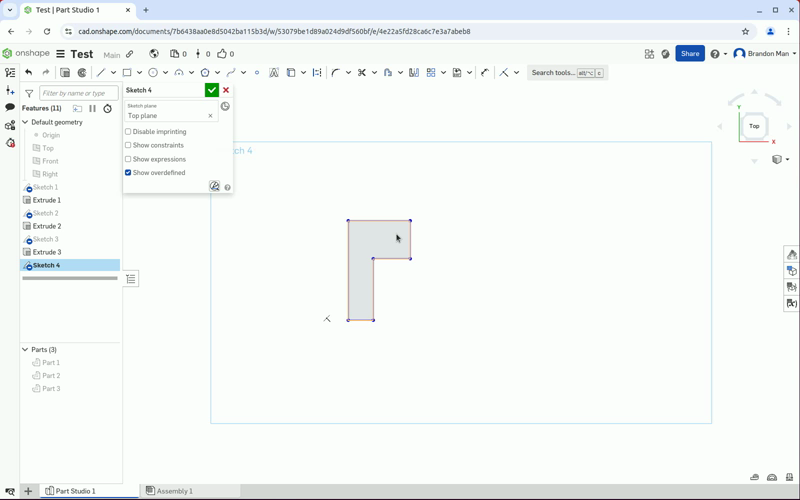
click(396, 233)
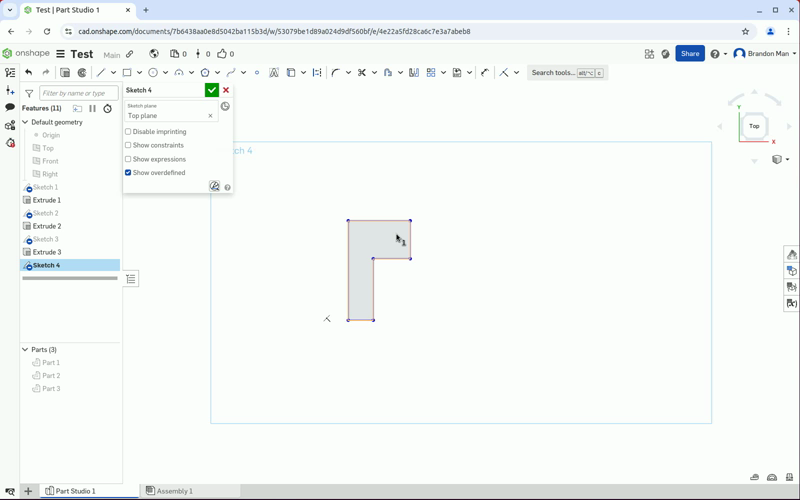
mouse_move(73, 352)
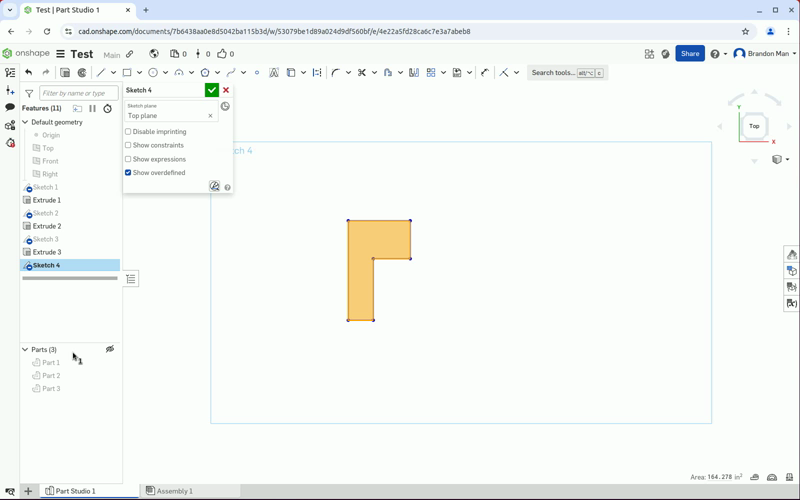
key(shift+y)
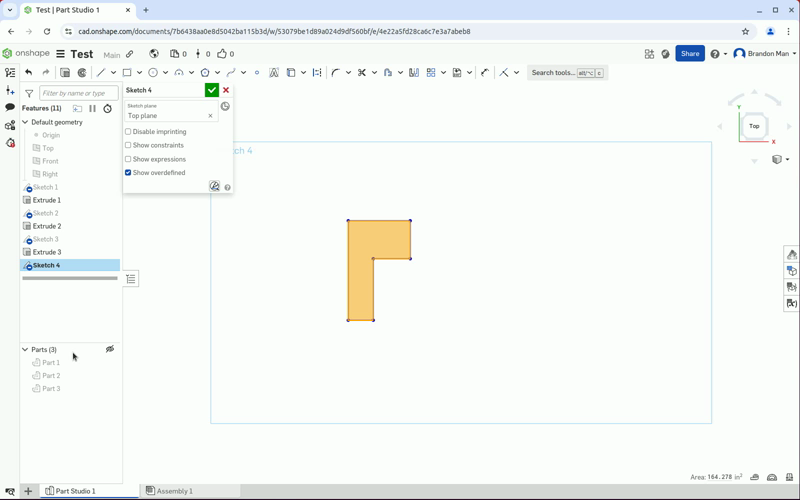
key(shift+e)
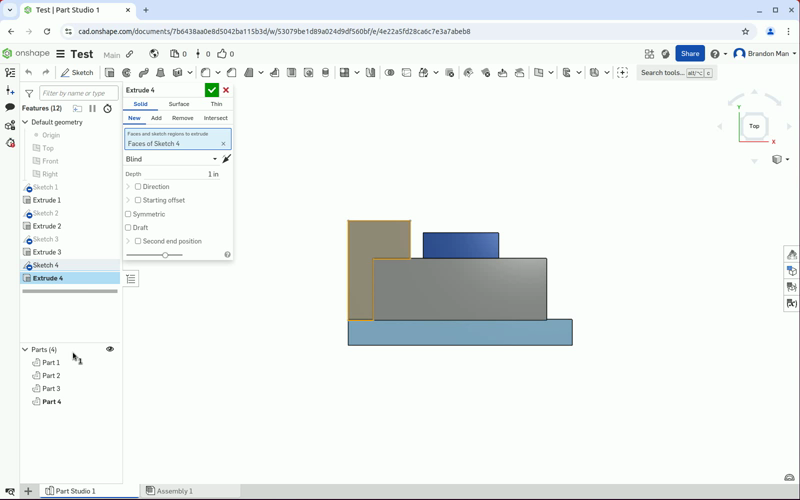
mouse_move(143, 106)
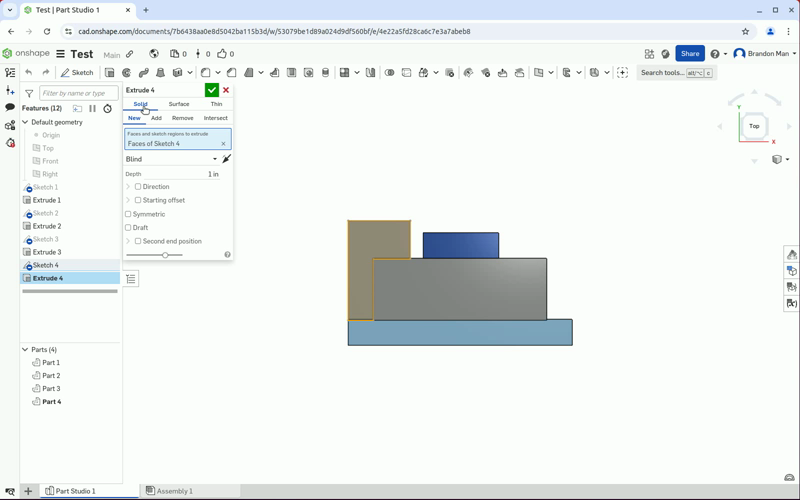
click(143, 106)
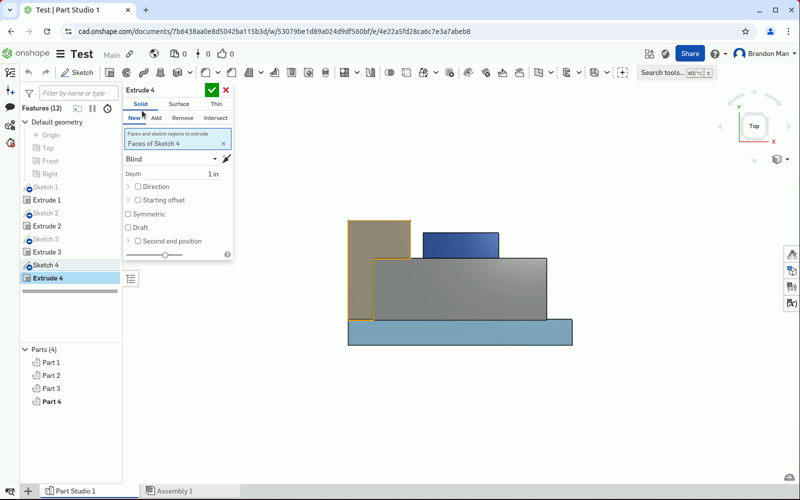
mouse_move(137, 120)
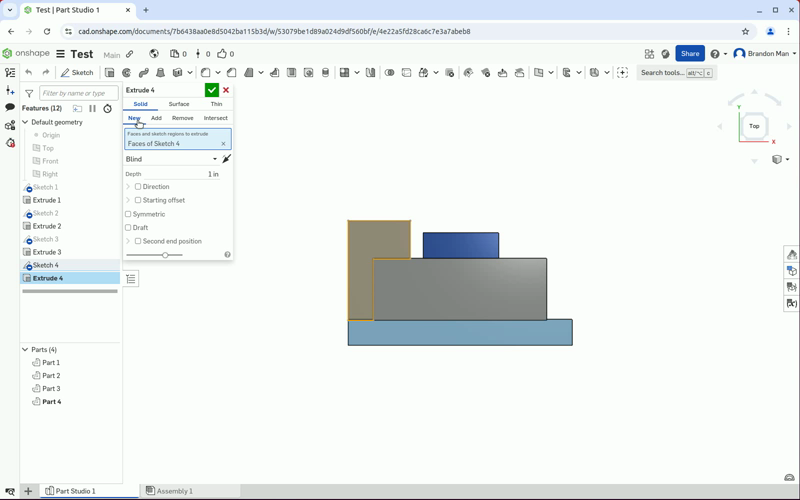
click(137, 120)
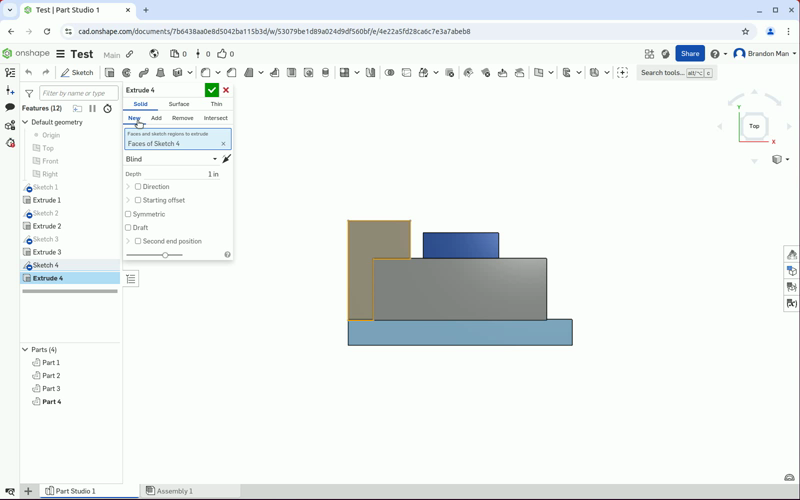
key(tab, 4)
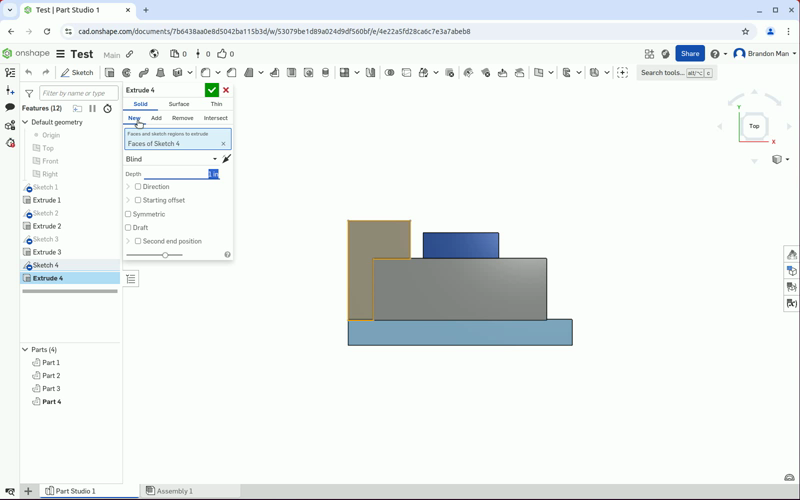
text(15.405)
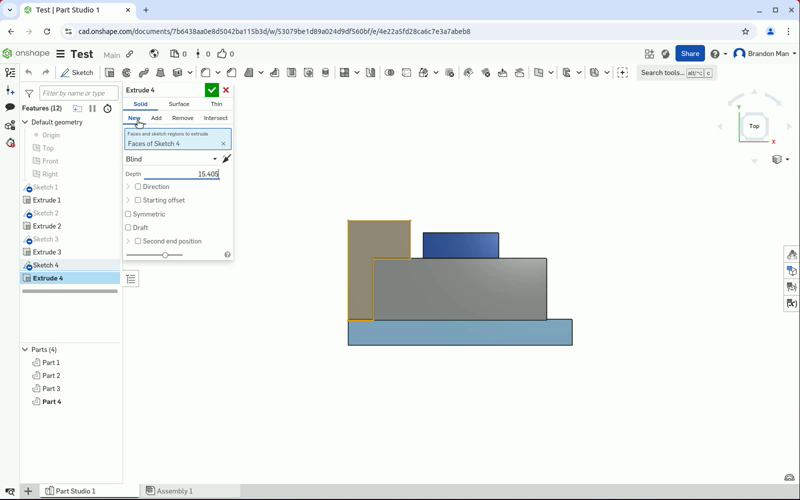
key(enter)
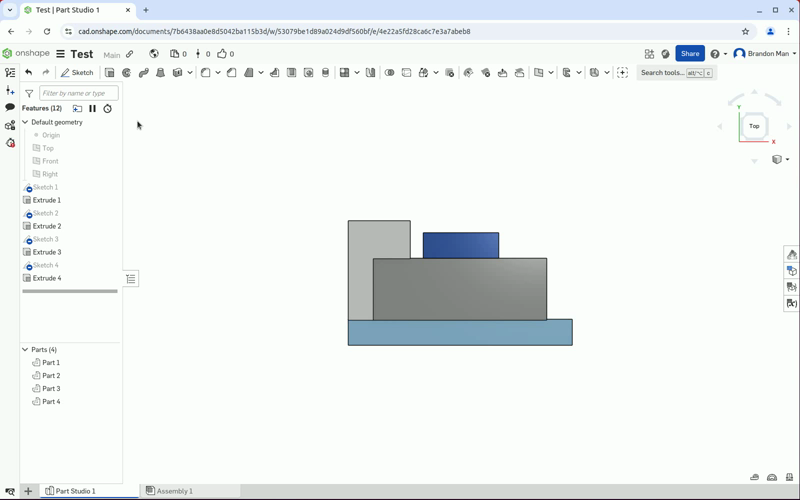
key(shift+h)
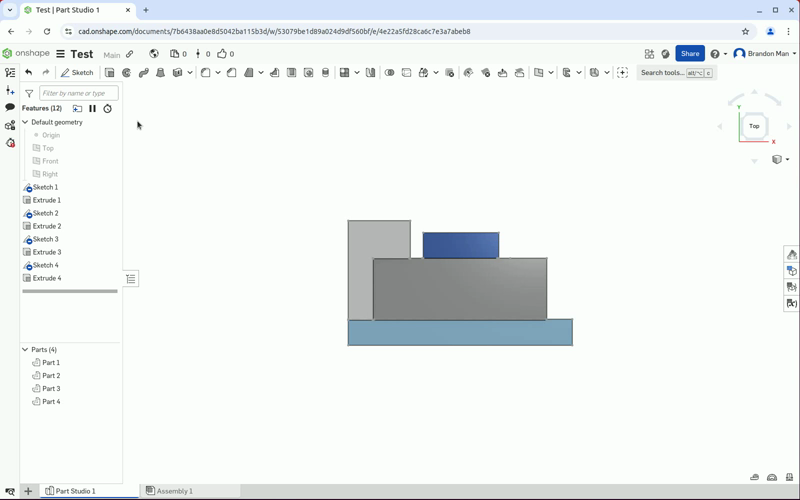
key(shift+h)
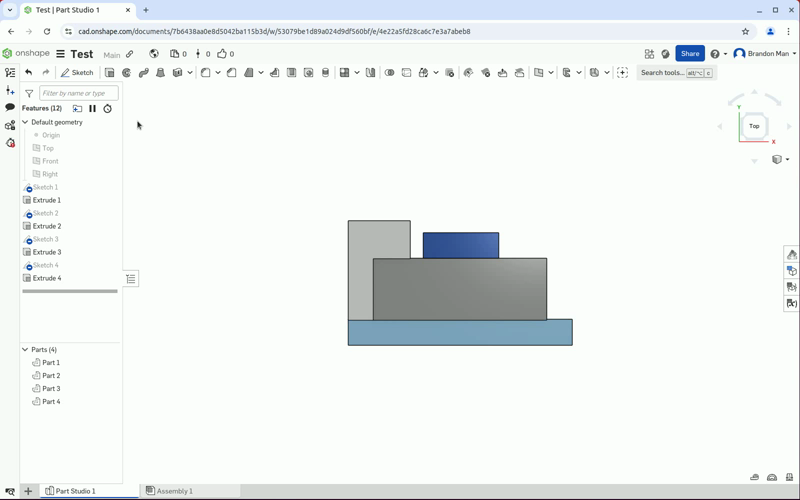
mouse_move(73, 189)
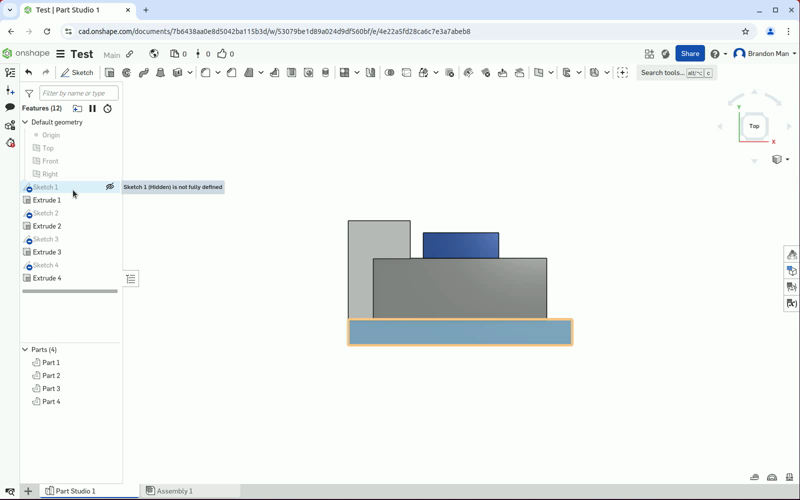
click(73, 189)
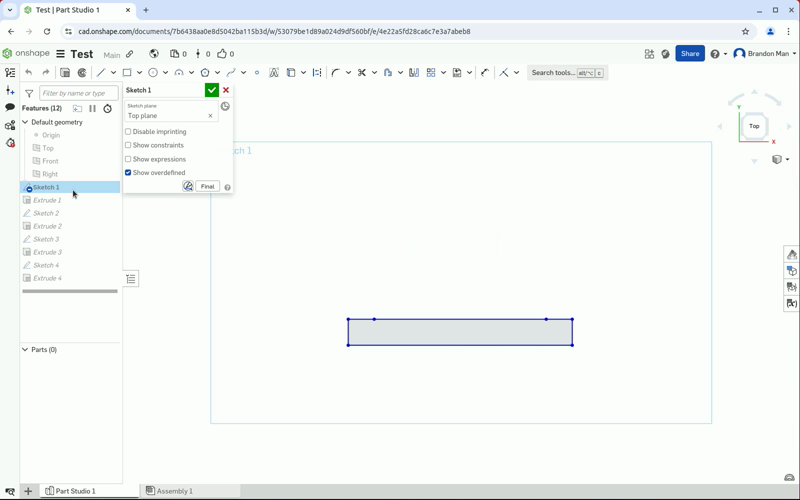
mouse_move(229, 92)
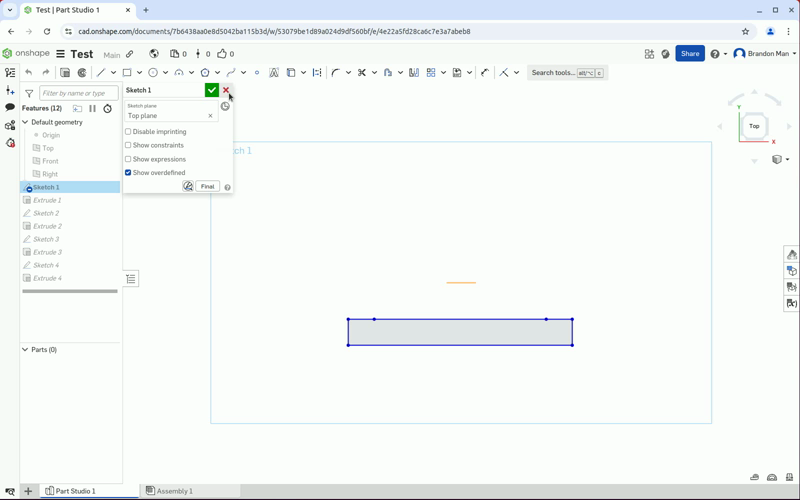
click(229, 92)
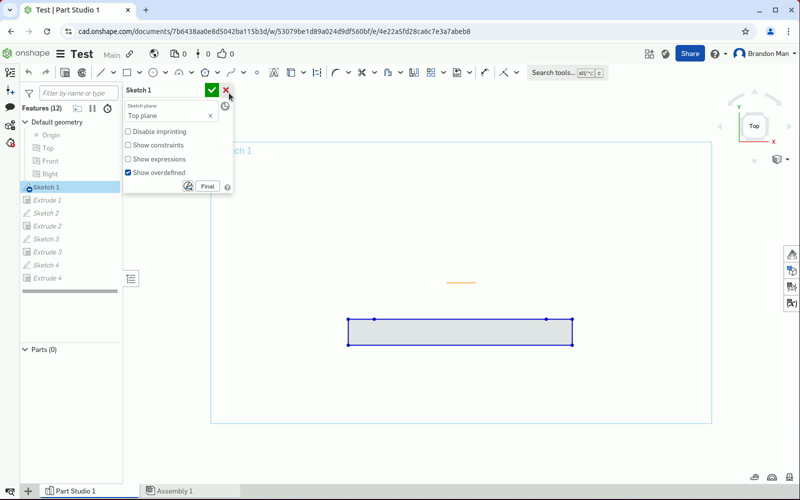
key(shift+s)
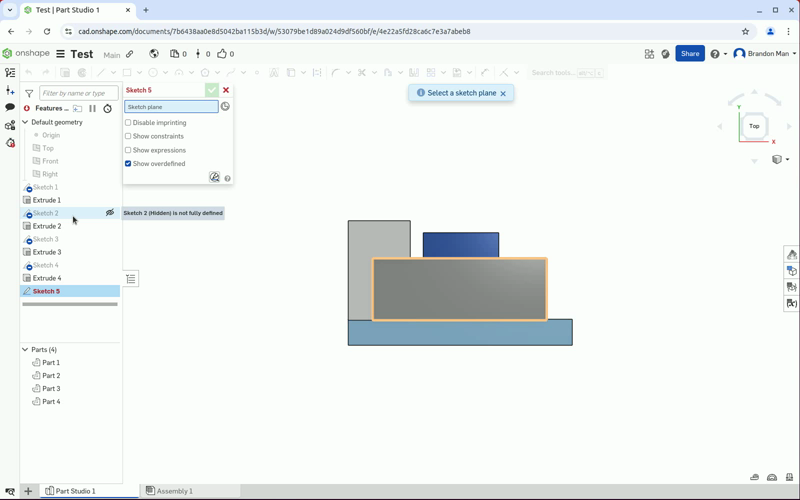
scroll(3)
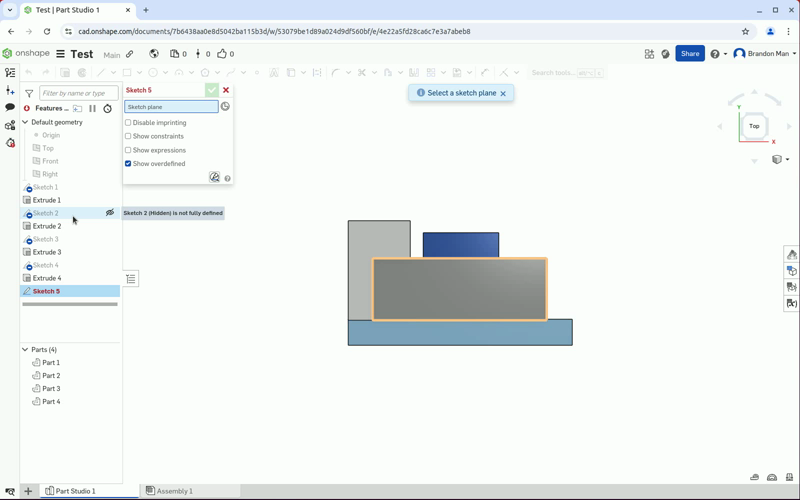
mouse_move(73, 150)
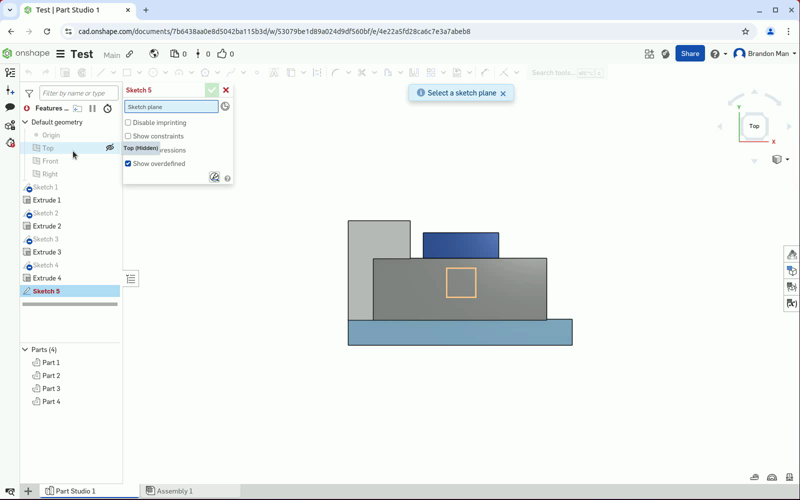
click(73, 150)
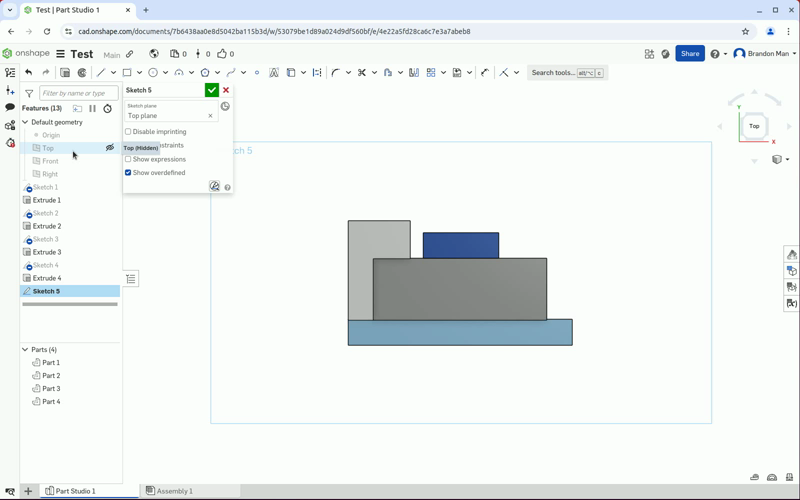
mouse_move(73, 352)
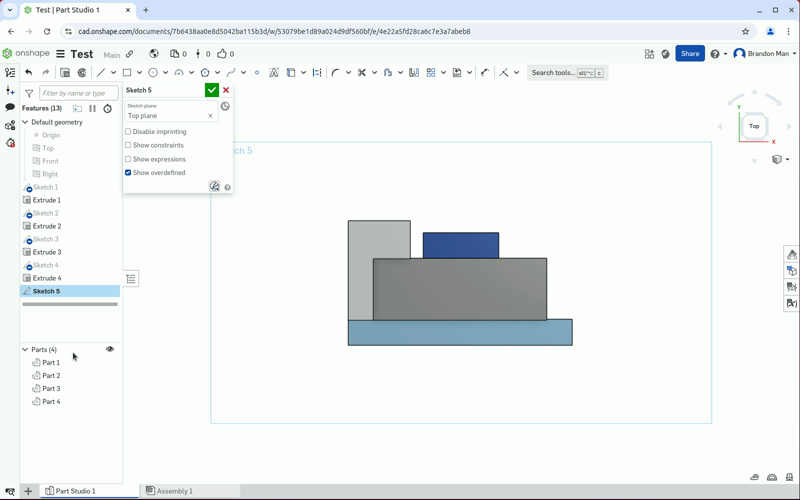
key(y)
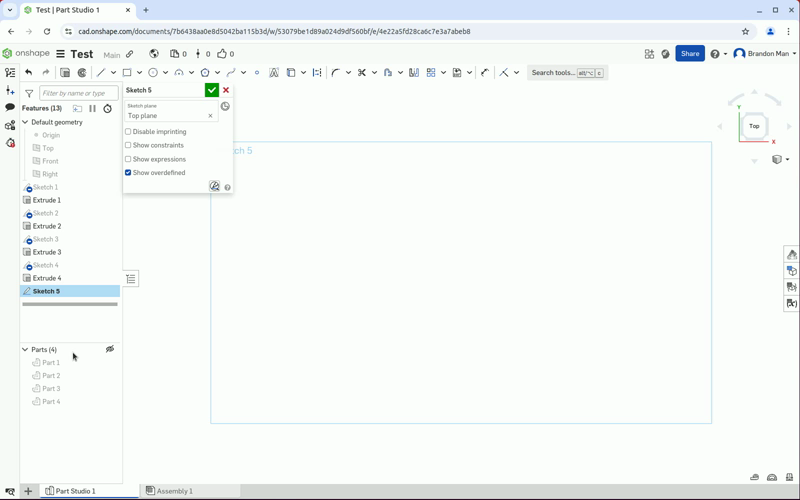
key(l)
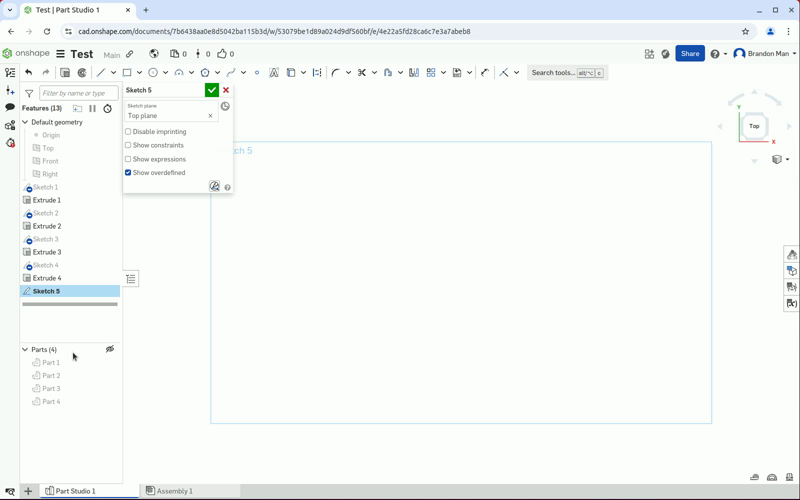
key_down(shift)
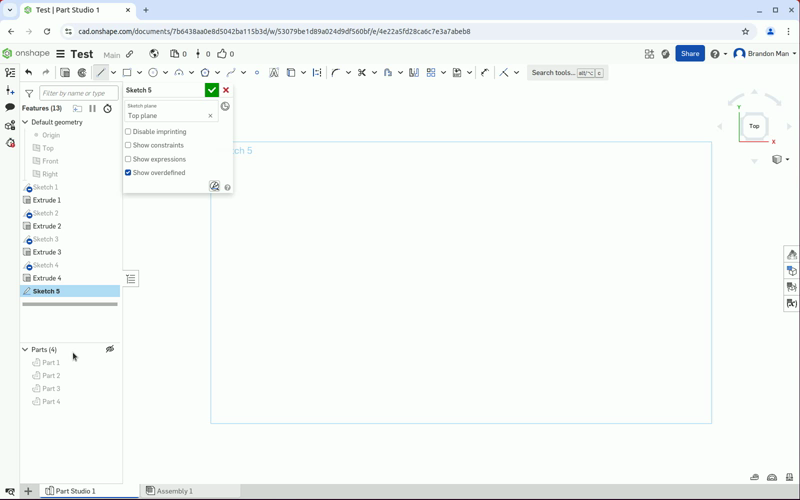
mouse_move(511, 258)
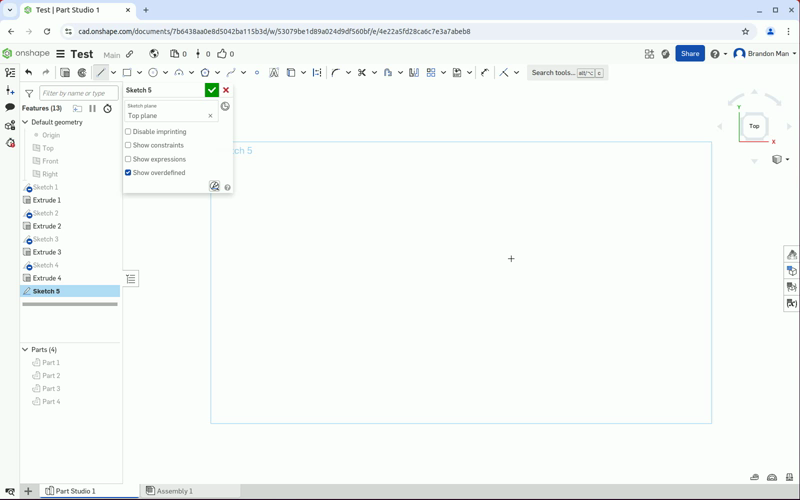
click(511, 258)
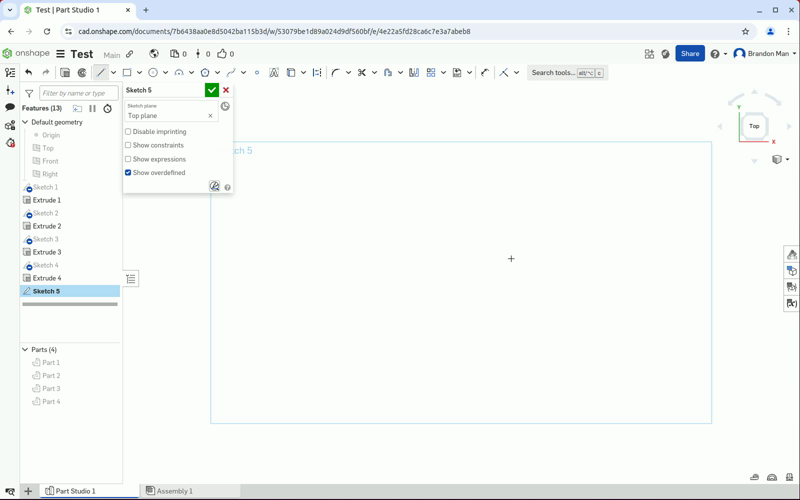
key_up(shift)
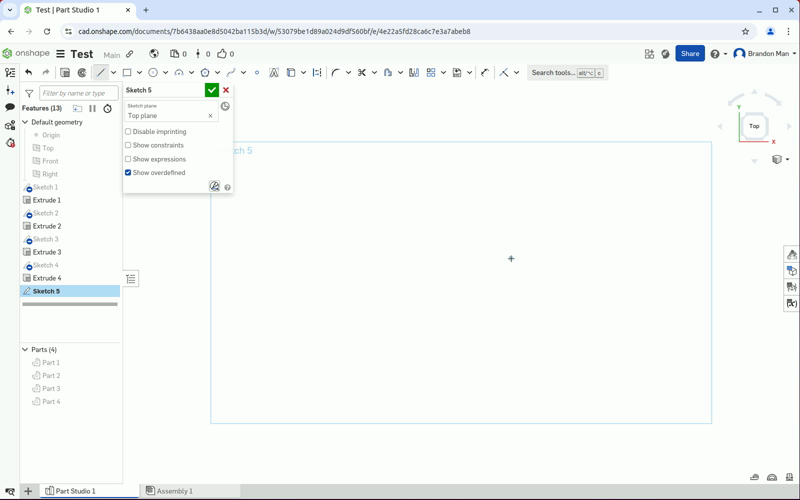
key_down(shift)
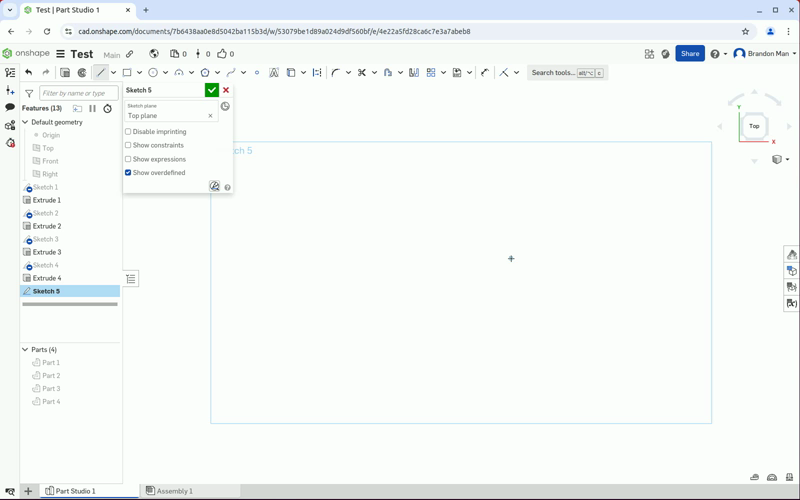
mouse_move(541, 258)
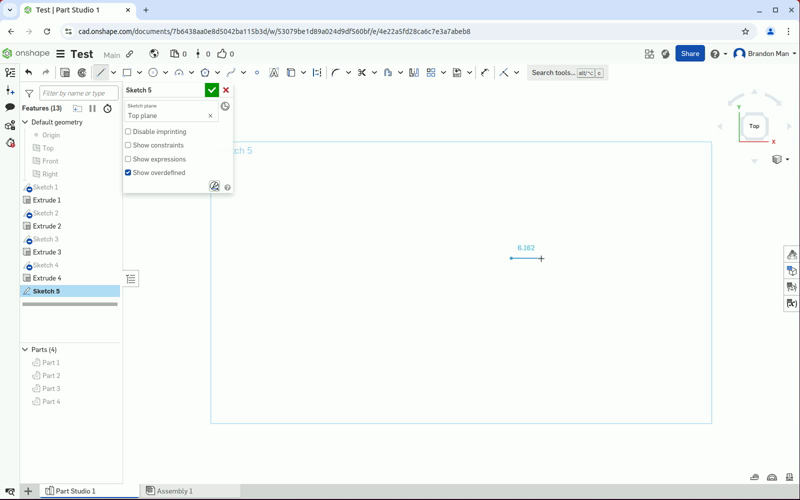
mouse_move(548, 258)
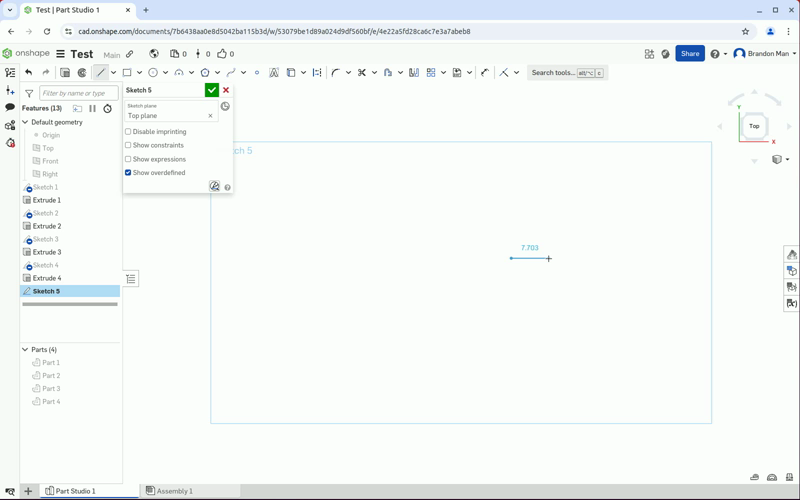
click(548, 258)
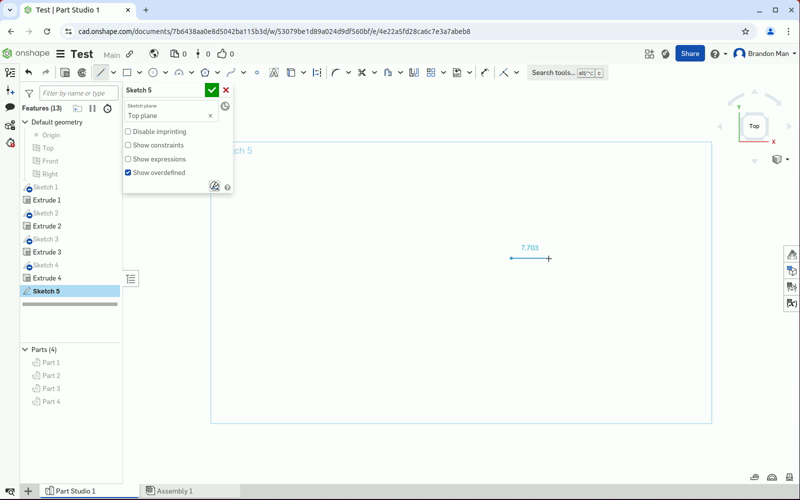
key_up(shift)
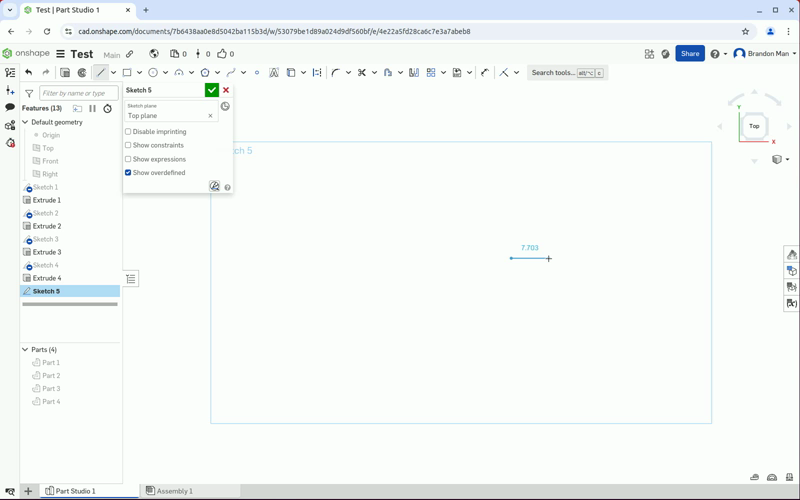
key_down(shift)
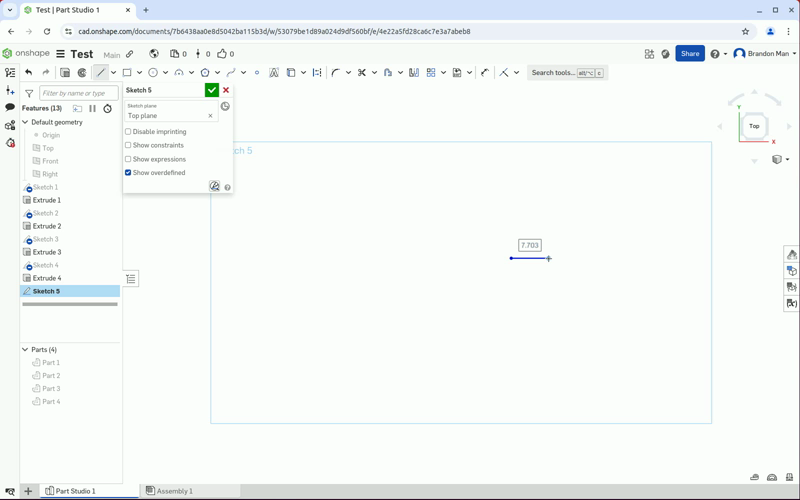
mouse_move(548, 321)
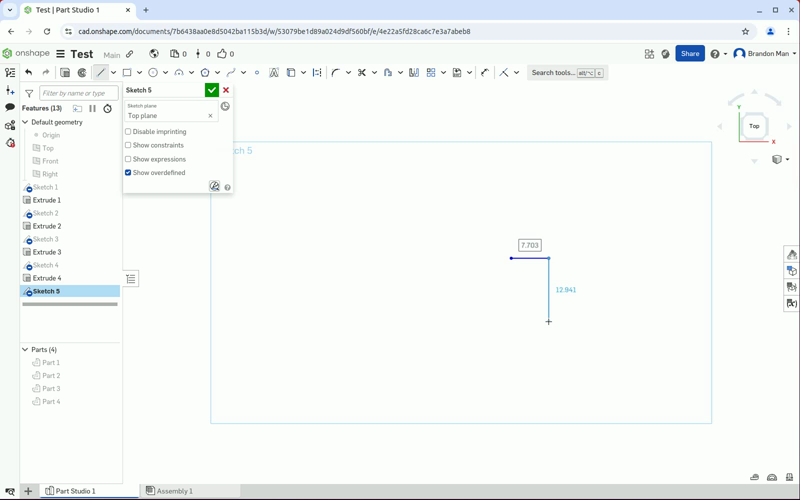
click(548, 321)
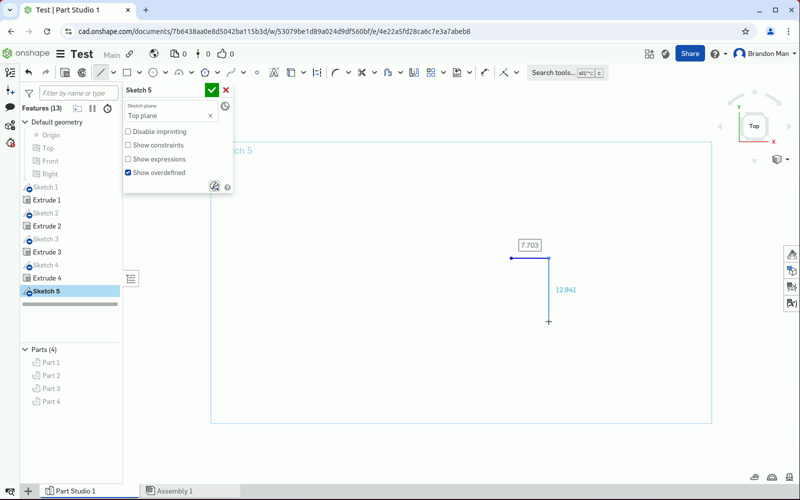
key_up(shift)
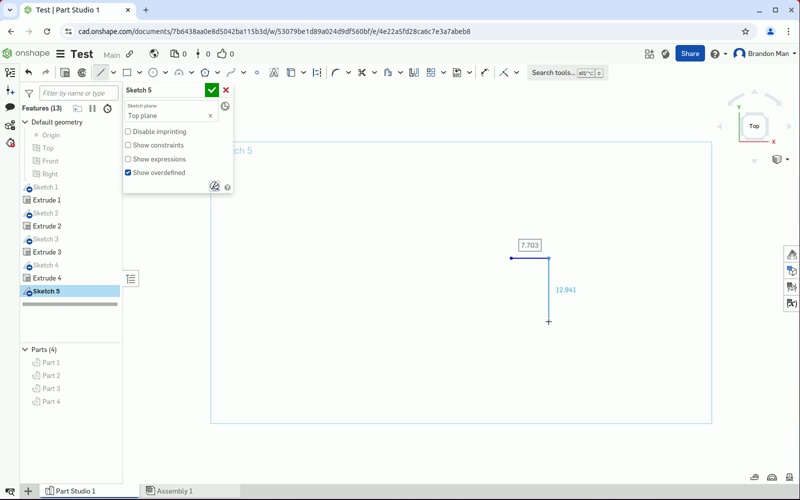
key_down(shift)
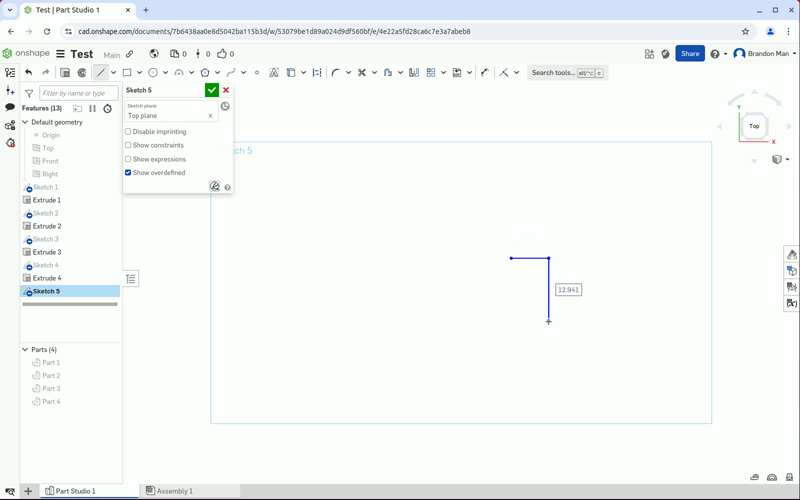
mouse_move(578, 321)
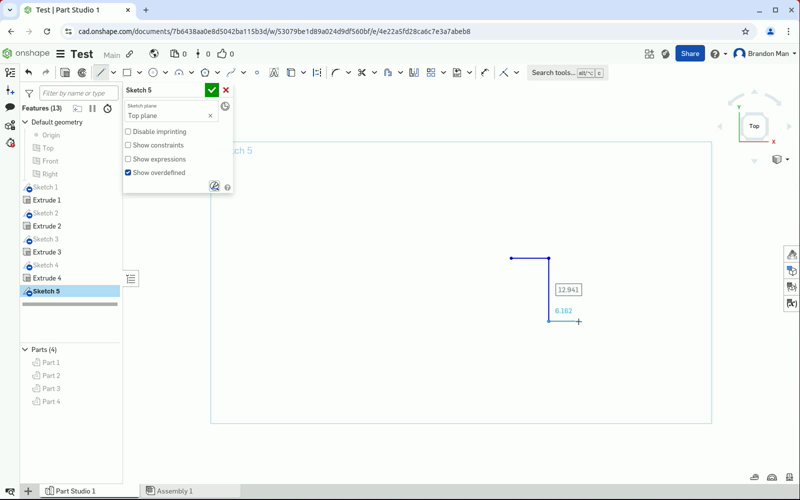
mouse_move(573, 321)
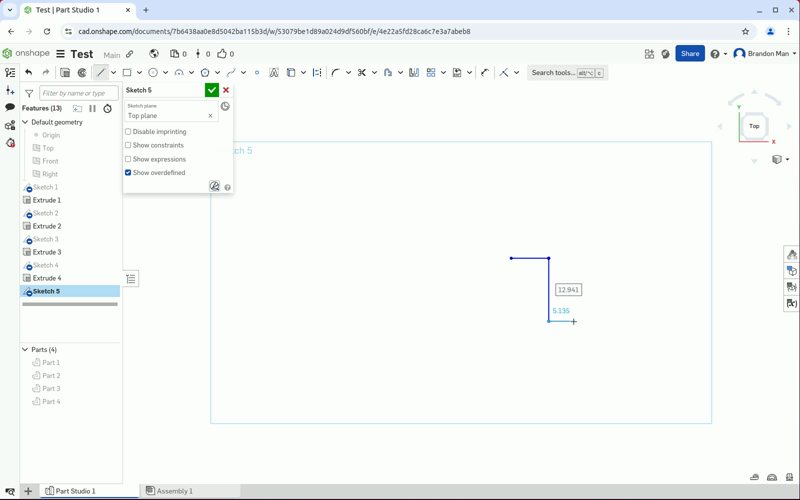
click(573, 321)
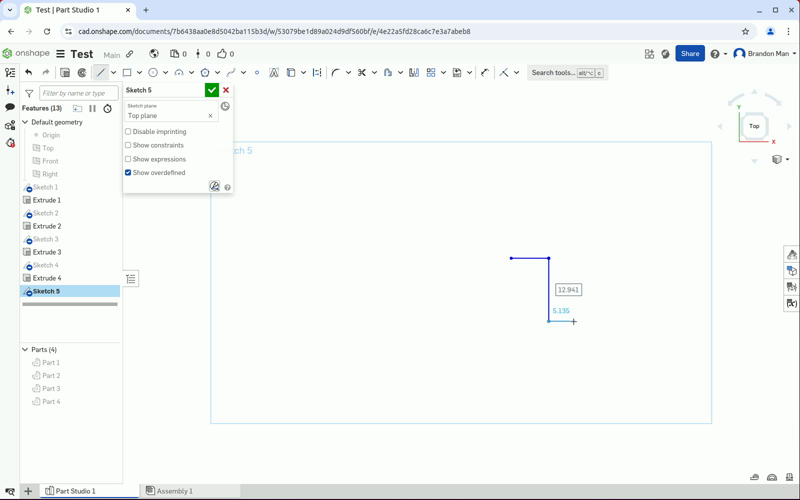
key_up(shift)
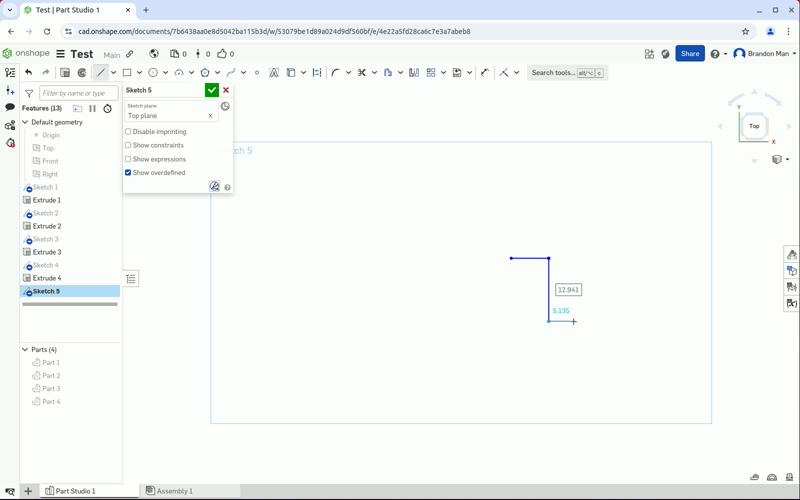
key_down(shift)
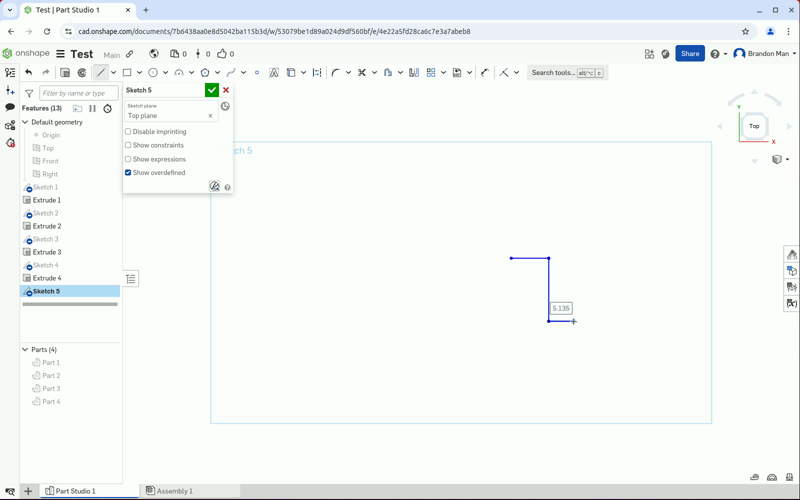
mouse_move(573, 220)
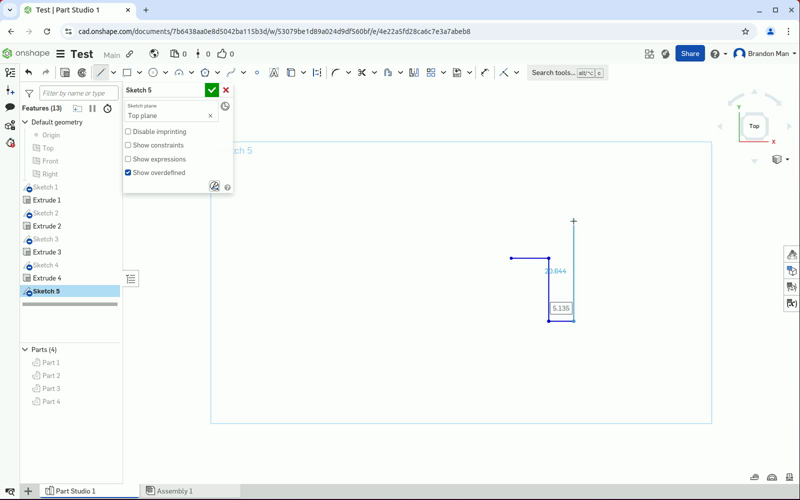
click(573, 220)
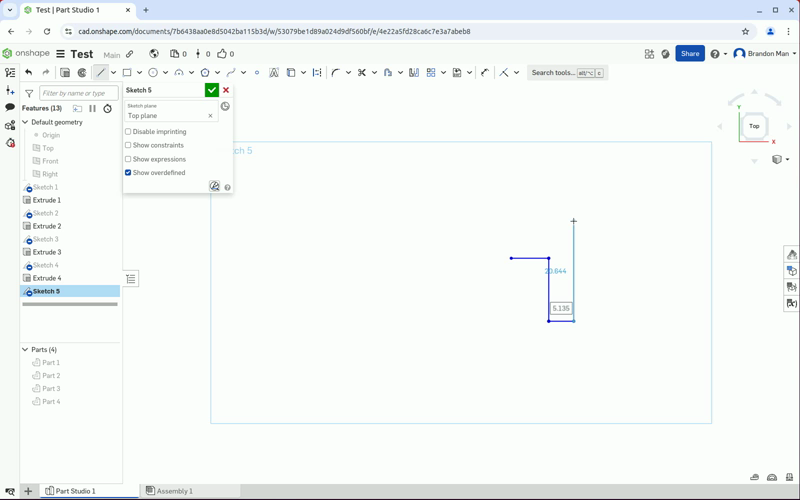
key_up(shift)
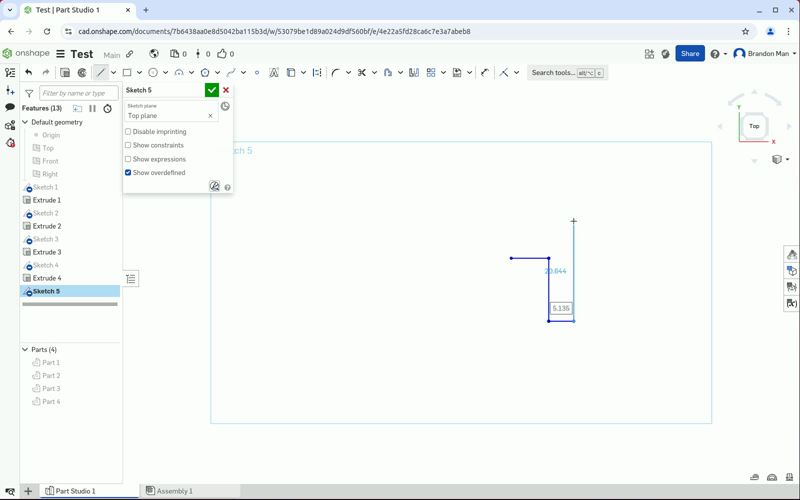
key_down(shift)
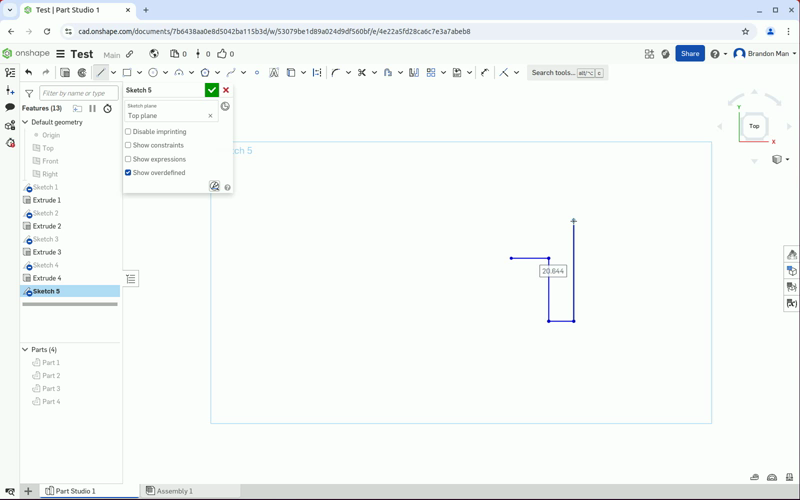
mouse_move(511, 220)
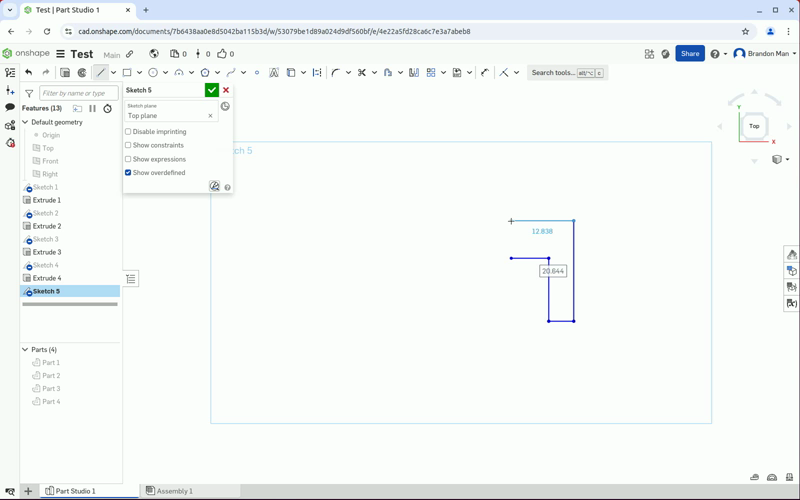
click(511, 220)
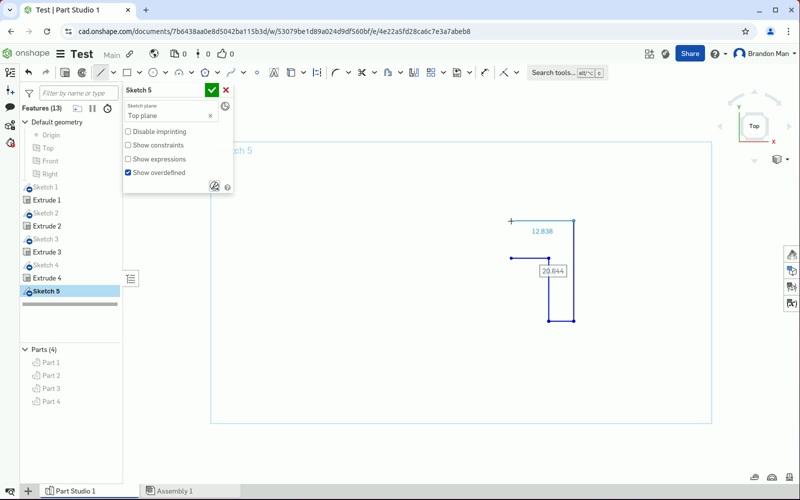
key_up(shift)
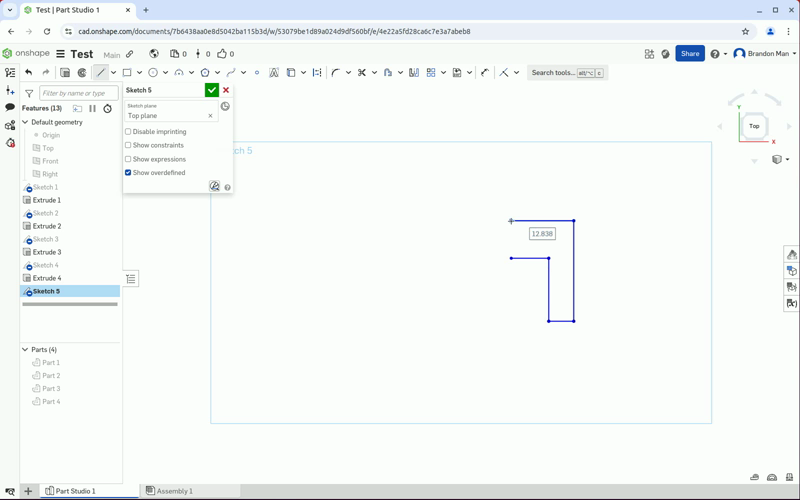
mouse_move(541, 220)
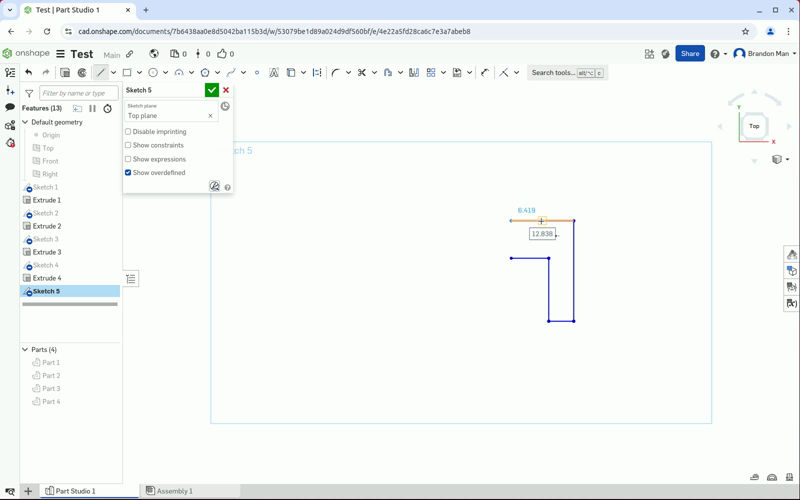
key_down(shift)
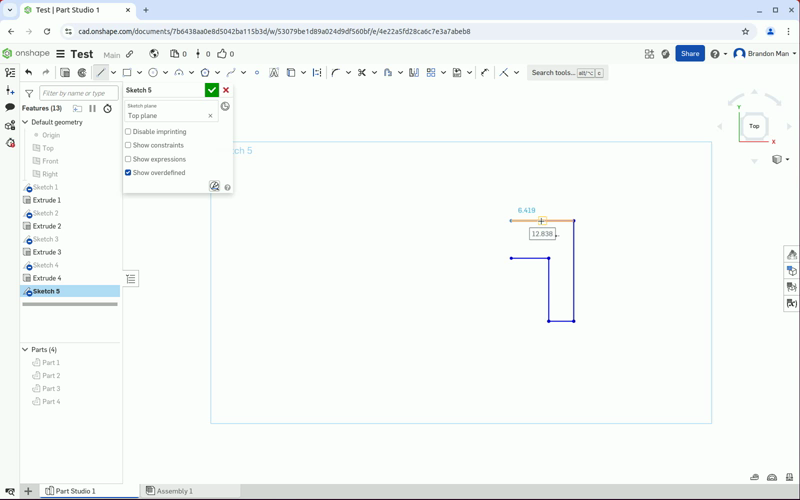
mouse_move(511, 258)
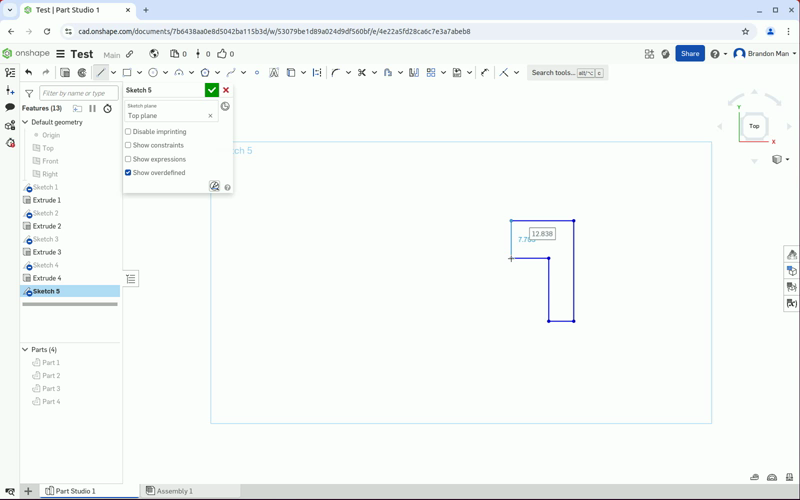
key_up(shift)
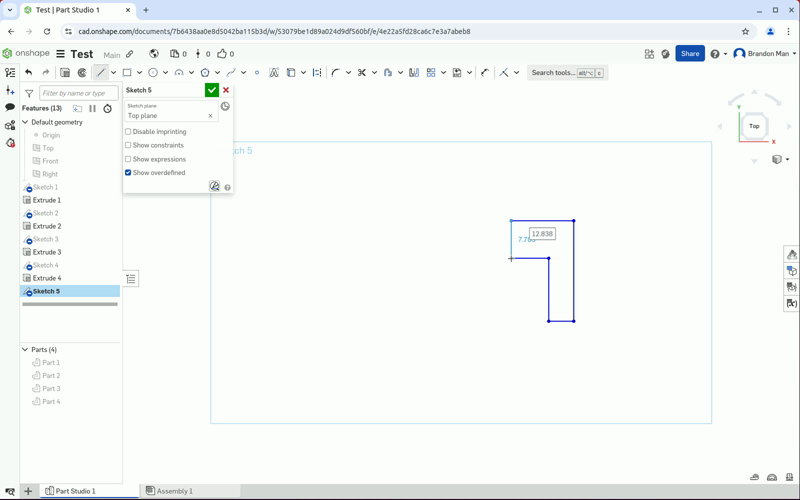
click(511, 258)
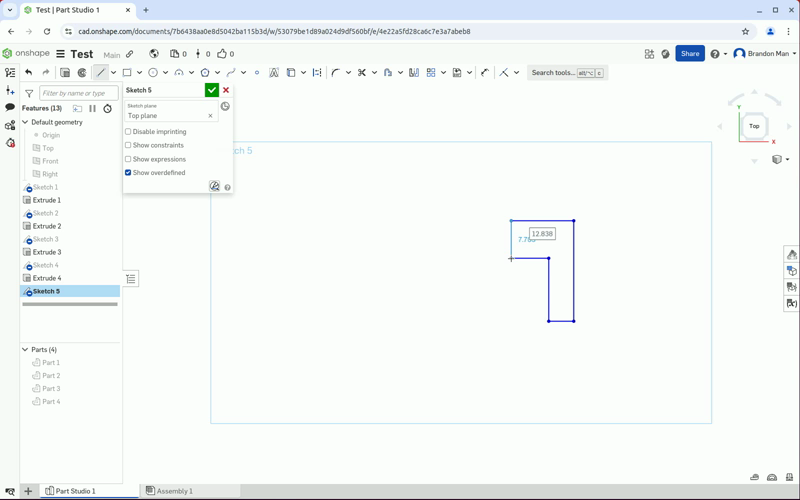
key(esc)
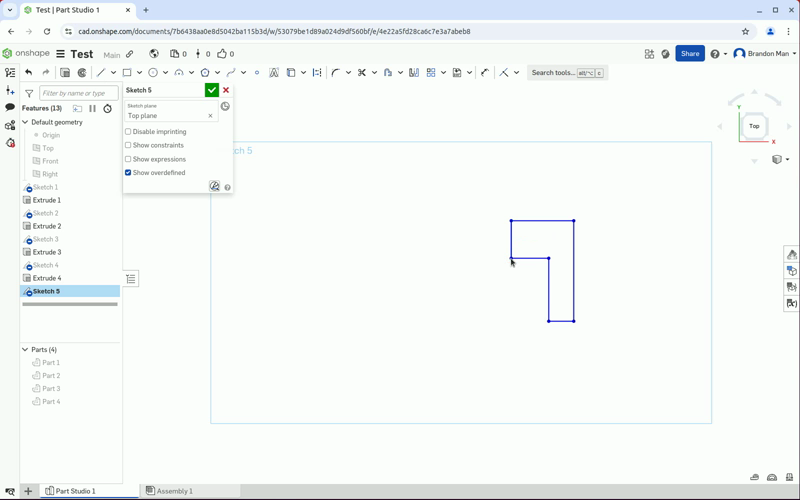
mouse_move(544, 241)
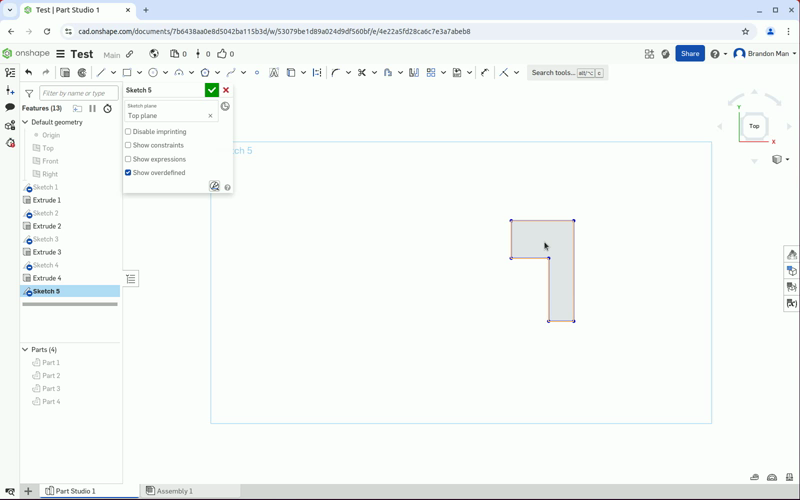
click(544, 241)
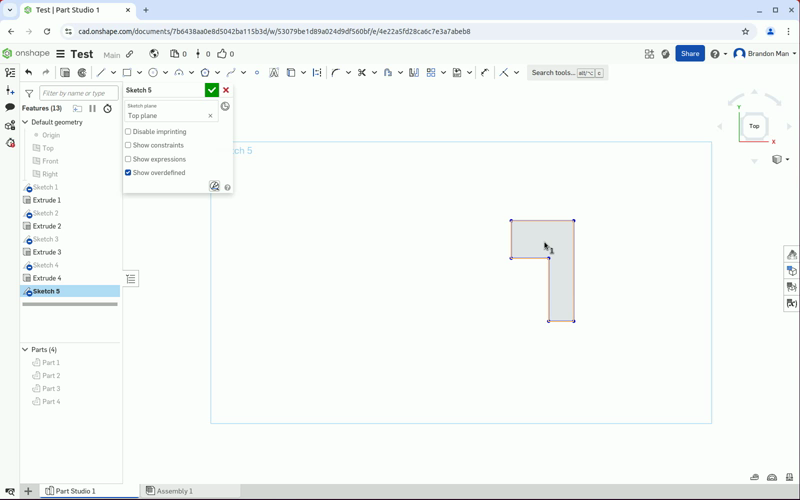
mouse_move(73, 352)
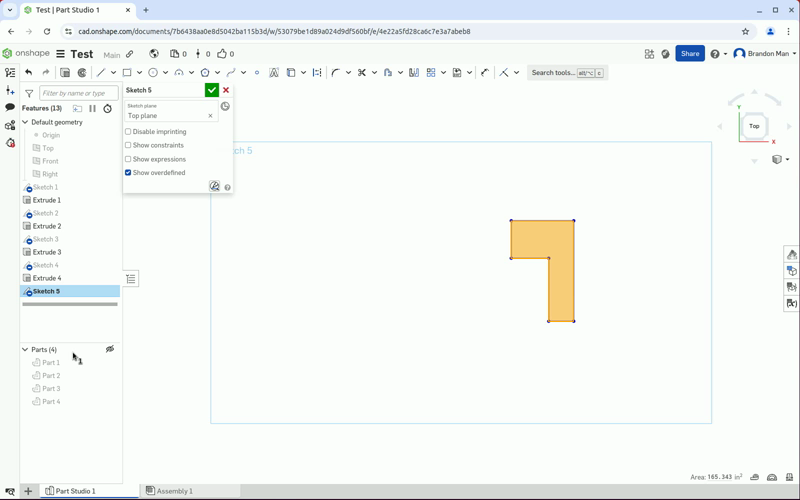
key(shift+y)
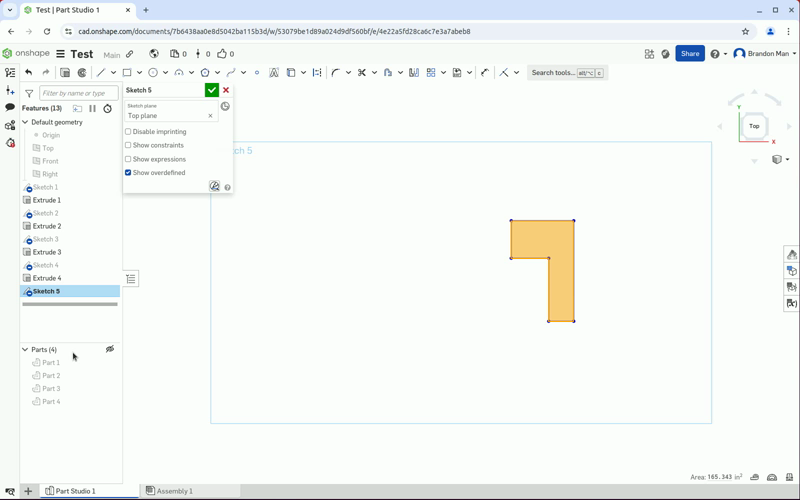
key(shift+e)
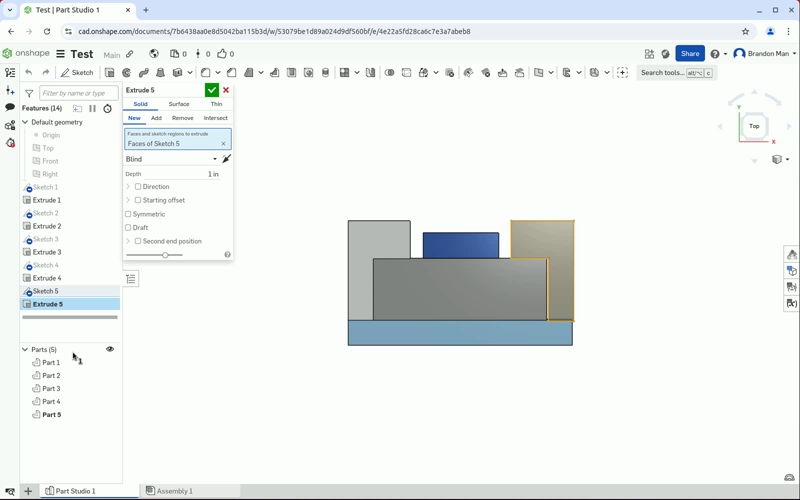
mouse_move(143, 106)
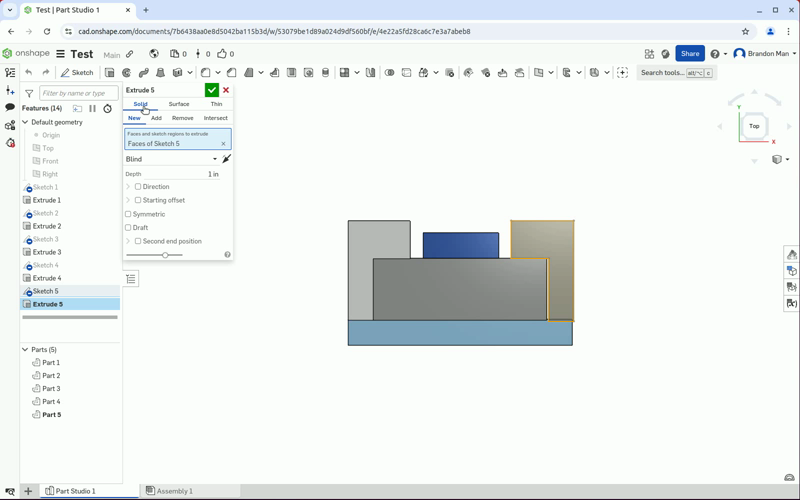
click(143, 106)
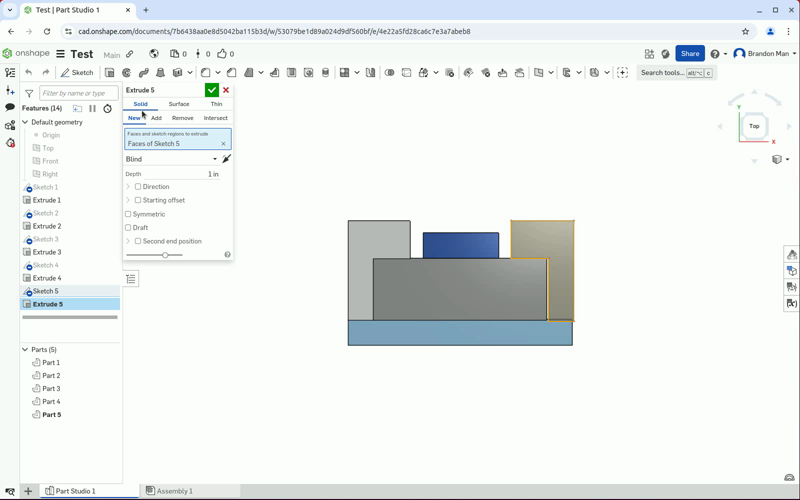
mouse_move(137, 120)
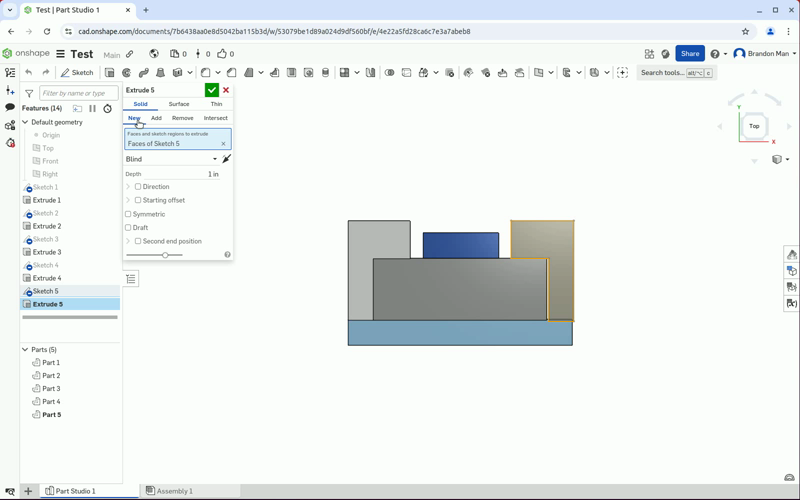
click(137, 120)
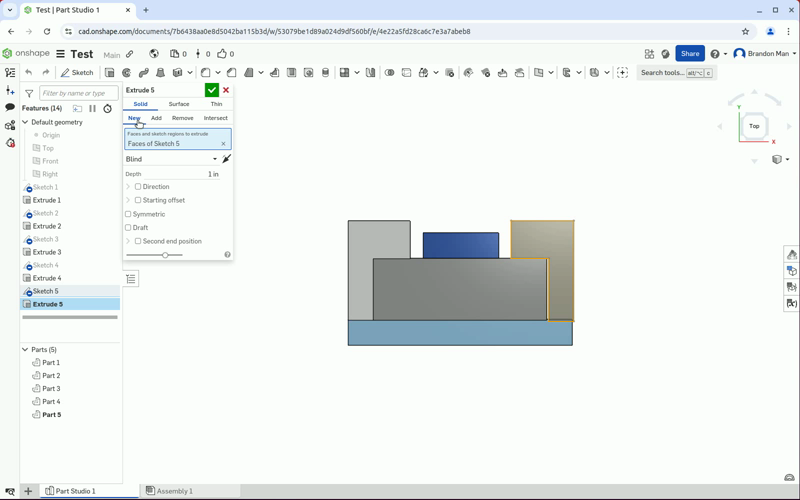
key(tab, 4)
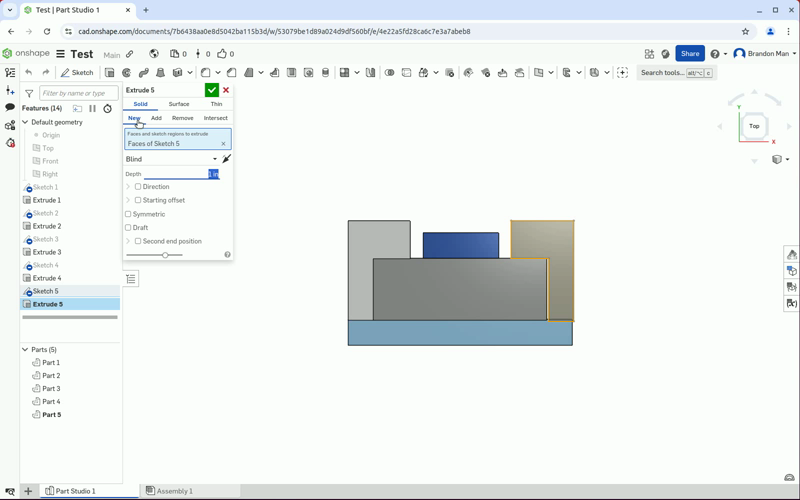
text(15.405)
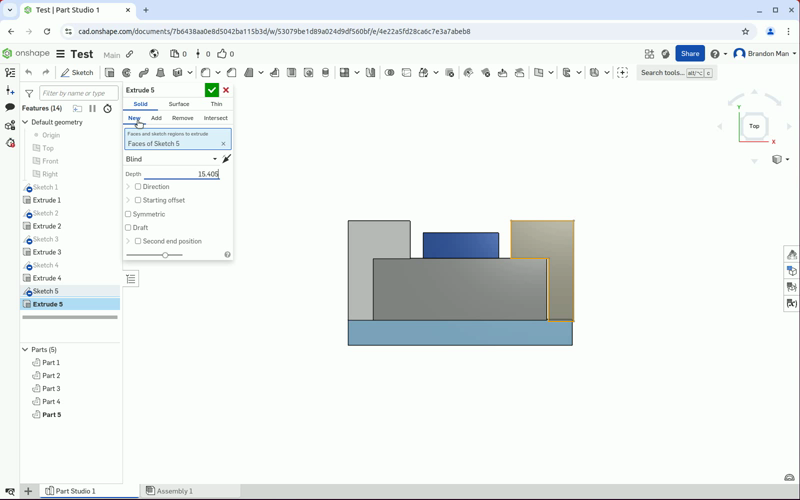
key(enter)
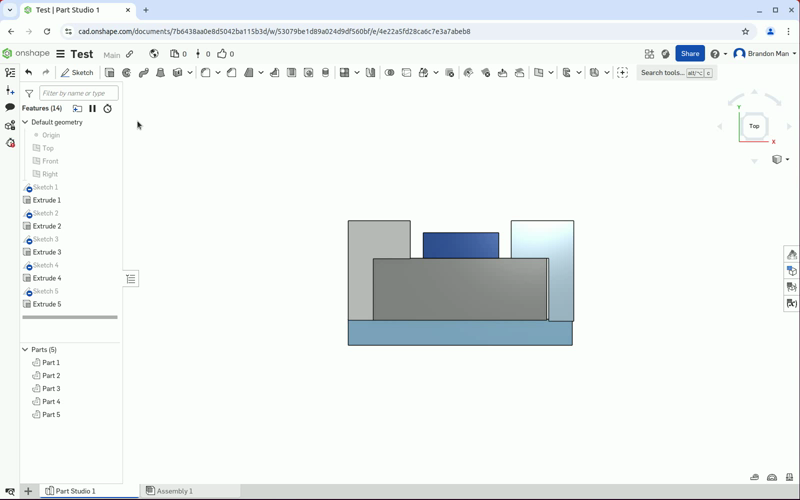
key(shift+h)
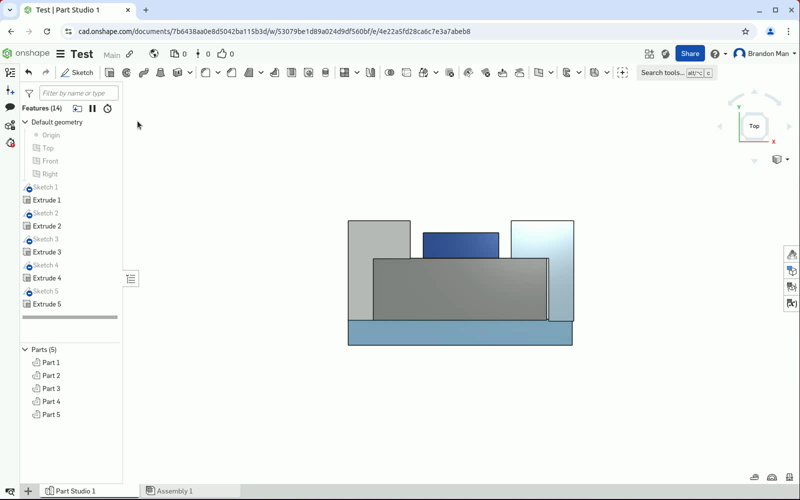
key(shift+h)
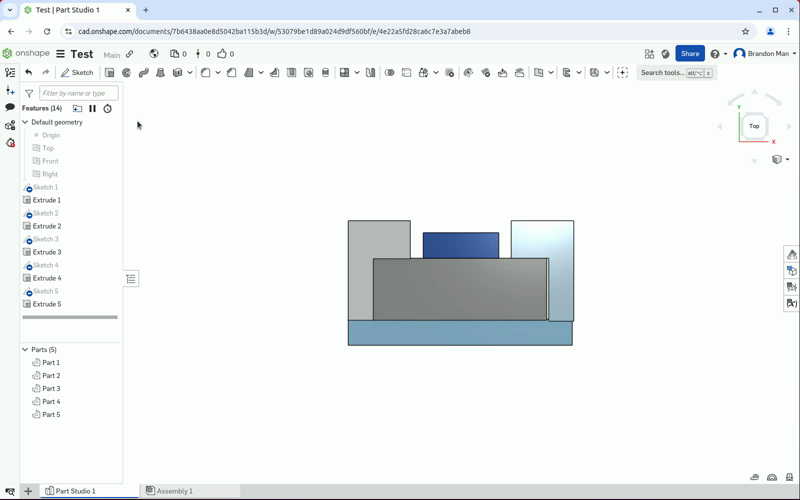
mouse_move(73, 189)
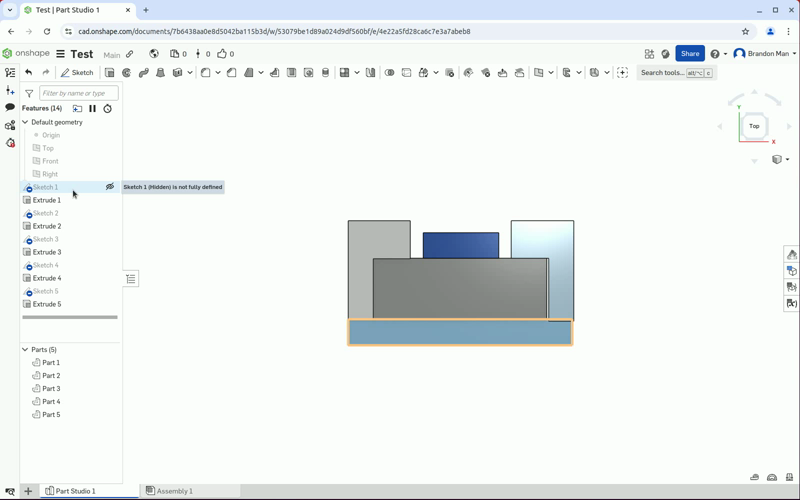
click(73, 189)
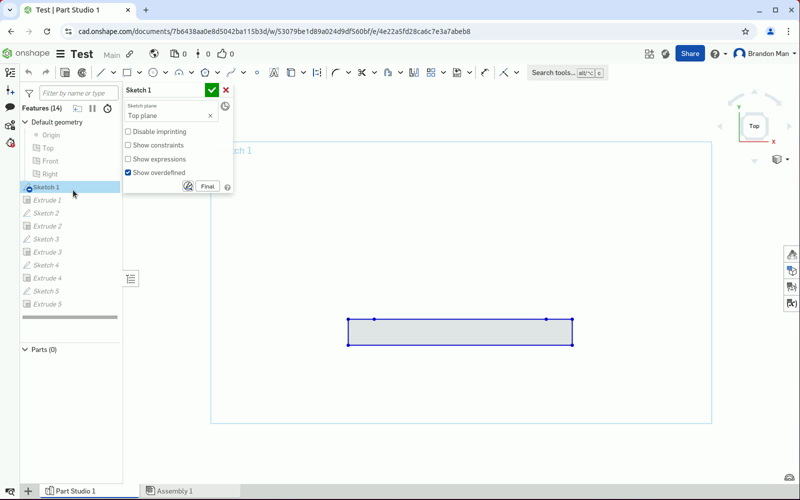
mouse_move(229, 92)
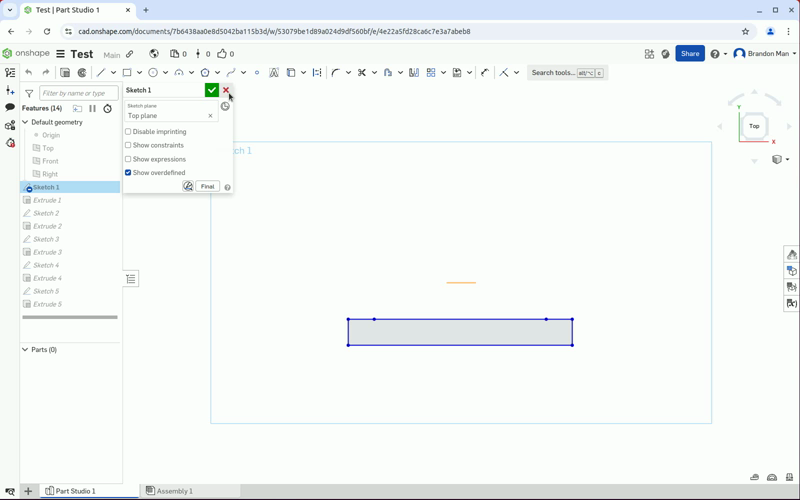
click(229, 92)
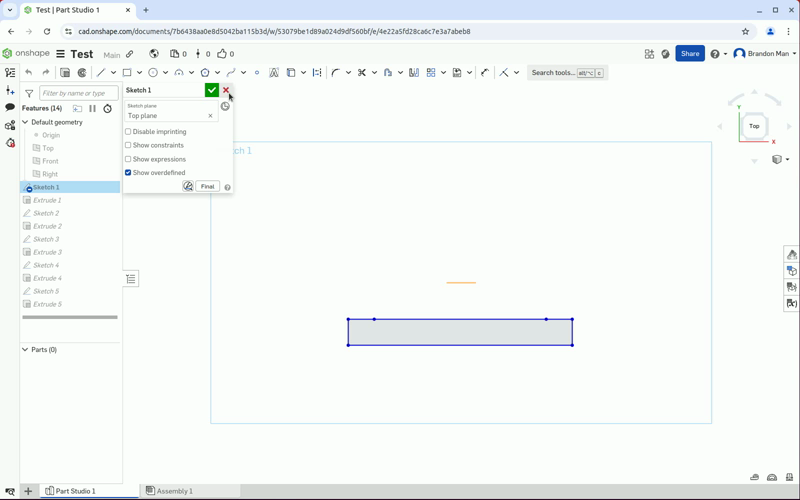
key(shift+s)
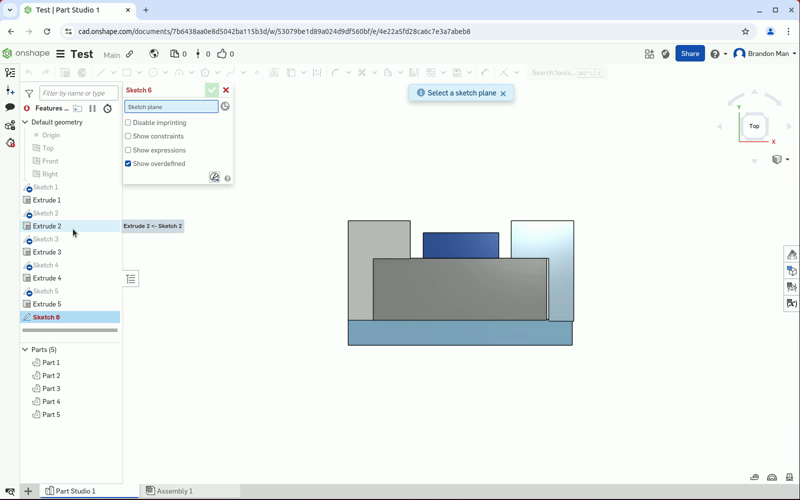
scroll(3)
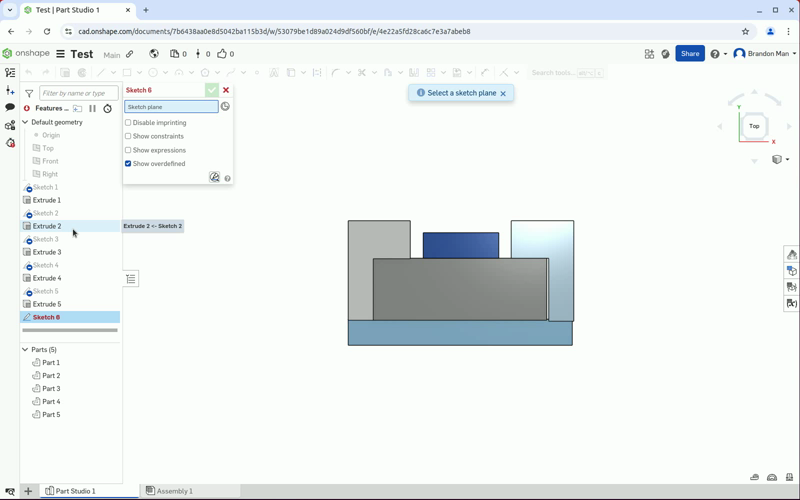
mouse_move(73, 150)
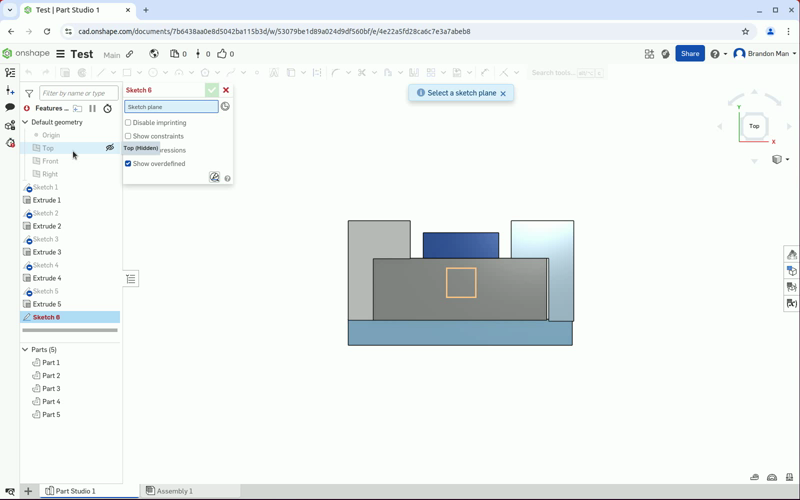
click(73, 150)
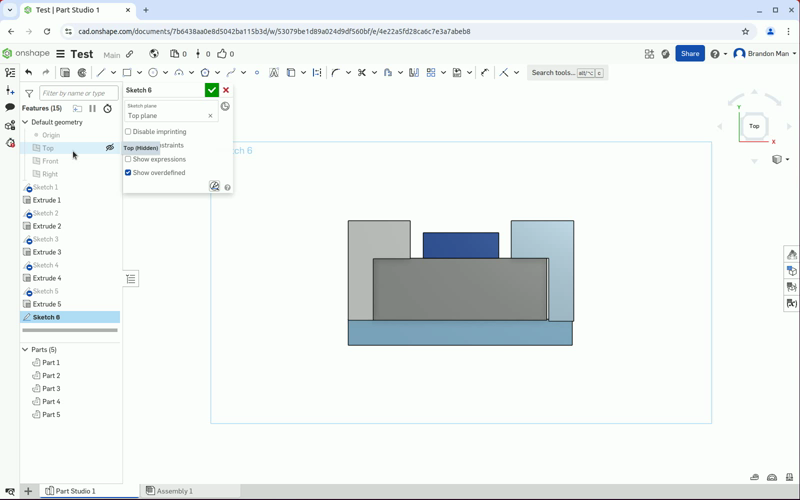
mouse_move(73, 352)
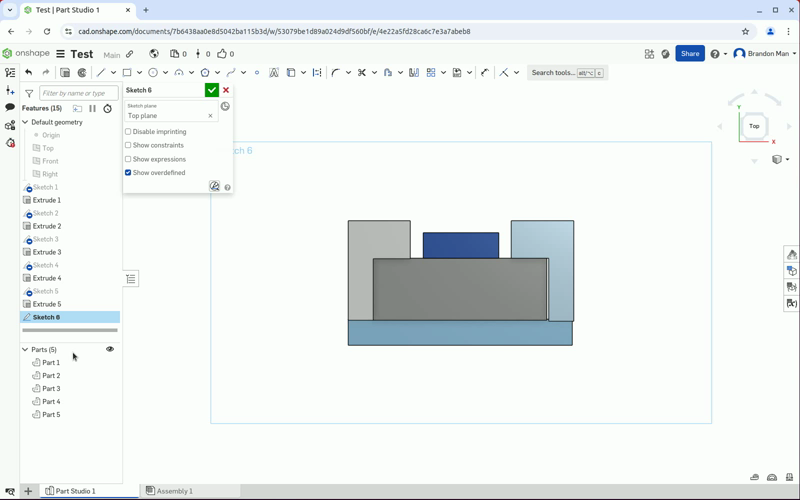
key(y)
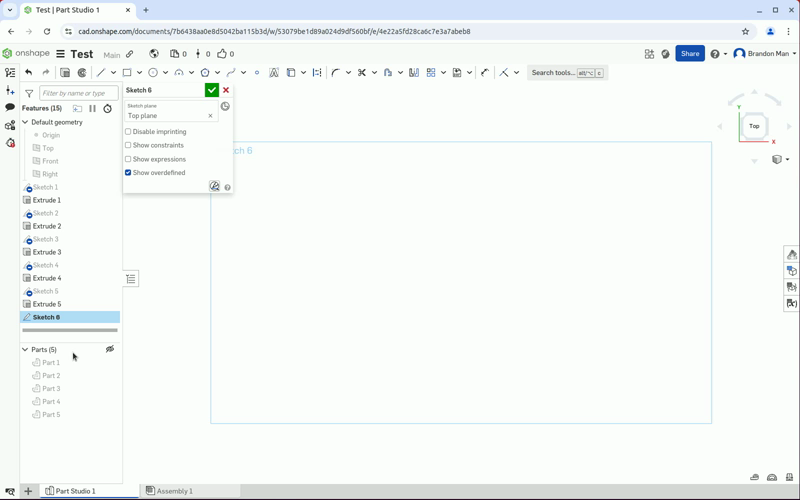
key(l)
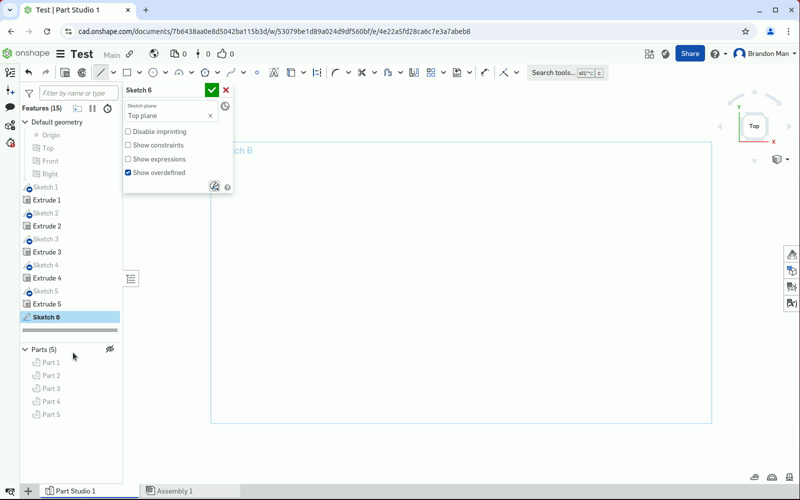
key_down(shift)
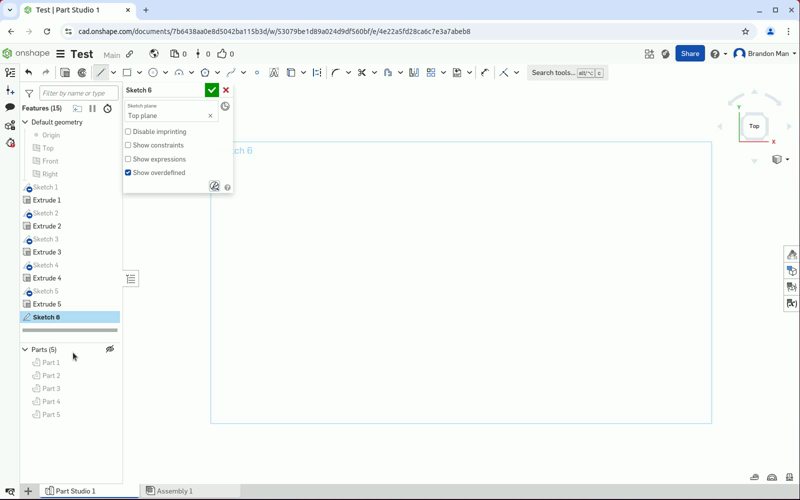
mouse_move(410, 258)
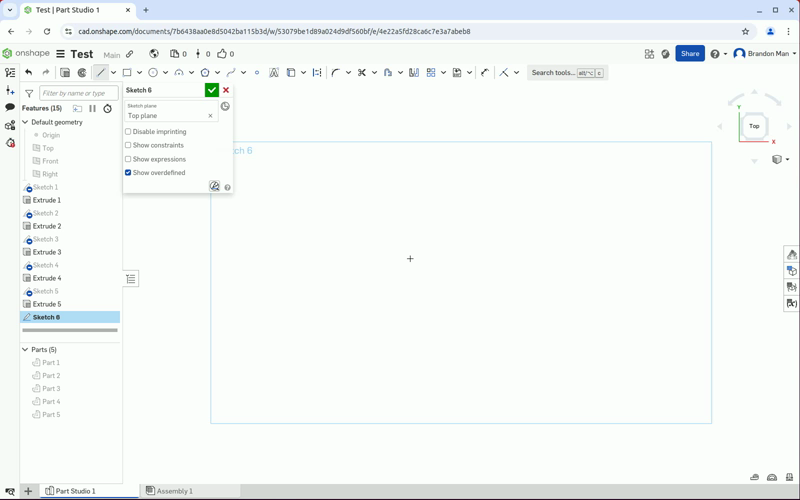
click(410, 258)
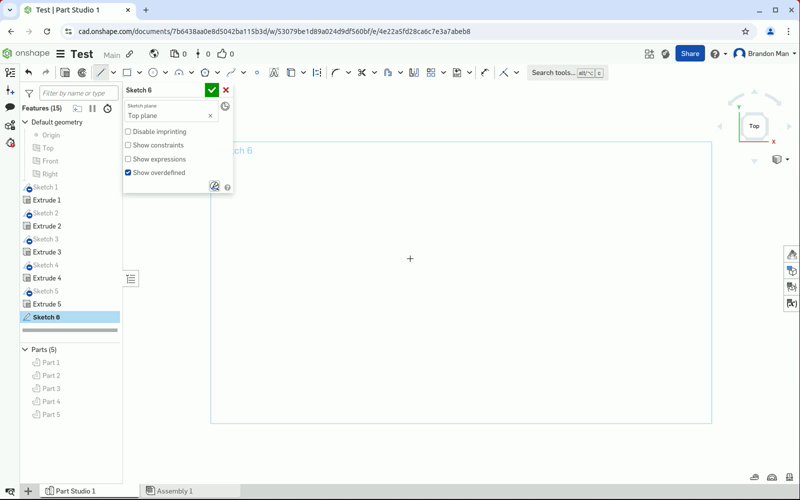
key_up(shift)
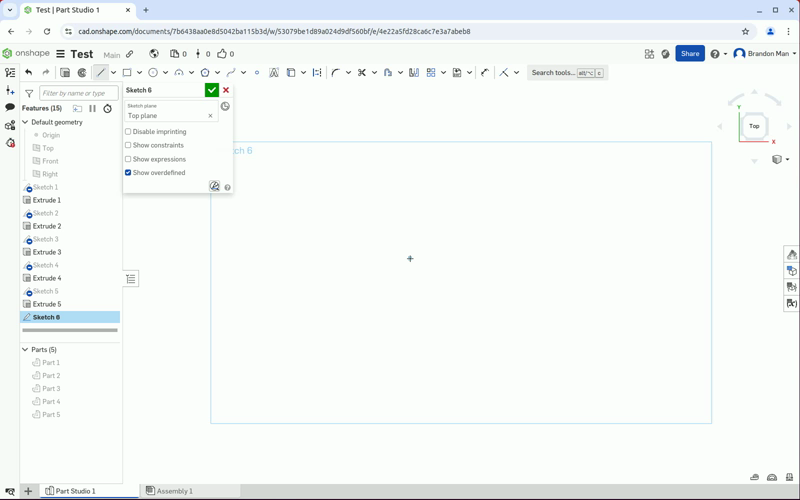
key_down(shift)
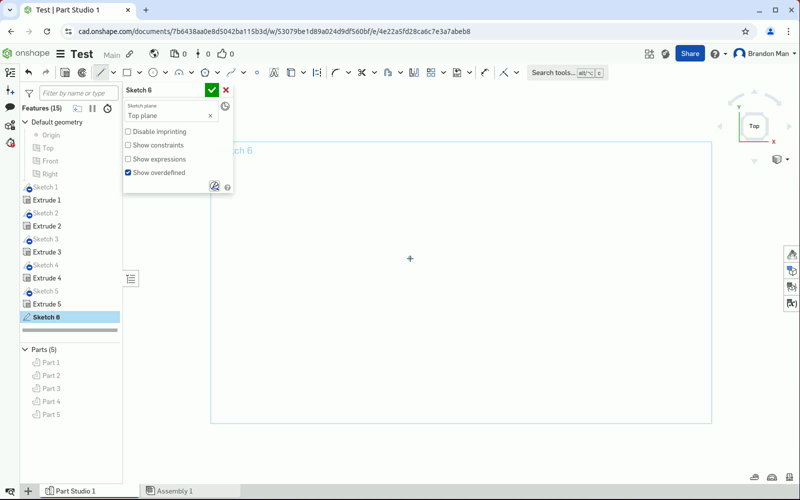
mouse_move(440, 258)
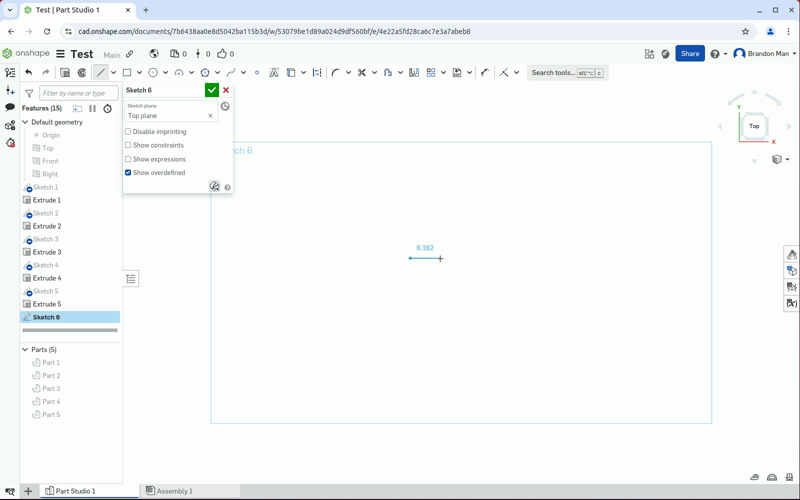
mouse_move(422, 258)
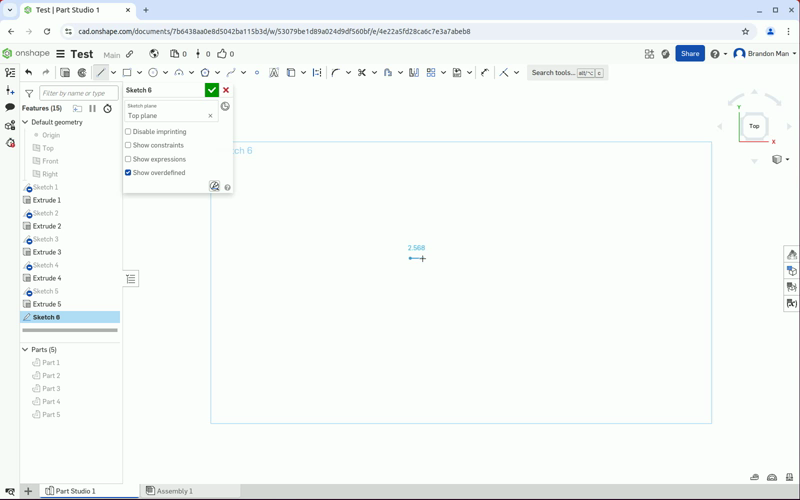
click(422, 258)
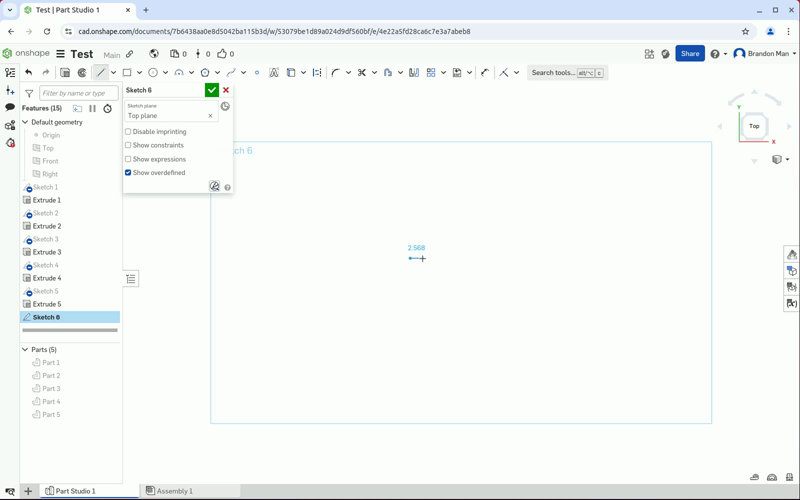
key_up(shift)
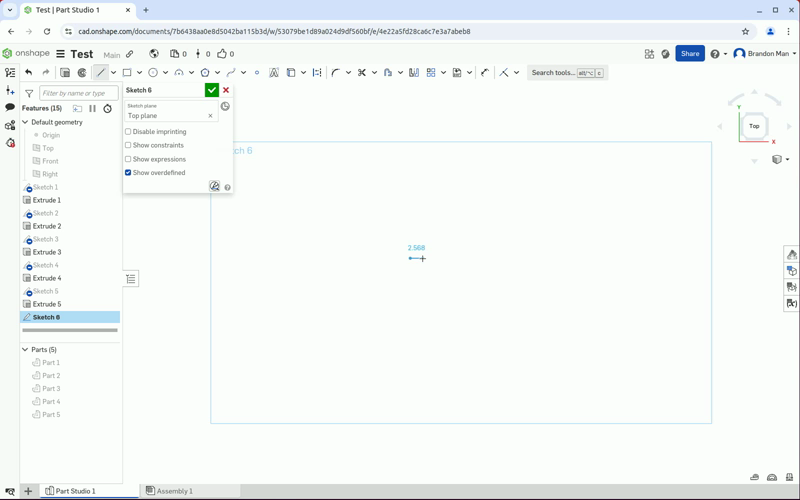
key_down(shift)
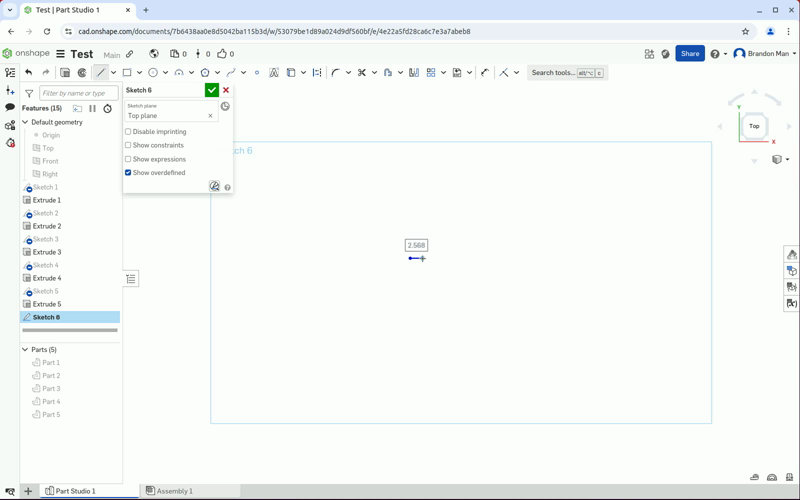
mouse_move(453, 258)
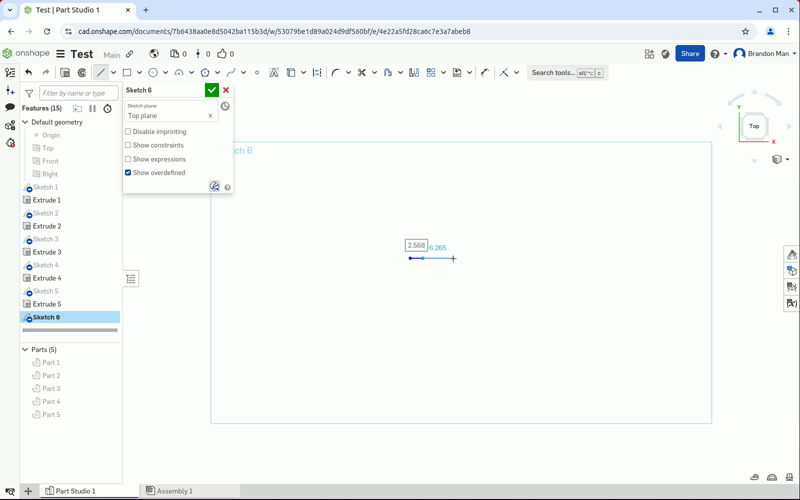
mouse_move(422, 233)
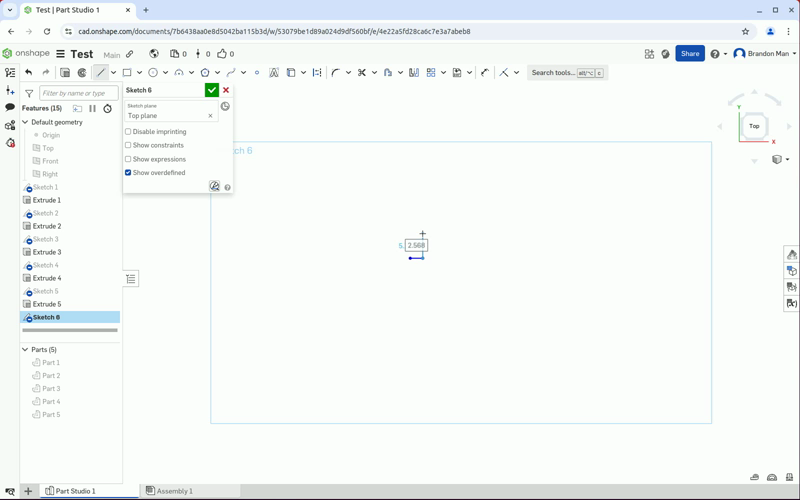
click(422, 233)
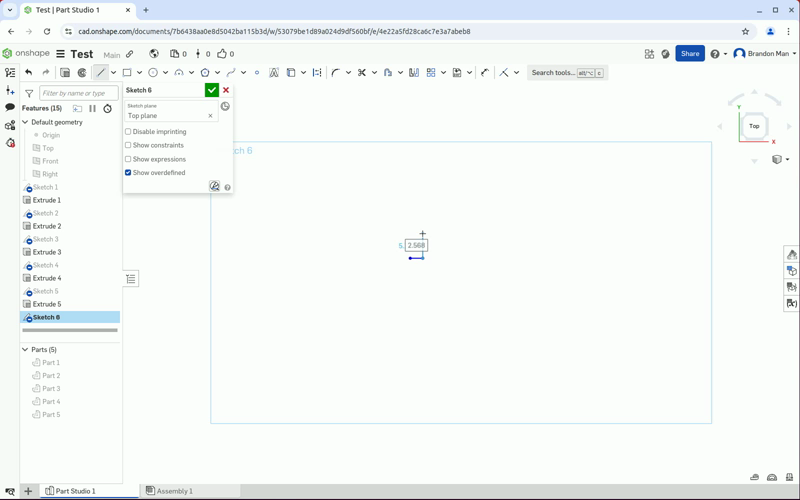
key_up(shift)
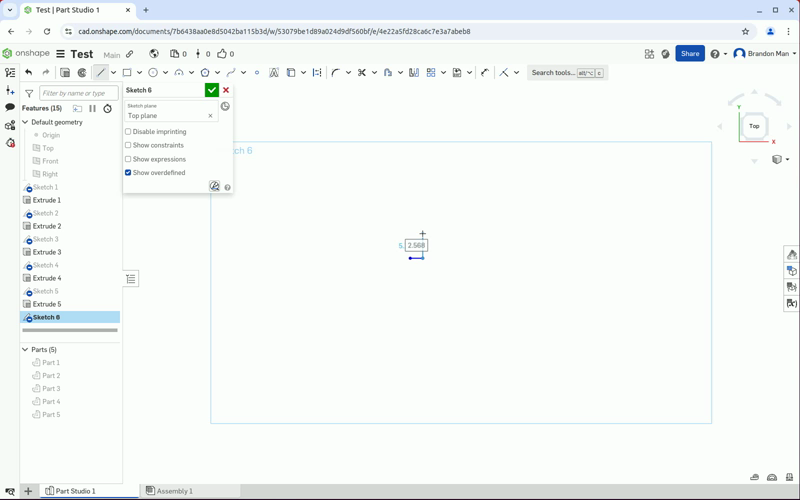
key_down(shift)
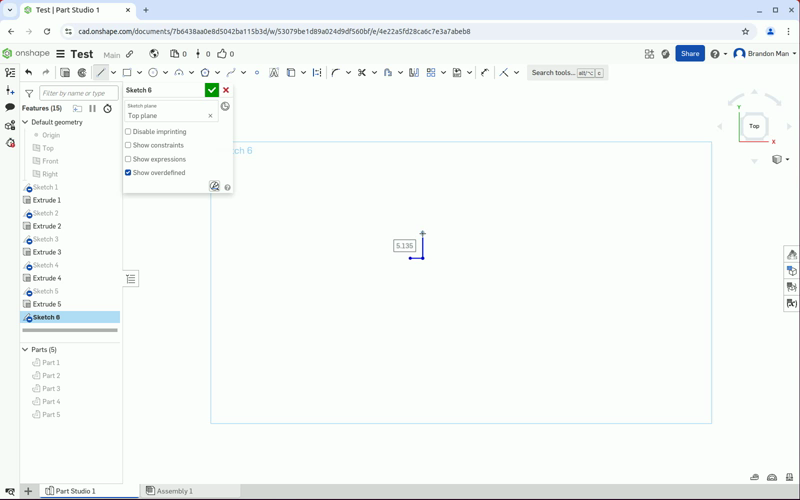
mouse_move(497, 233)
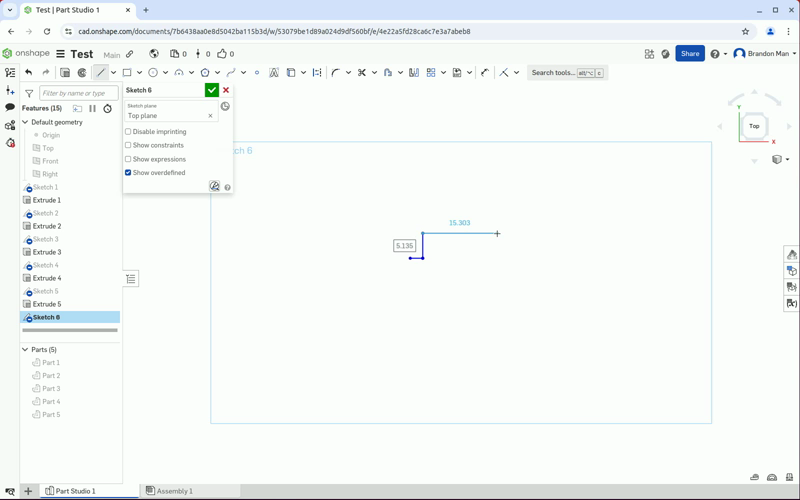
click(497, 233)
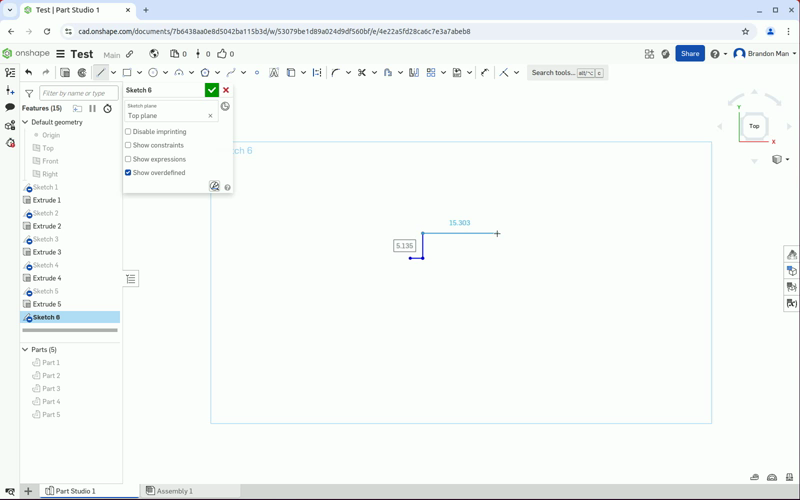
key_up(shift)
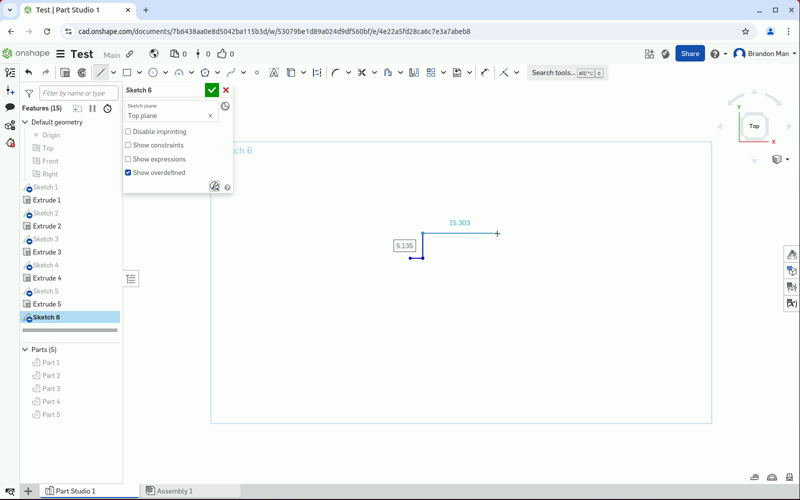
key_down(shift)
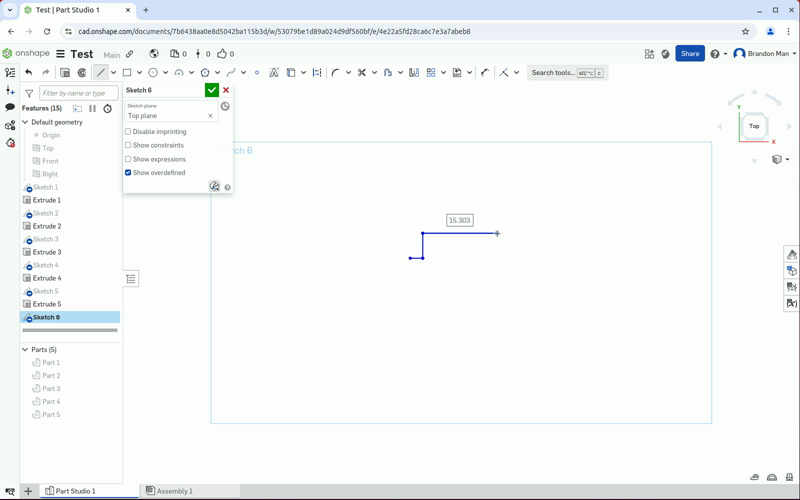
mouse_move(527, 233)
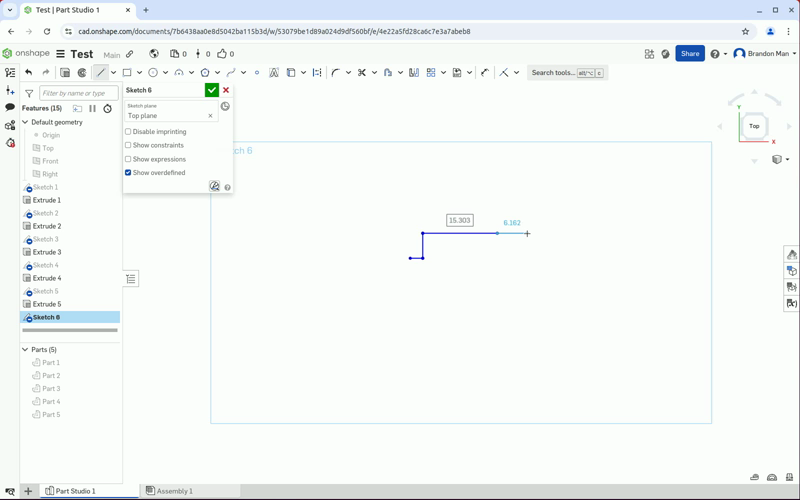
mouse_move(497, 258)
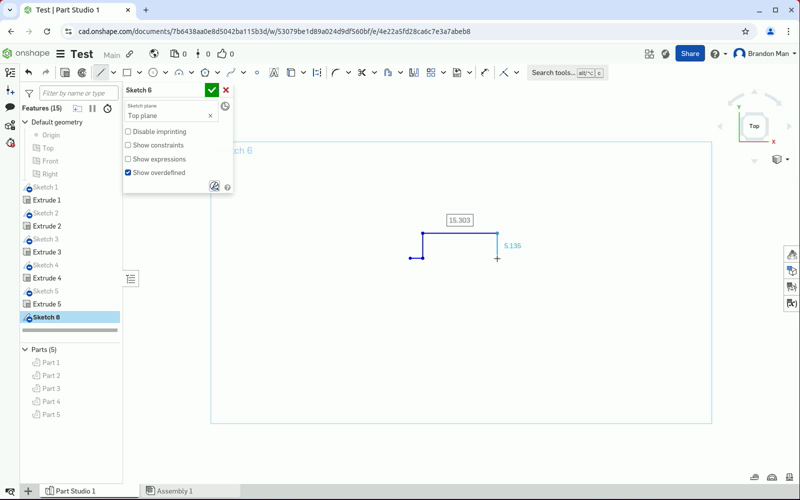
click(497, 258)
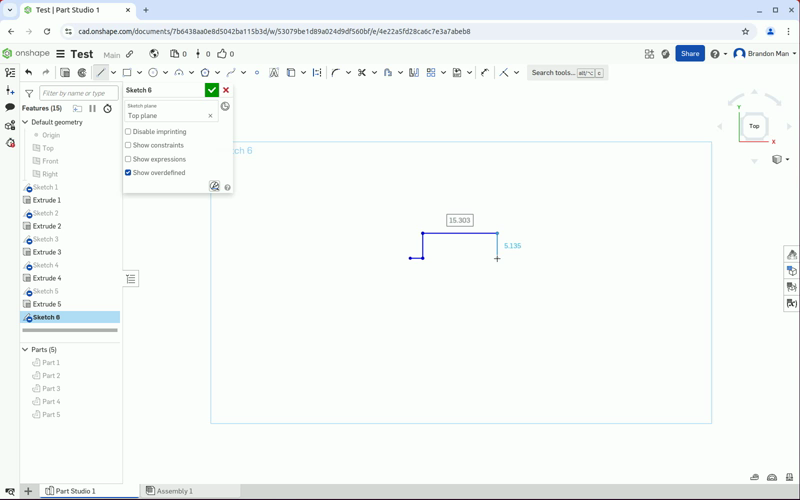
key_up(shift)
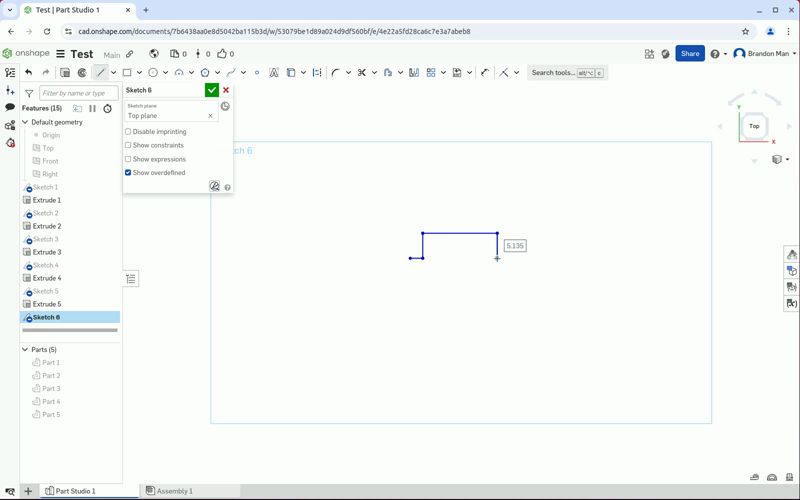
key_down(shift)
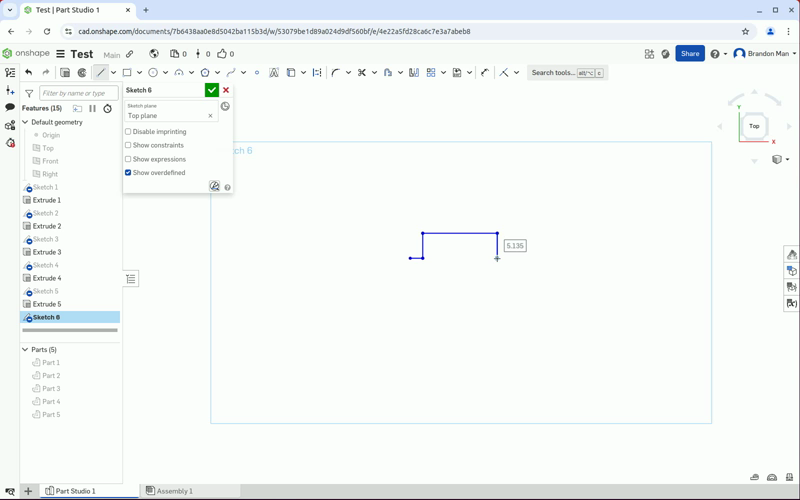
mouse_move(527, 258)
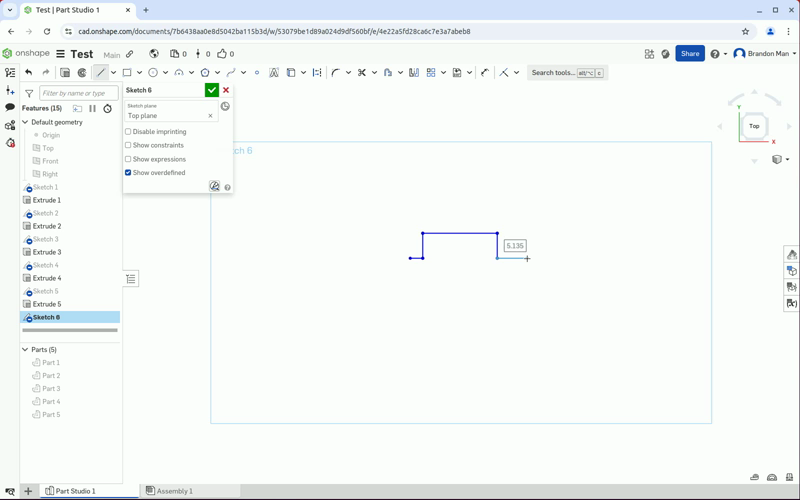
mouse_move(510, 258)
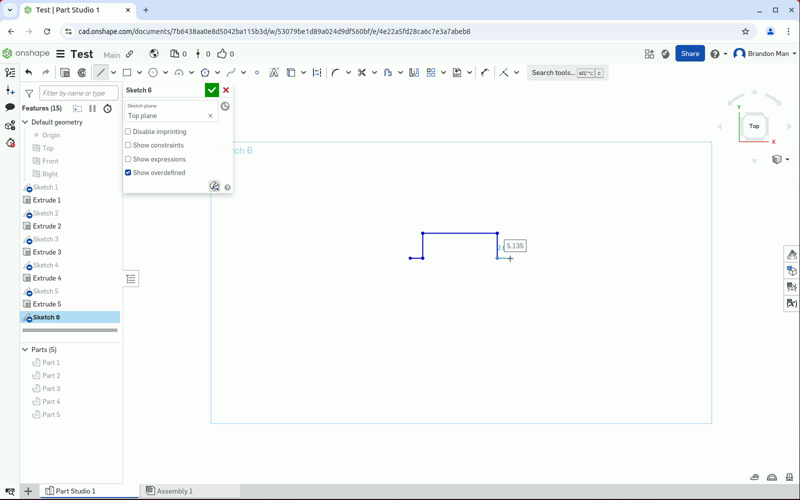
click(510, 258)
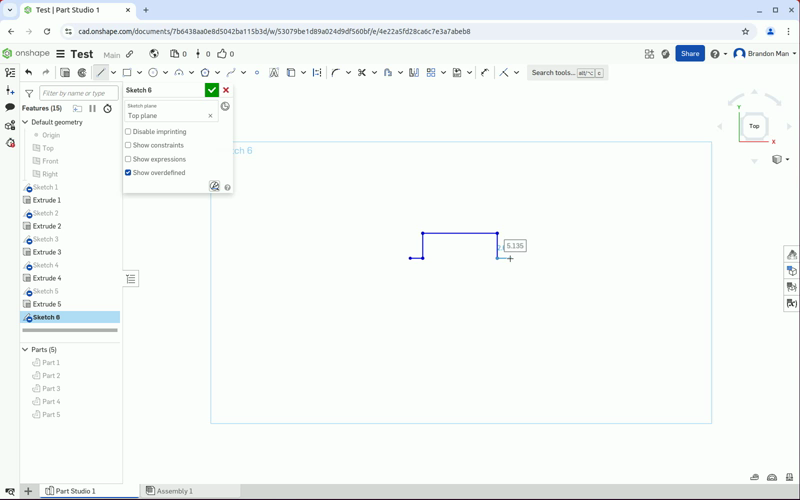
key_up(shift)
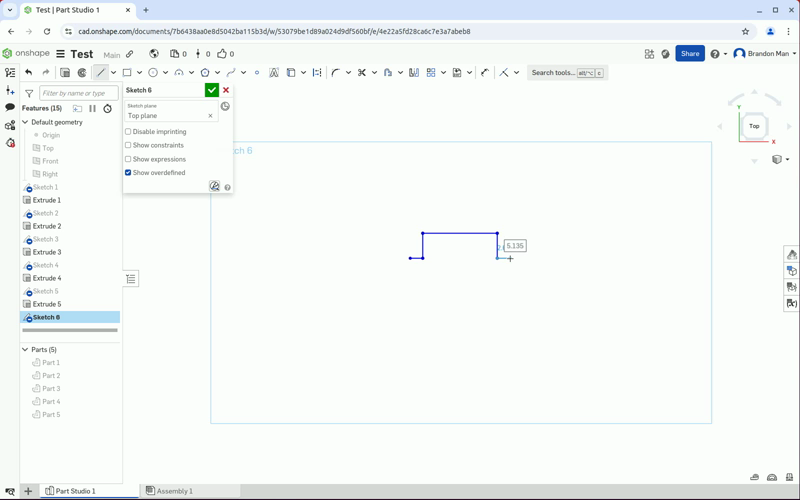
key_down(shift)
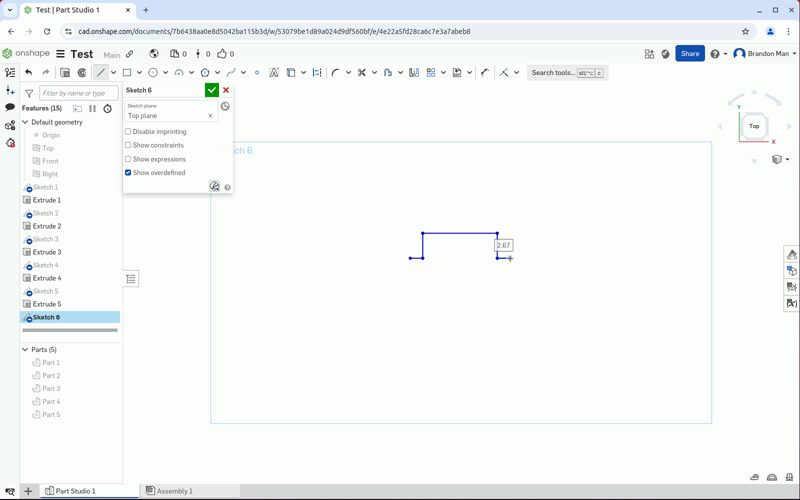
mouse_move(540, 258)
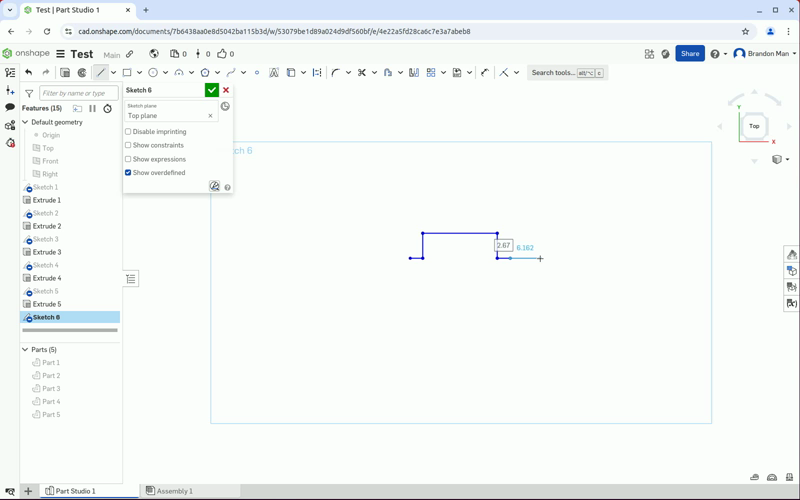
mouse_move(510, 220)
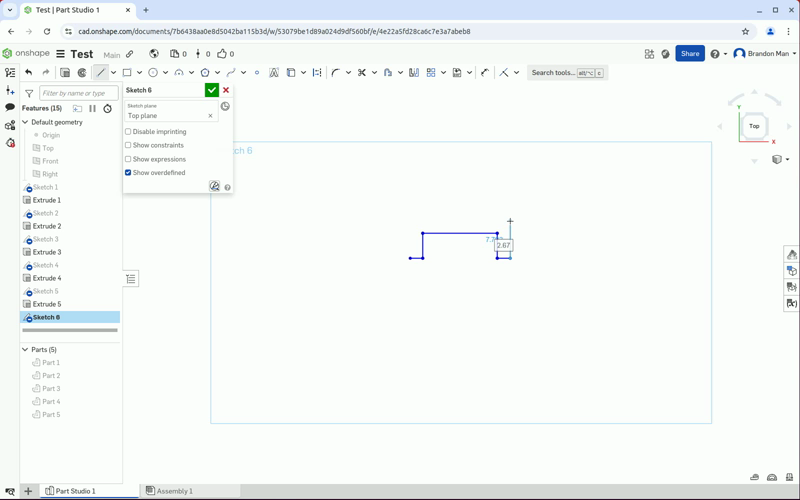
click(510, 220)
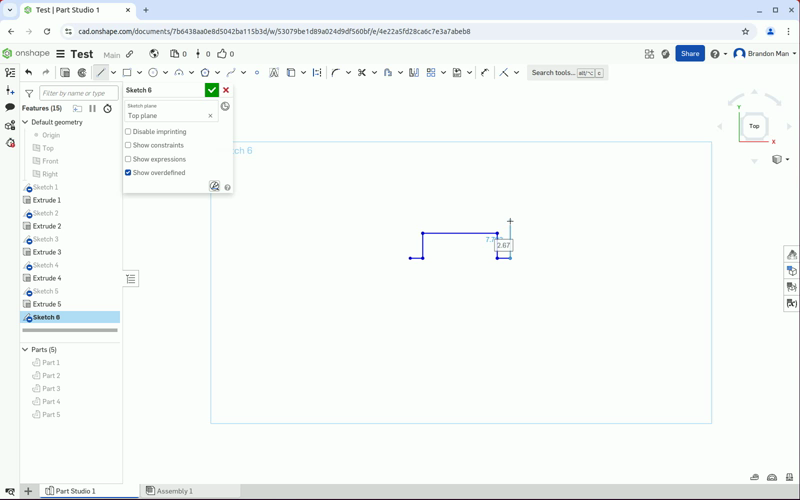
key_up(shift)
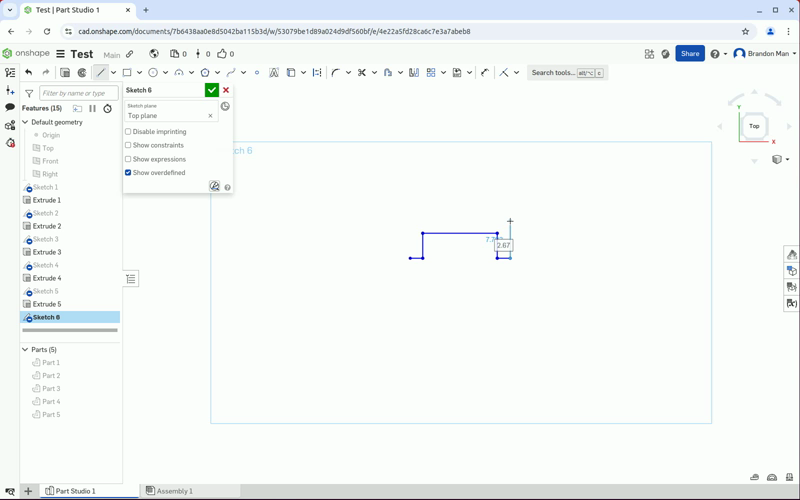
key_down(shift)
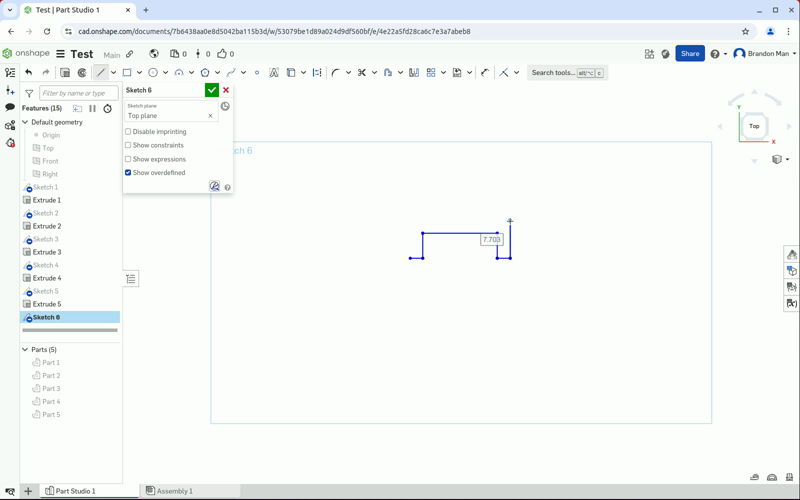
mouse_move(410, 220)
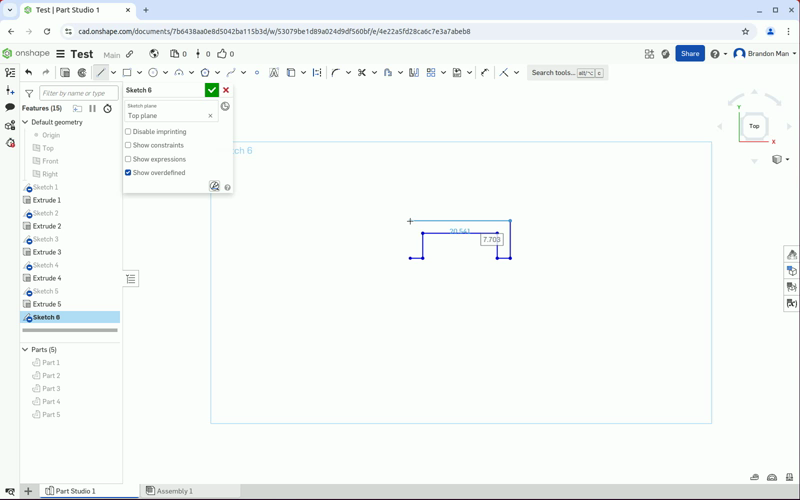
click(410, 220)
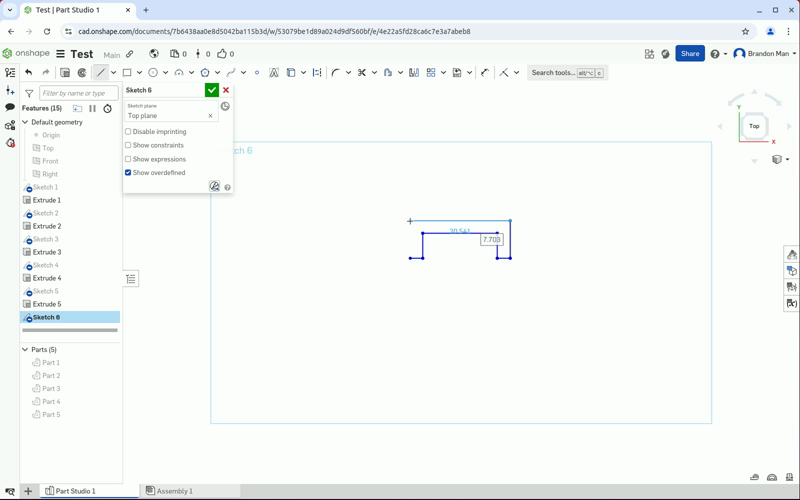
key_up(shift)
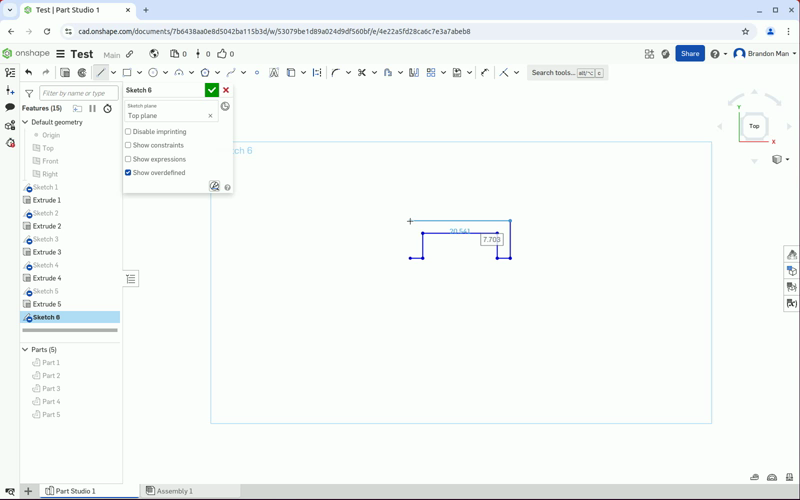
mouse_move(440, 220)
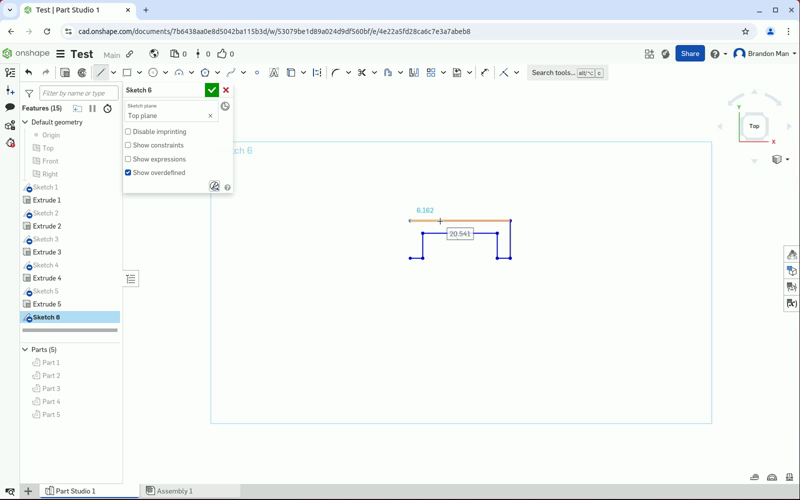
key_down(shift)
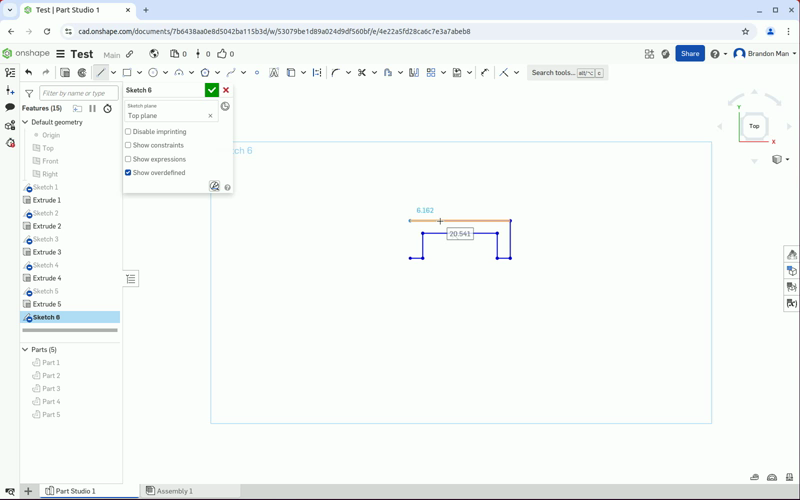
mouse_move(410, 258)
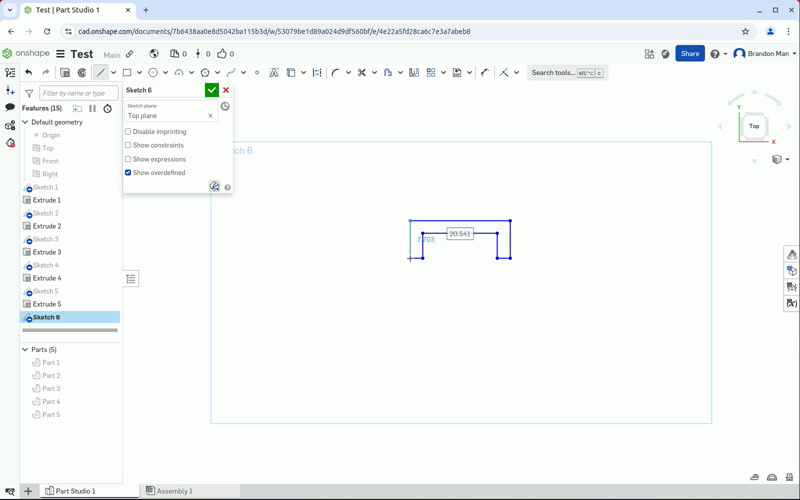
key_up(shift)
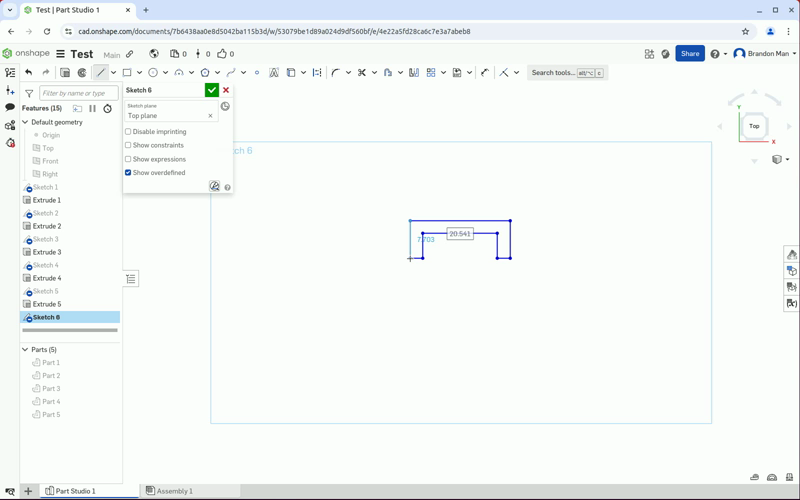
click(410, 258)
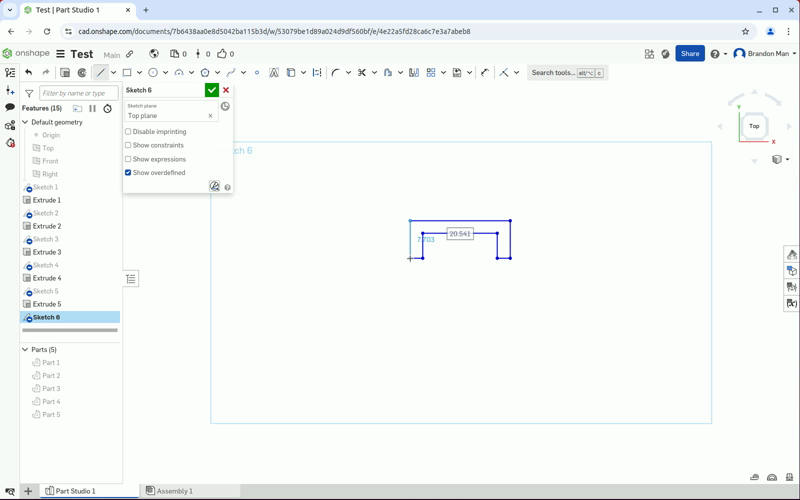
key(esc)
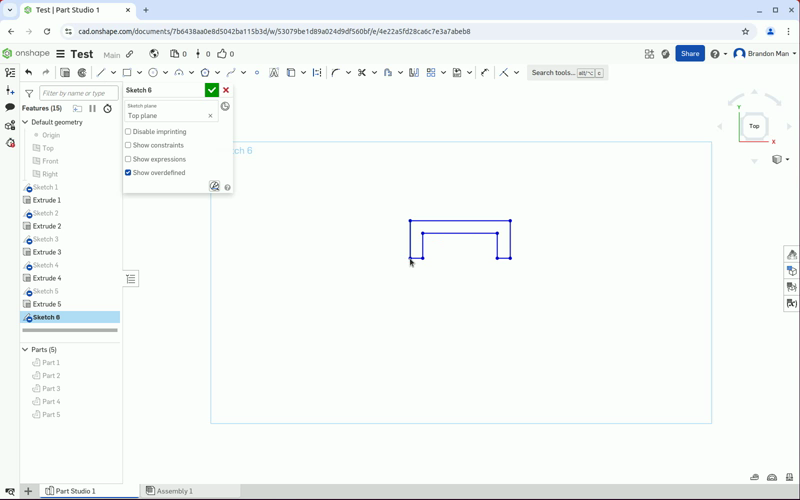
mouse_move(442, 230)
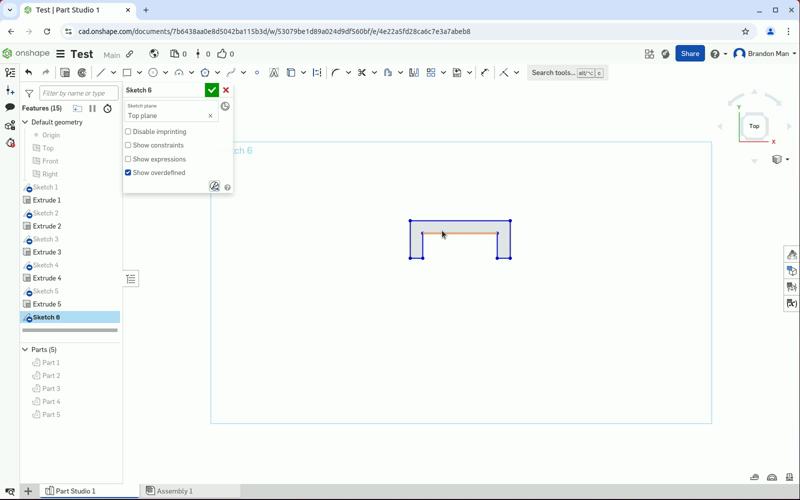
click(442, 230)
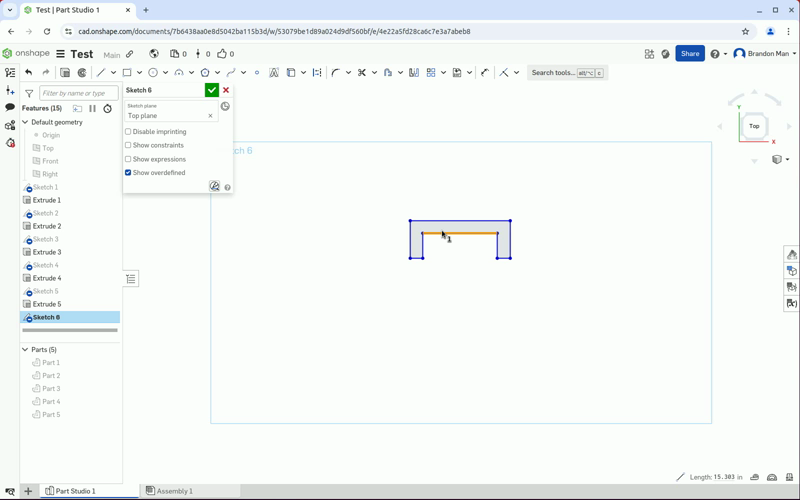
mouse_move(73, 352)
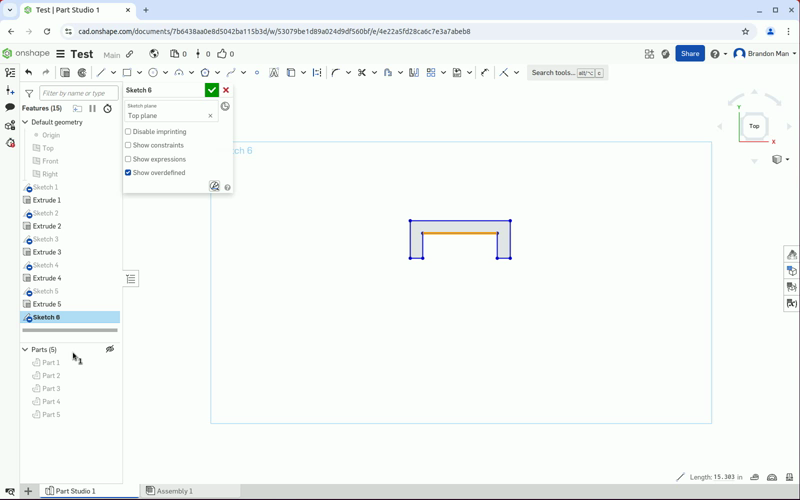
key(shift+y)
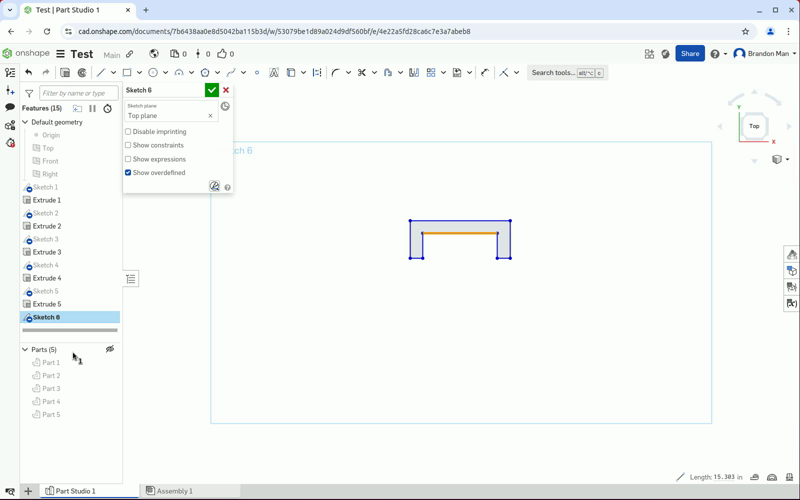
key(shift+e)
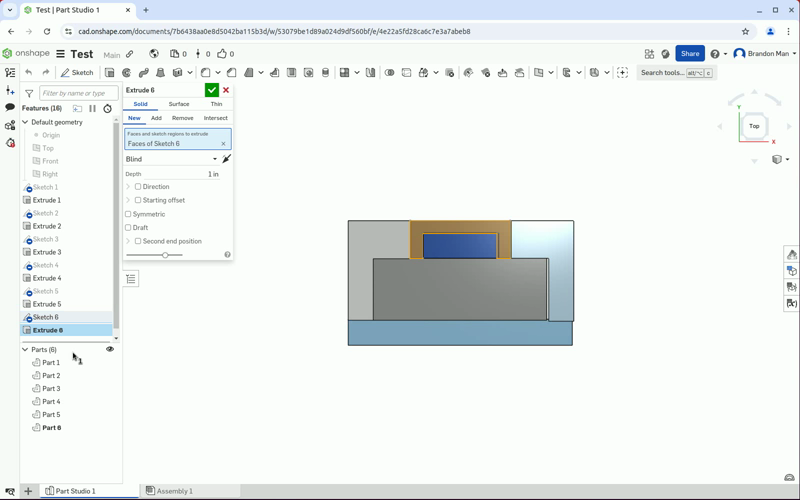
mouse_move(143, 106)
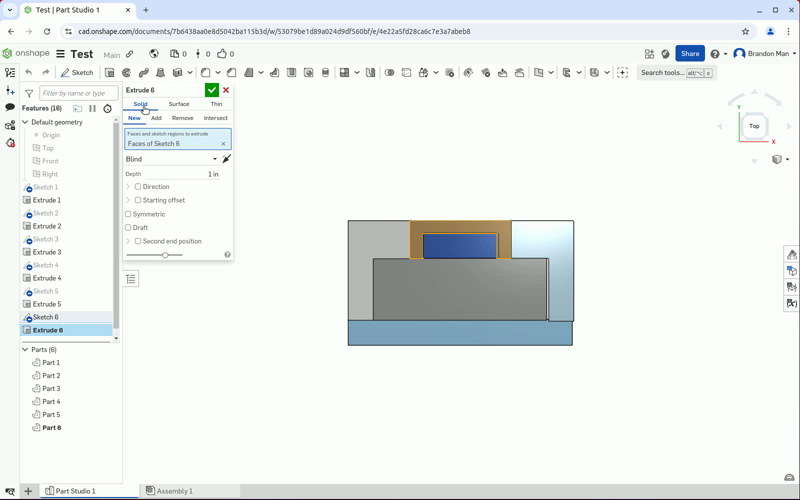
click(143, 106)
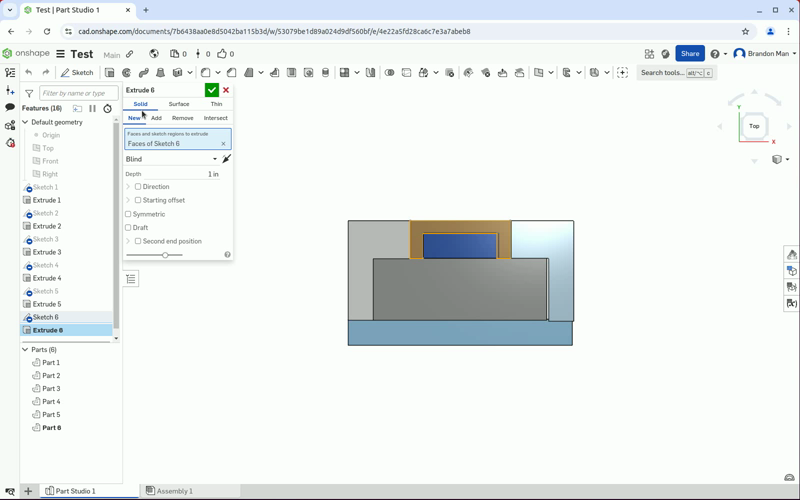
mouse_move(137, 120)
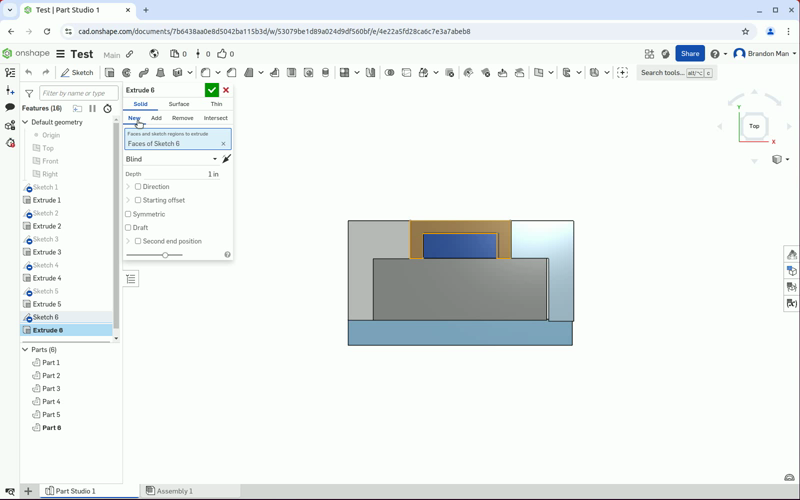
click(137, 120)
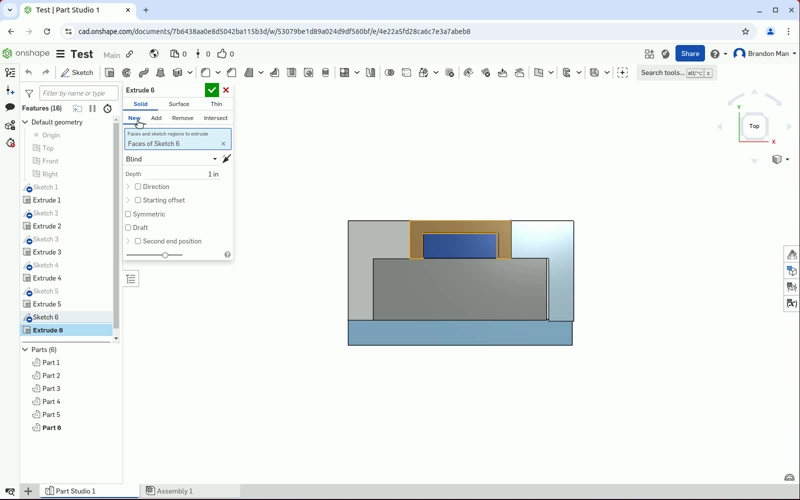
key(tab, 4)
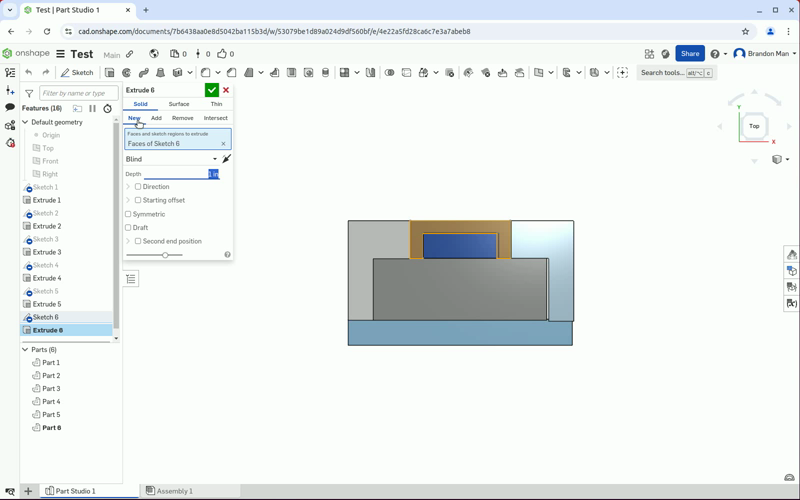
text(20.46)
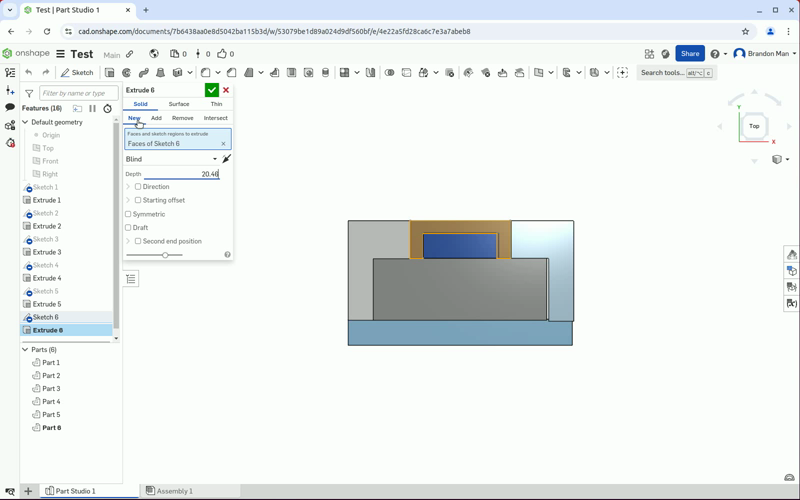
key(enter)
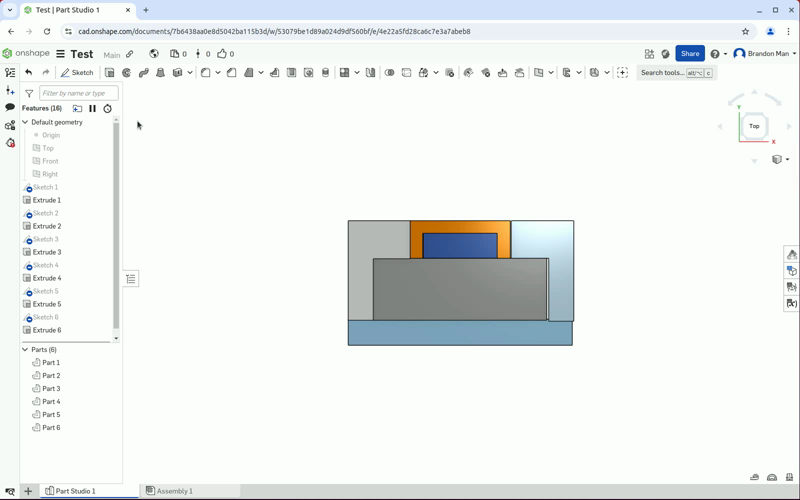
key(shift+h)
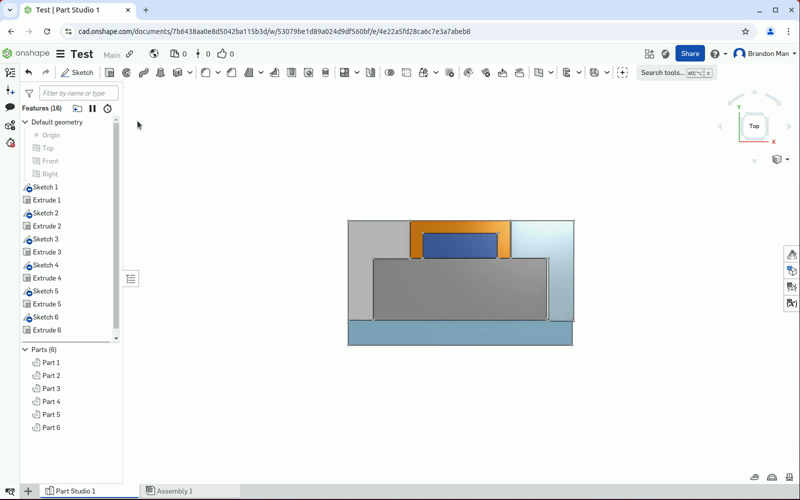
key(shift+h)
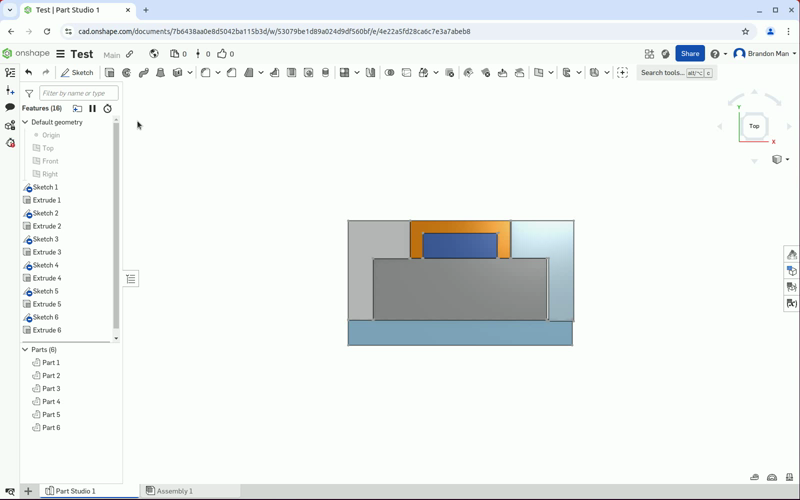
key(shift+7)
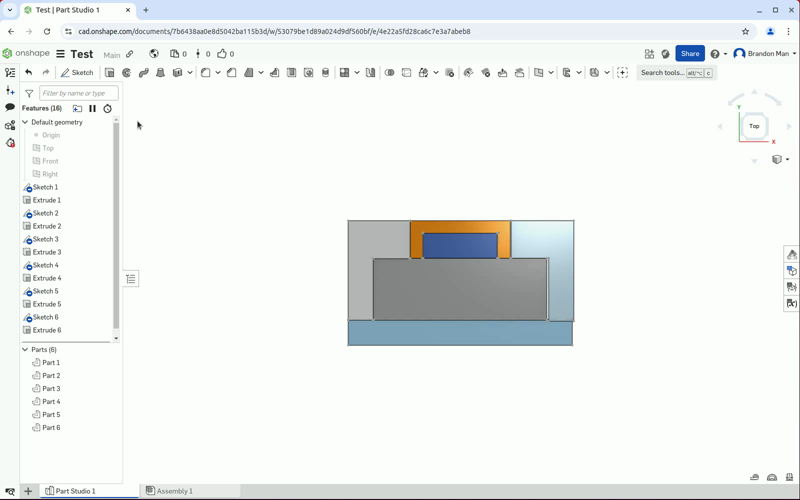
key(up, 3)
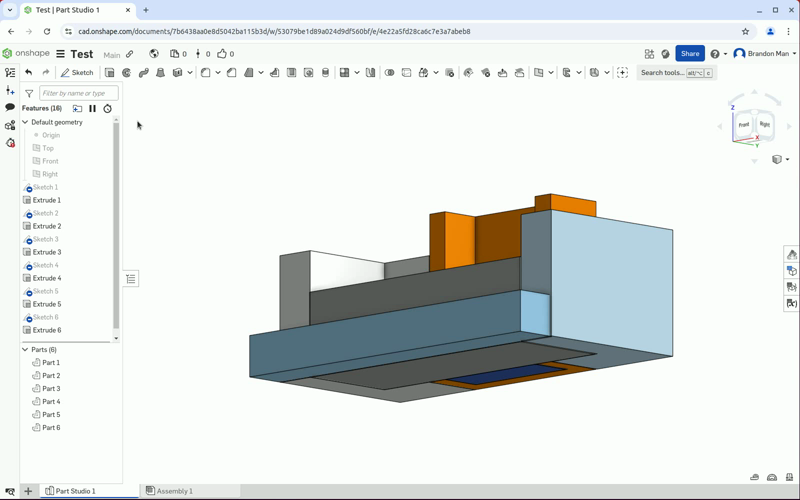
key(left, 3)
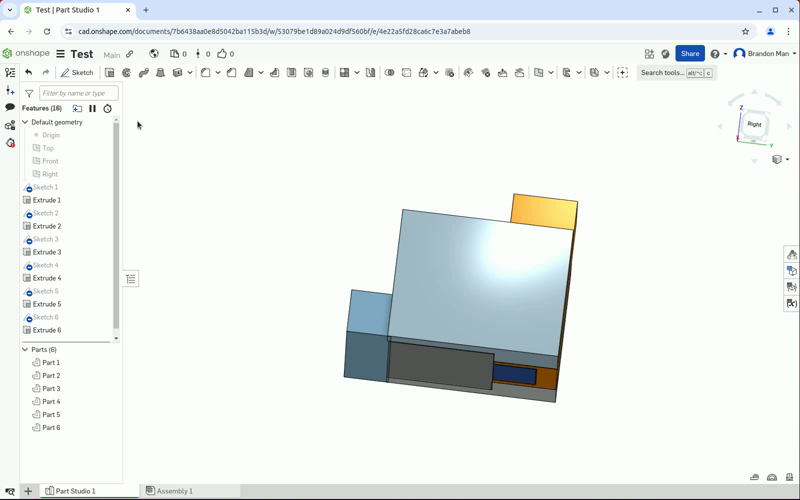
key(right, 3)
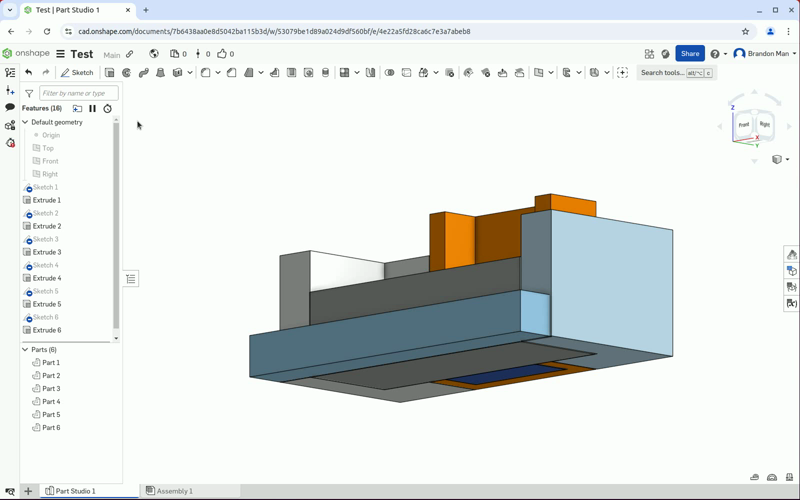
key(down, 3)
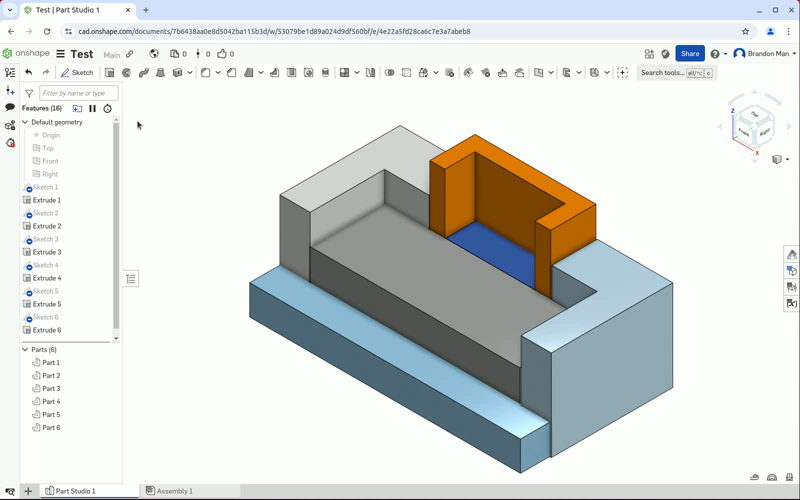
mouse_move(69, 189)
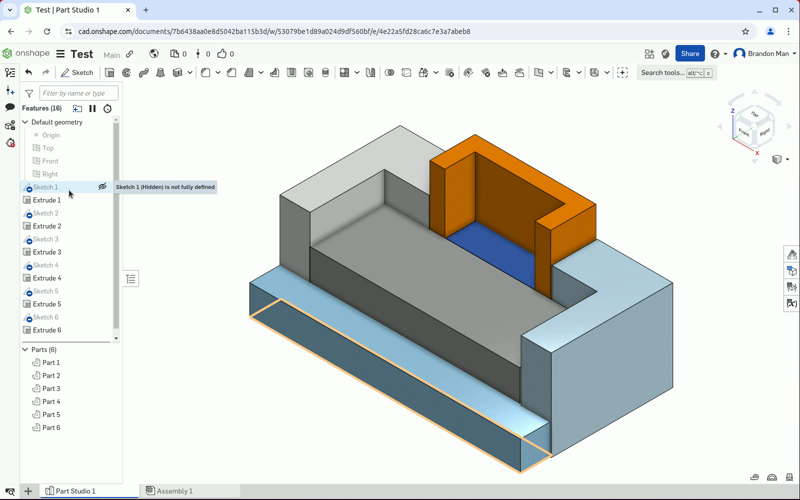
click(69, 189)